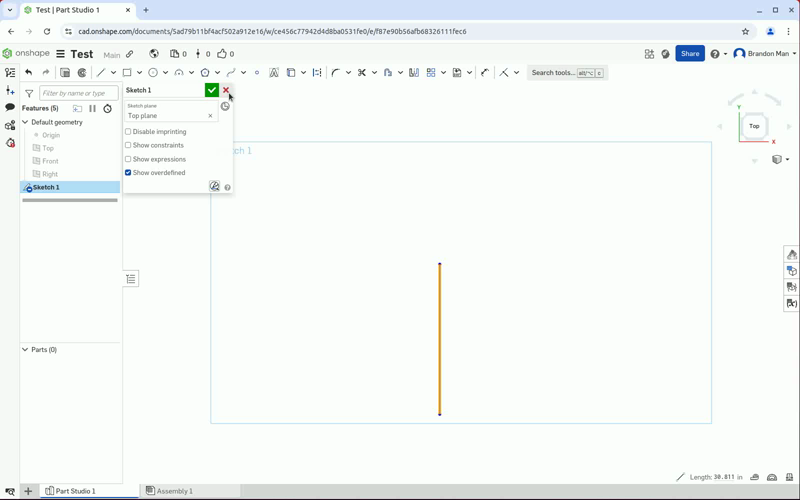
key(shift+h)
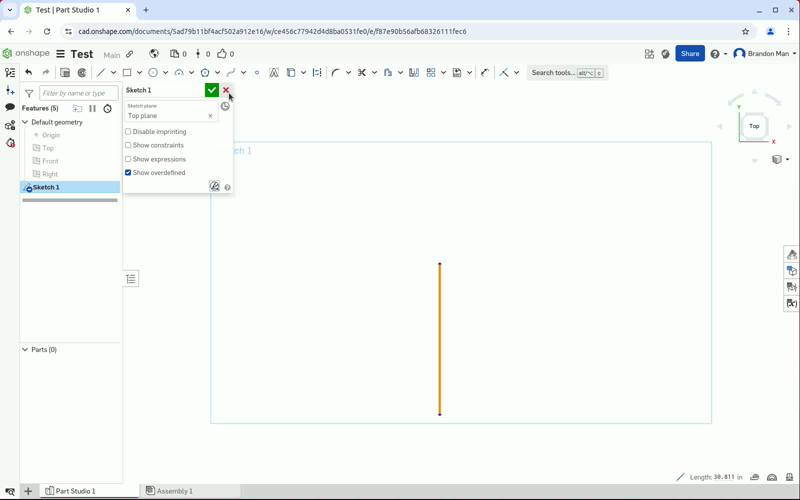
key(shift+s)
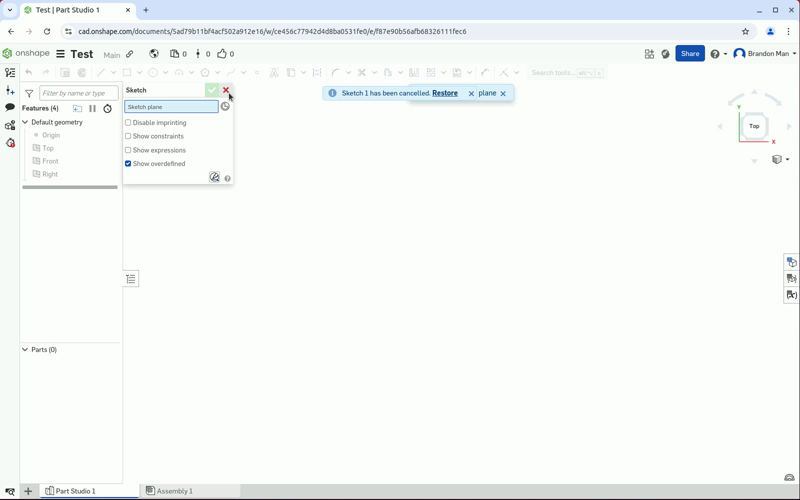
mouse_move(73, 150)
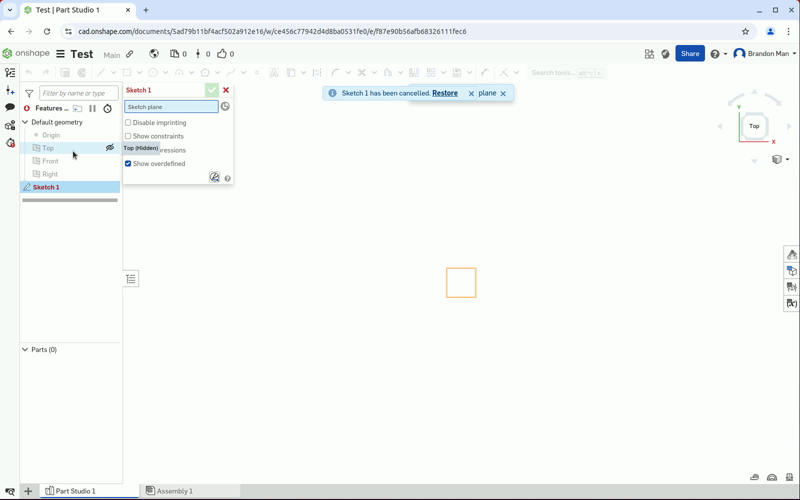
click(73, 150)
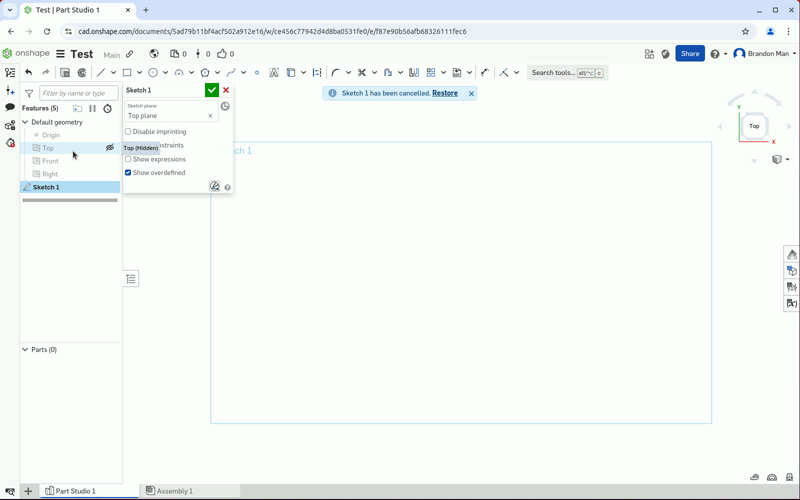
mouse_move(73, 352)
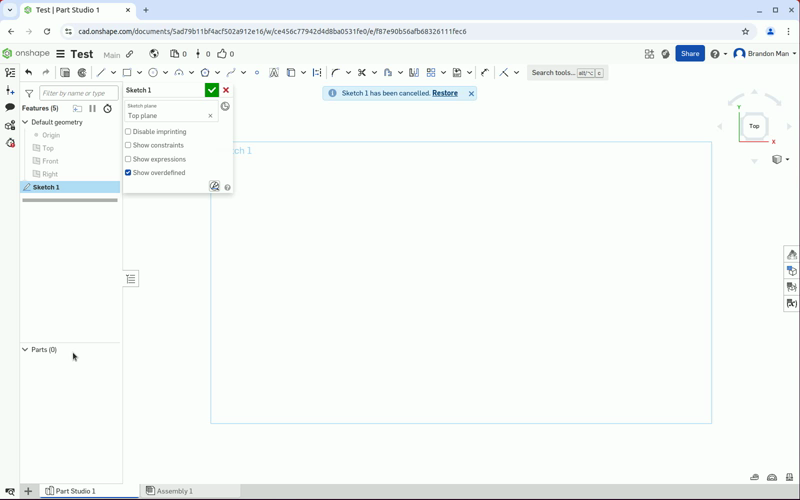
key(y)
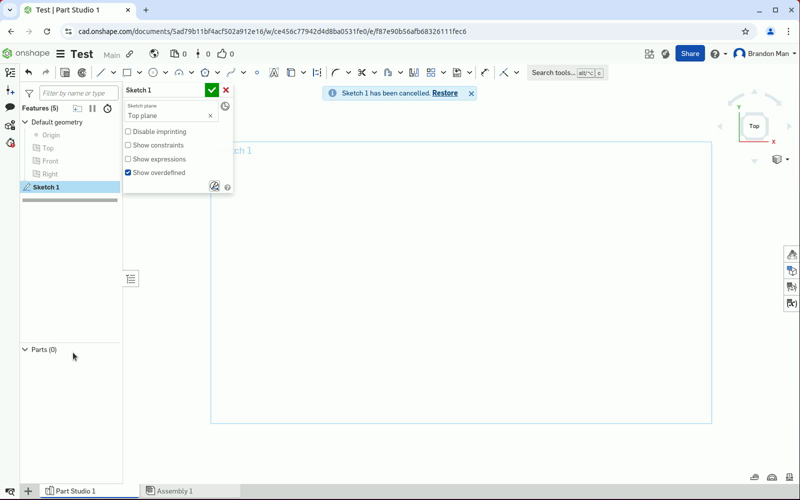
key(l)
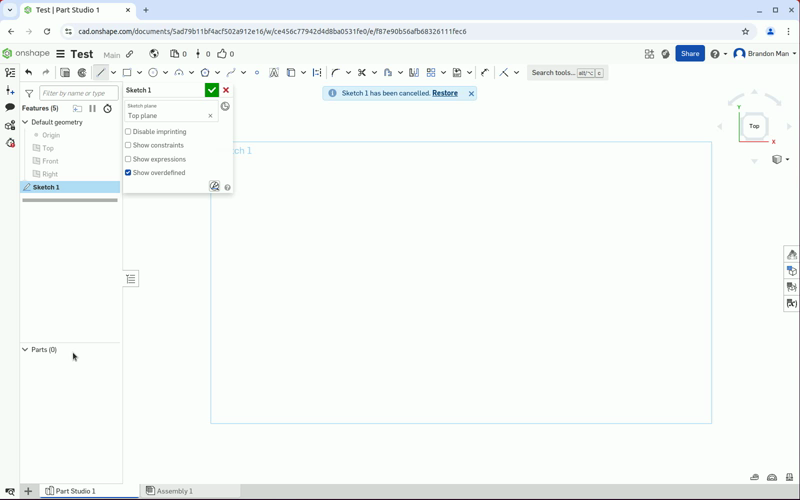
key_down(shift)
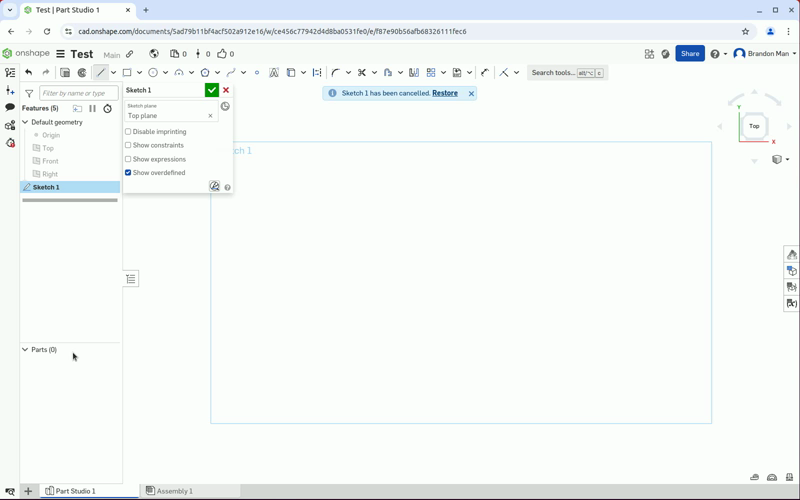
mouse_move(357, 268)
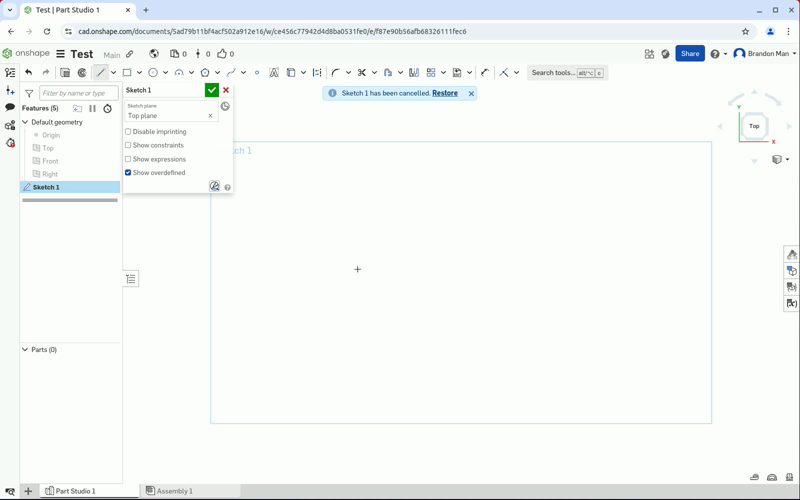
click(357, 268)
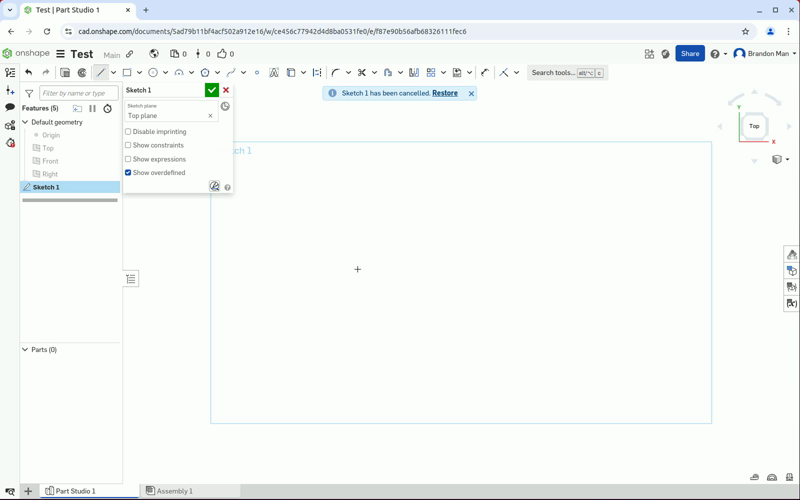
key_up(shift)
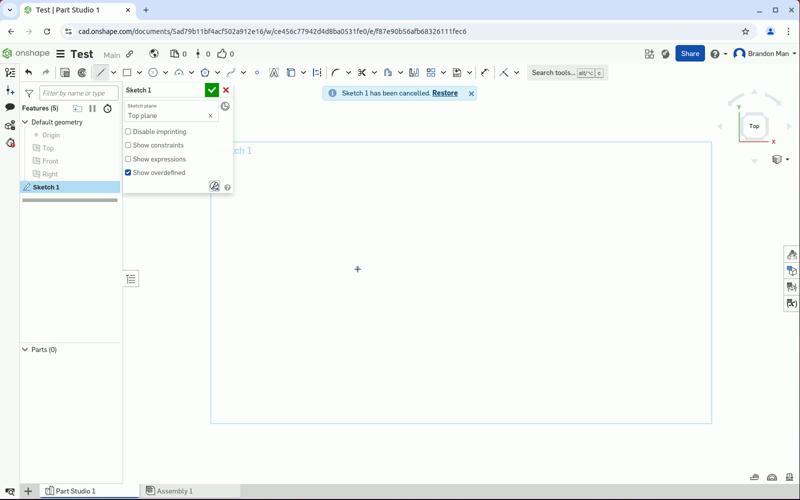
key_down(shift)
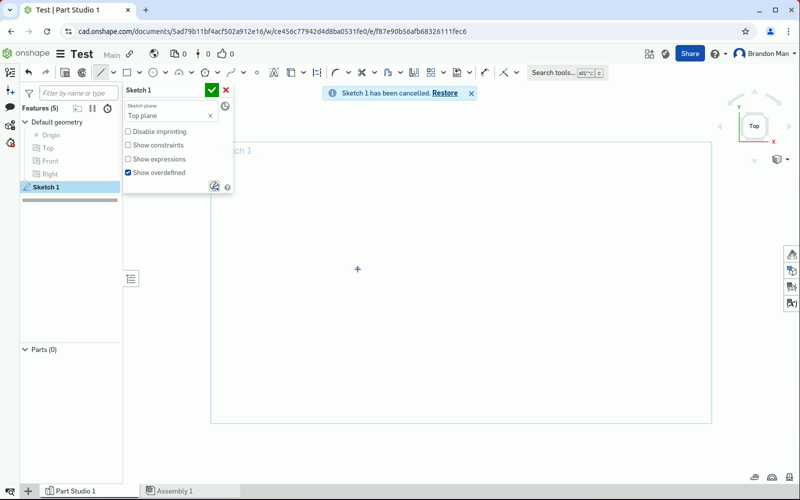
mouse_move(460, 268)
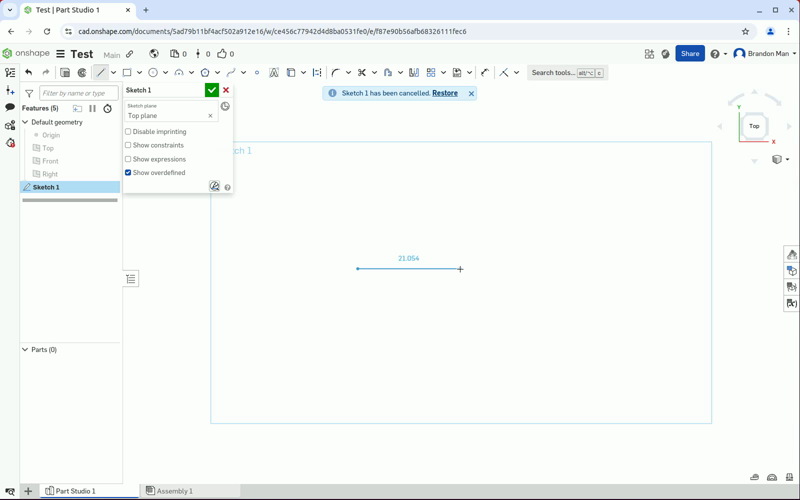
click(460, 268)
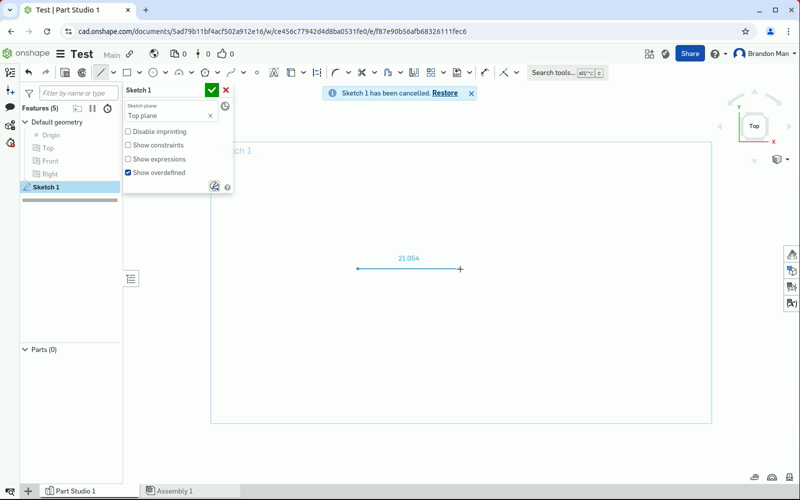
key_up(shift)
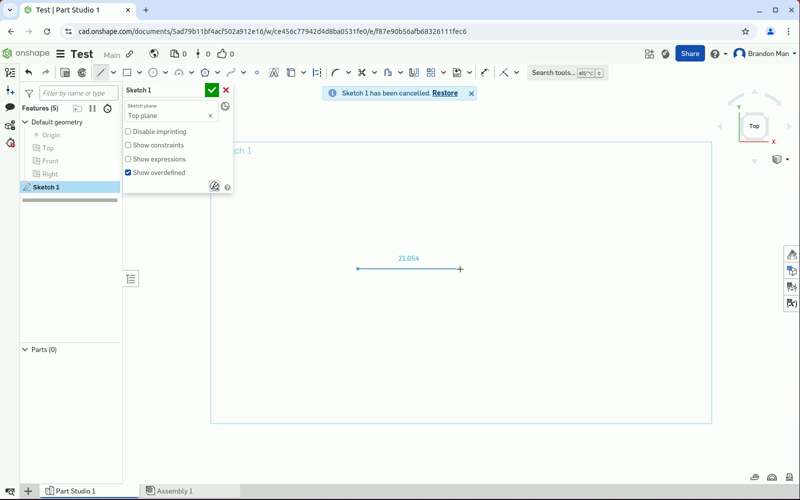
key_down(shift)
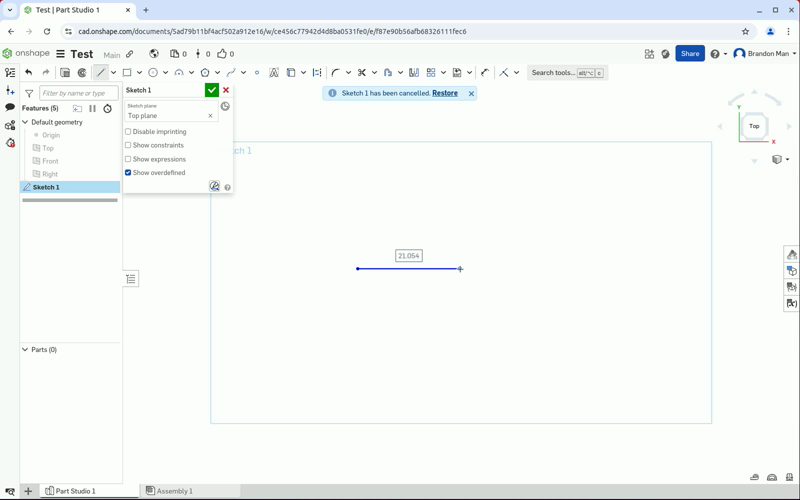
mouse_move(490, 268)
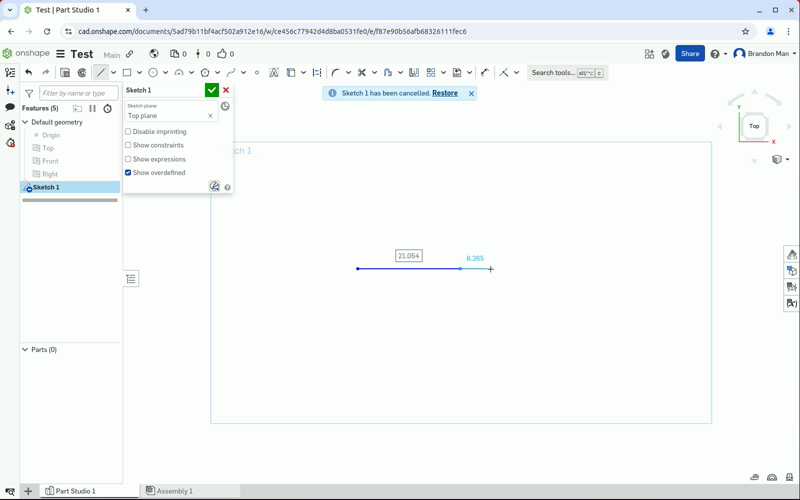
mouse_move(464, 268)
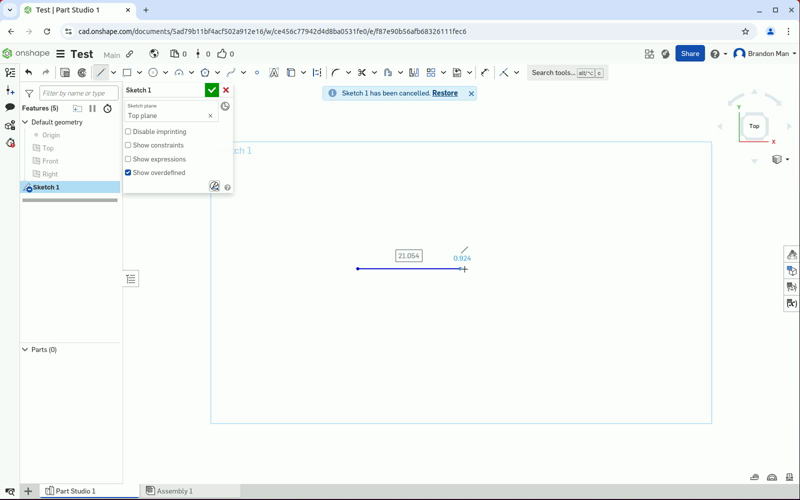
scroll(6)
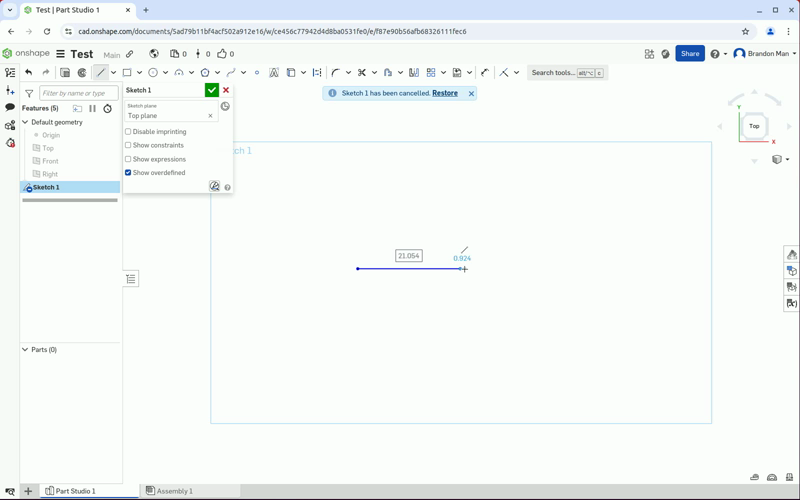
scroll(6)
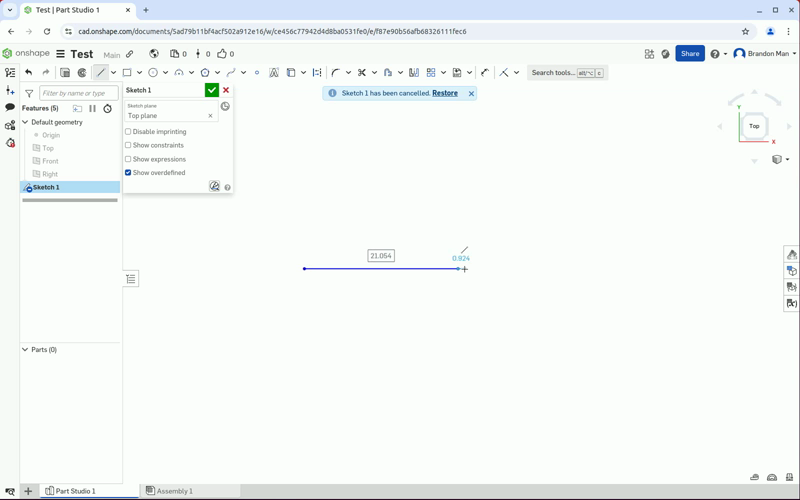
scroll(6)
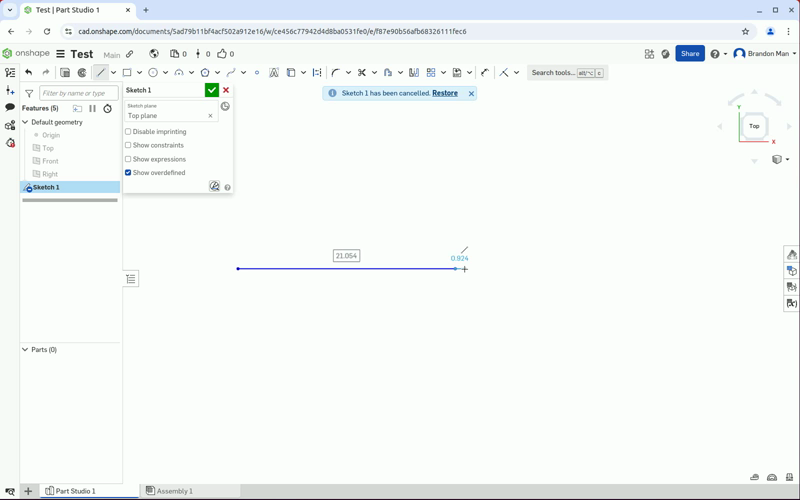
scroll(6)
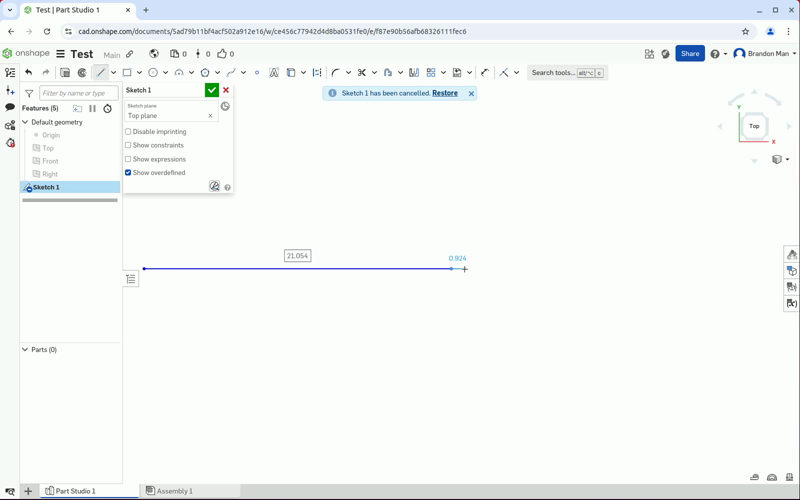
scroll(6)
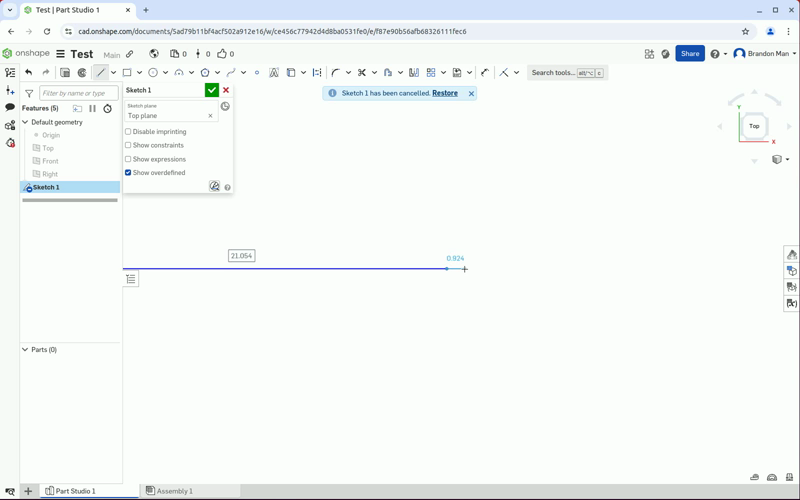
scroll(6)
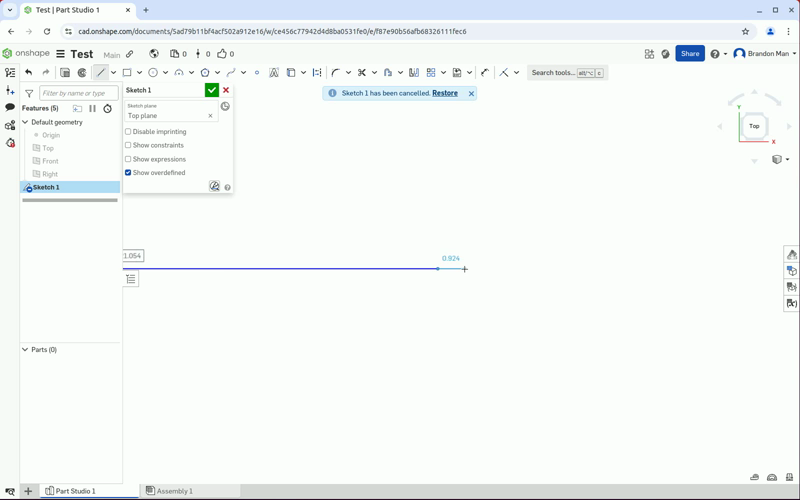
scroll(6)
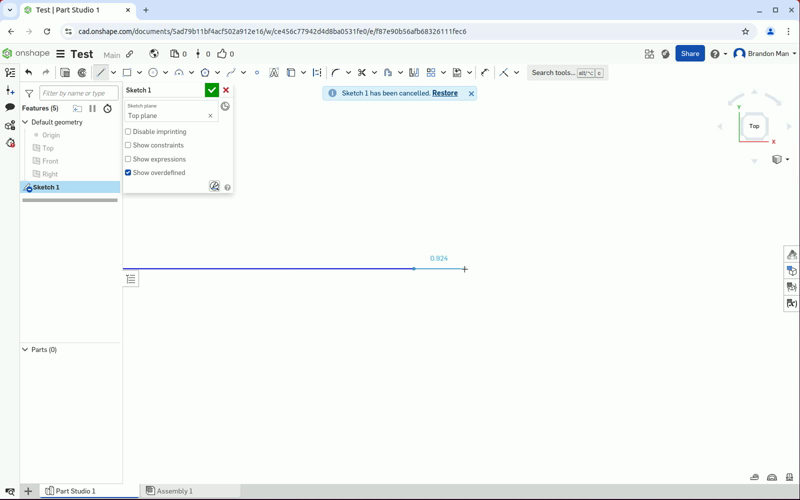
click(464, 268)
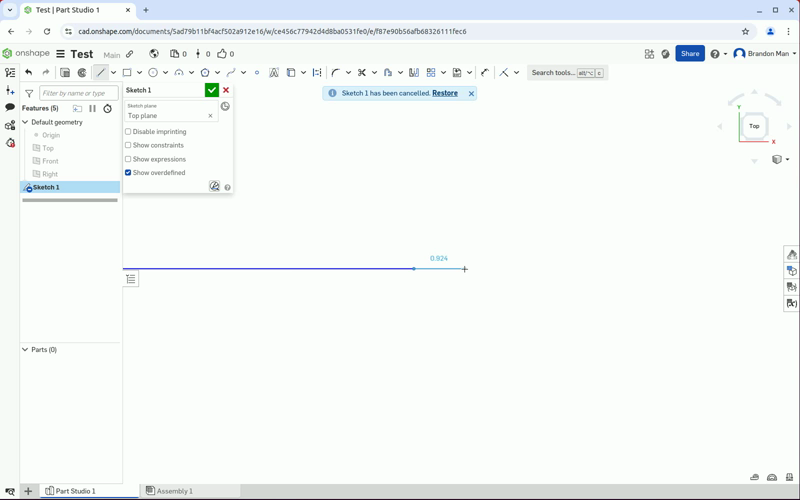
scroll(-6)
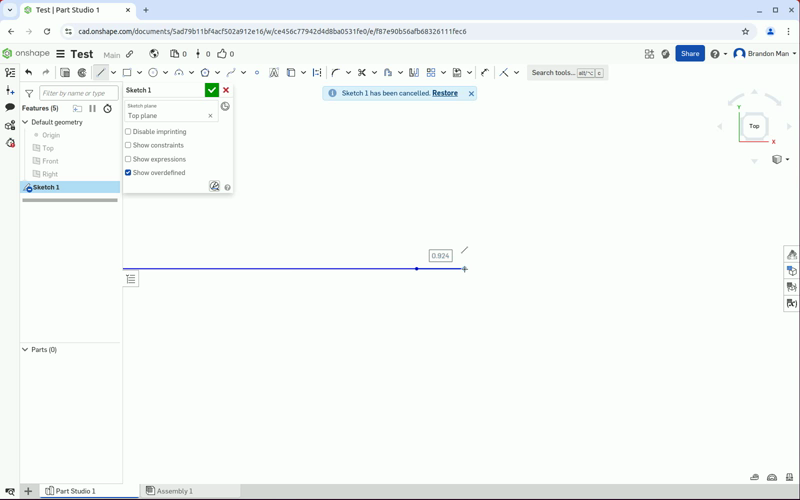
scroll(-6)
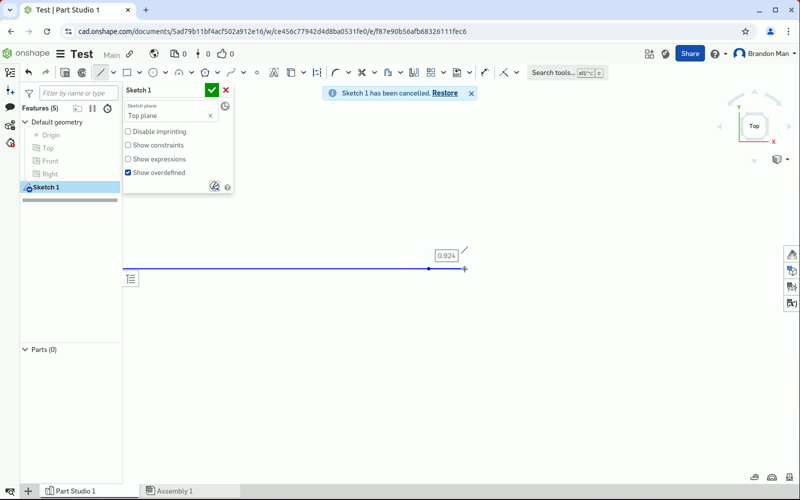
scroll(-6)
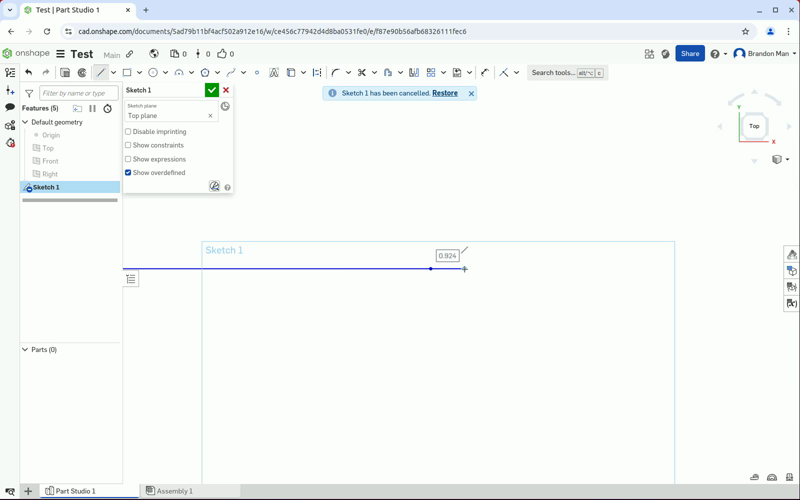
scroll(-6)
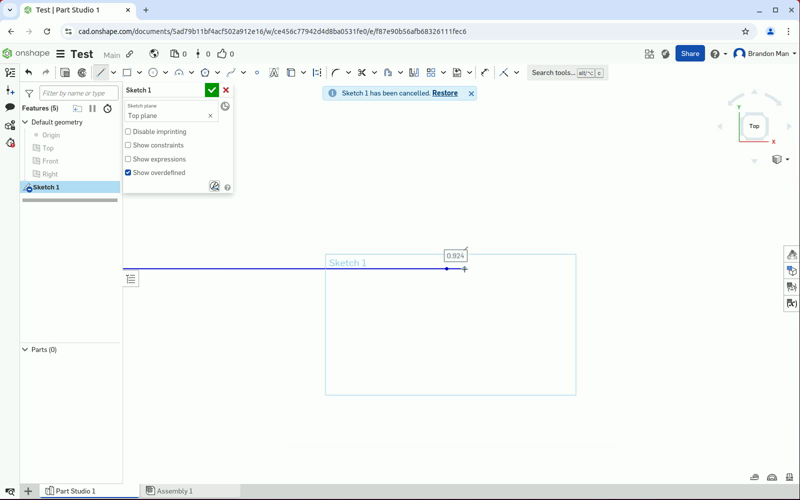
scroll(-6)
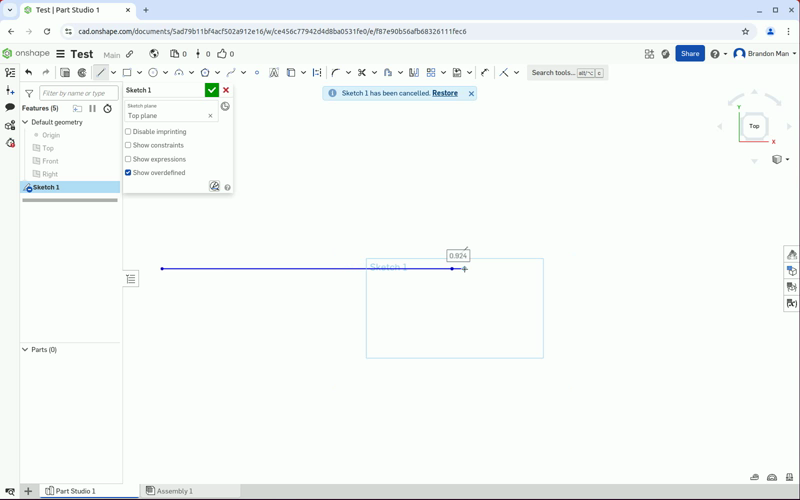
scroll(-6)
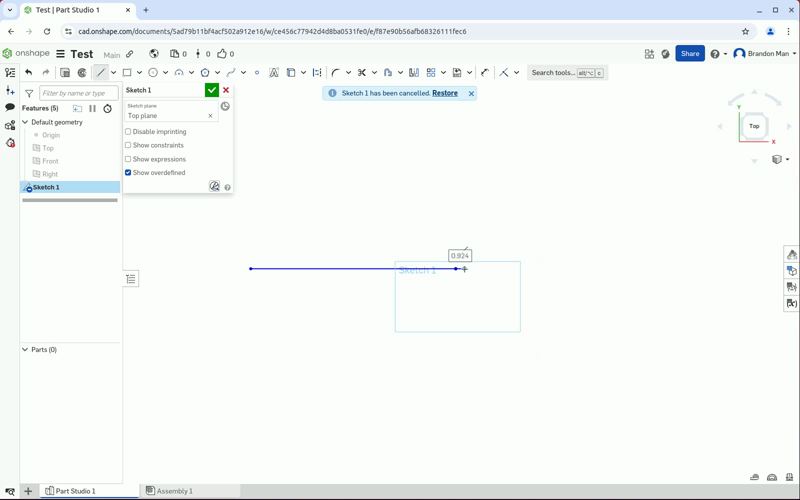
scroll(-6)
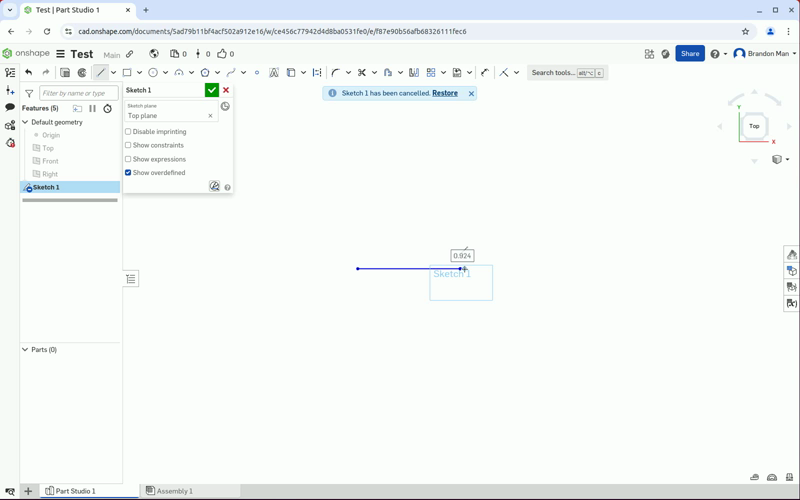
key_up(shift)
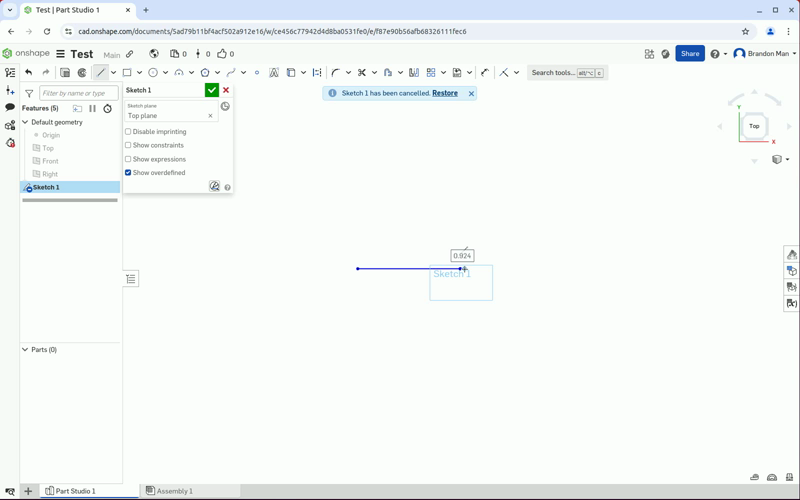
key_down(shift)
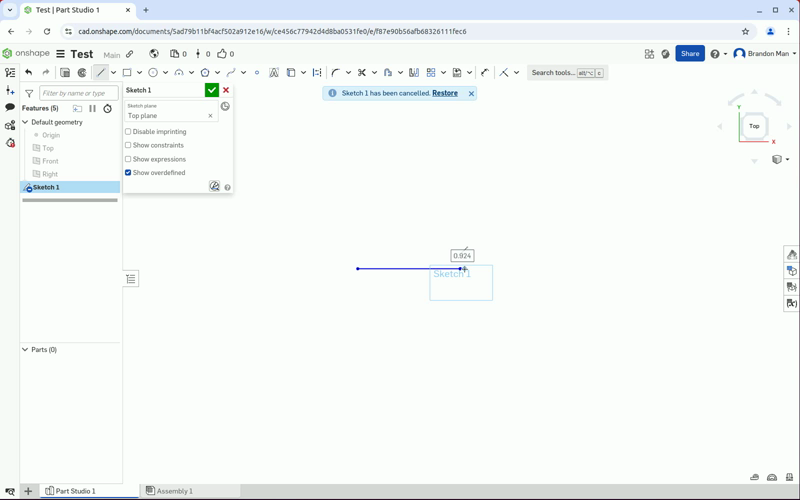
mouse_move(569, 268)
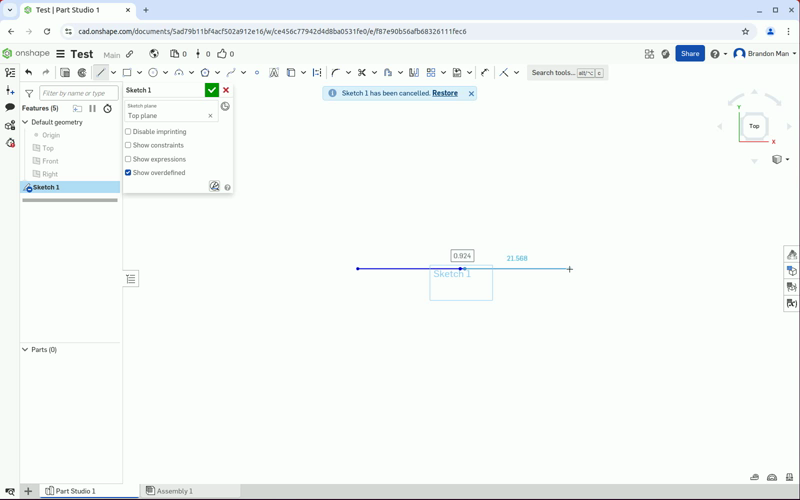
click(569, 268)
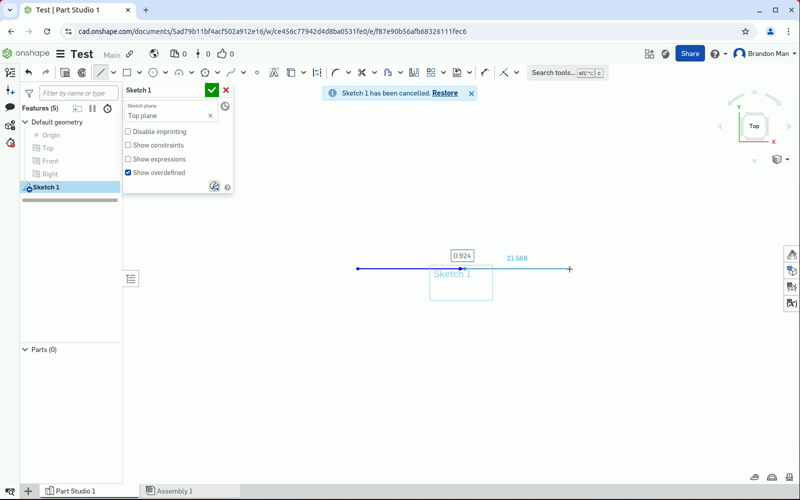
key_up(shift)
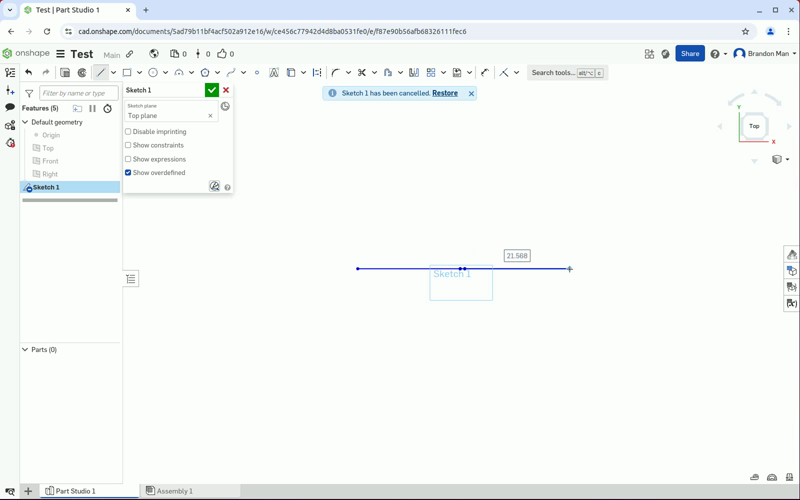
key_down(shift)
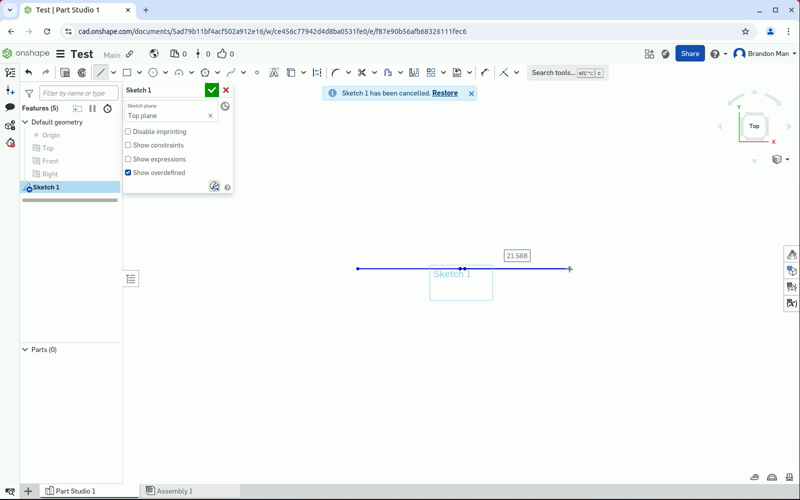
mouse_move(589, 268)
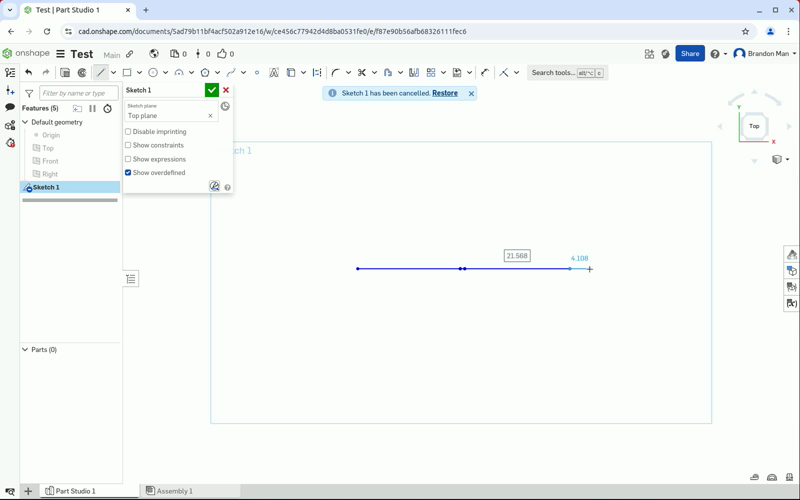
mouse_move(569, 244)
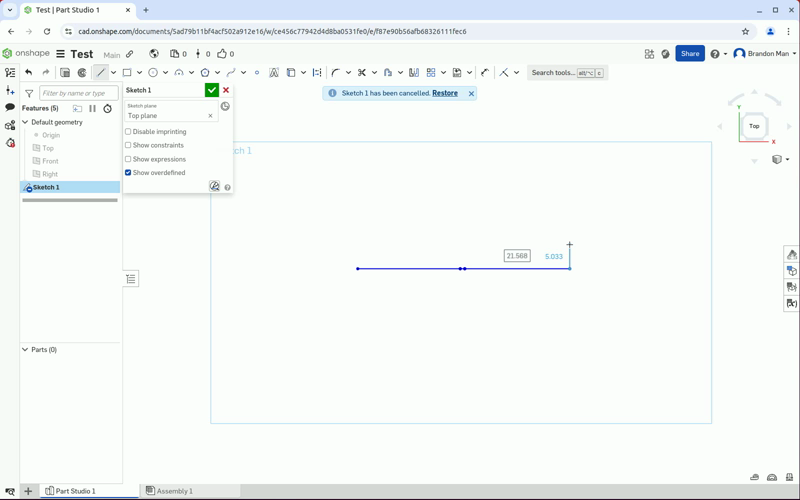
click(569, 244)
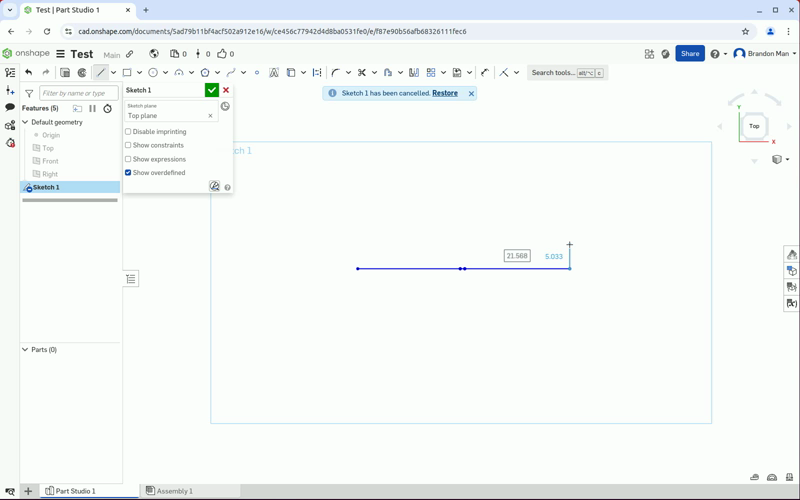
key_up(shift)
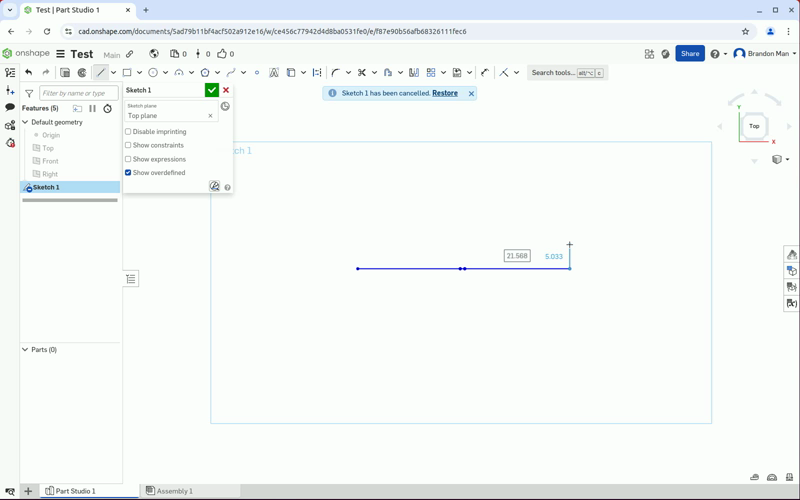
key_down(shift)
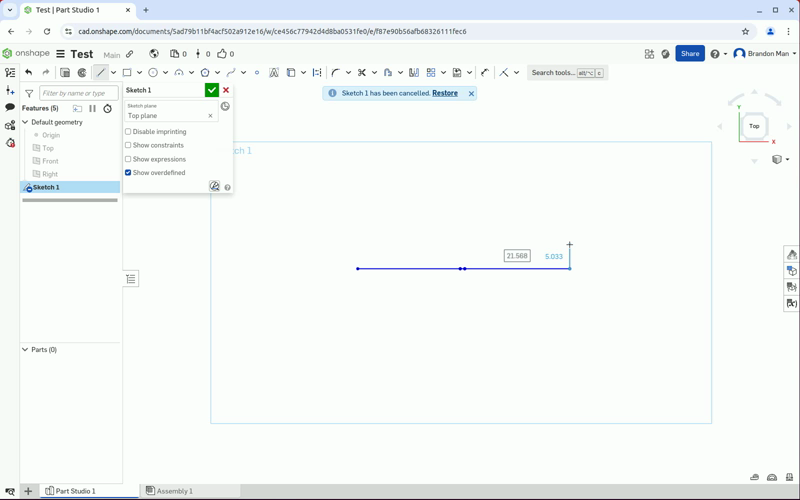
mouse_move(357, 244)
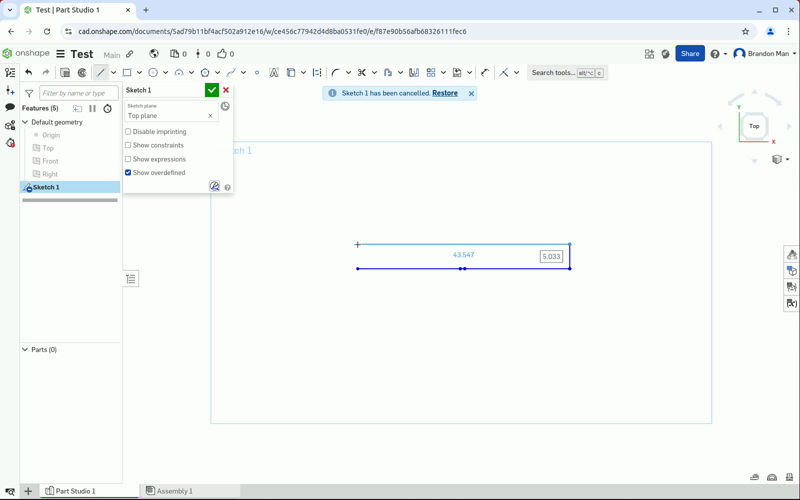
click(357, 244)
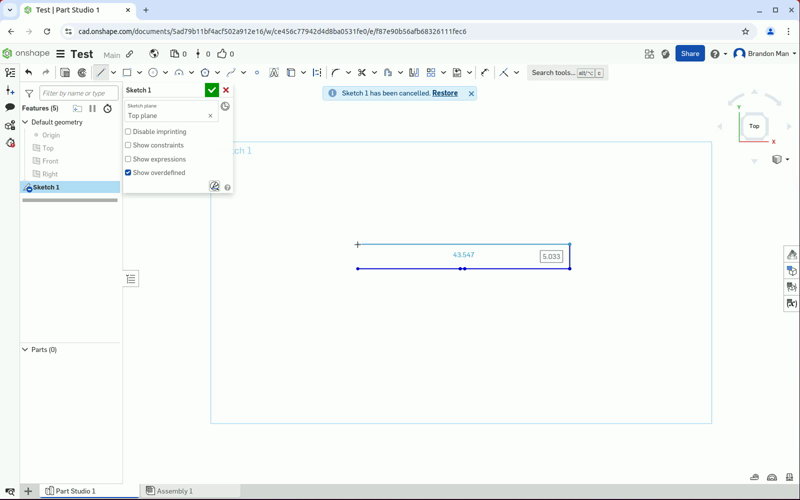
key_up(shift)
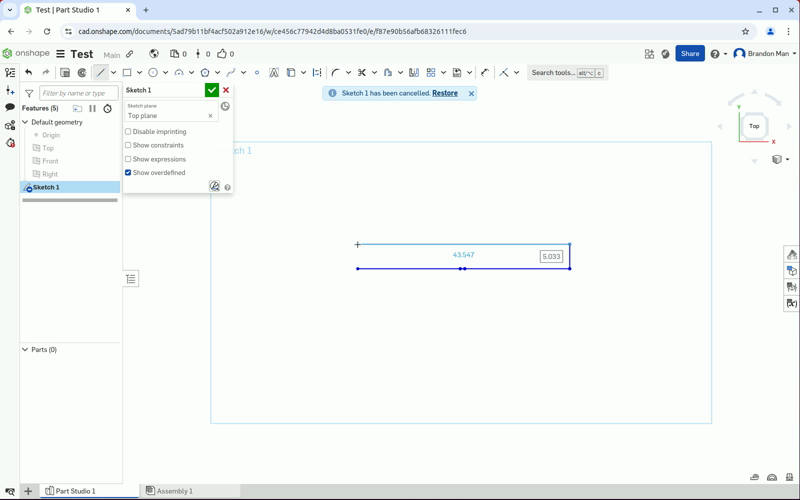
mouse_move(387, 244)
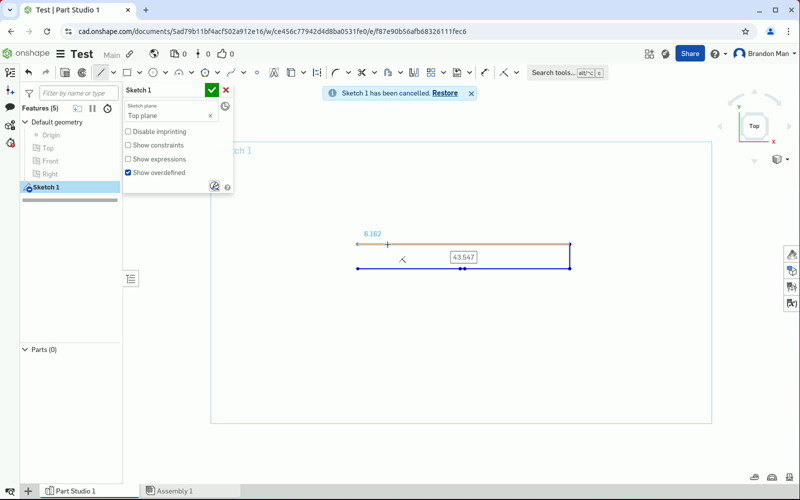
key_down(shift)
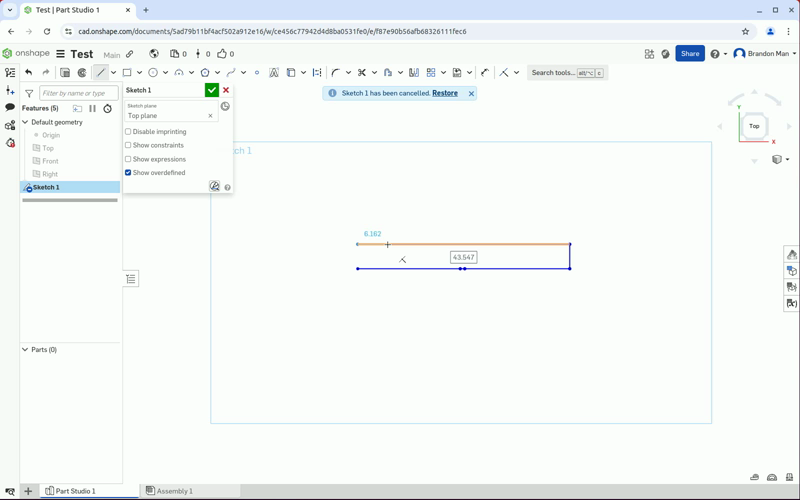
mouse_move(357, 268)
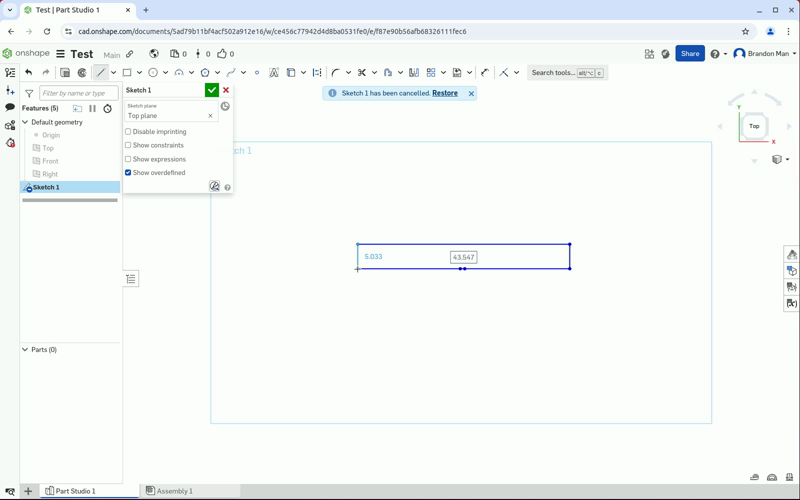
key_up(shift)
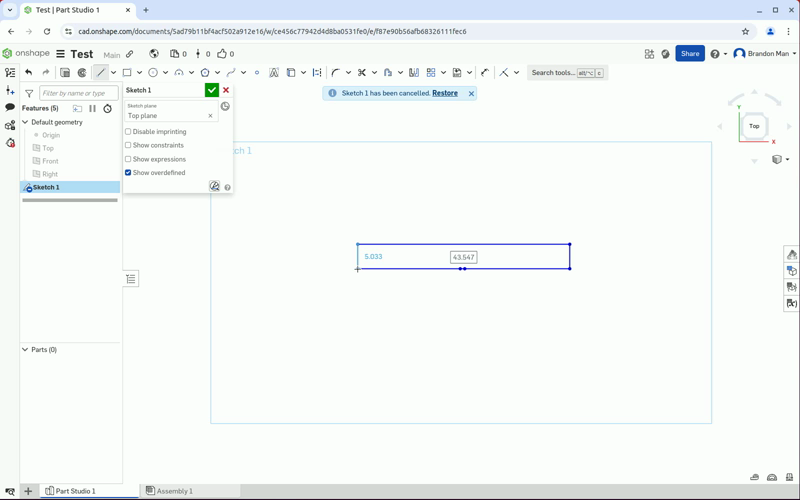
click(357, 268)
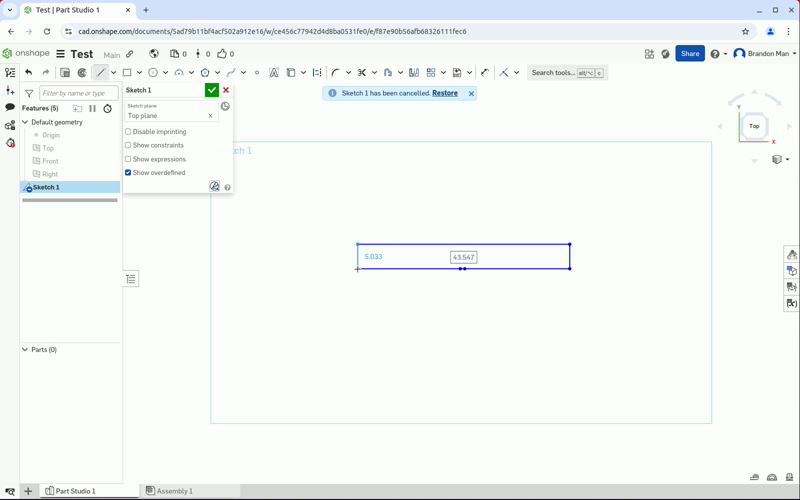
key(esc)
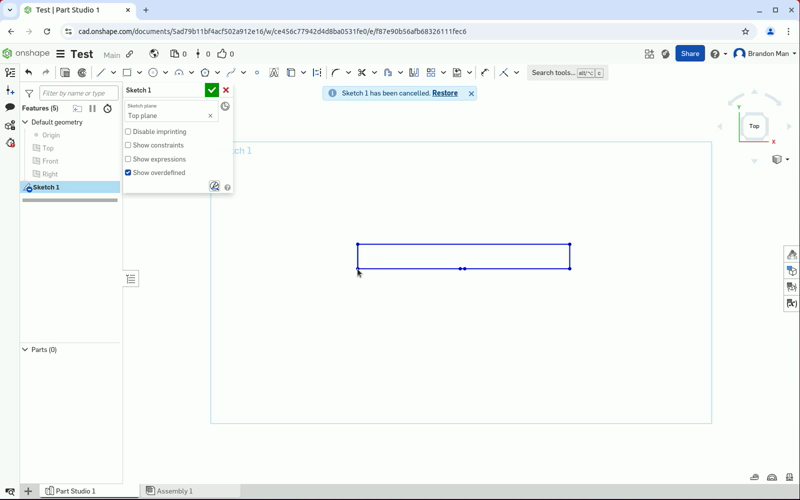
mouse_move(490, 265)
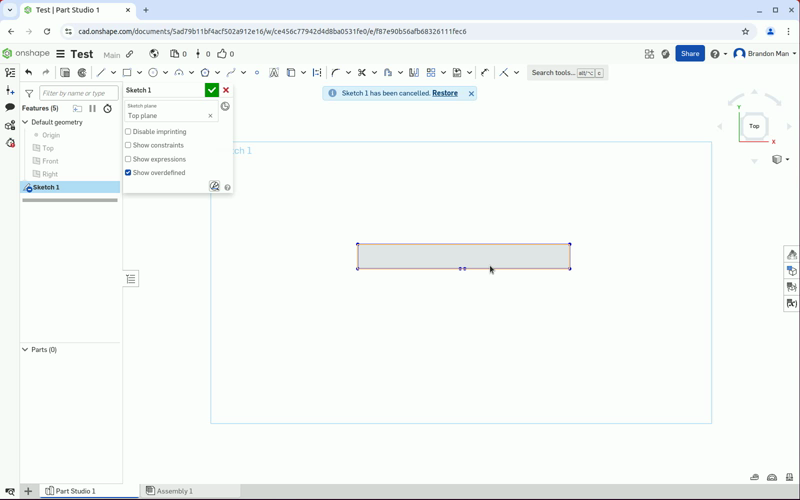
click(490, 265)
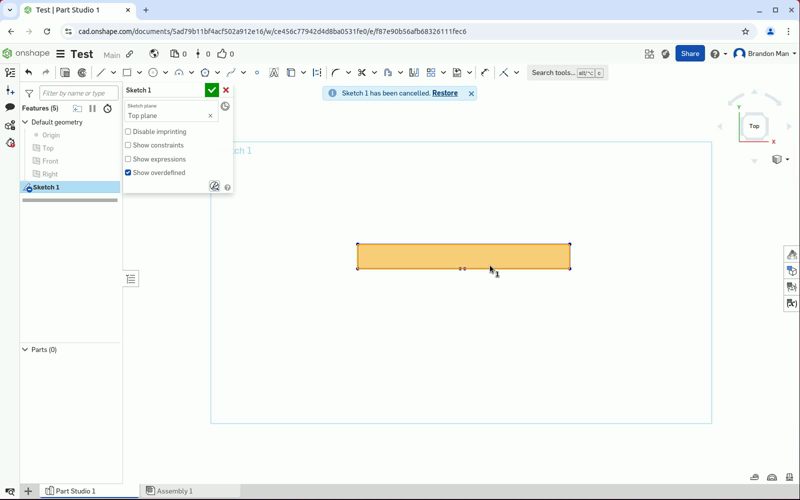
mouse_move(73, 352)
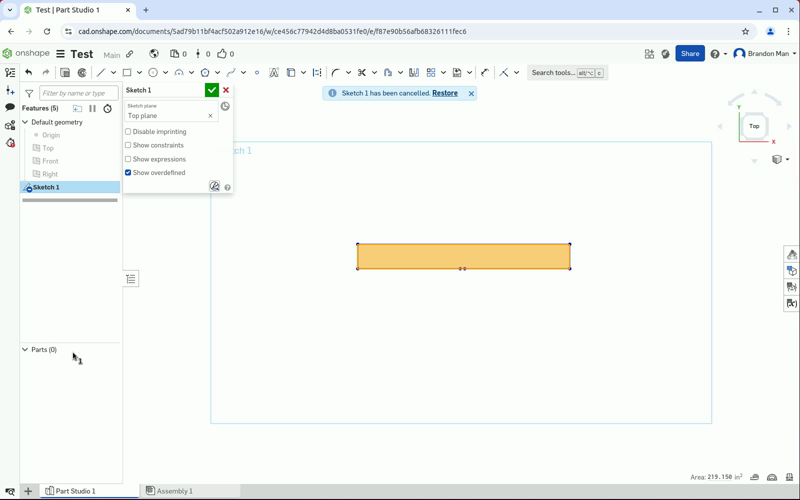
key(shift+y)
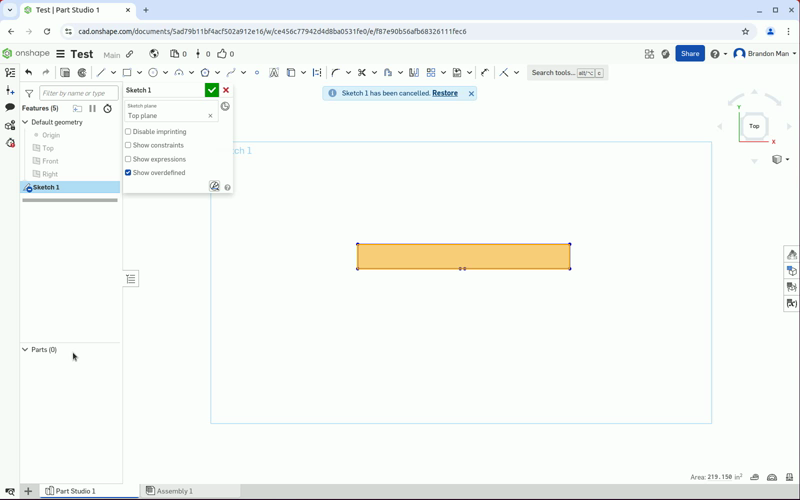
key(shift+e)
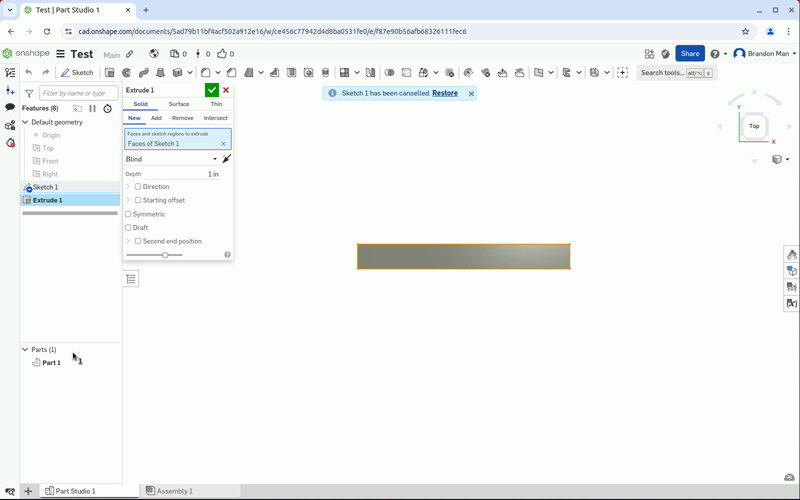
mouse_move(143, 106)
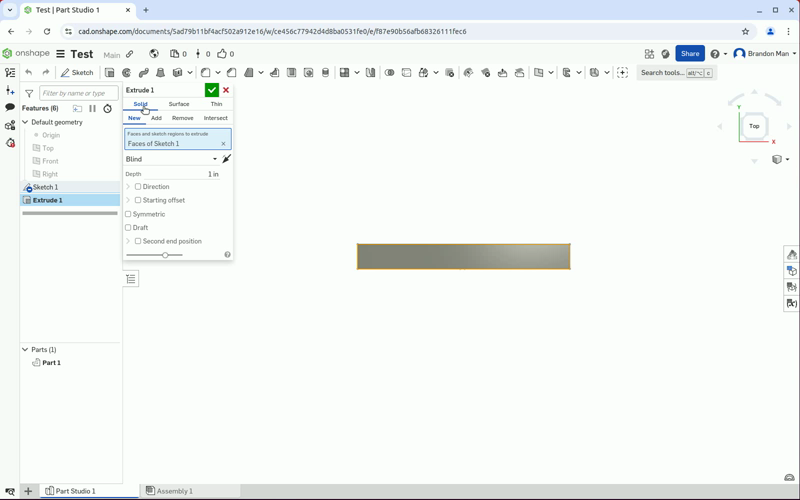
click(143, 106)
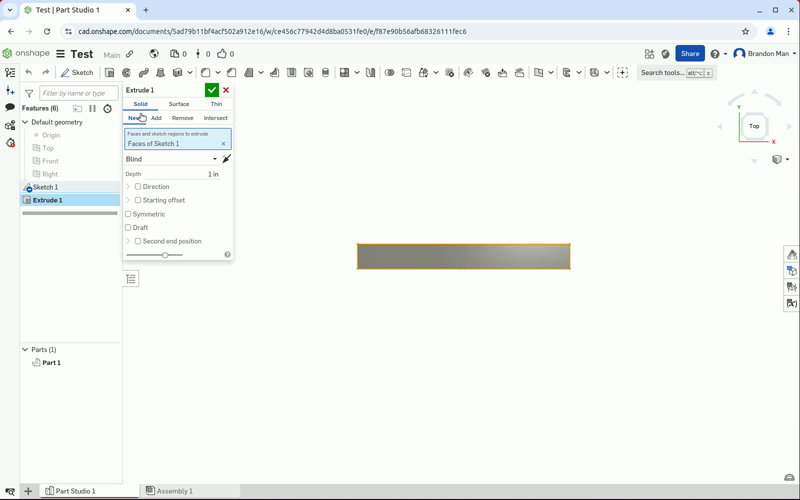
mouse_move(137, 120)
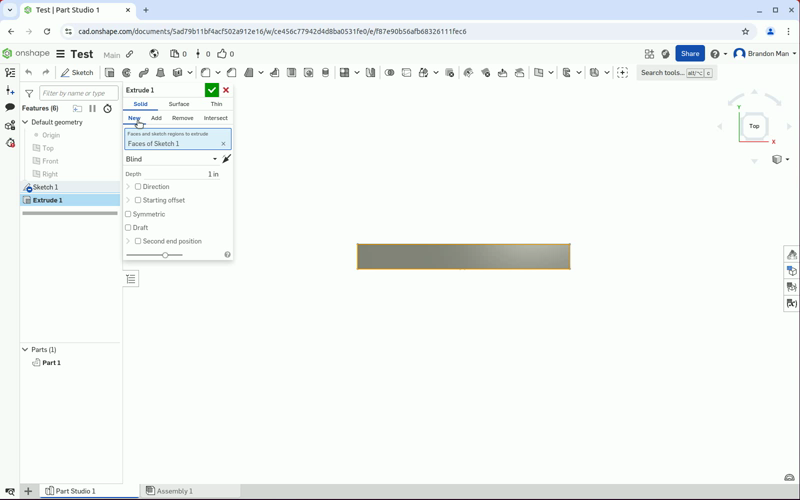
click(137, 120)
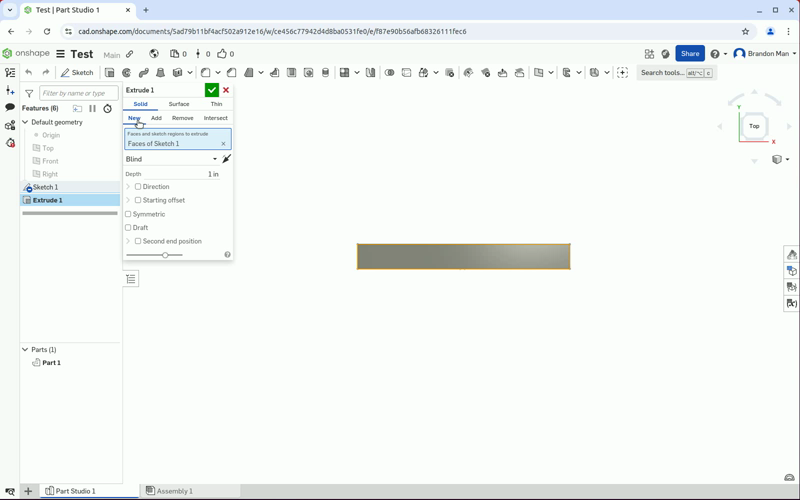
key(tab, 4)
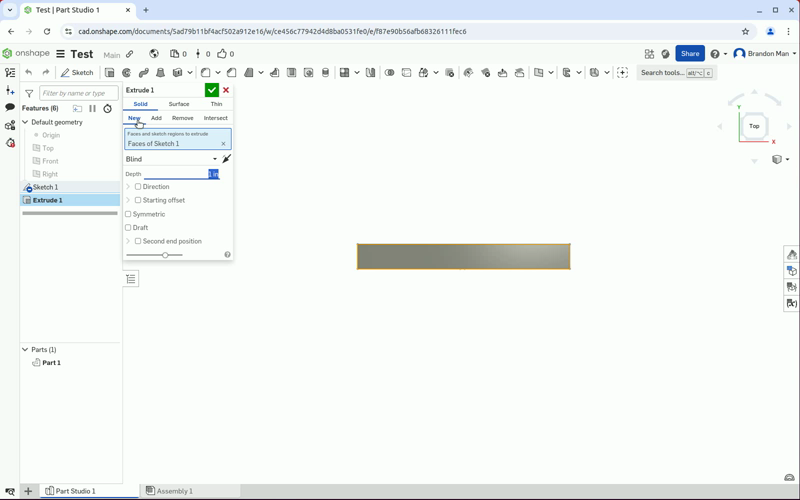
text(4.814)
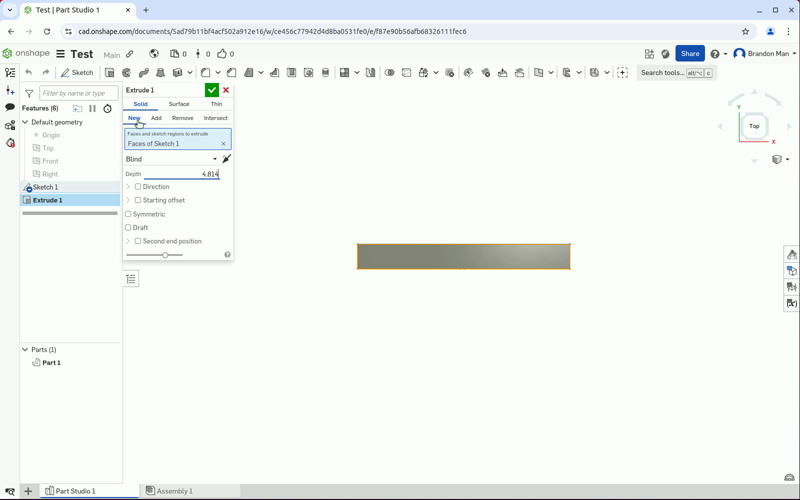
key(enter)
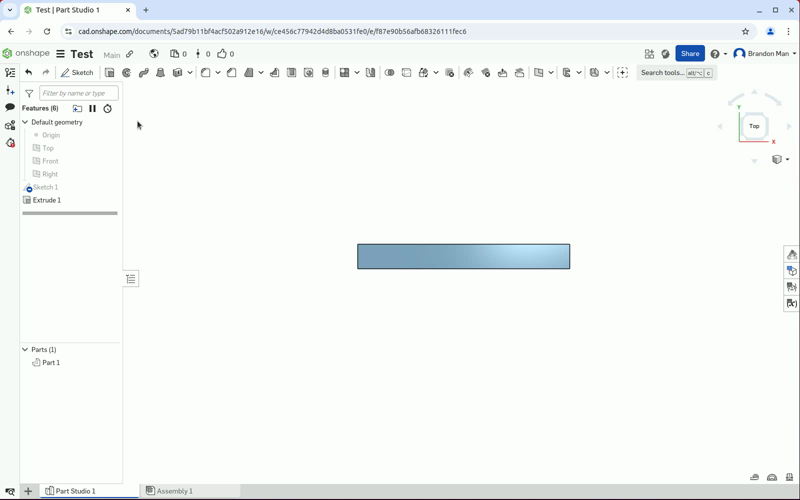
key(shift+h)
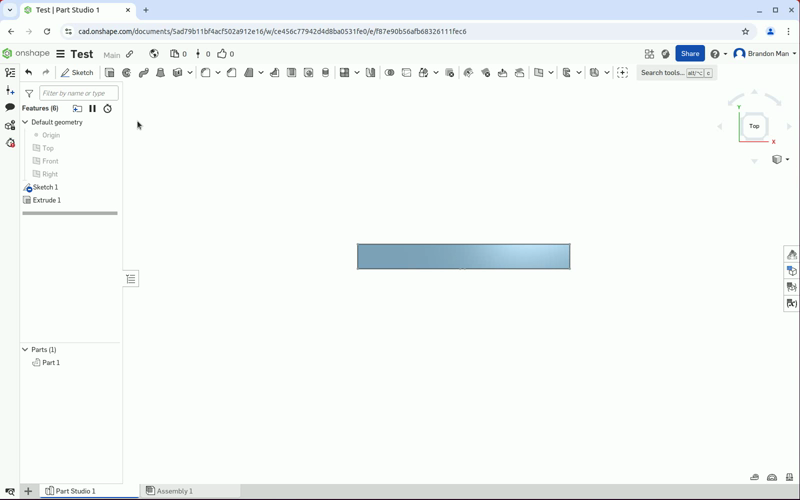
key(shift+h)
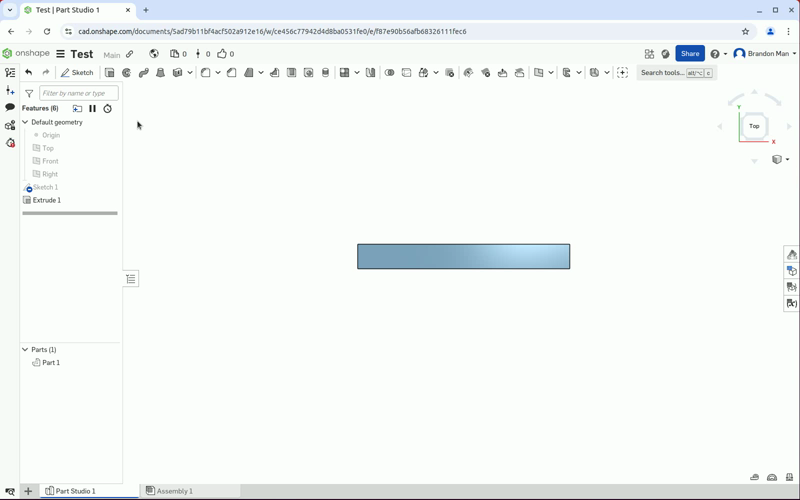
mouse_move(73, 189)
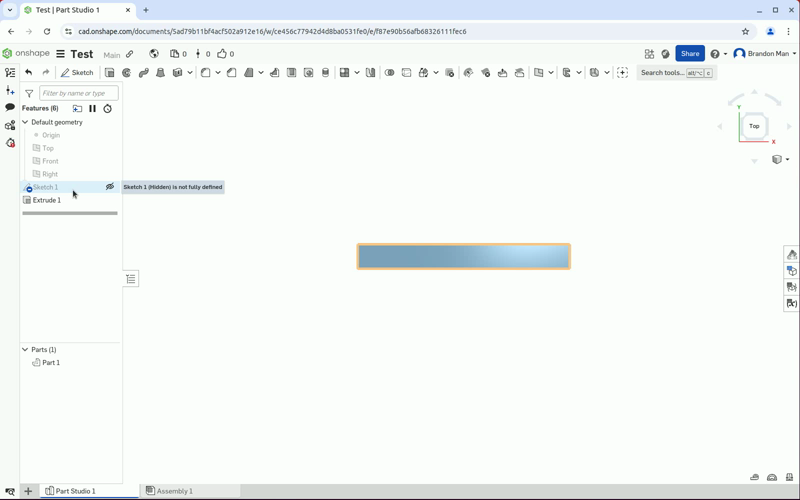
click(73, 189)
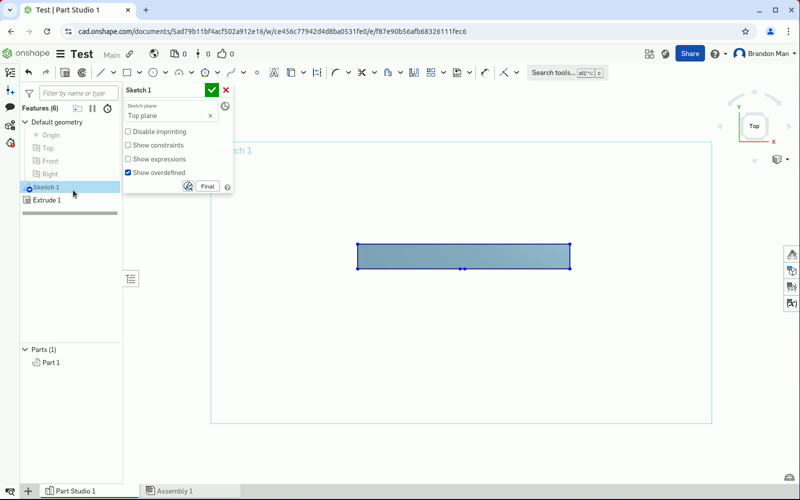
mouse_move(229, 92)
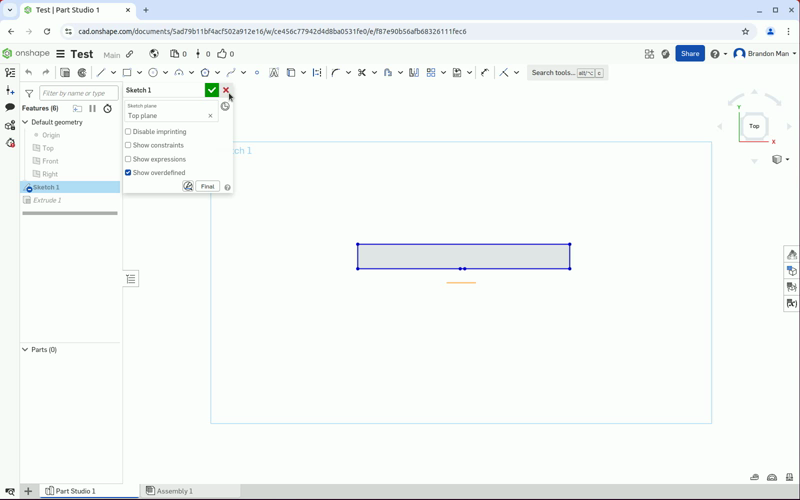
click(229, 92)
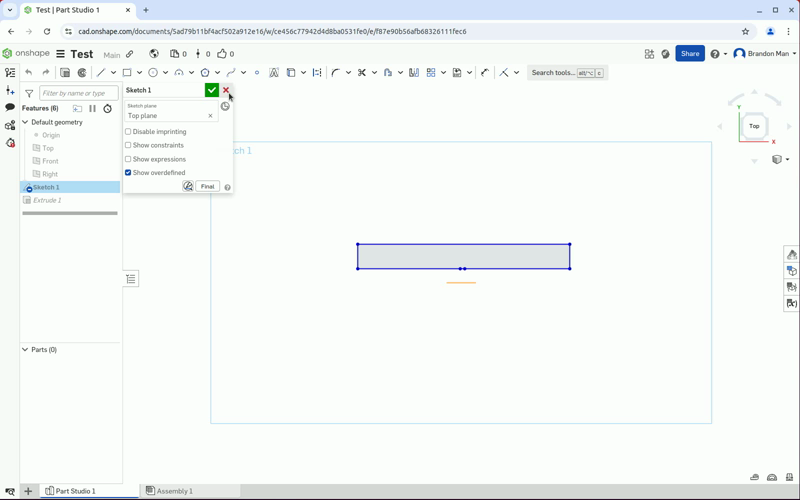
key(shift+s)
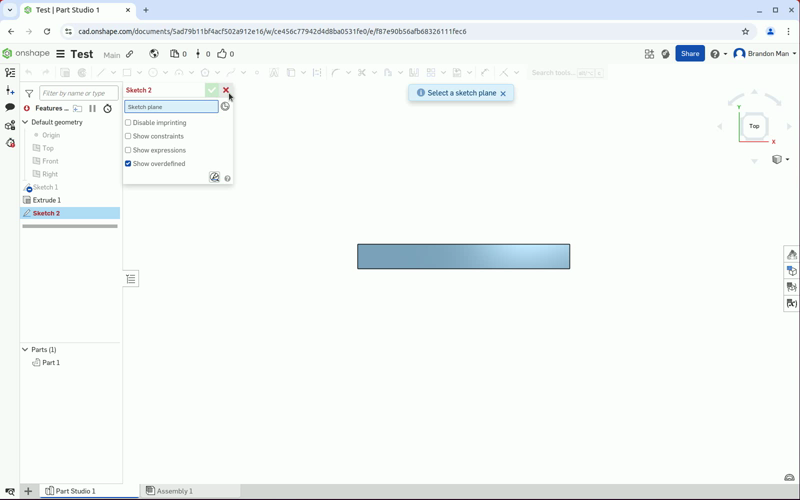
mouse_move(73, 150)
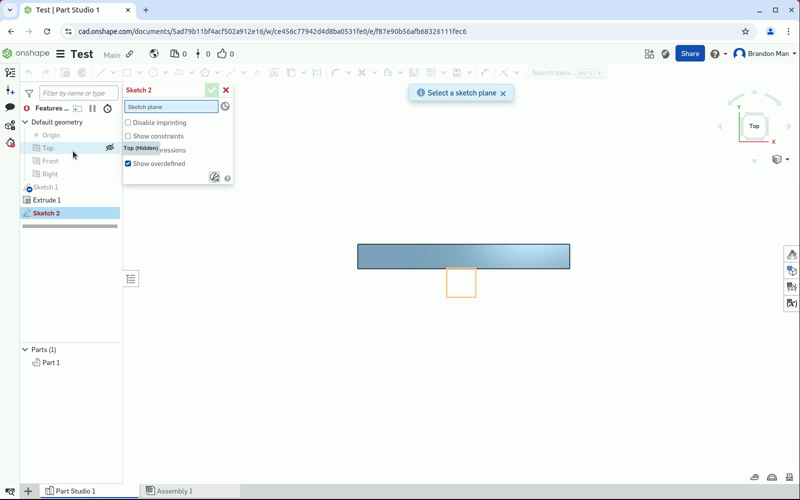
click(73, 150)
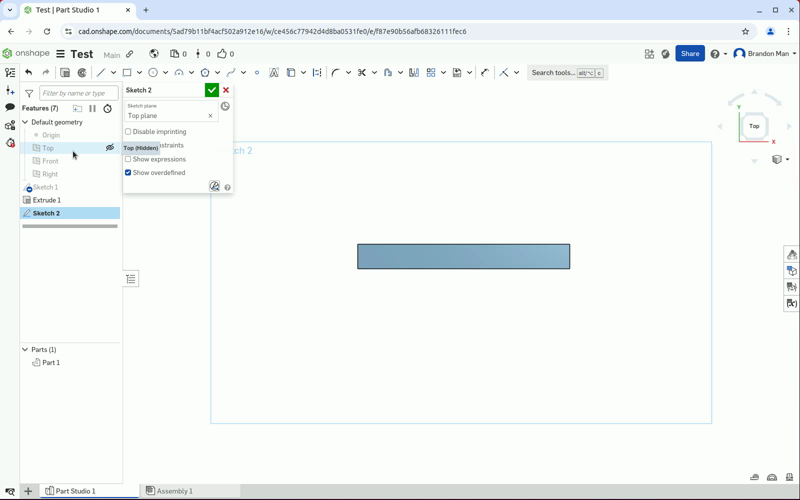
mouse_move(73, 352)
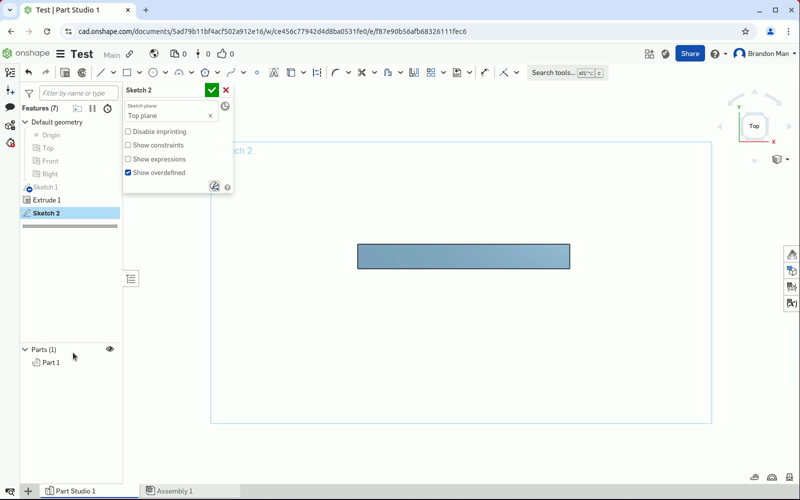
key(y)
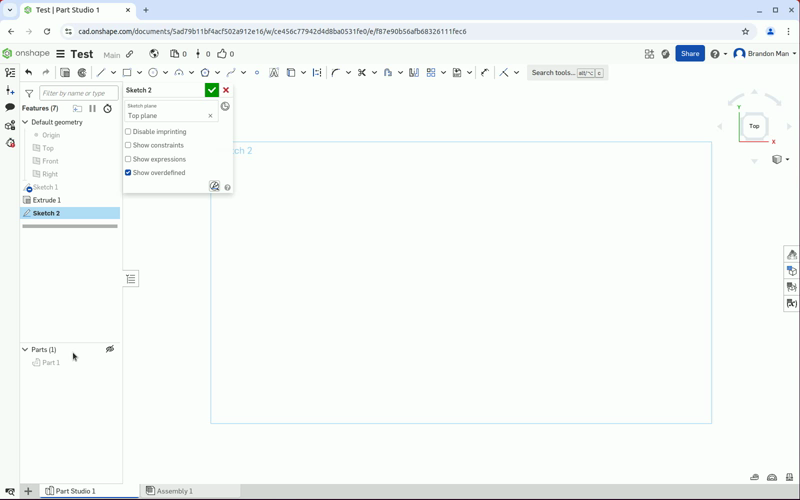
key(l)
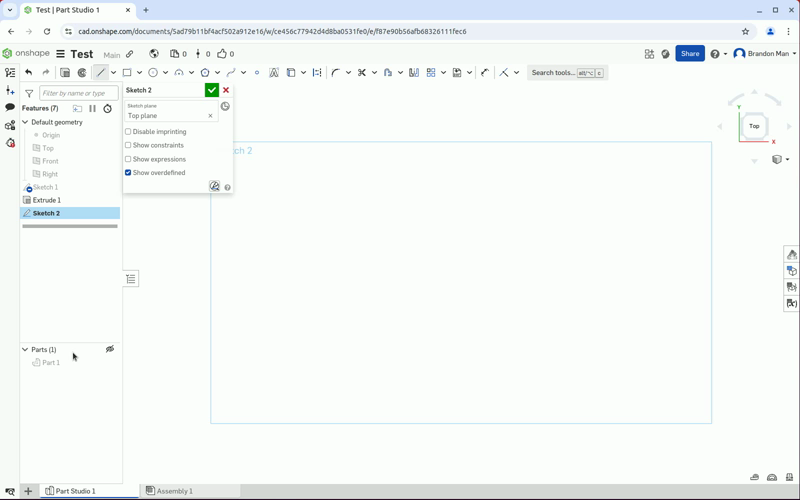
key_down(shift)
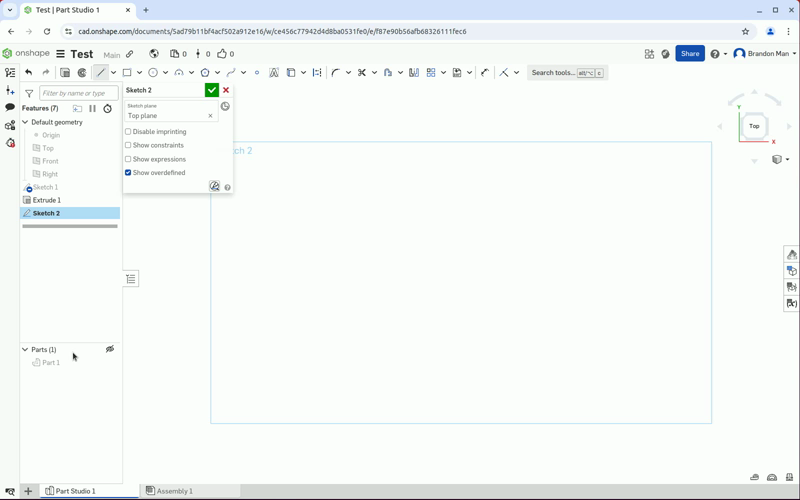
mouse_move(357, 360)
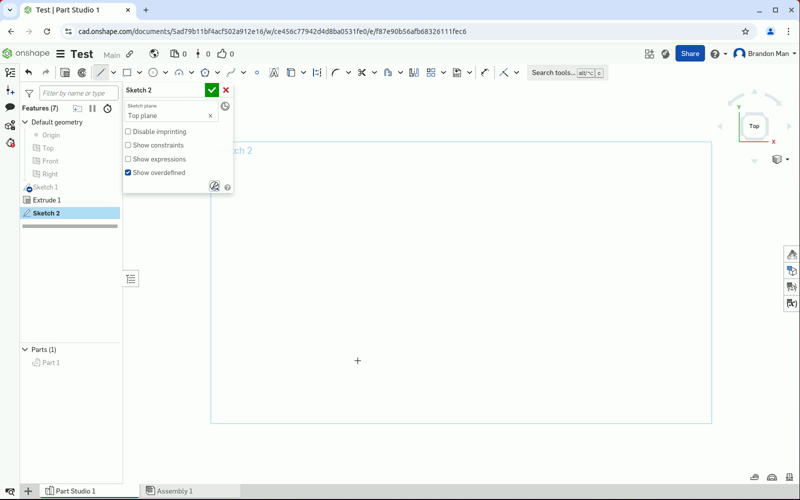
click(357, 360)
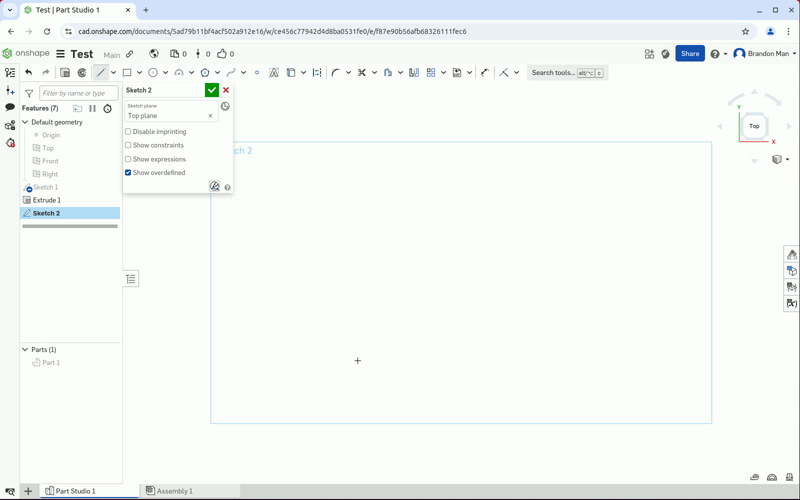
key_up(shift)
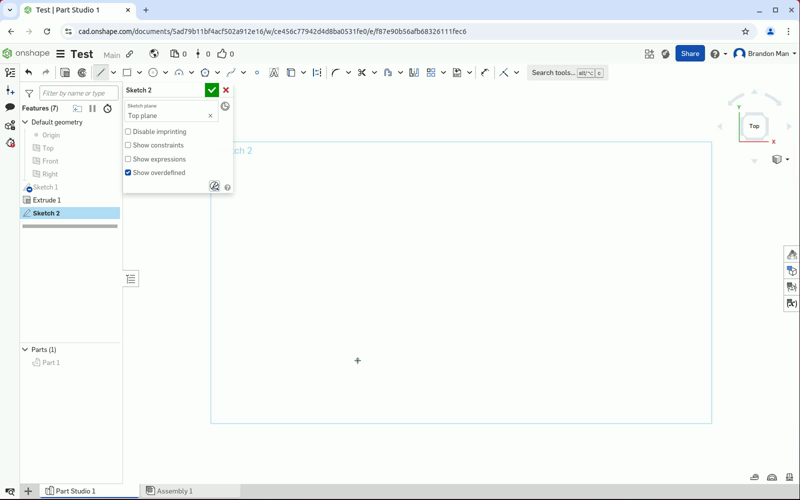
key_down(shift)
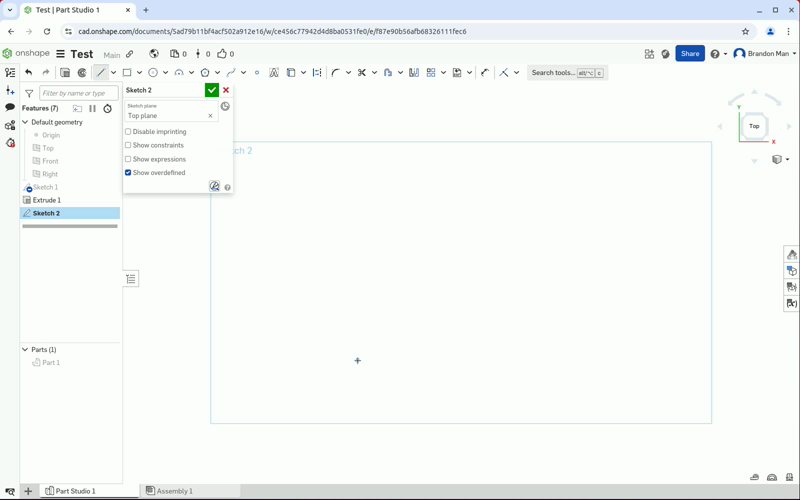
mouse_move(569, 360)
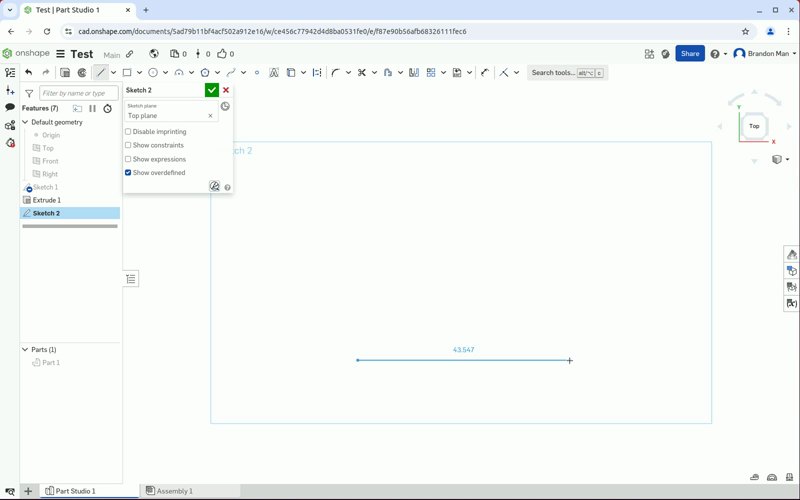
click(569, 360)
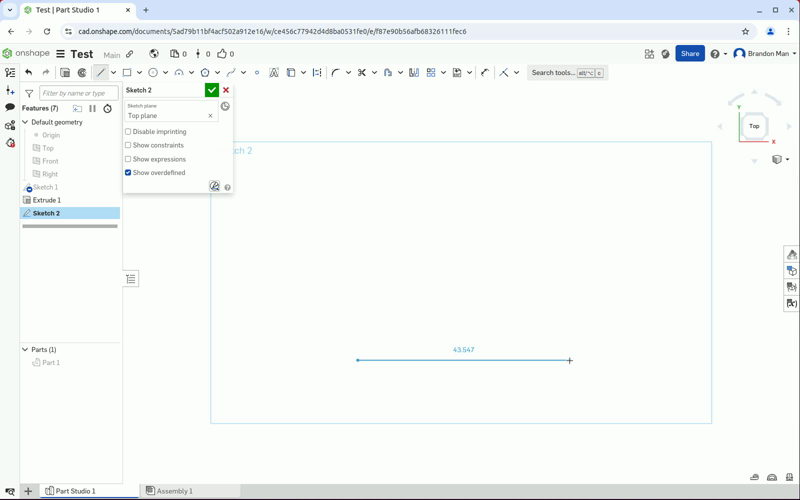
key_up(shift)
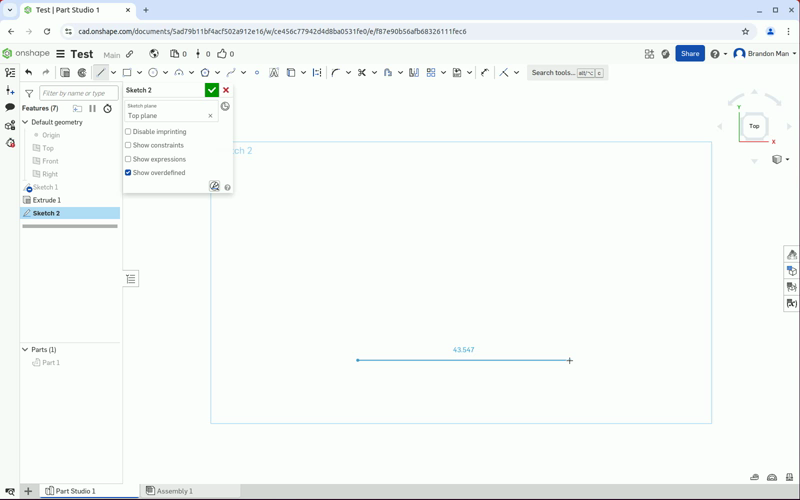
key_down(shift)
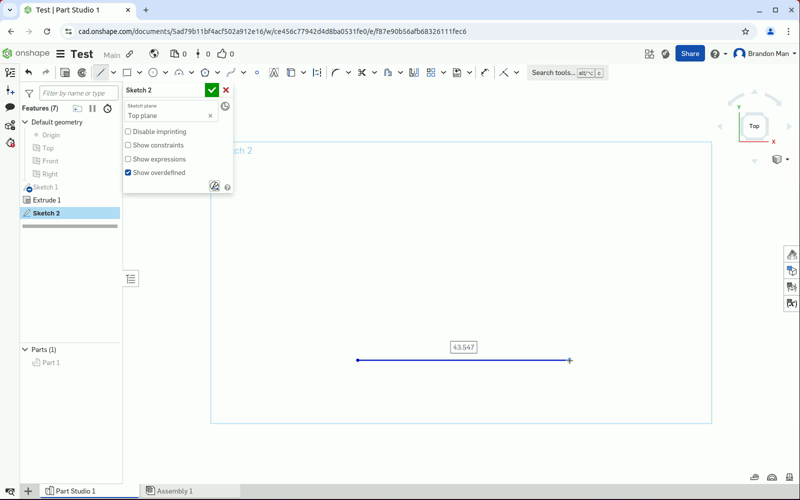
mouse_move(589, 360)
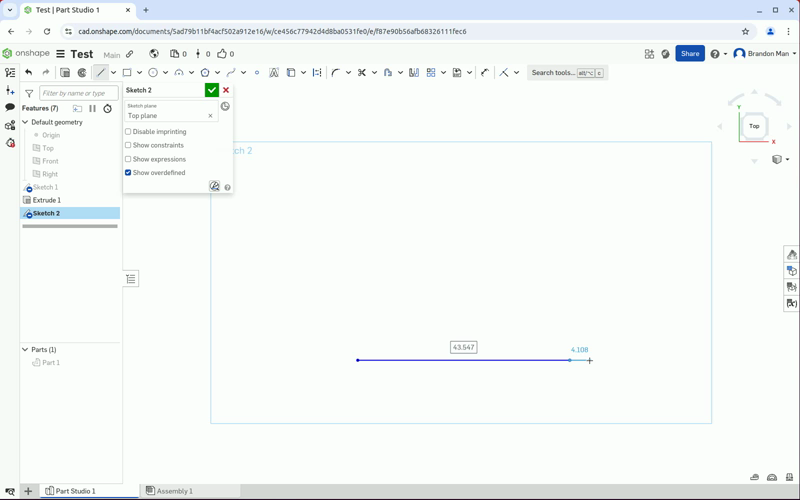
mouse_move(569, 335)
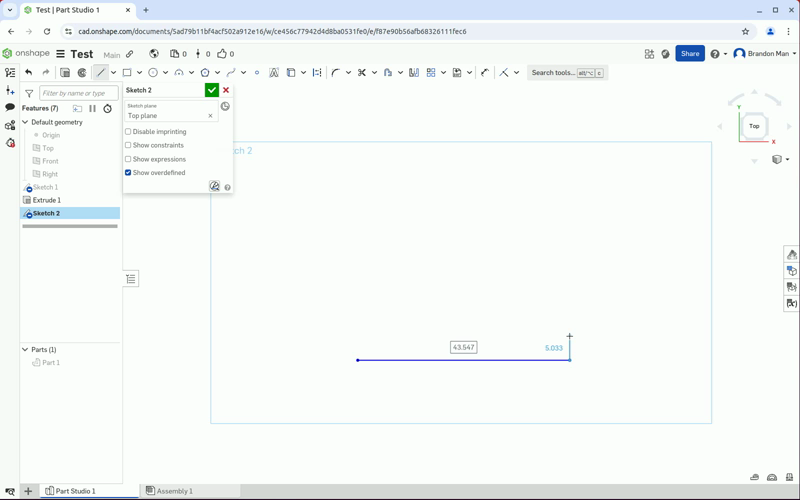
click(569, 335)
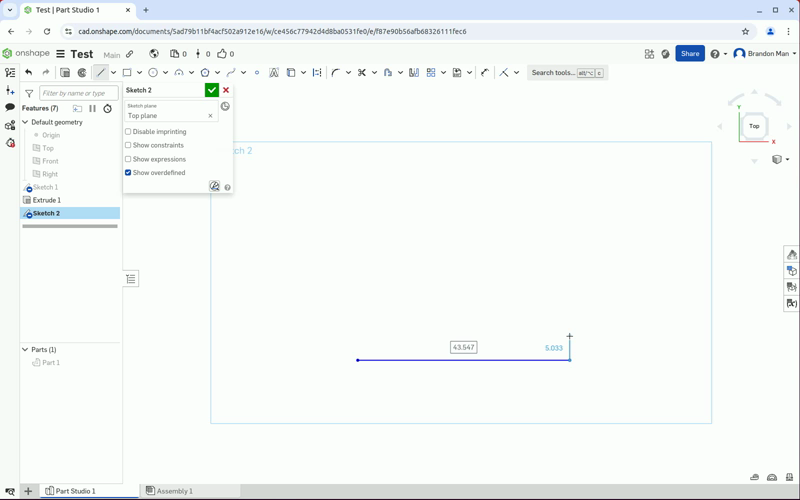
key_up(shift)
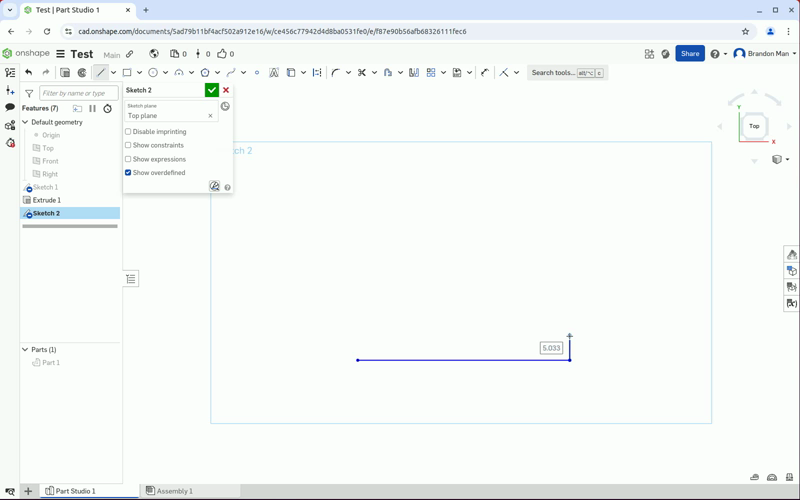
key_down(shift)
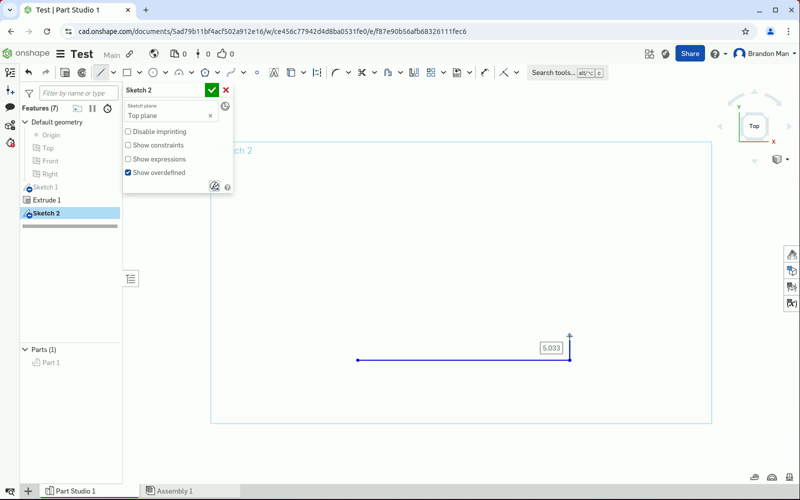
mouse_move(464, 335)
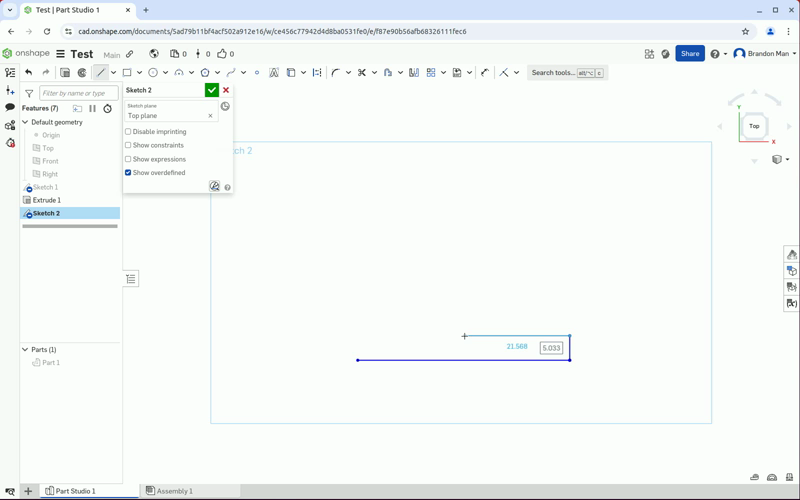
click(464, 335)
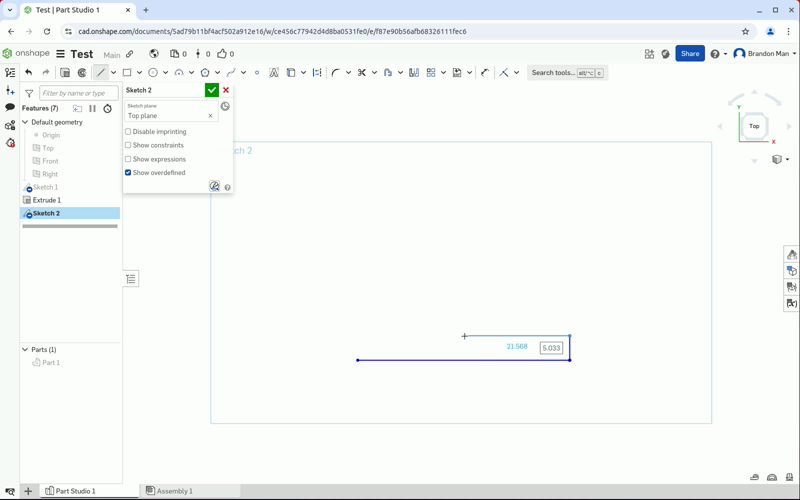
key_up(shift)
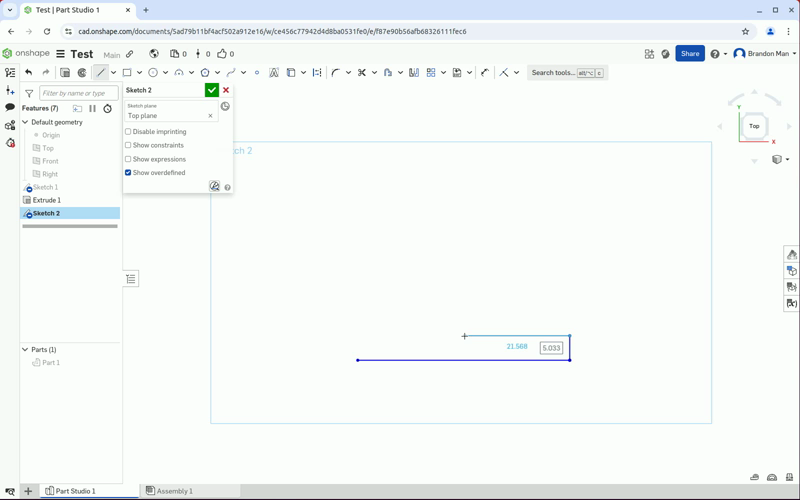
key_down(shift)
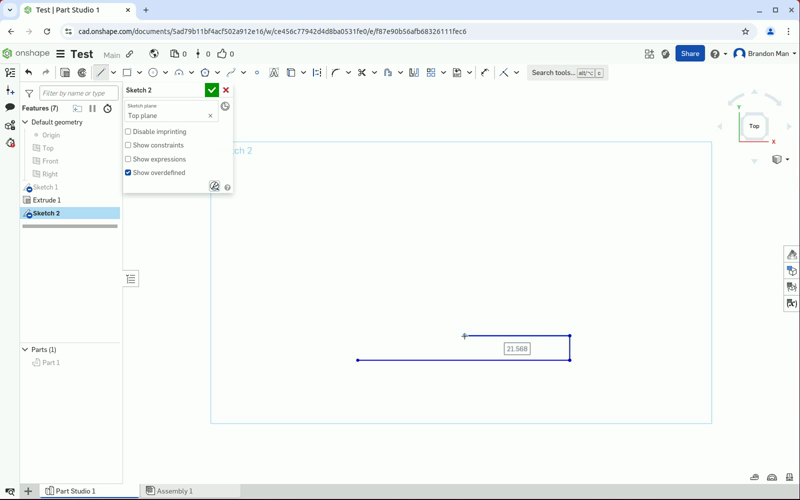
mouse_move(494, 335)
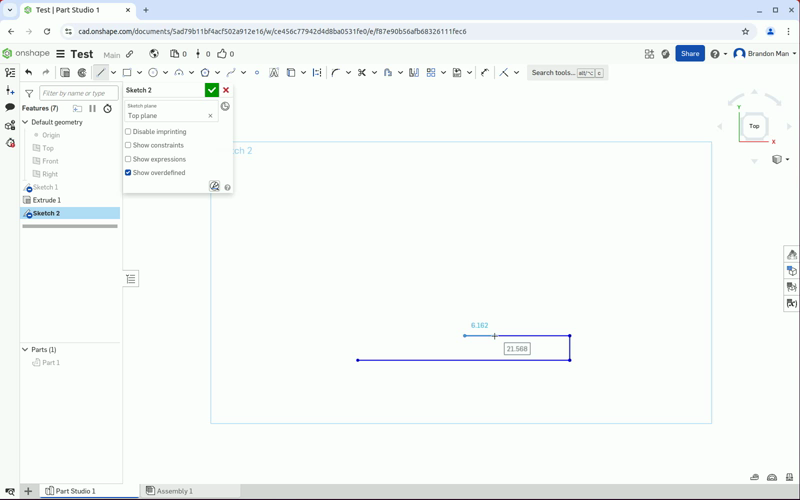
mouse_move(460, 335)
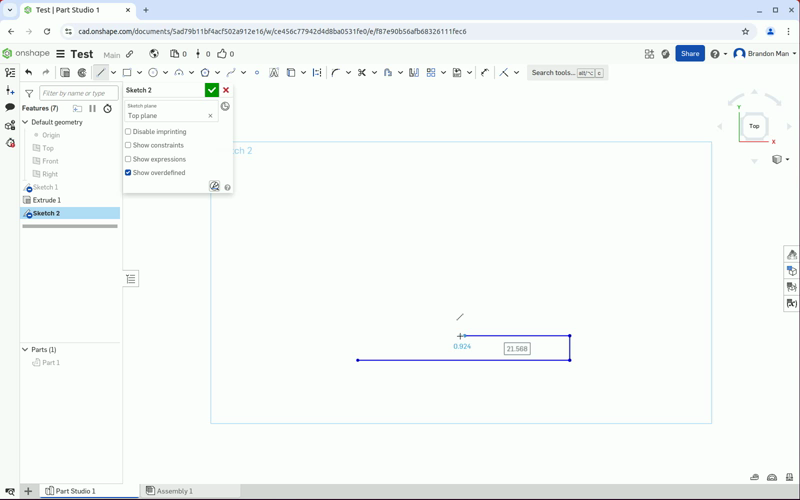
scroll(6)
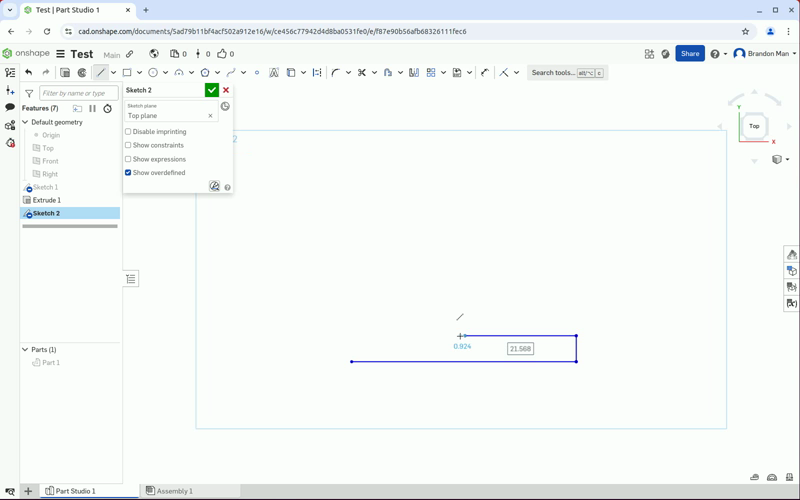
scroll(6)
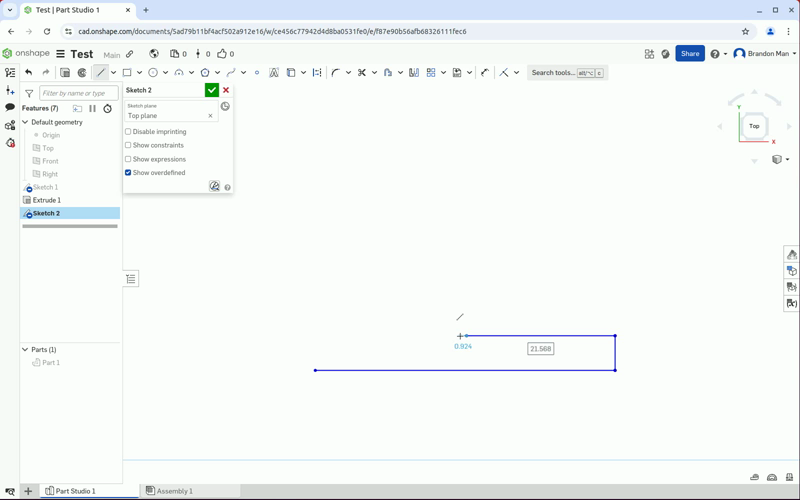
scroll(6)
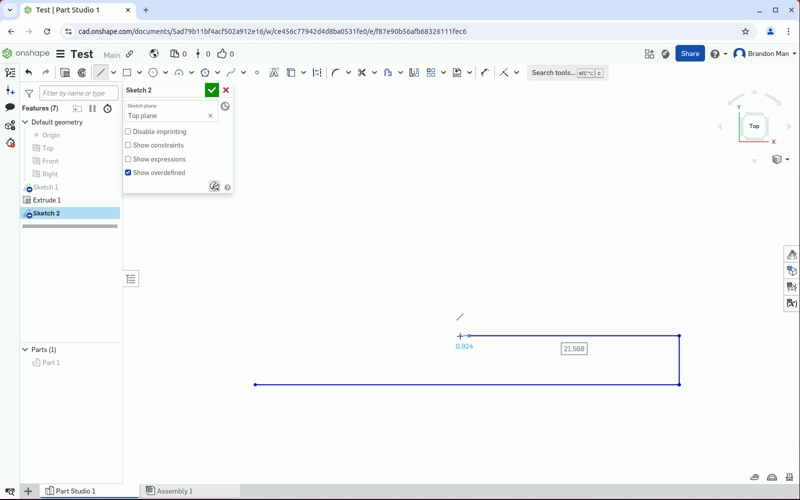
scroll(6)
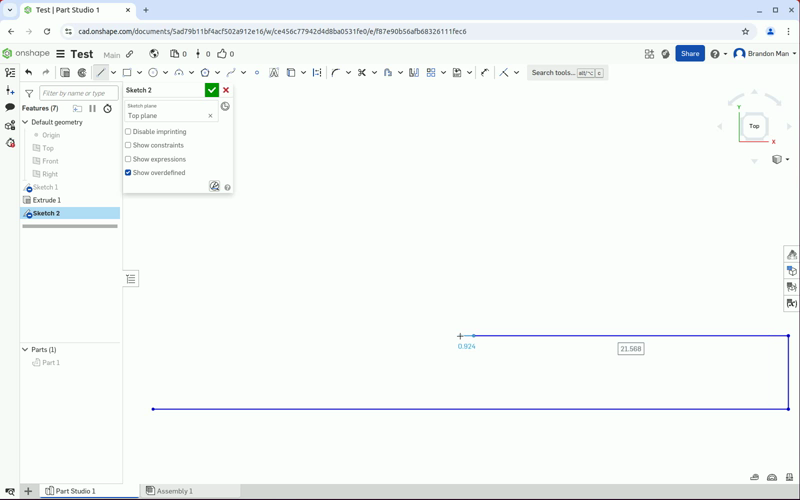
scroll(6)
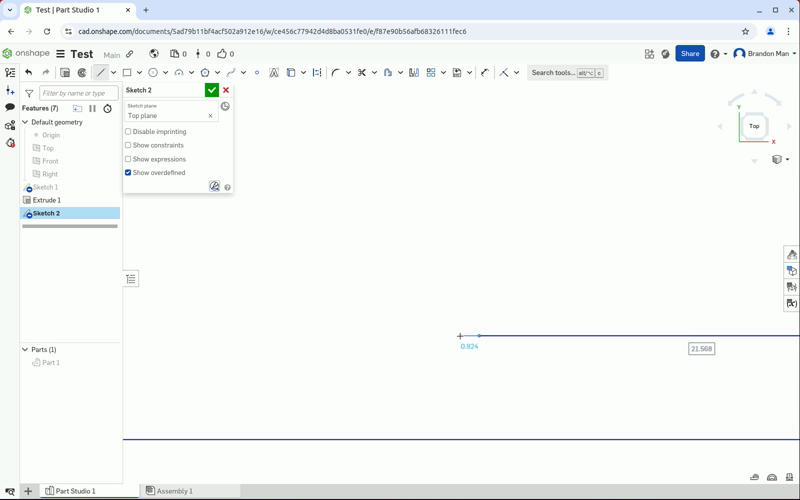
scroll(6)
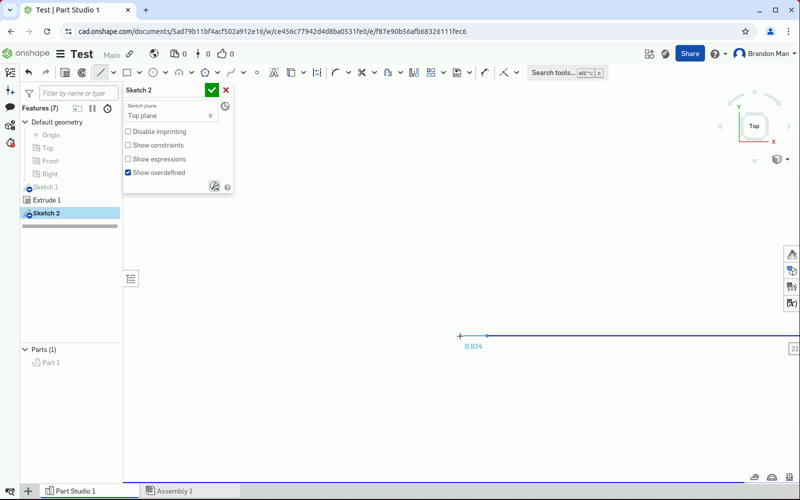
scroll(6)
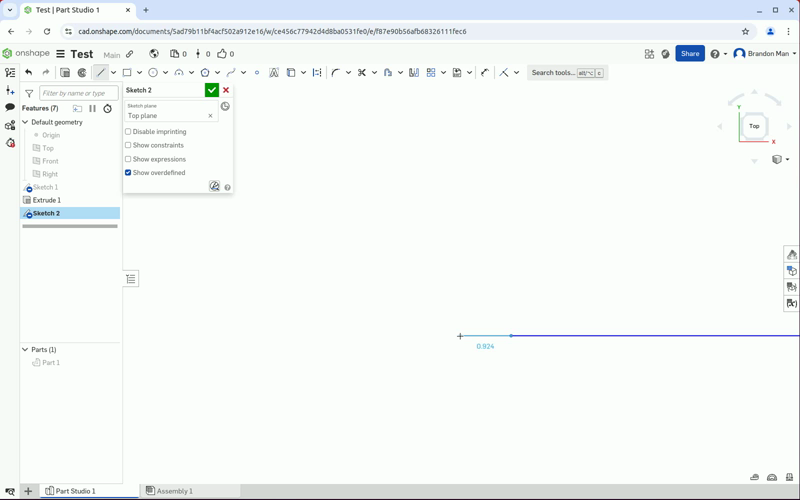
click(460, 335)
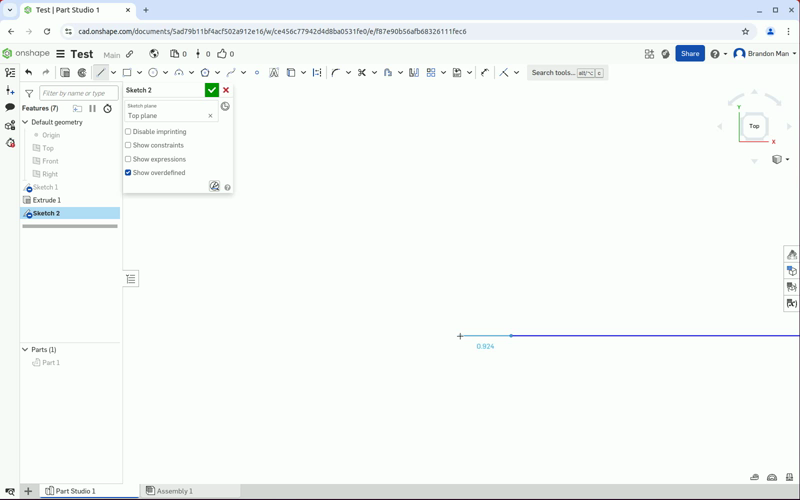
scroll(-6)
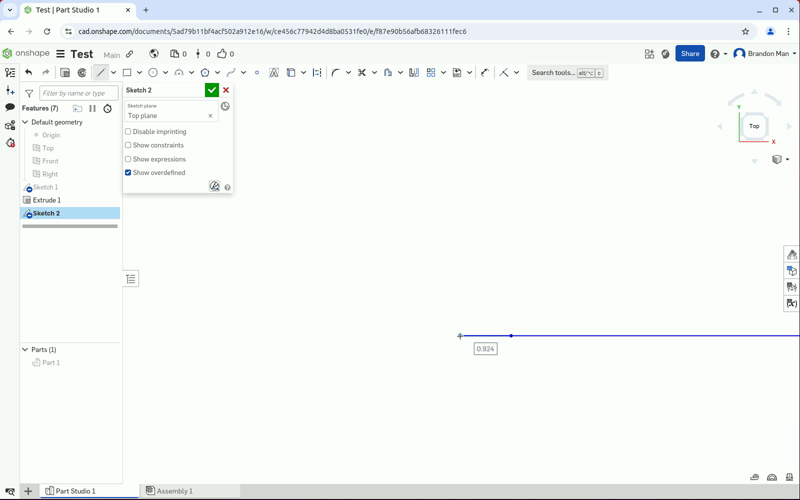
scroll(-6)
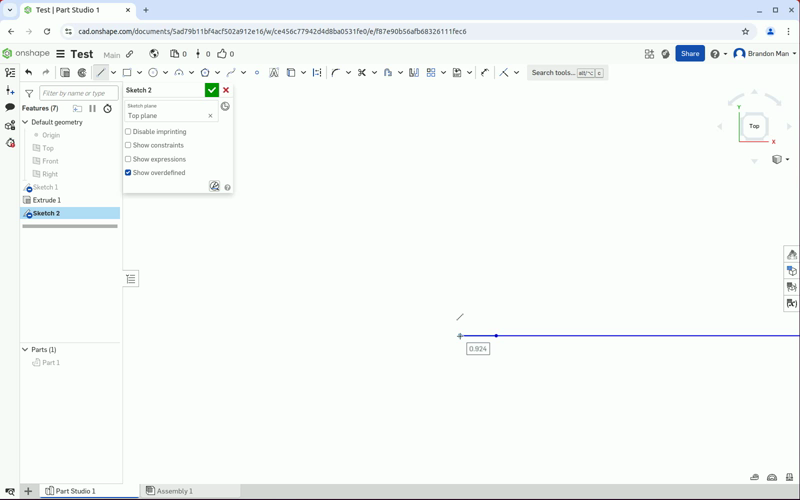
scroll(-6)
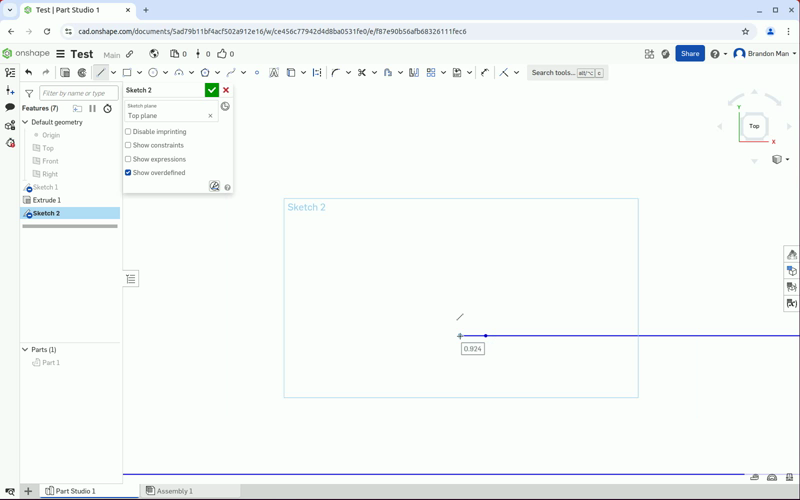
scroll(-6)
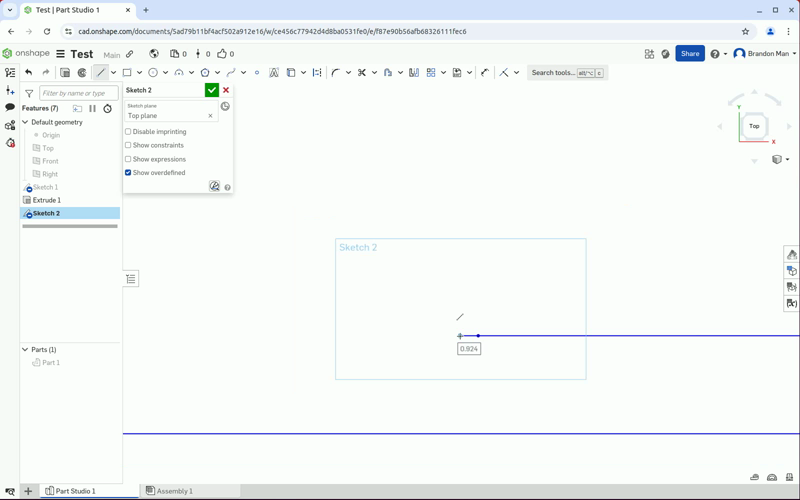
scroll(-6)
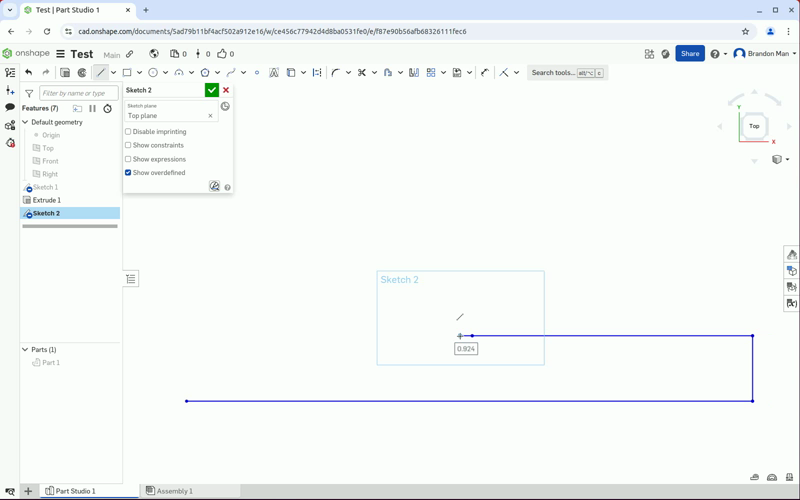
scroll(-6)
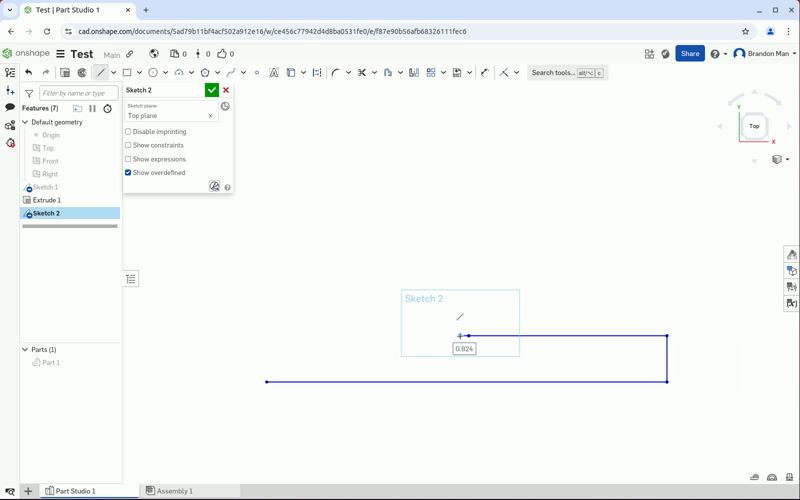
scroll(-6)
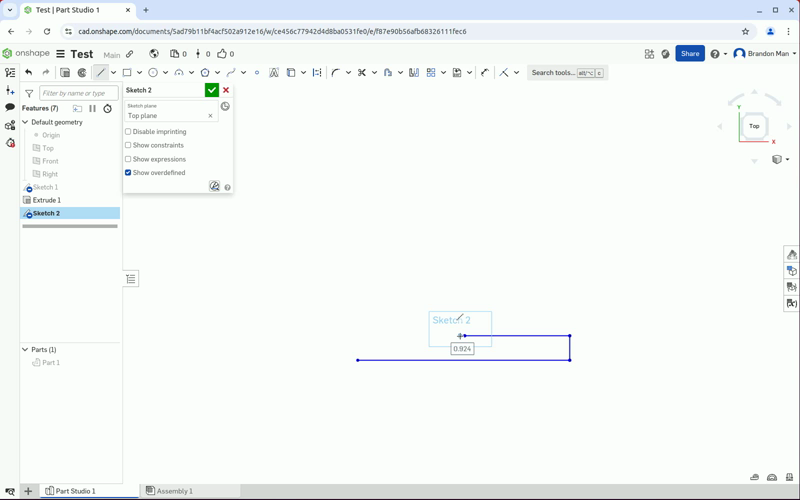
key_up(shift)
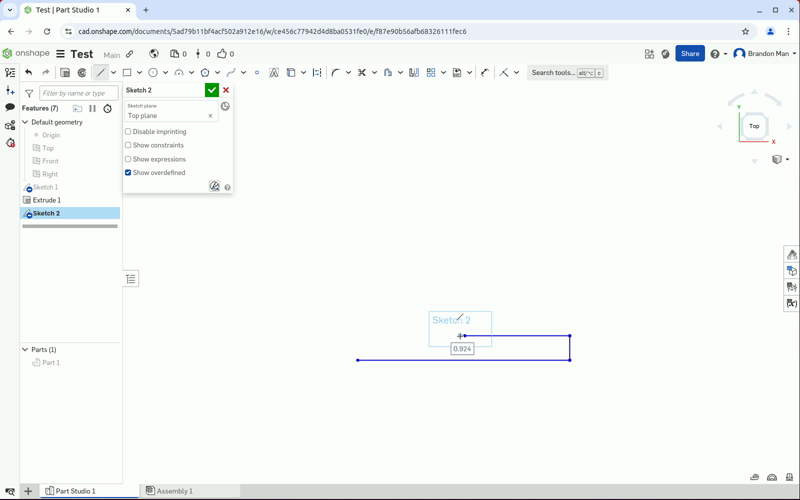
key_down(shift)
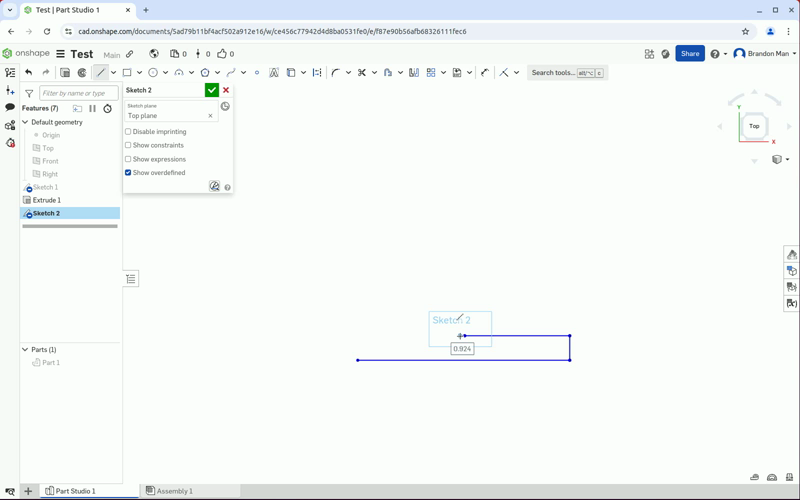
mouse_move(357, 335)
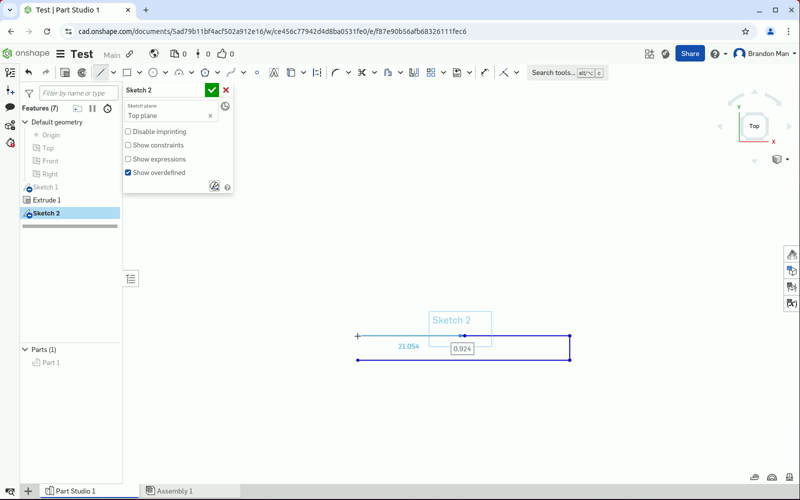
click(357, 335)
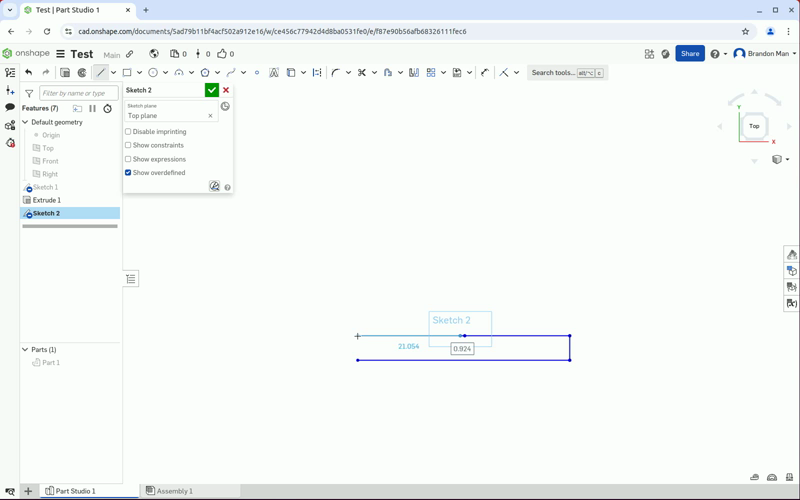
key_up(shift)
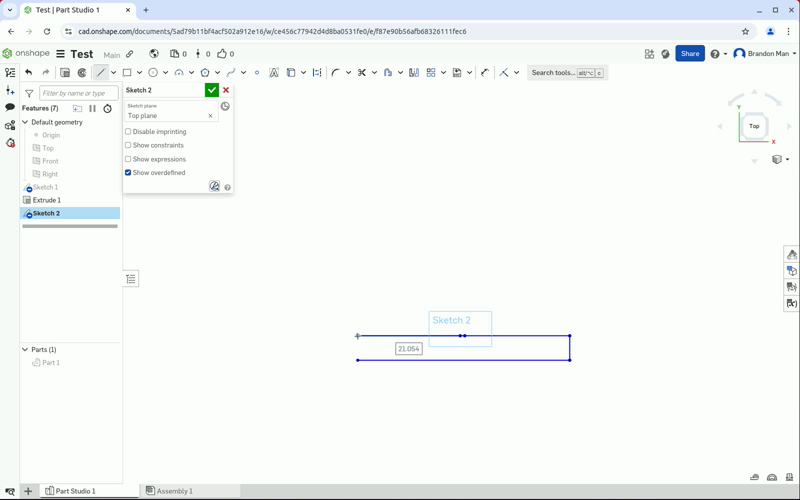
mouse_move(387, 335)
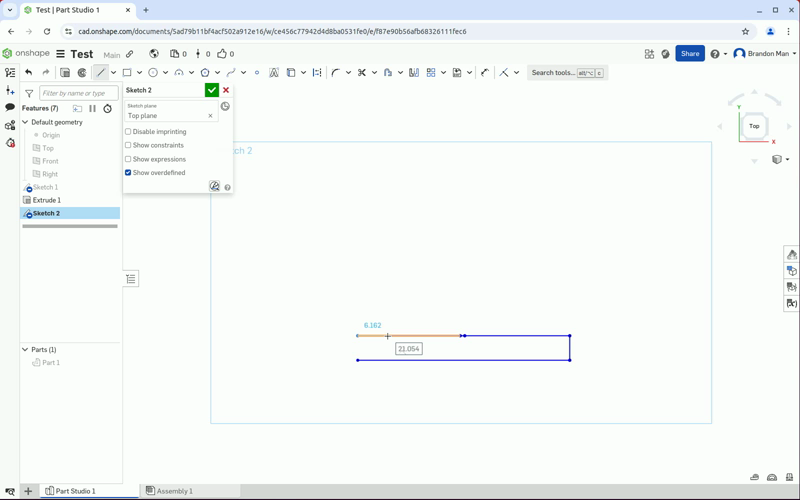
key_down(shift)
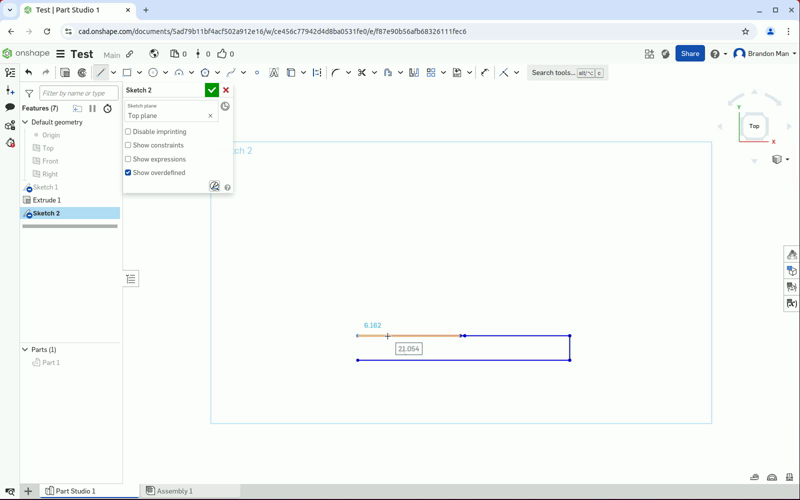
mouse_move(357, 360)
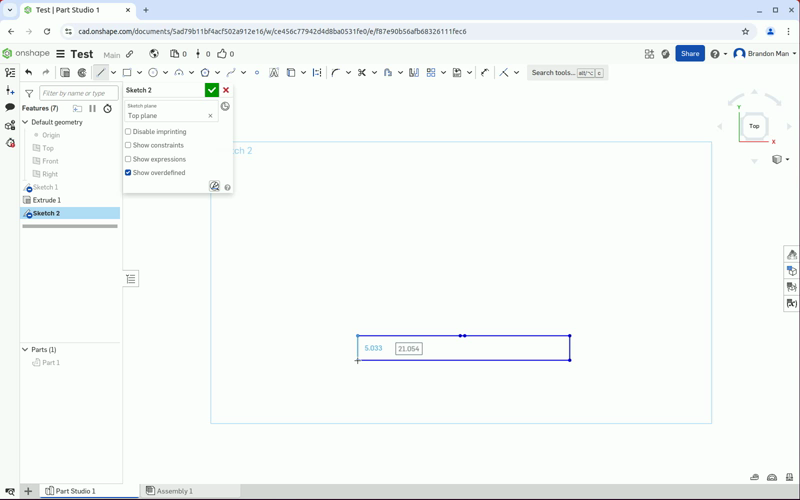
key_up(shift)
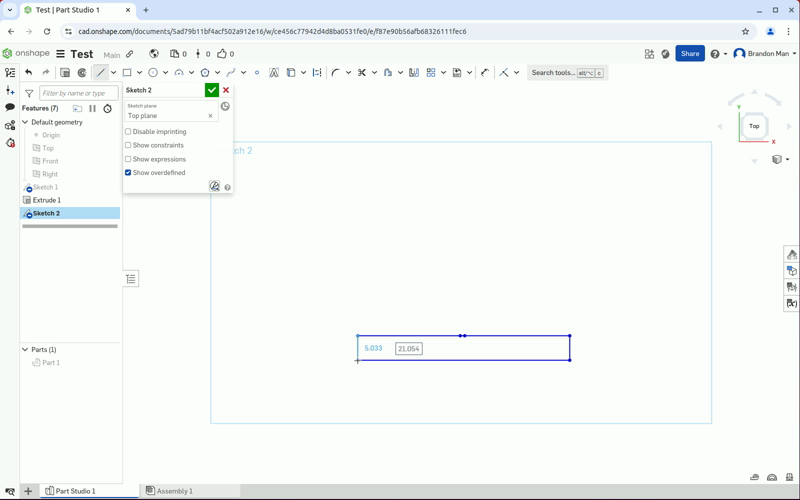
click(357, 360)
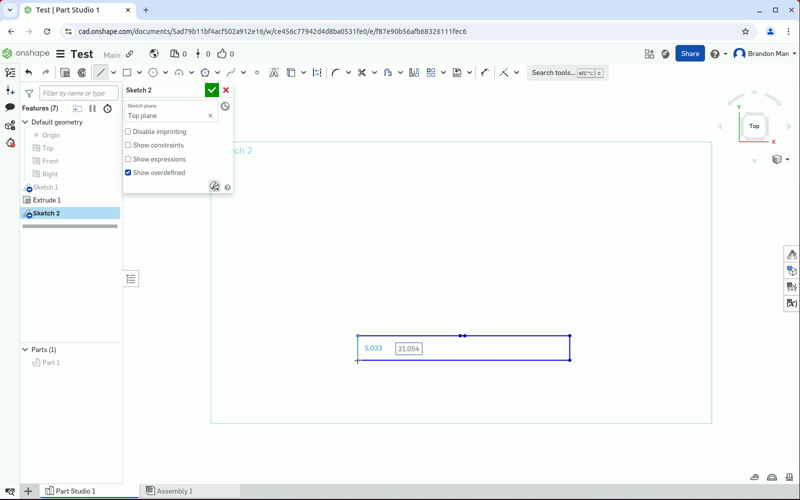
key(esc)
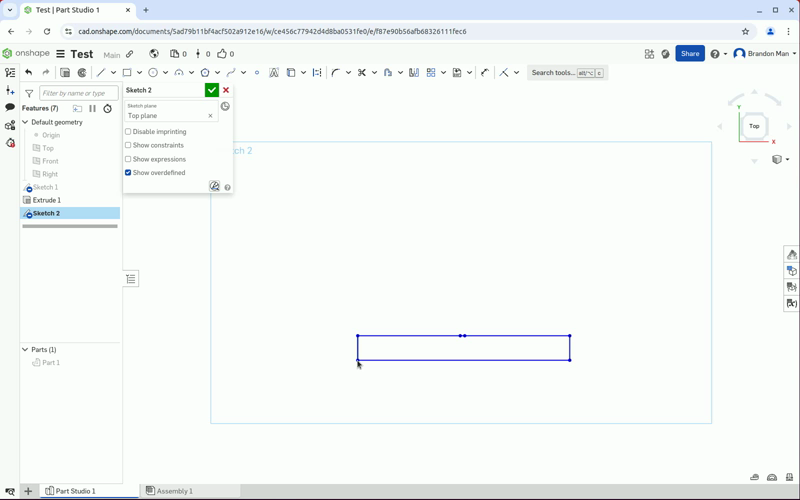
mouse_move(547, 339)
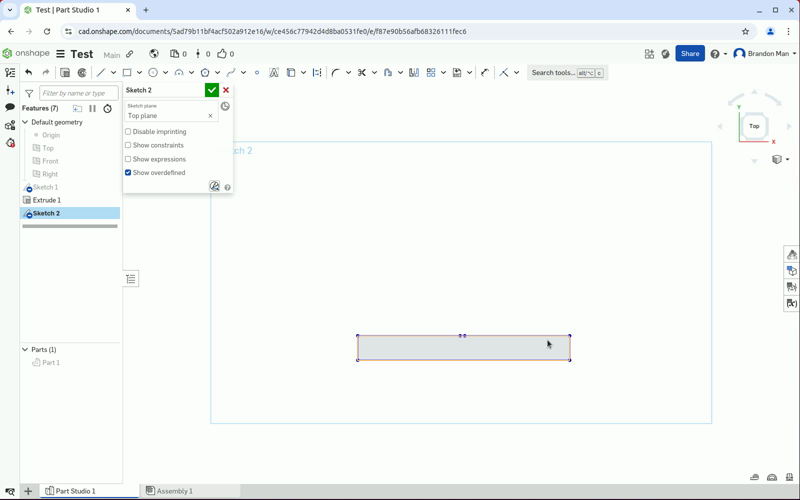
click(547, 339)
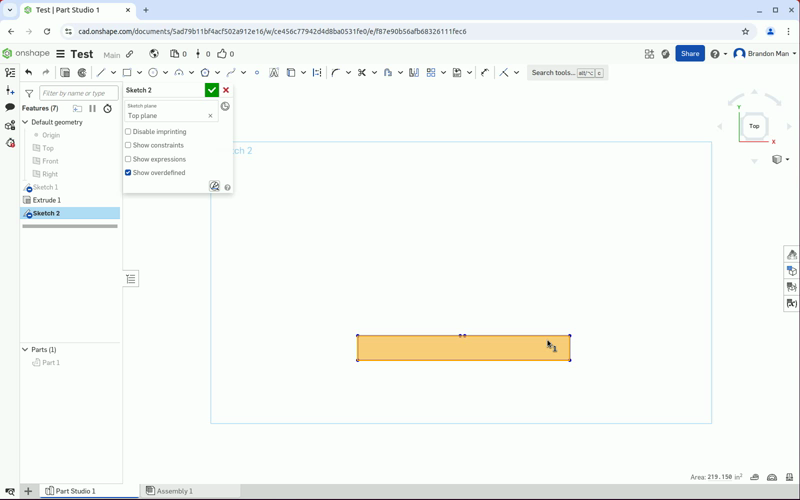
mouse_move(73, 352)
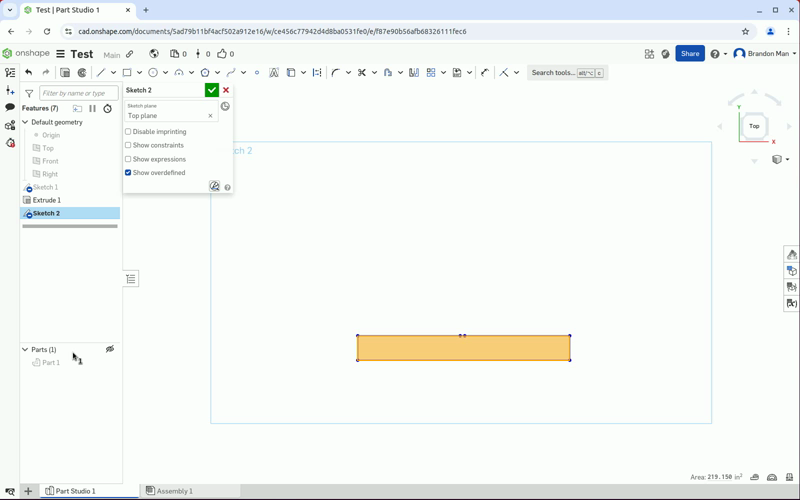
key(shift+y)
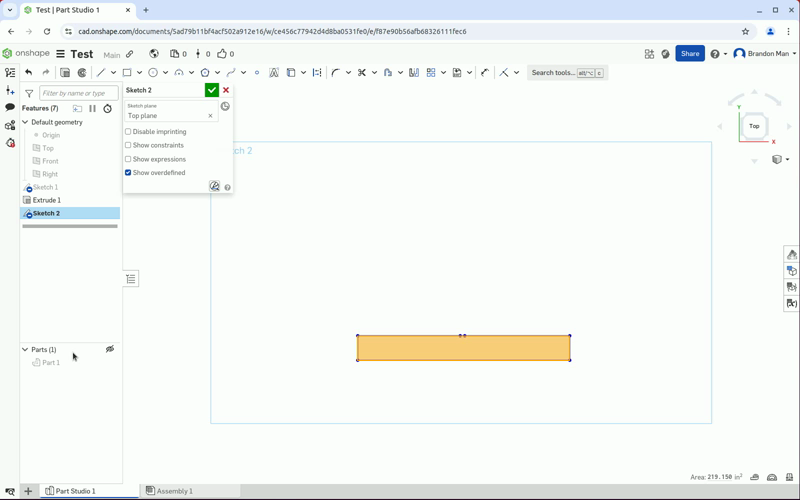
key(shift+e)
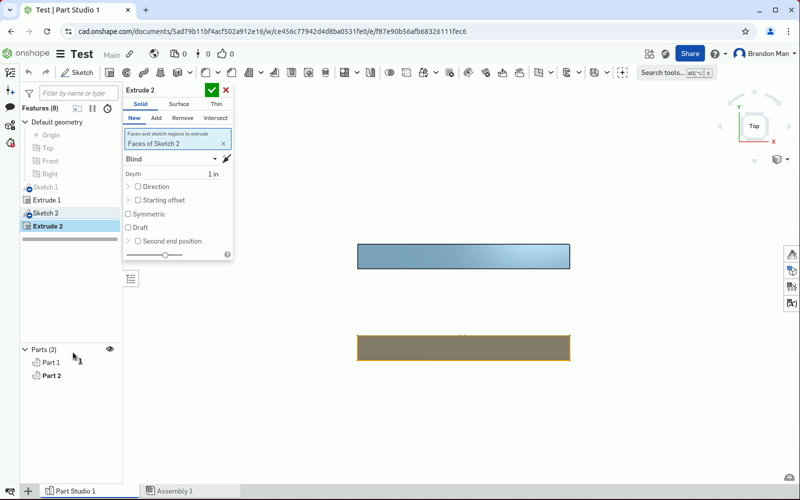
mouse_move(143, 106)
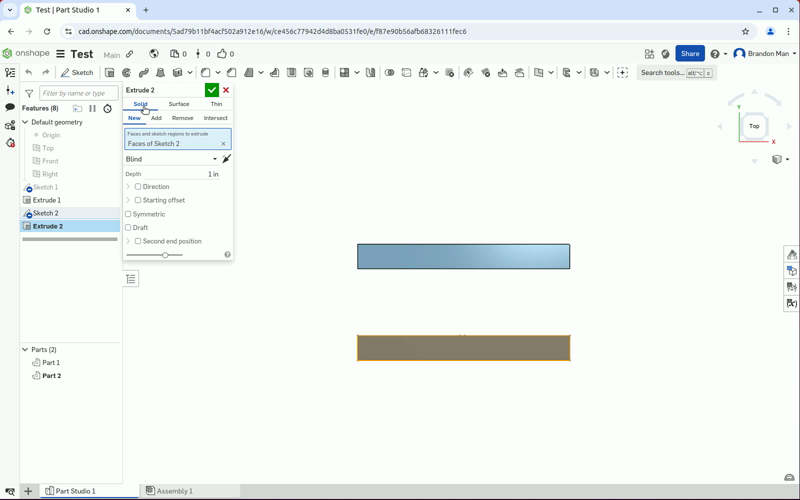
click(143, 106)
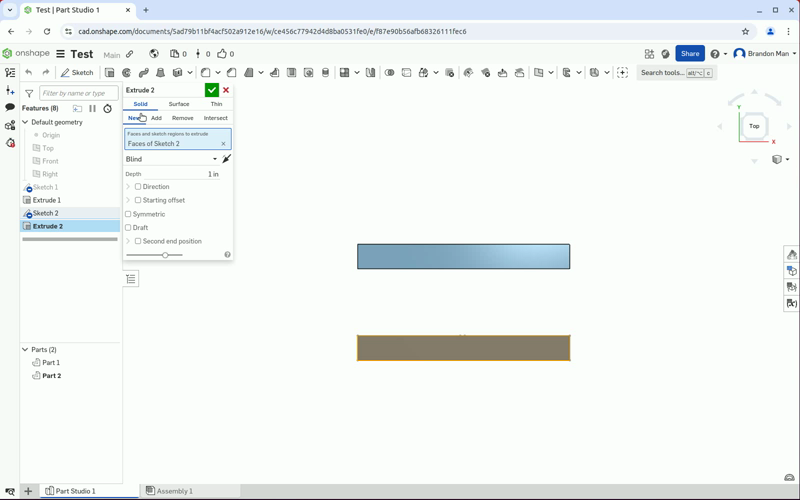
mouse_move(137, 120)
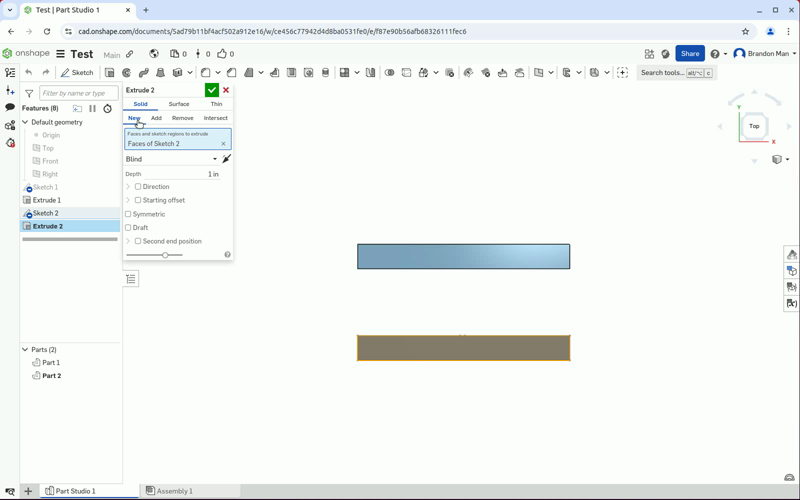
click(137, 120)
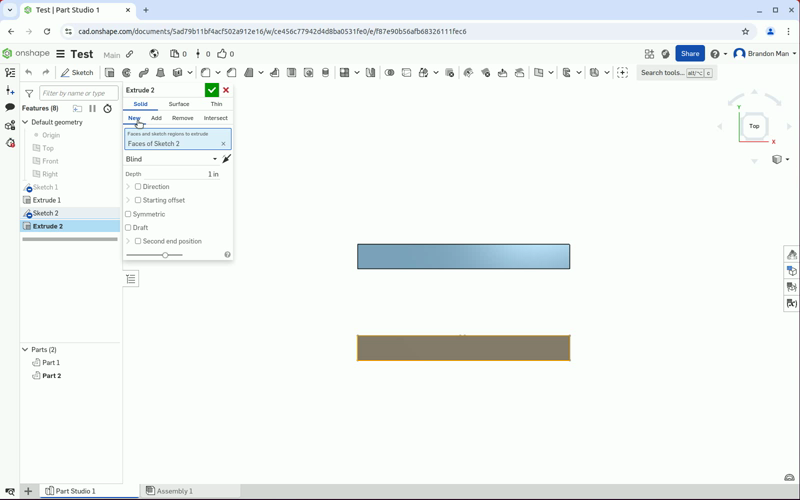
key(tab, 4)
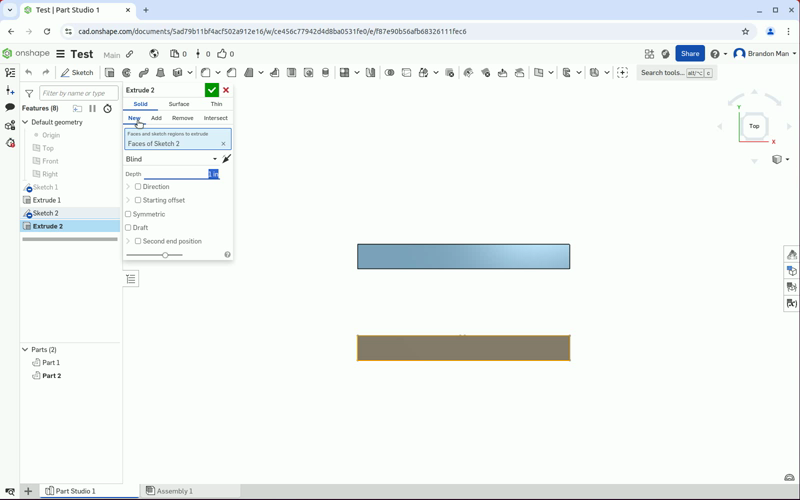
text(4.814)
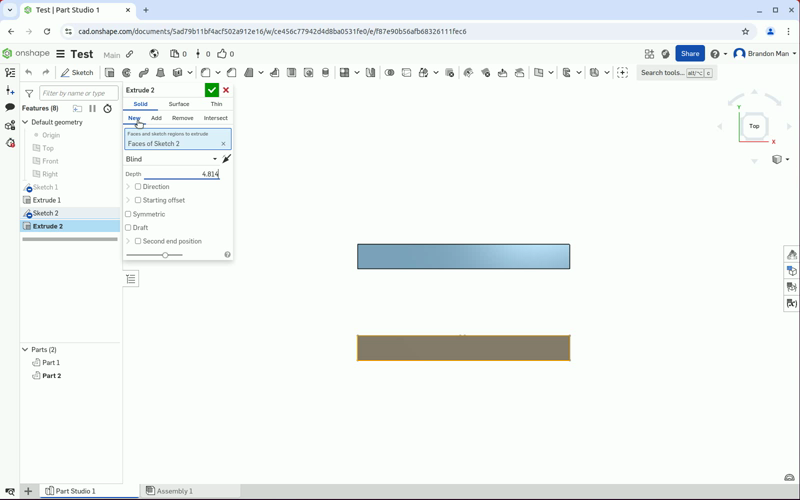
key(enter)
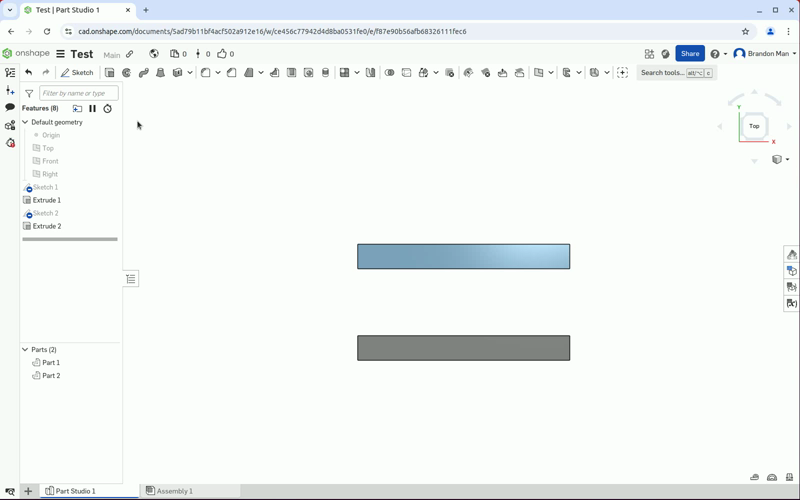
key(shift+h)
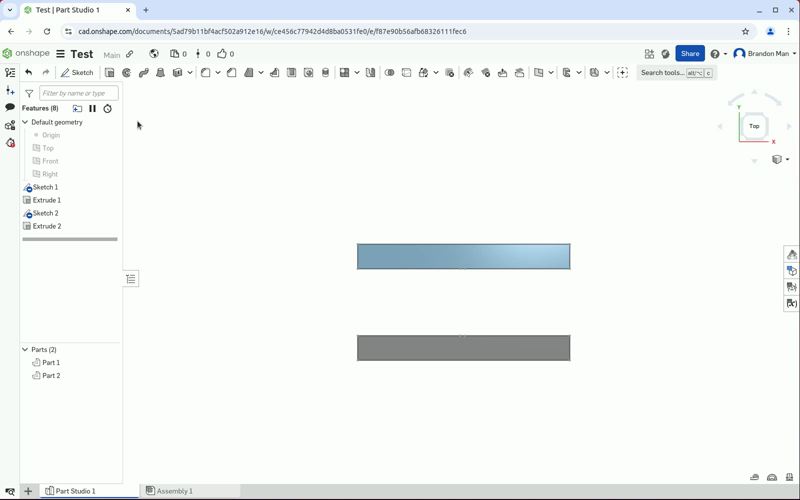
key(shift+h)
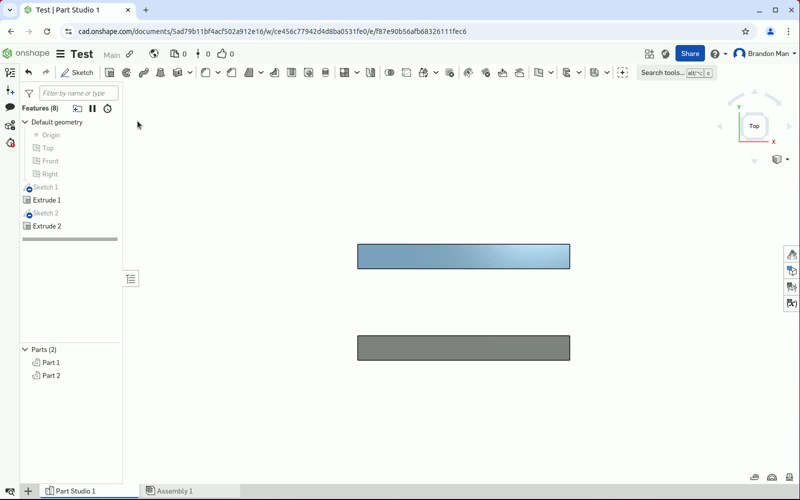
mouse_move(73, 189)
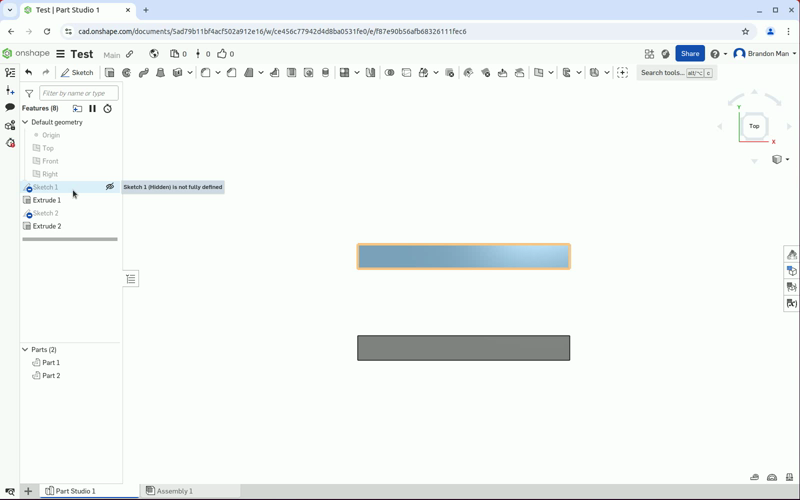
click(73, 189)
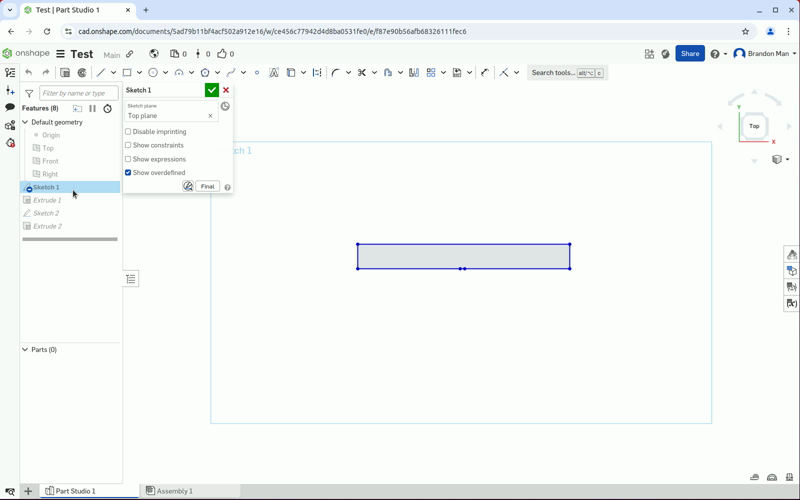
mouse_move(229, 92)
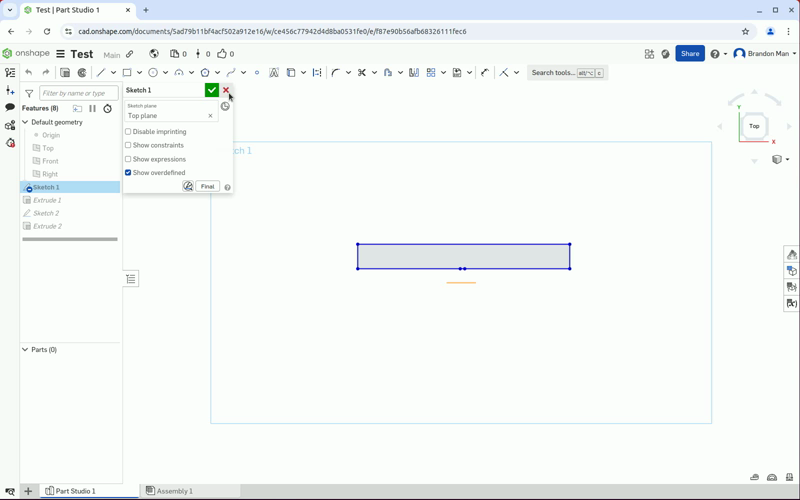
click(229, 92)
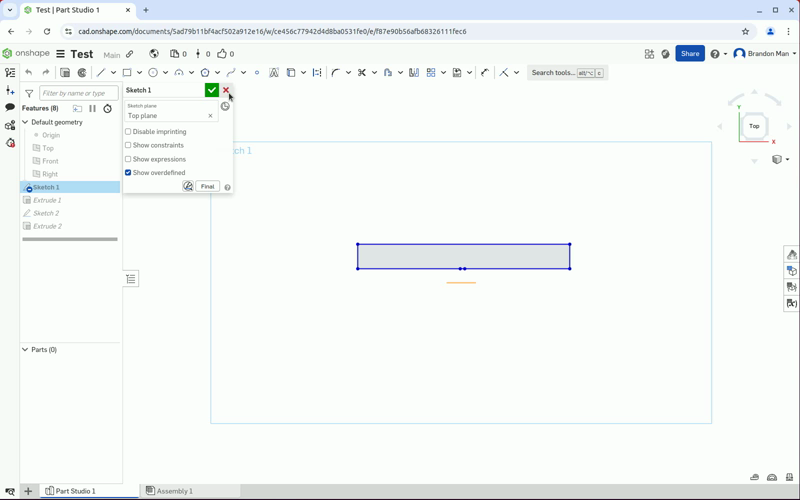
key(shift+s)
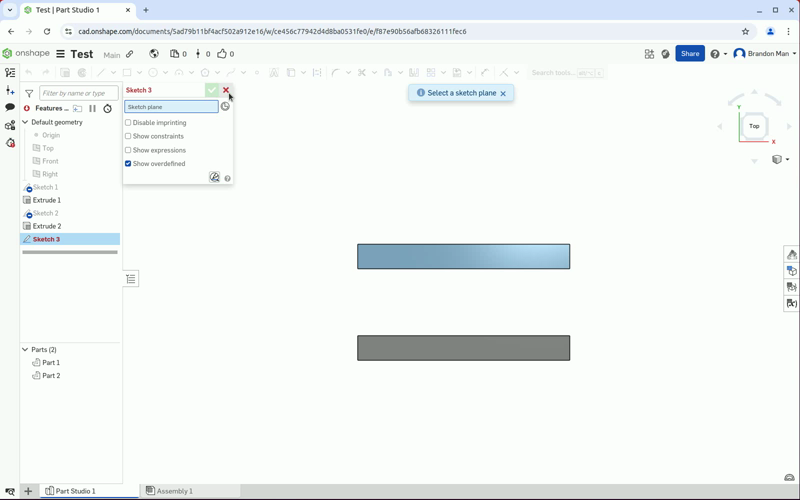
mouse_move(73, 150)
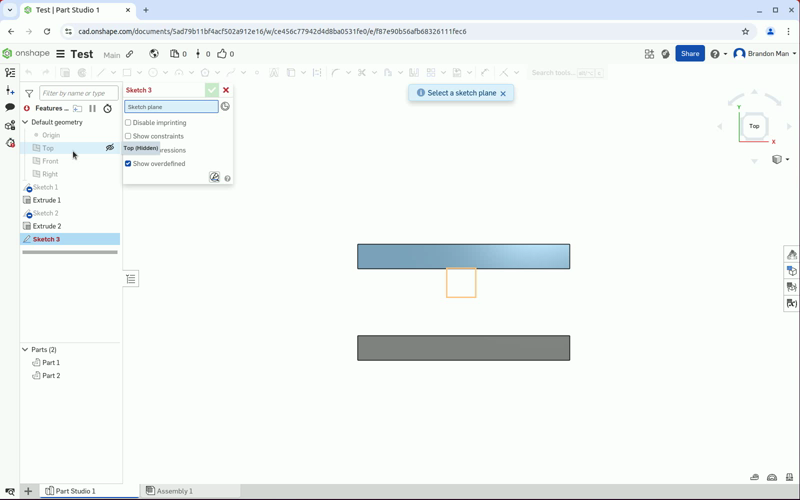
click(73, 150)
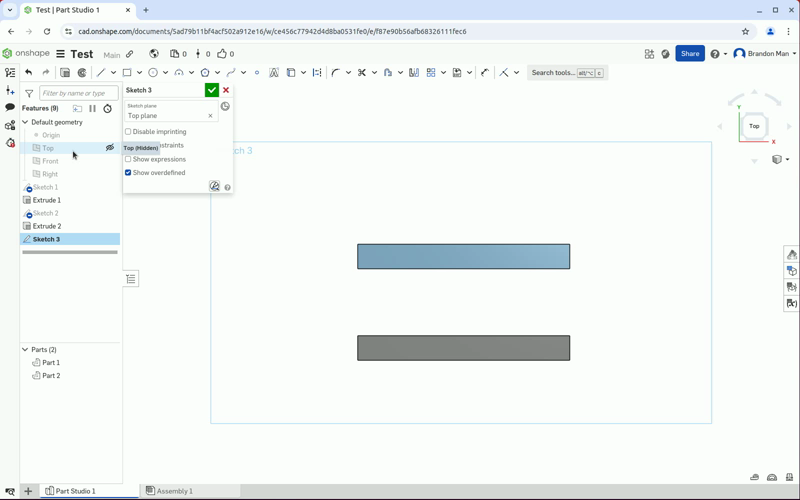
mouse_move(73, 352)
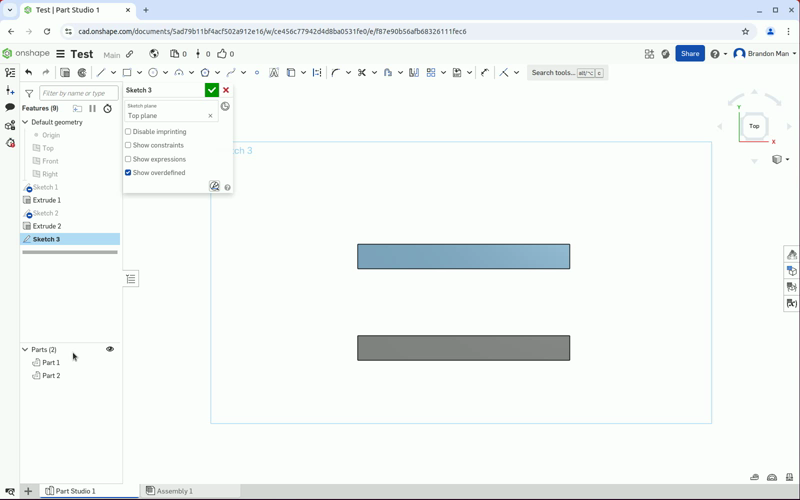
key(y)
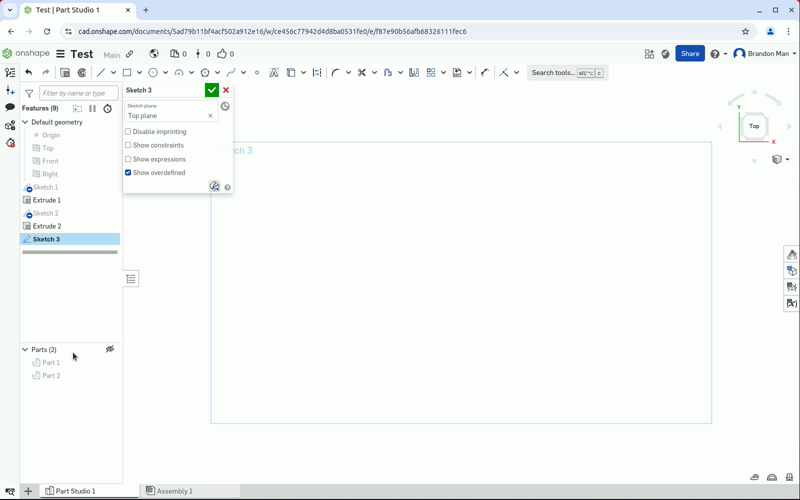
key(l)
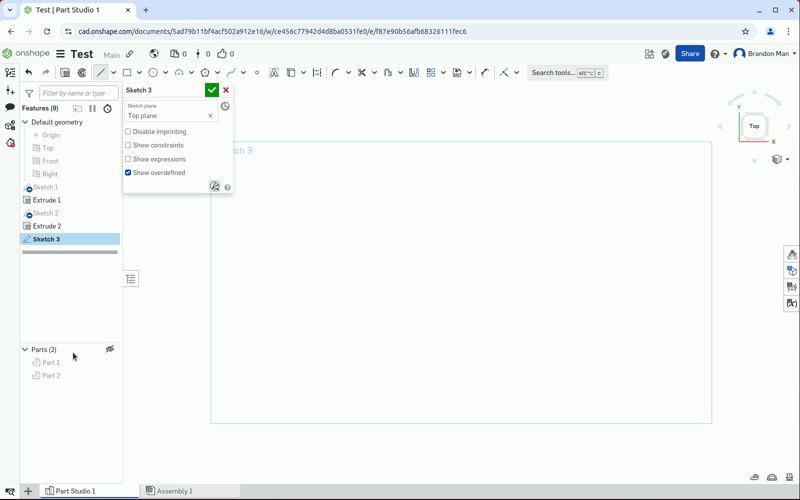
key_down(shift)
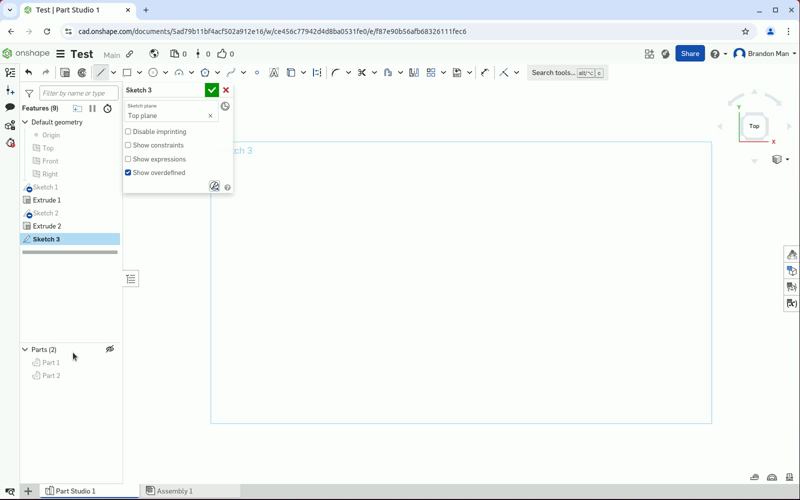
mouse_move(353, 360)
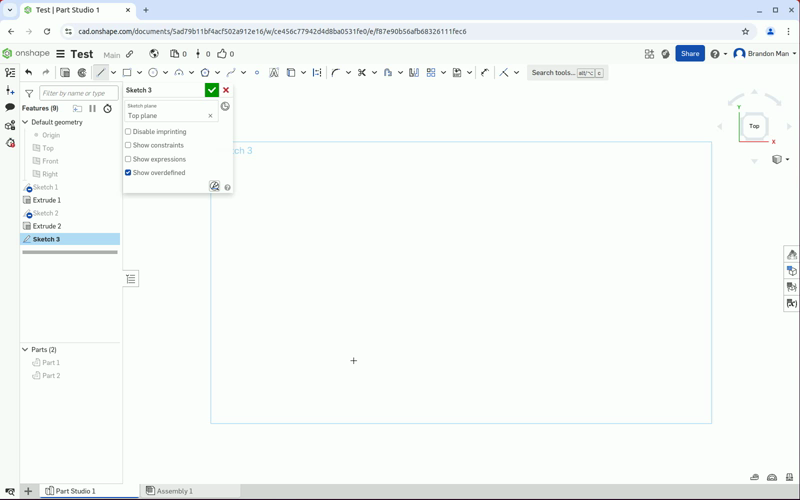
click(353, 360)
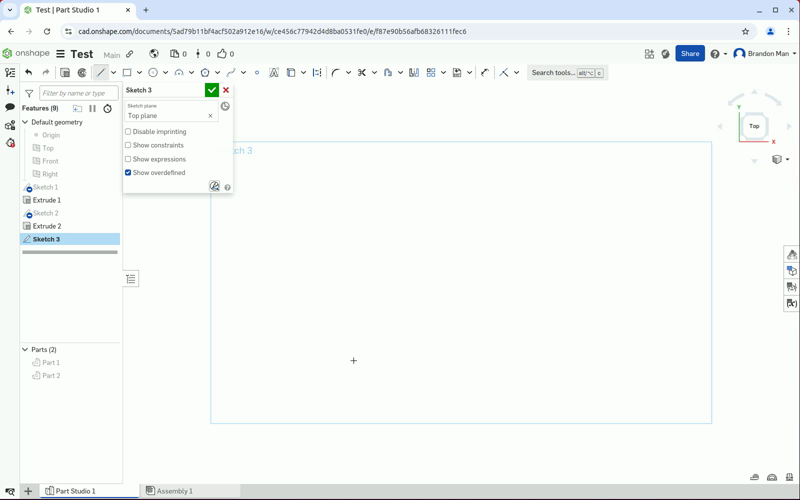
key_up(shift)
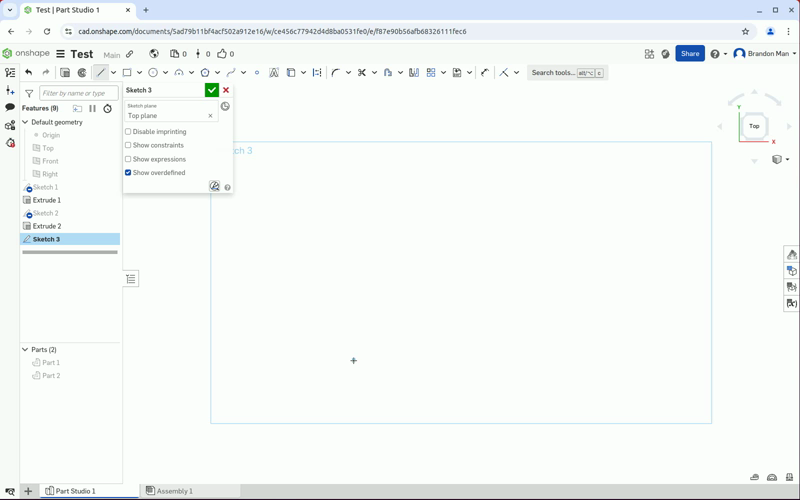
key_down(shift)
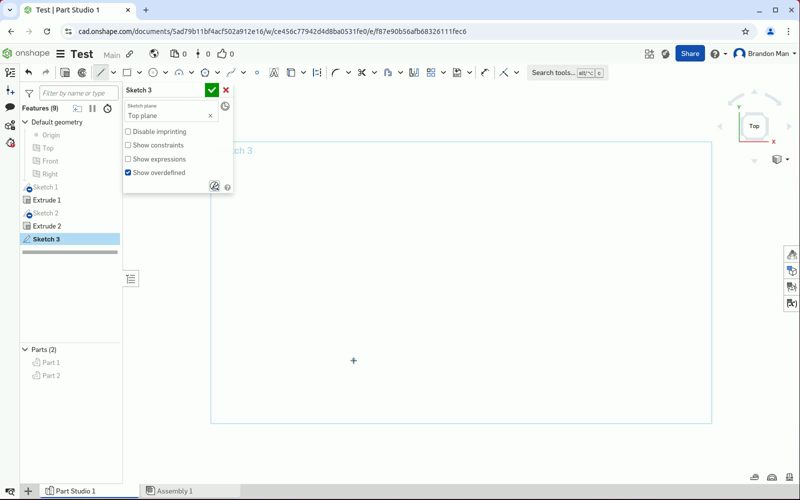
mouse_move(383, 360)
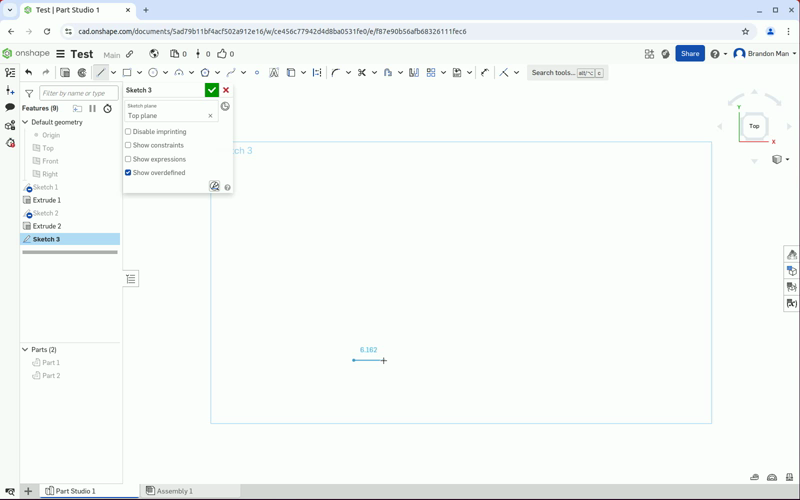
mouse_move(356, 360)
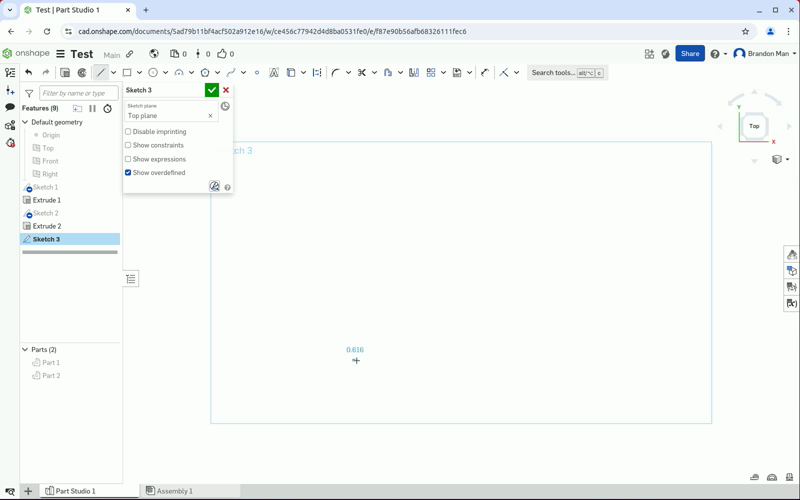
scroll(6)
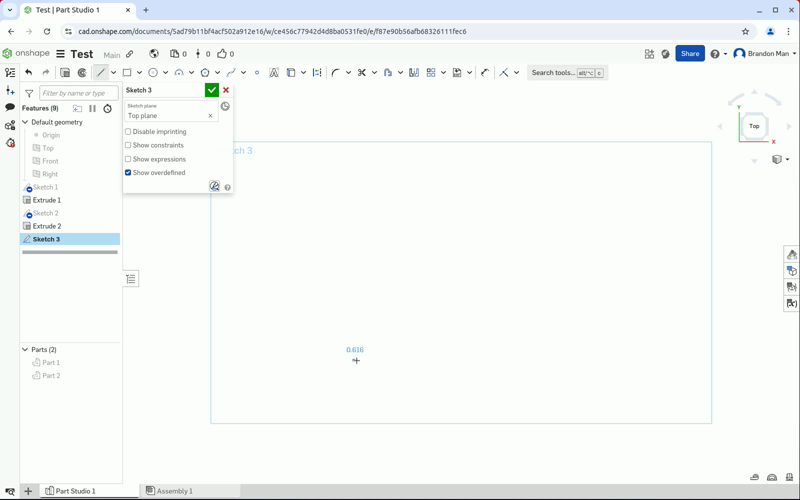
scroll(6)
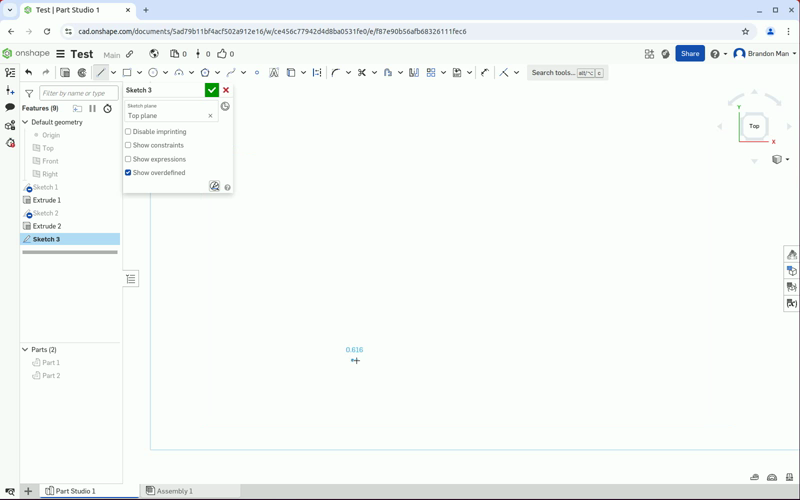
scroll(6)
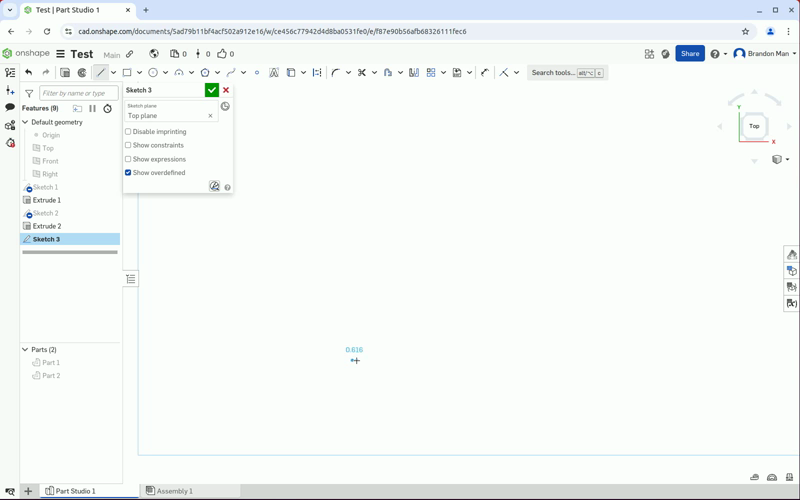
scroll(6)
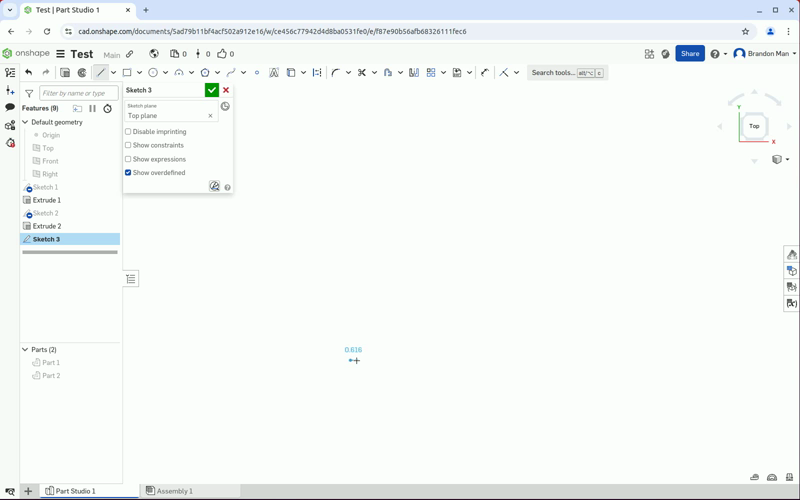
scroll(6)
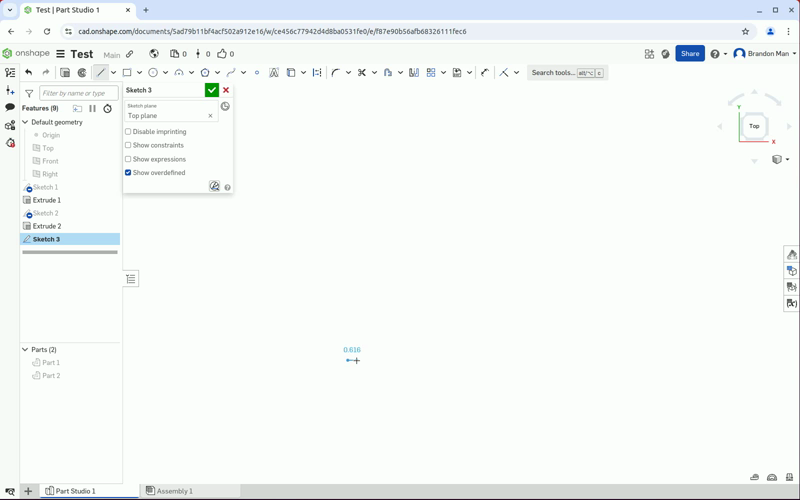
scroll(6)
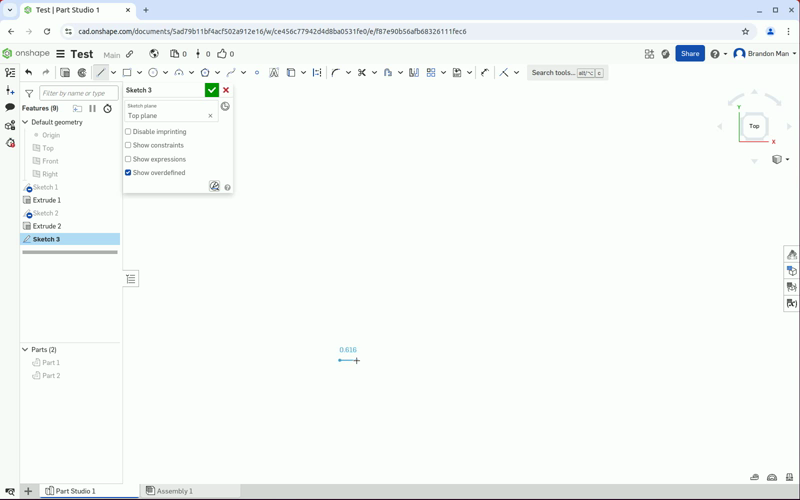
scroll(6)
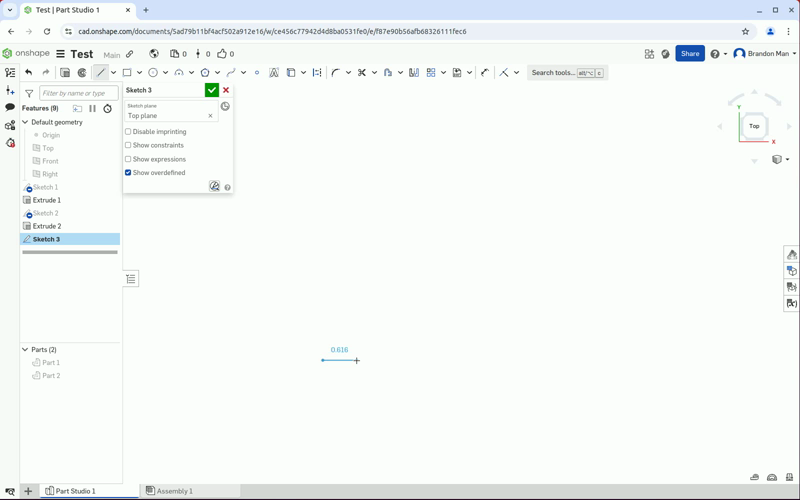
click(356, 360)
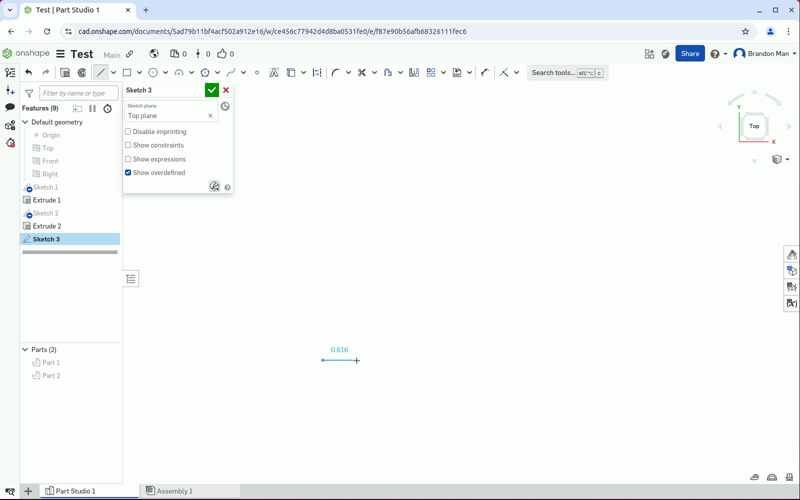
scroll(-6)
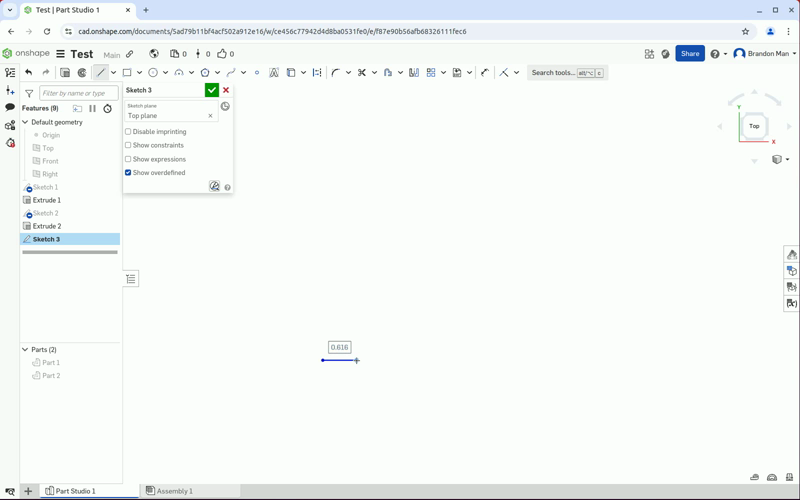
scroll(-6)
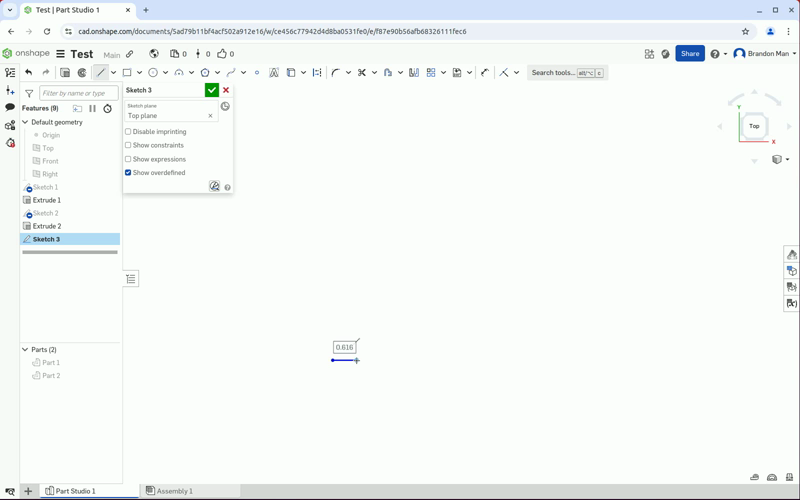
scroll(-6)
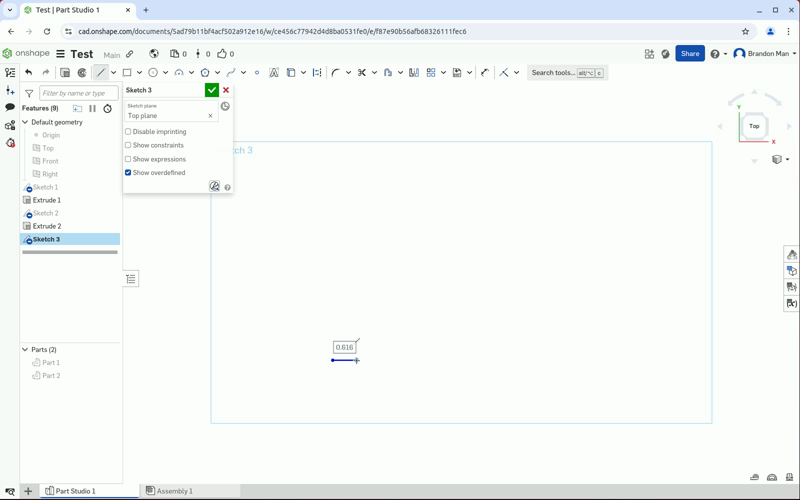
scroll(-6)
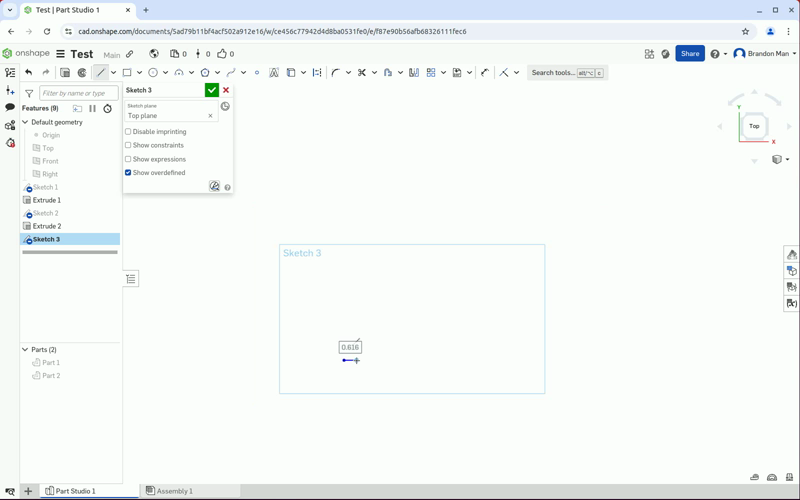
scroll(-6)
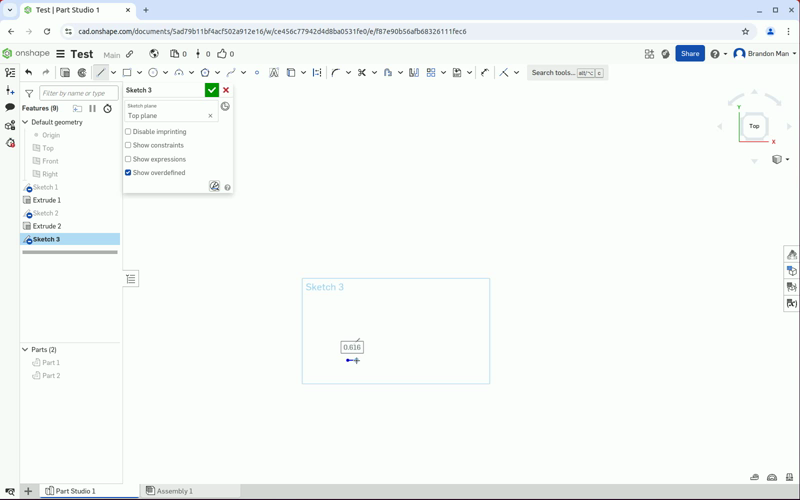
scroll(-6)
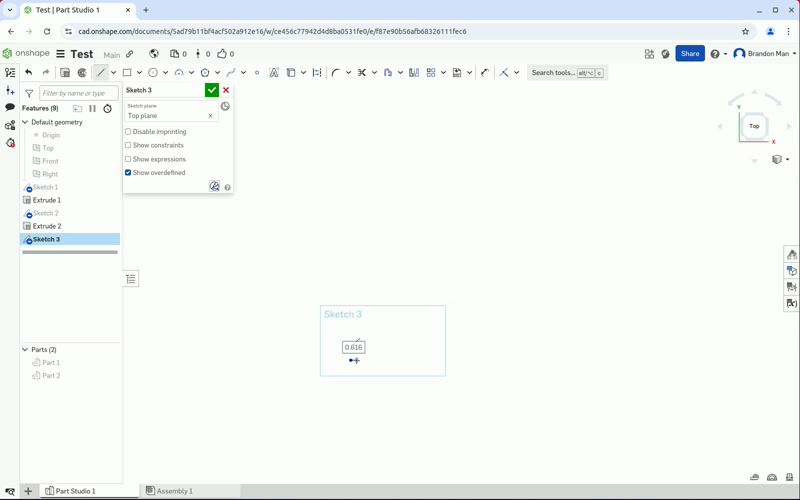
scroll(-6)
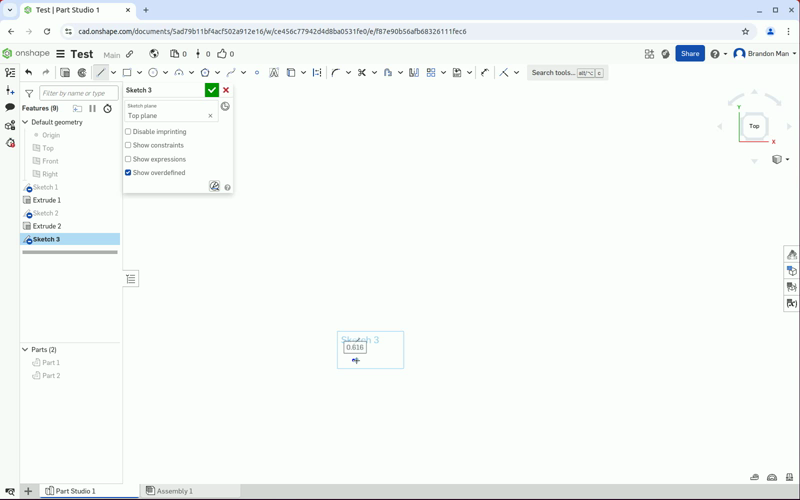
key_up(shift)
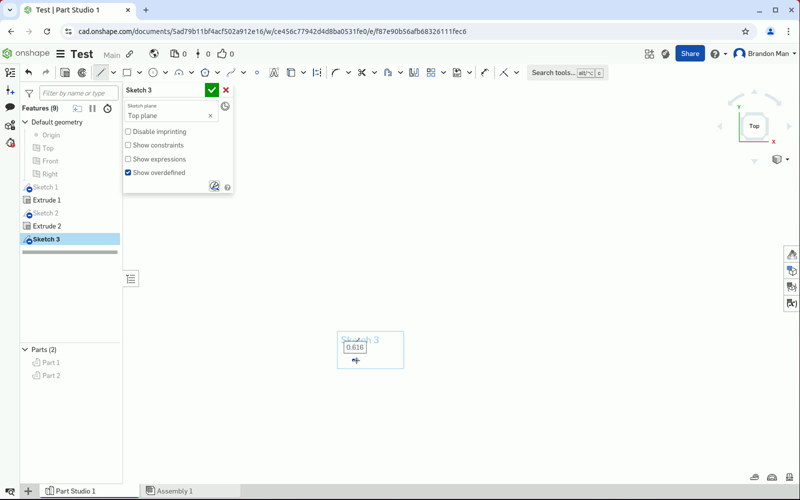
key_down(shift)
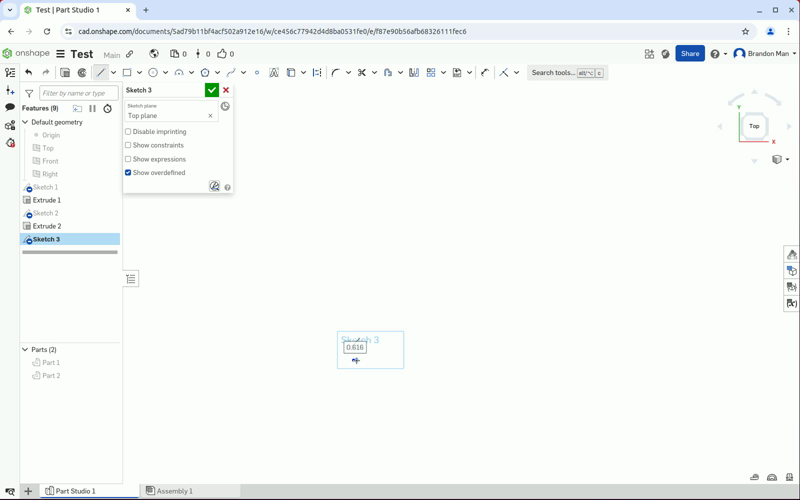
mouse_move(386, 360)
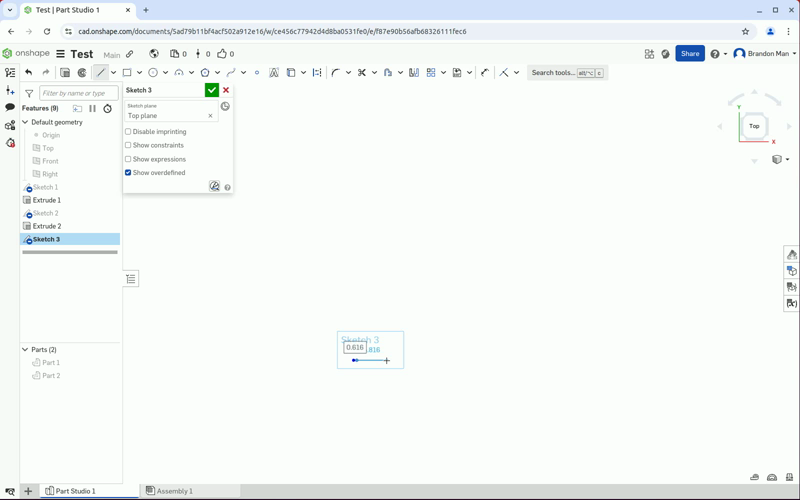
mouse_move(356, 336)
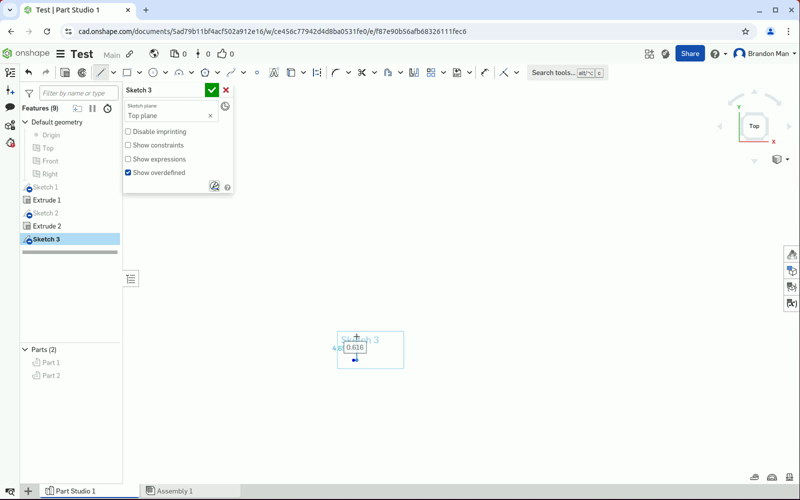
click(356, 336)
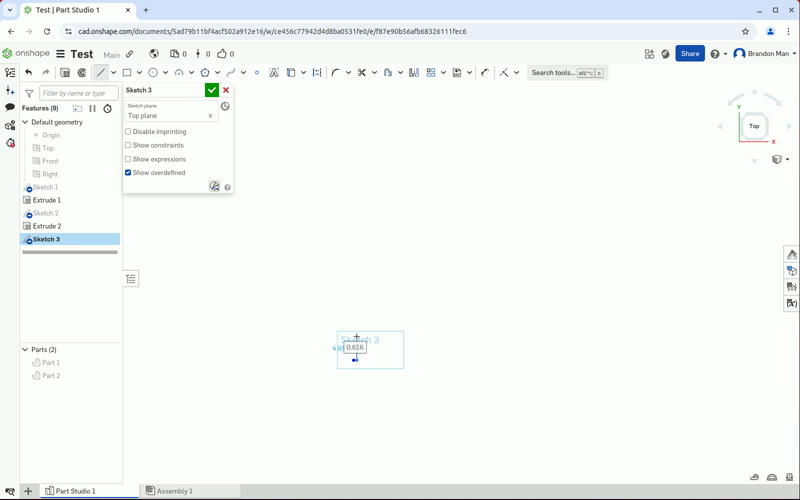
key_up(shift)
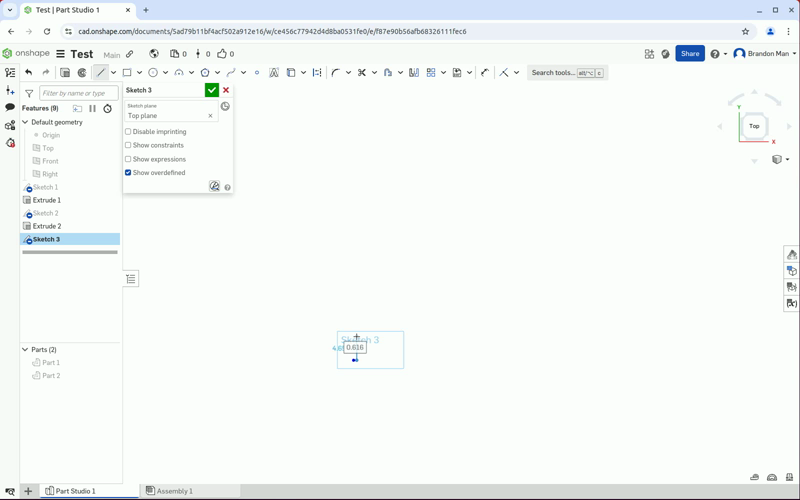
key_down(shift)
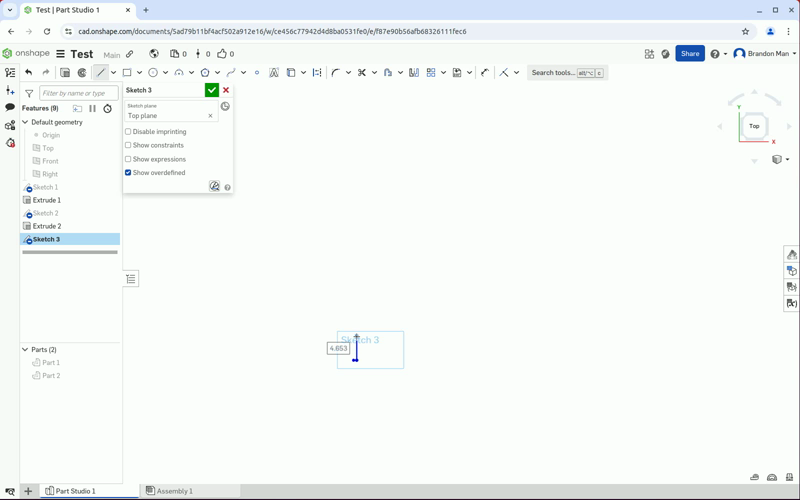
mouse_move(356, 269)
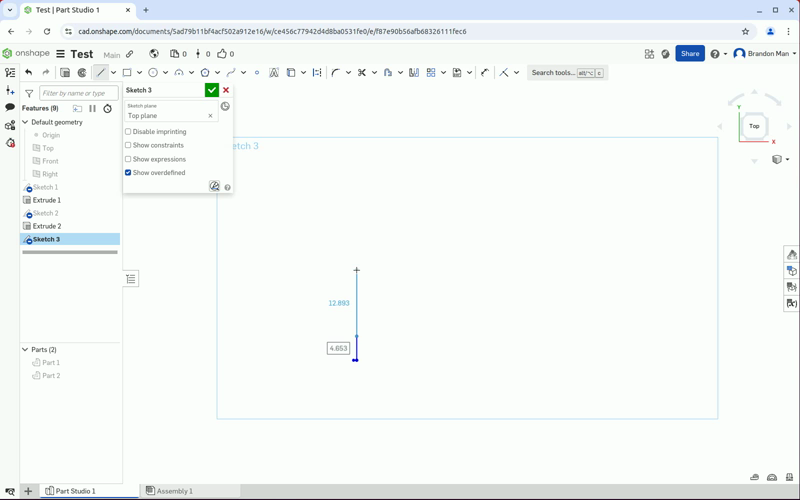
click(356, 269)
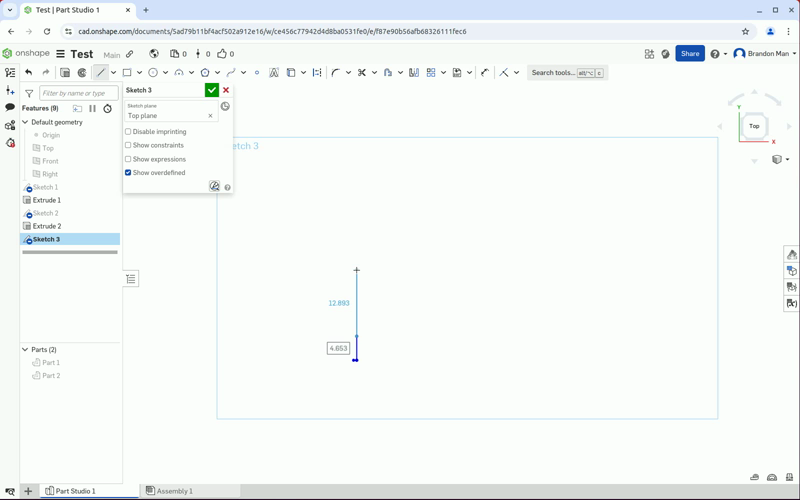
key_up(shift)
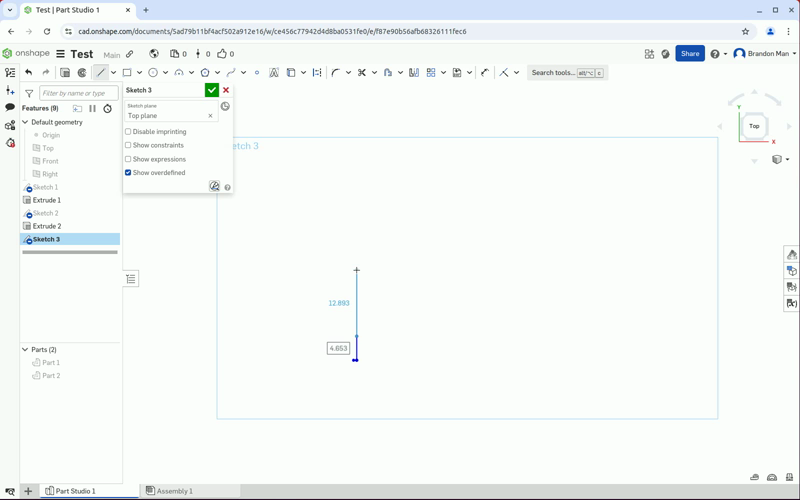
key_down(shift)
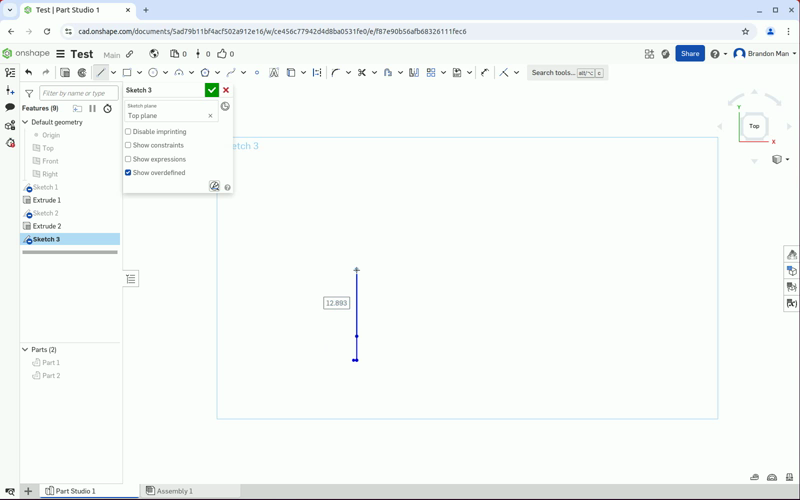
mouse_move(386, 269)
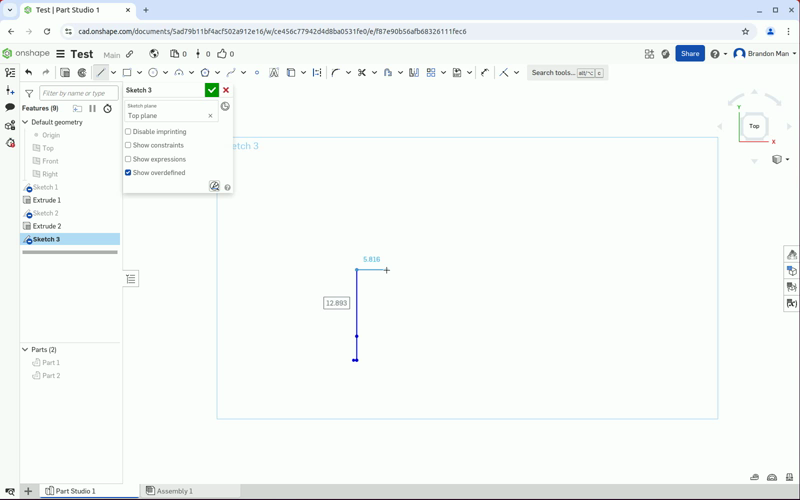
mouse_move(356, 245)
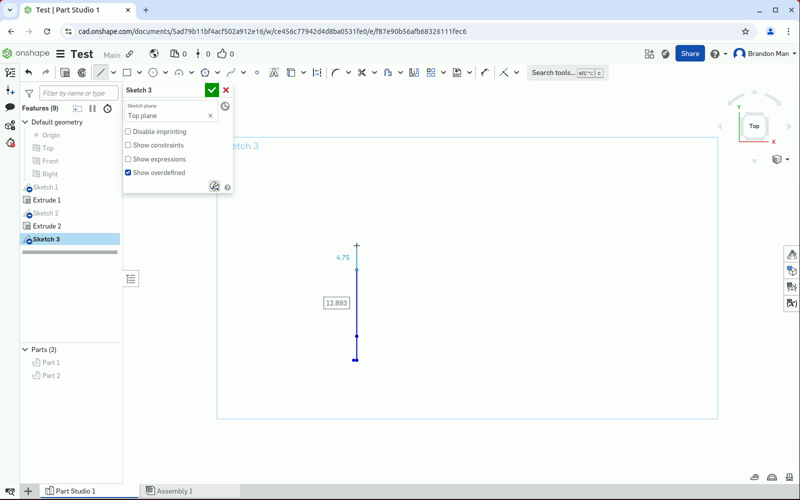
click(356, 245)
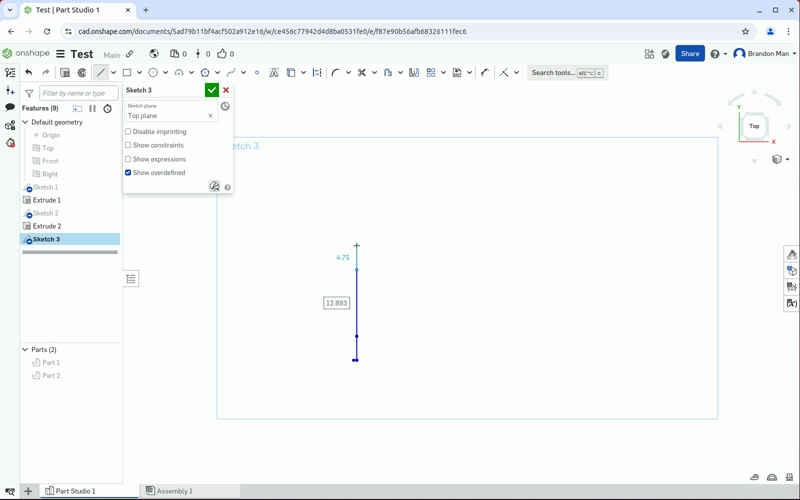
key_up(shift)
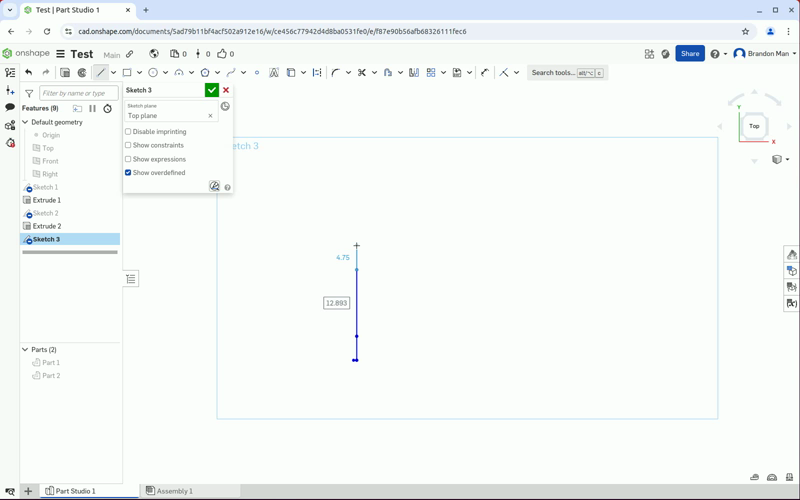
key_down(shift)
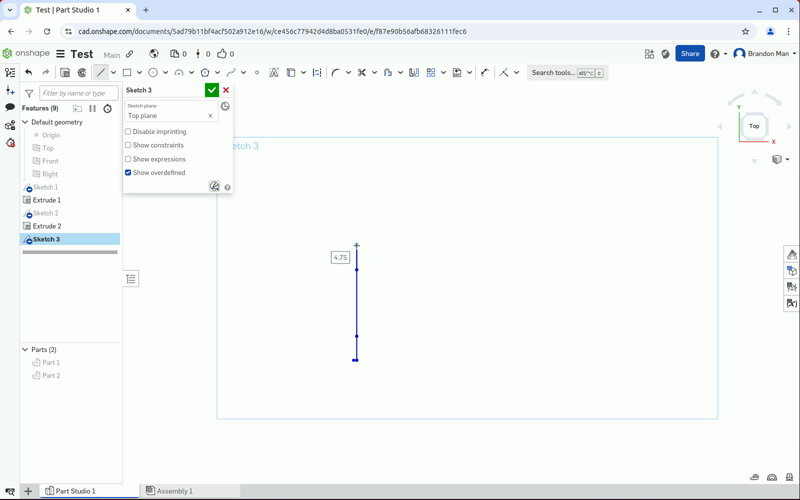
mouse_move(386, 245)
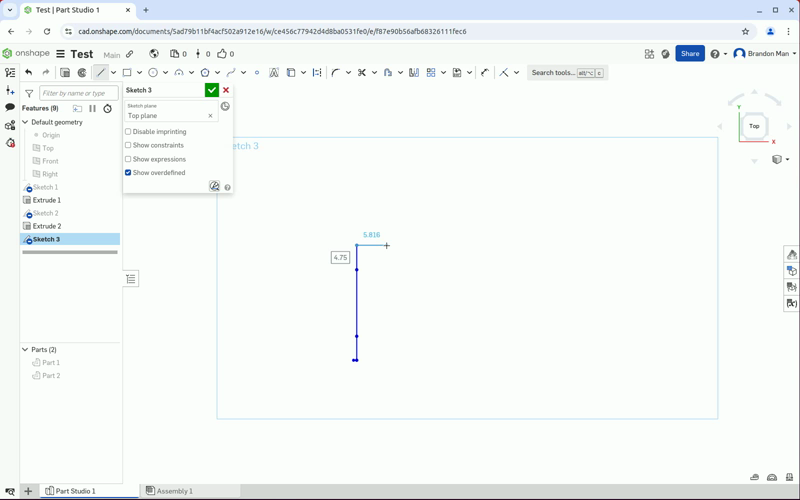
mouse_move(353, 245)
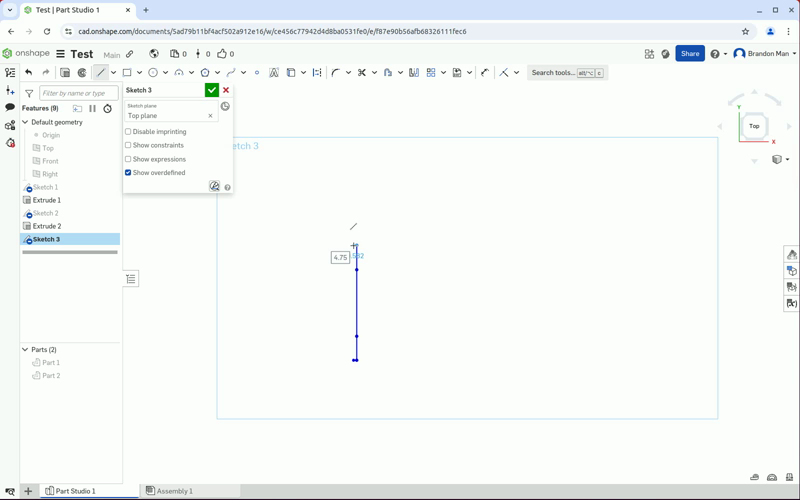
scroll(6)
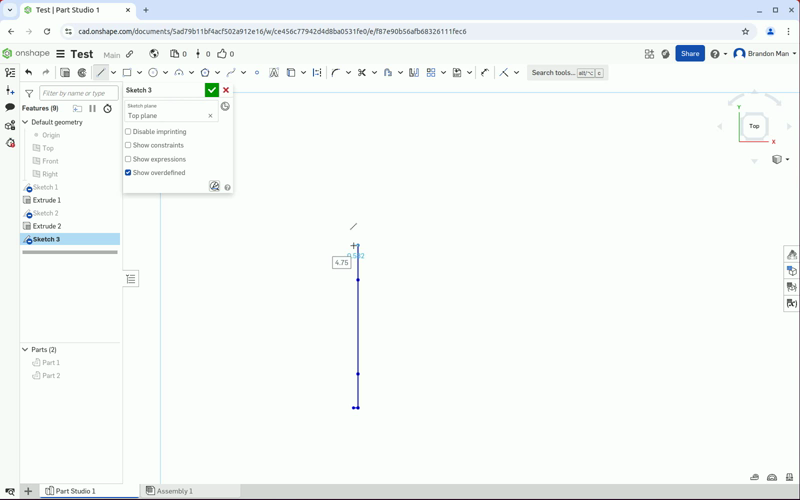
scroll(6)
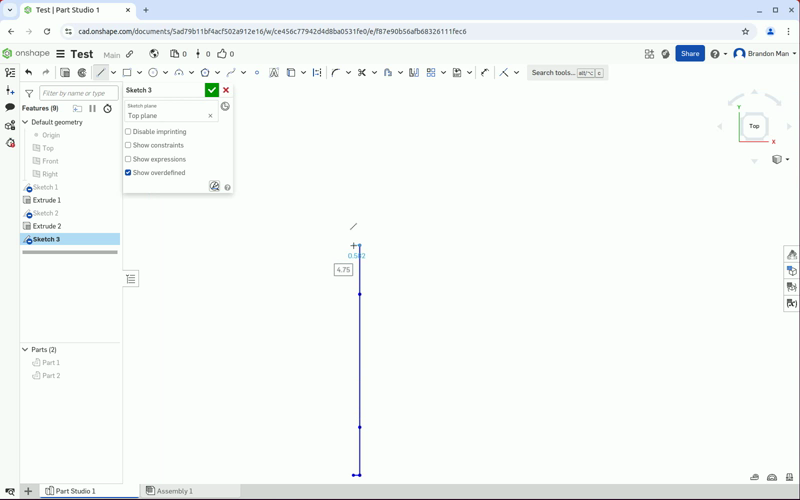
scroll(6)
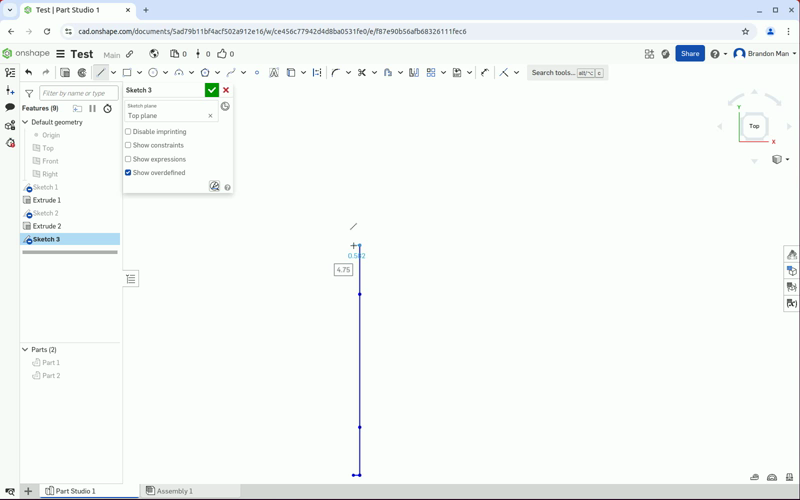
scroll(6)
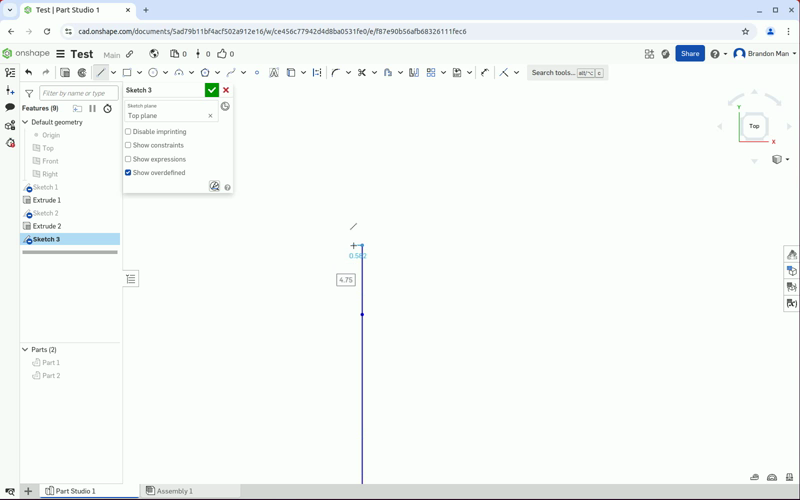
scroll(6)
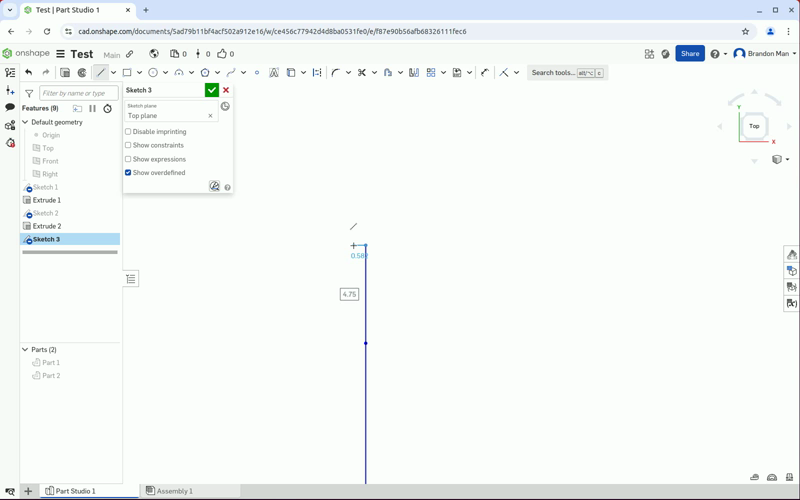
scroll(6)
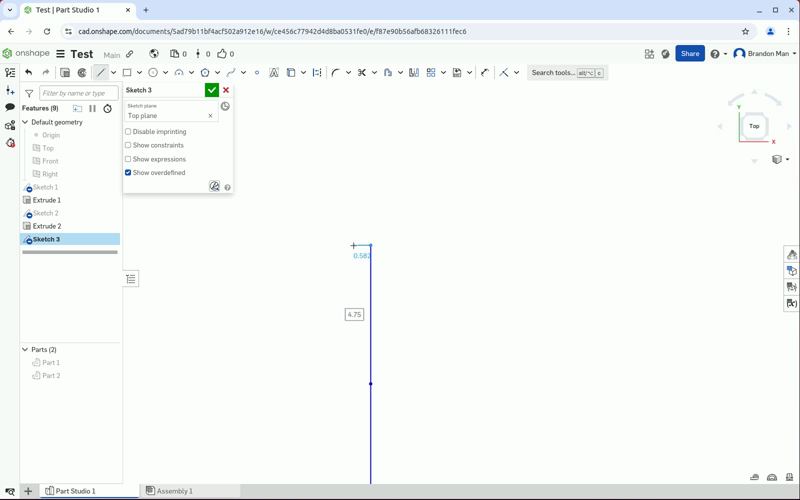
scroll(6)
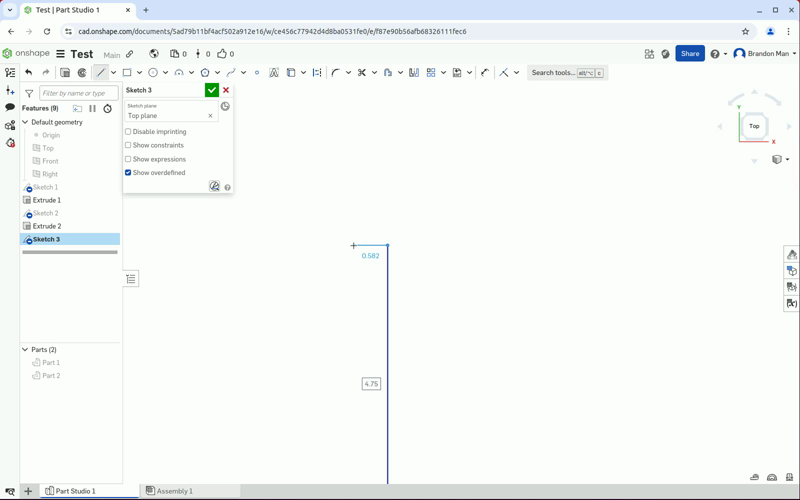
click(353, 245)
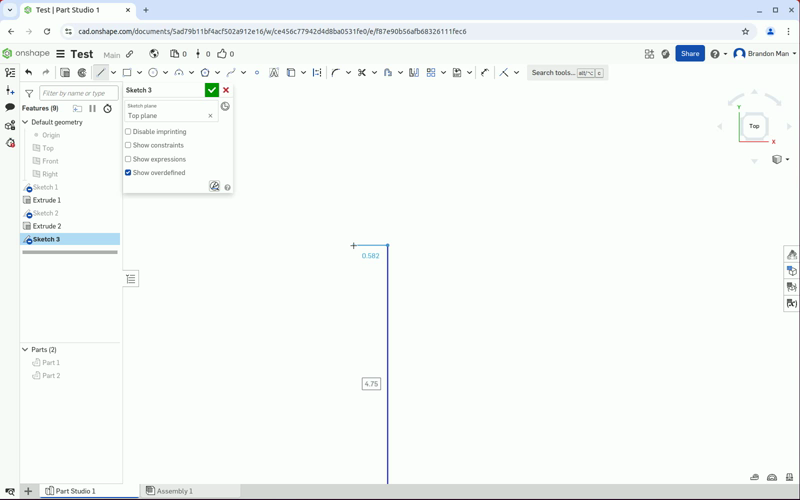
scroll(-6)
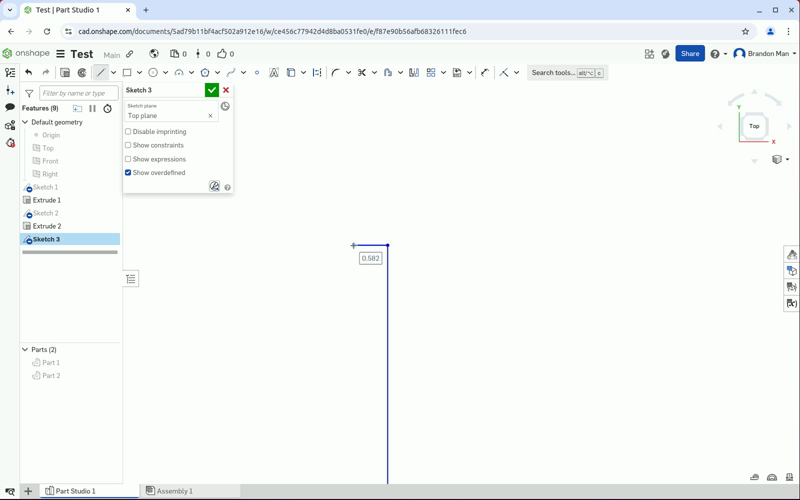
scroll(-6)
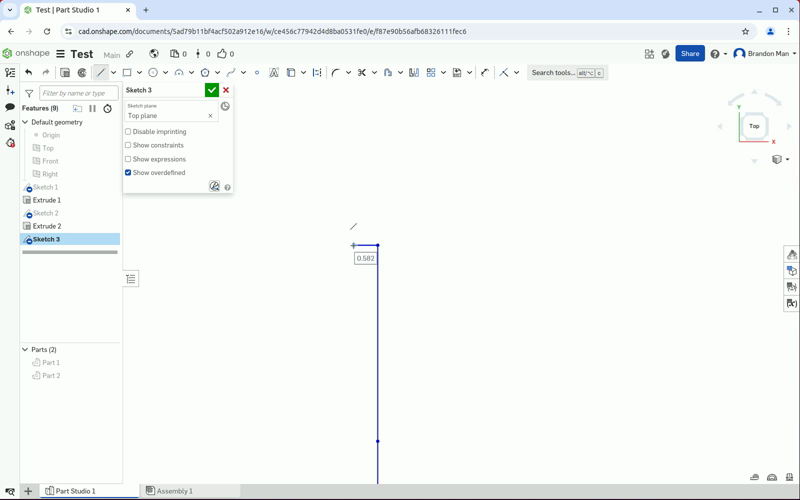
scroll(-6)
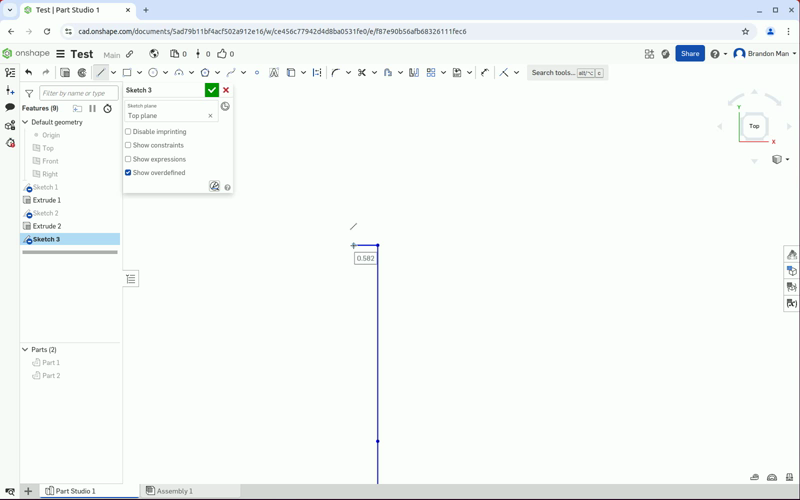
scroll(-6)
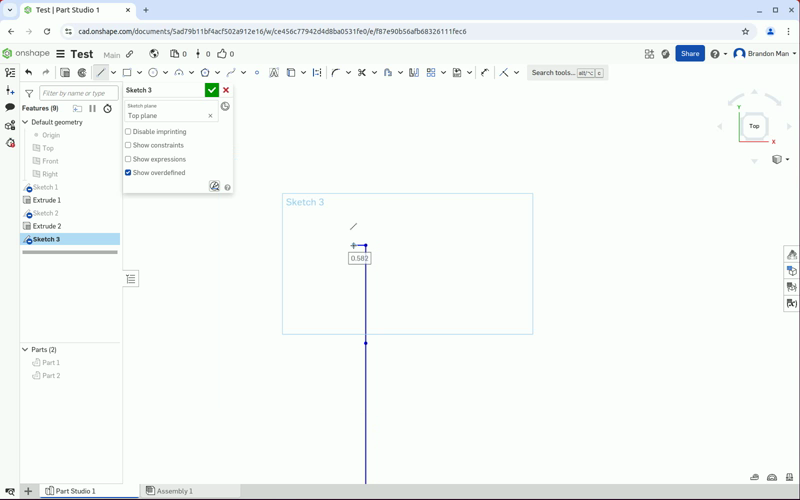
scroll(-6)
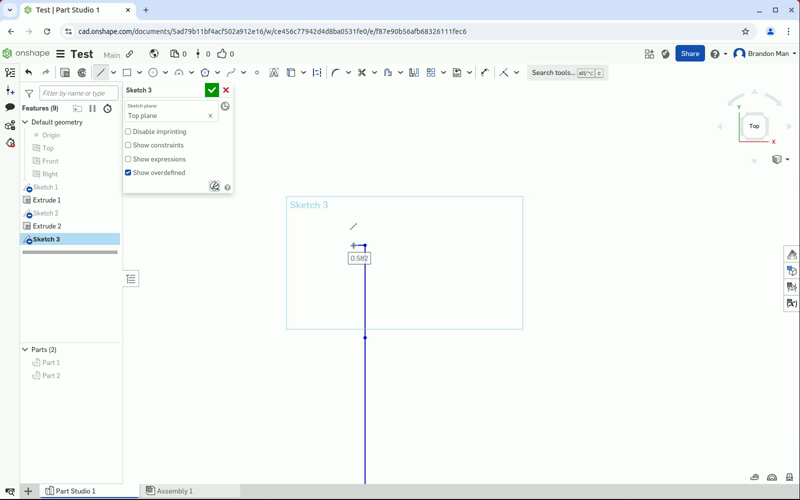
scroll(-6)
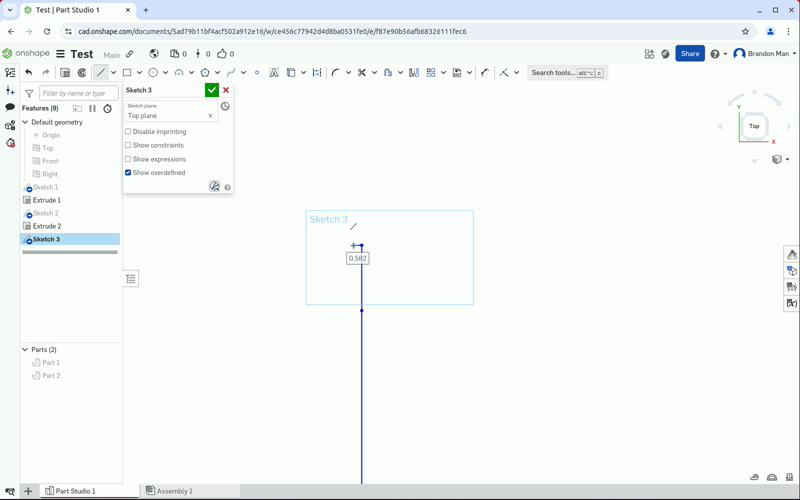
scroll(-6)
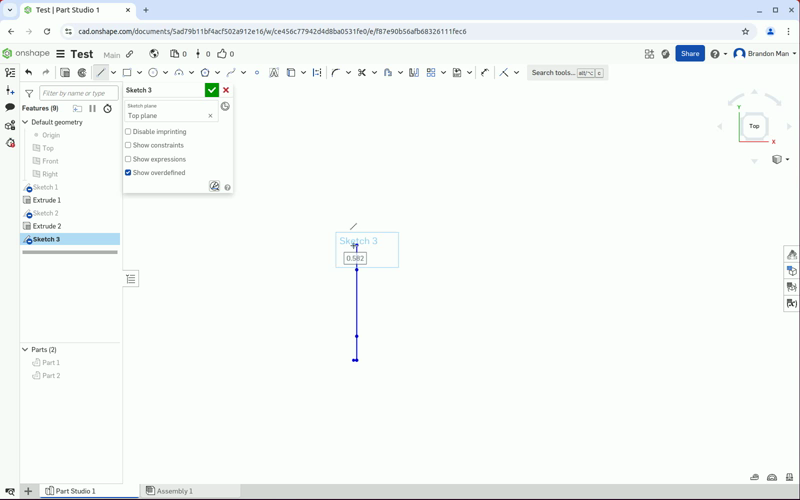
key_up(shift)
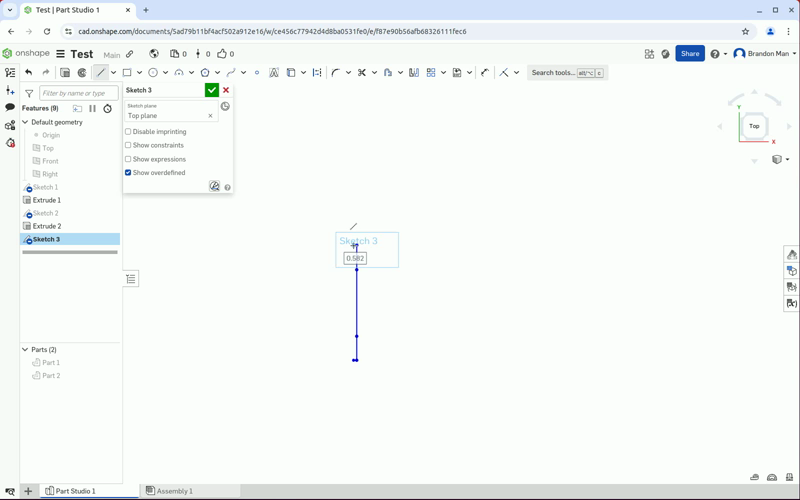
key_down(shift)
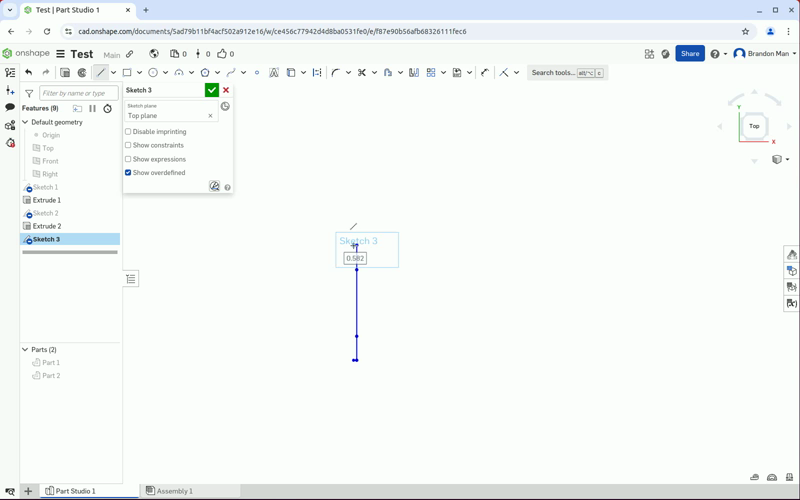
mouse_move(353, 360)
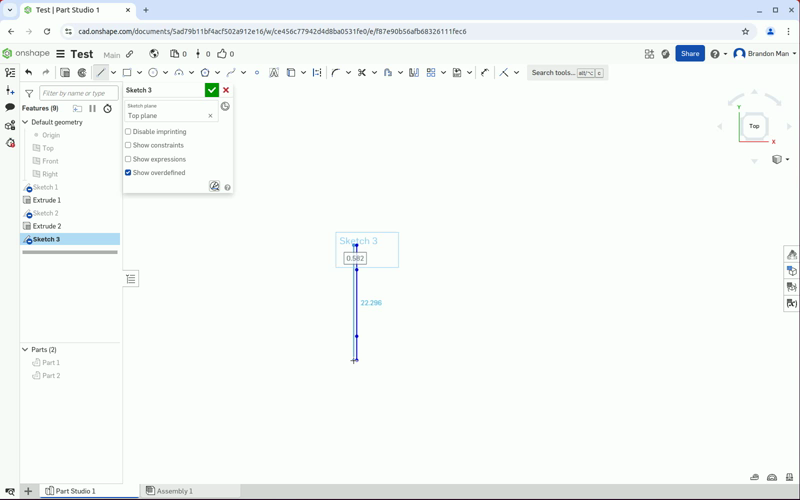
scroll(6)
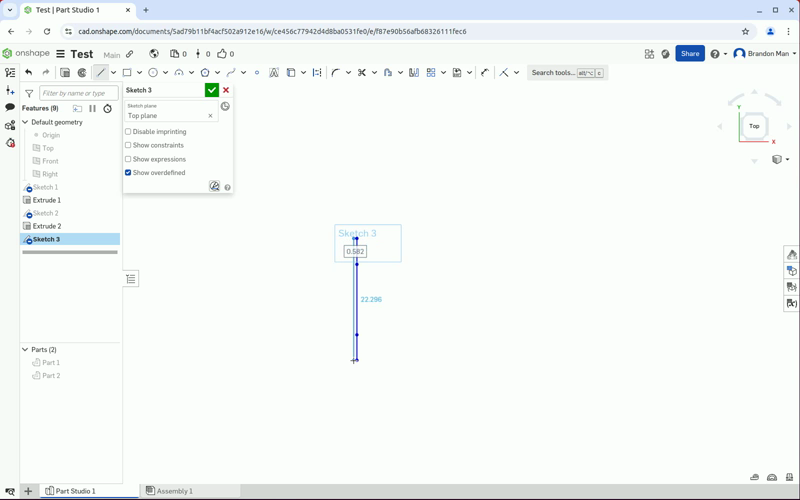
scroll(6)
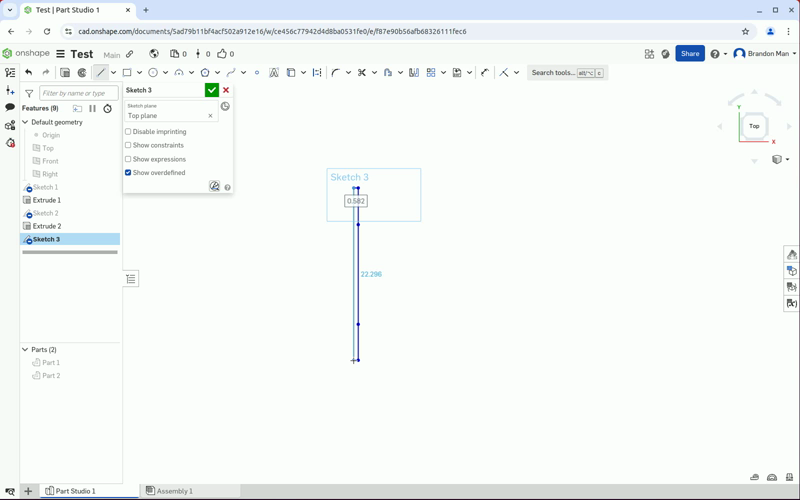
scroll(6)
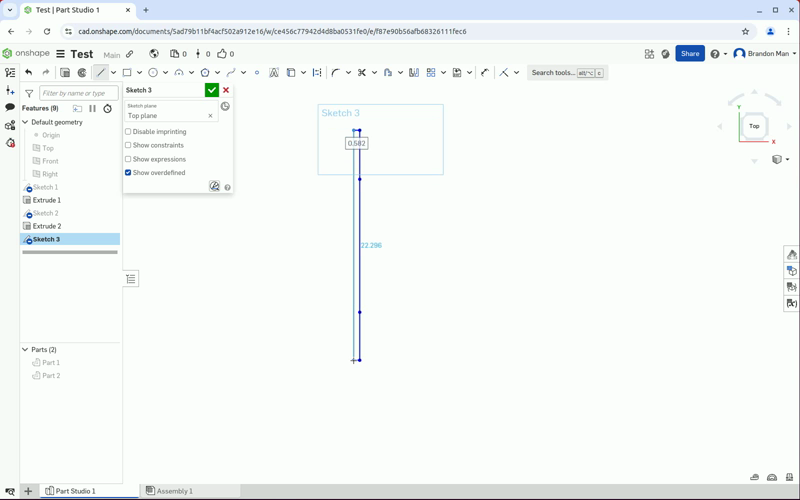
scroll(6)
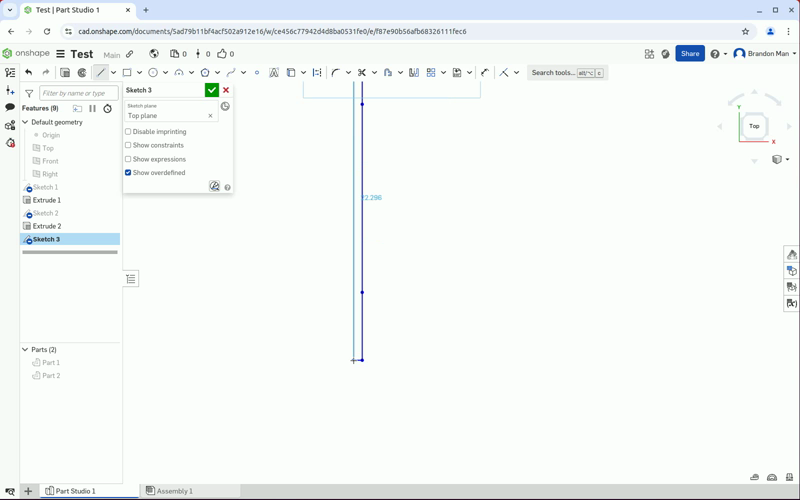
scroll(6)
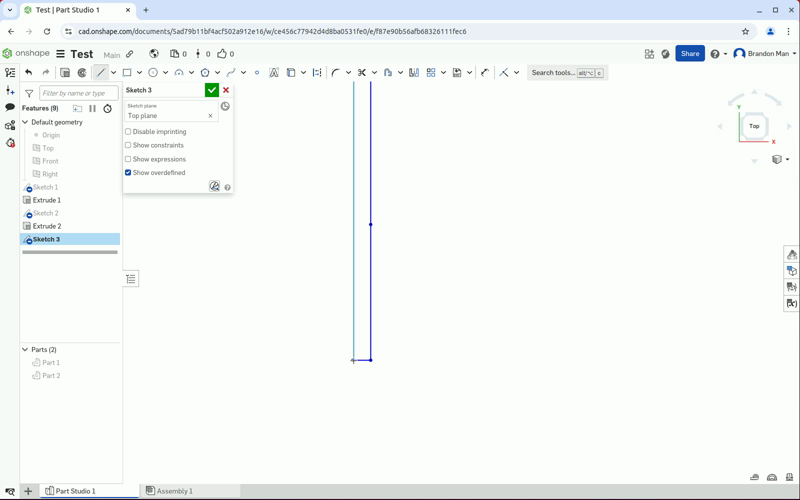
scroll(6)
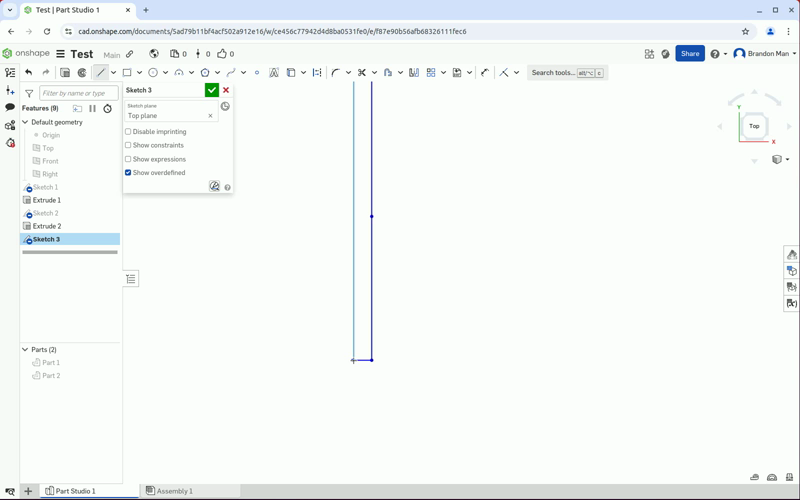
scroll(6)
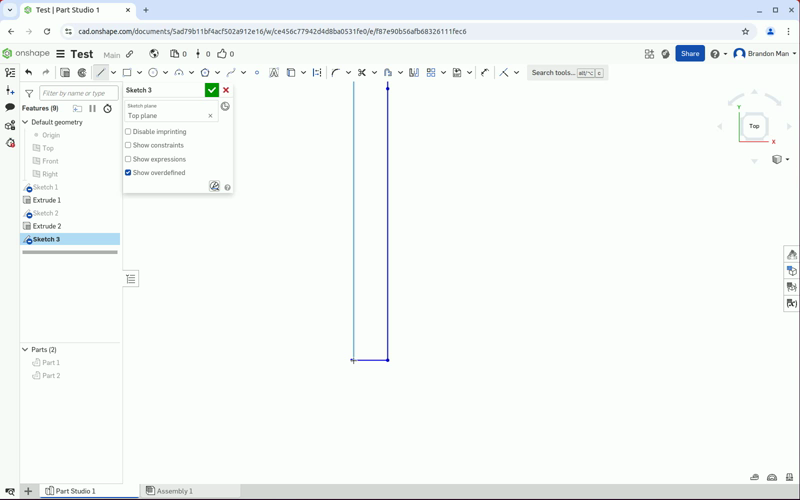
key_up(shift)
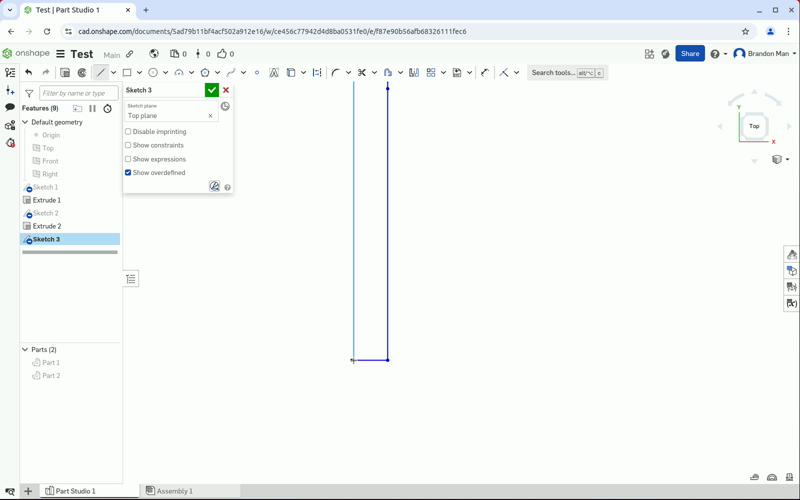
click(353, 360)
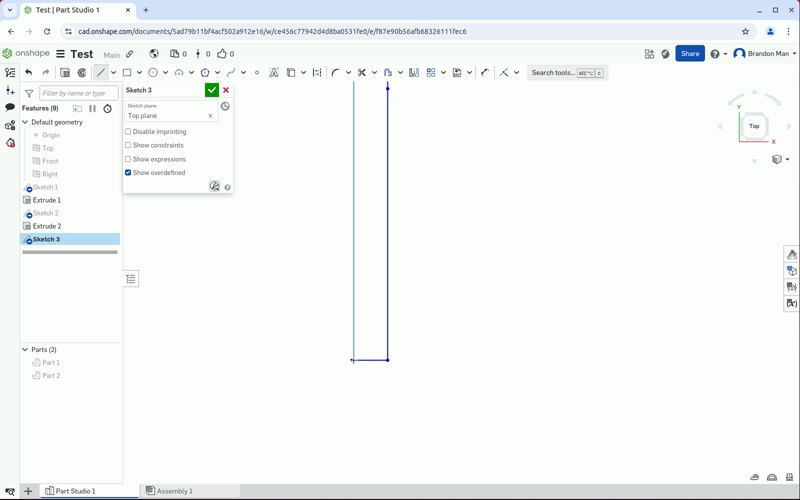
scroll(-6)
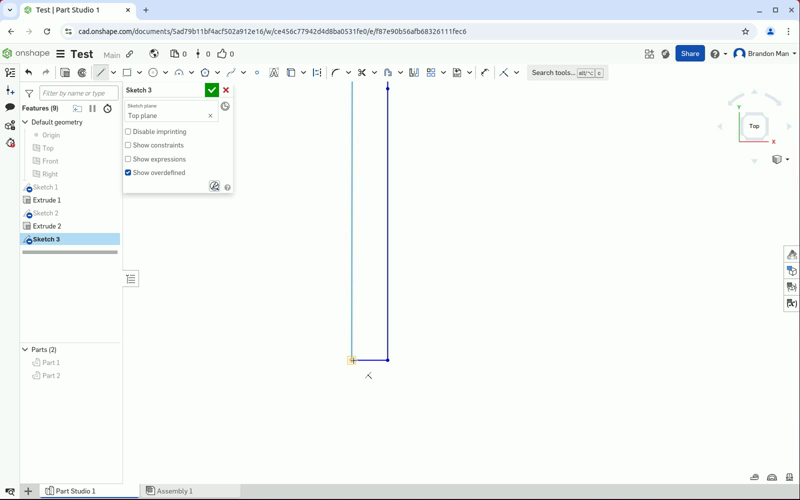
scroll(-6)
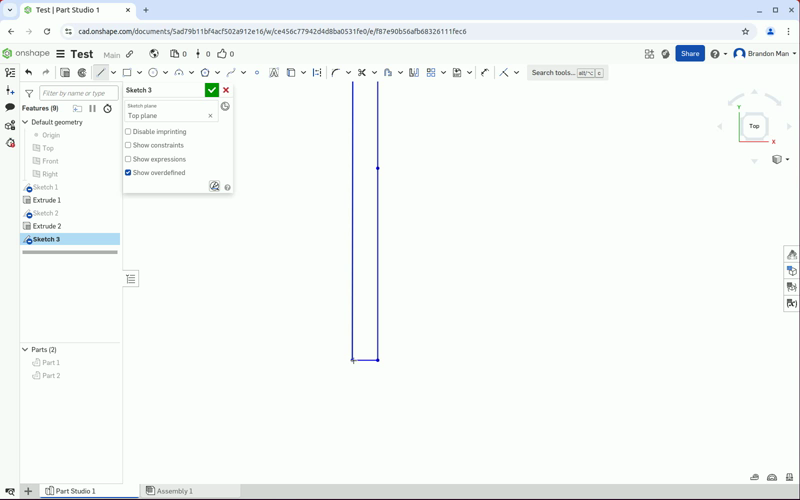
scroll(-6)
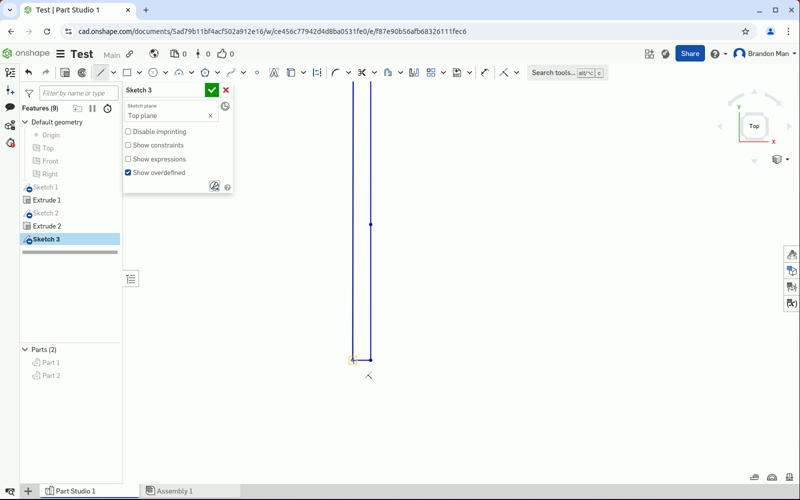
scroll(-6)
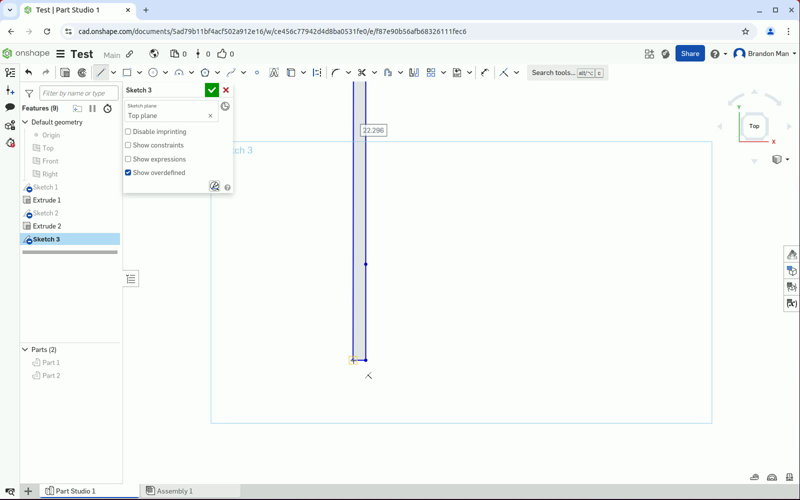
scroll(-6)
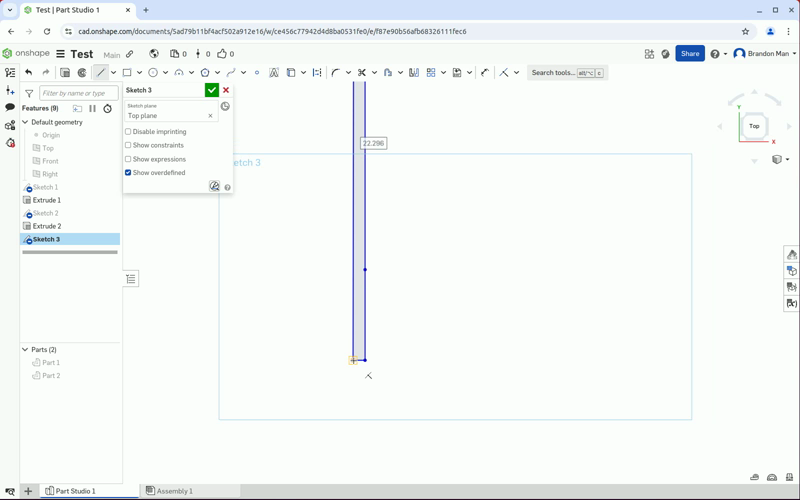
scroll(-6)
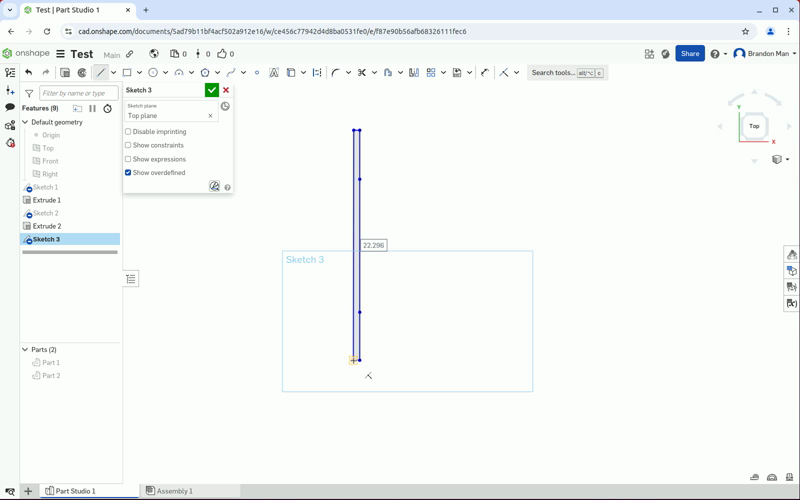
scroll(-6)
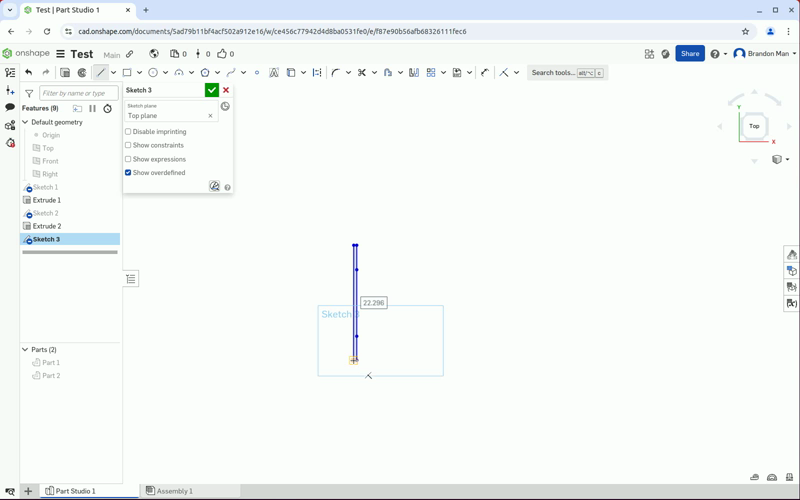
key(esc)
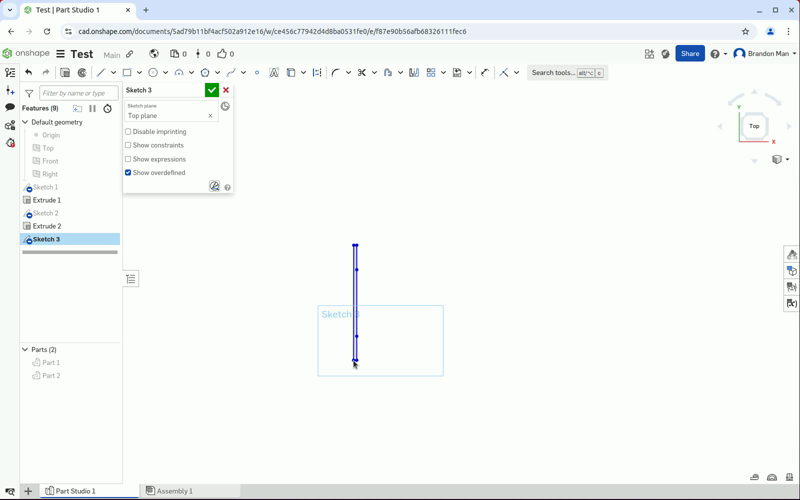
mouse_move(355, 326)
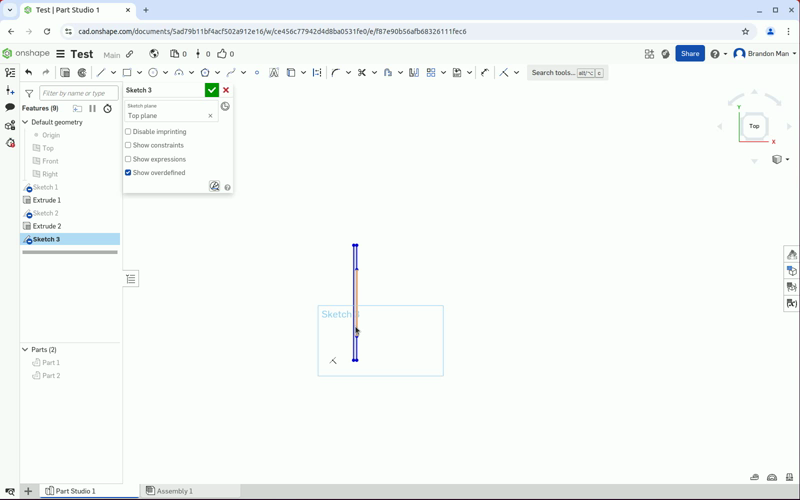
scroll(6)
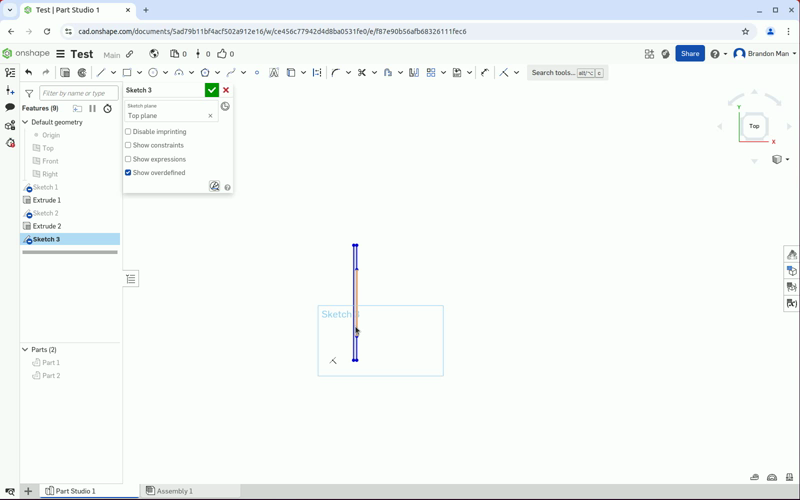
scroll(6)
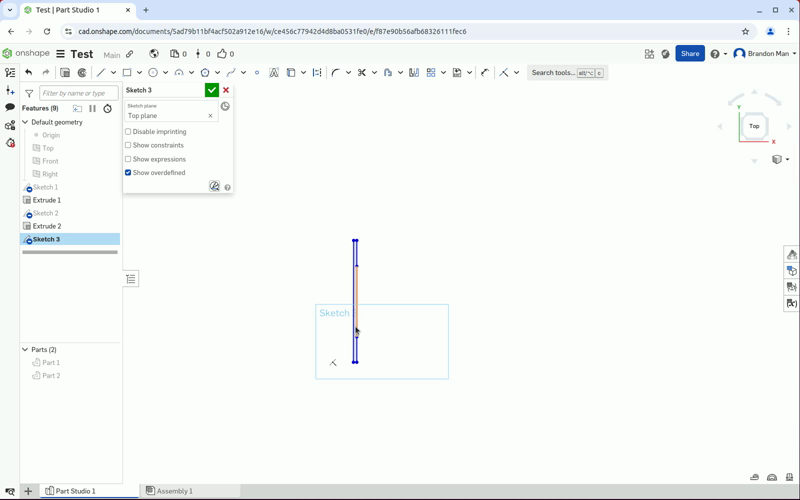
scroll(6)
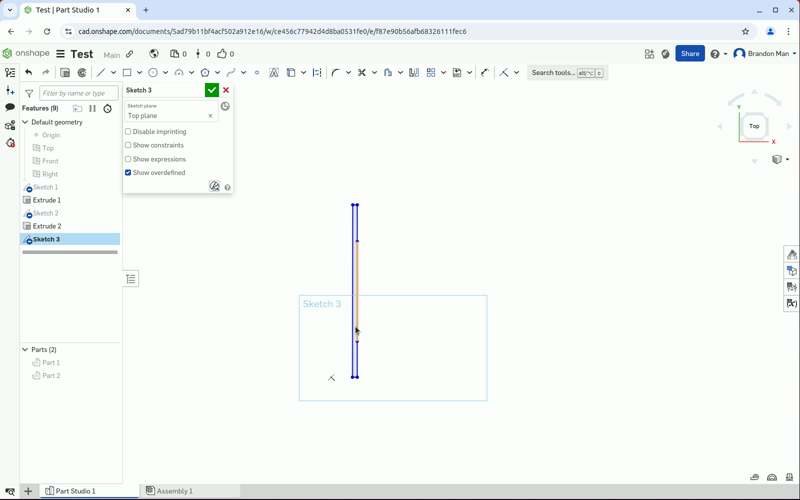
scroll(6)
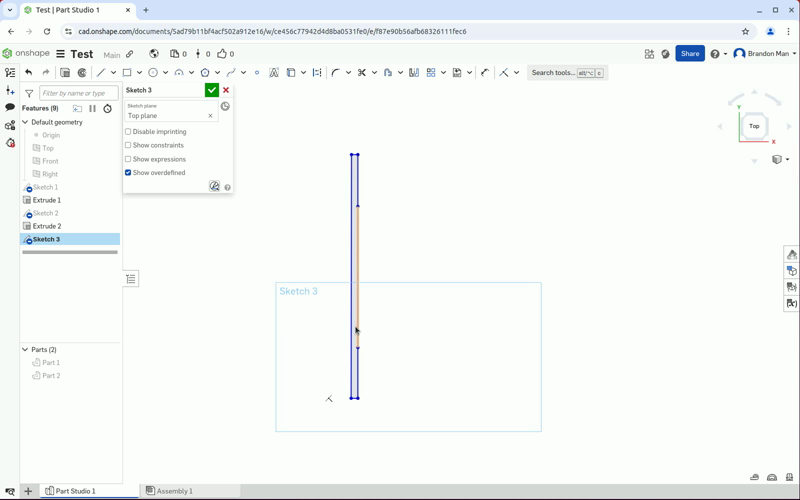
scroll(6)
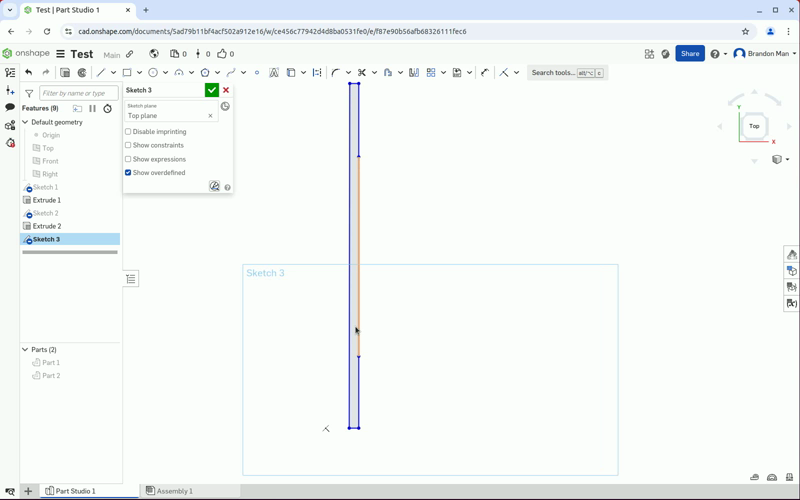
scroll(6)
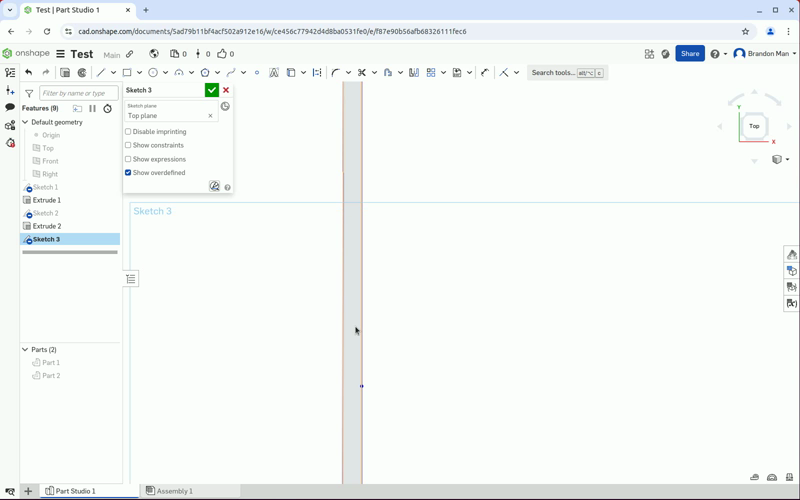
scroll(6)
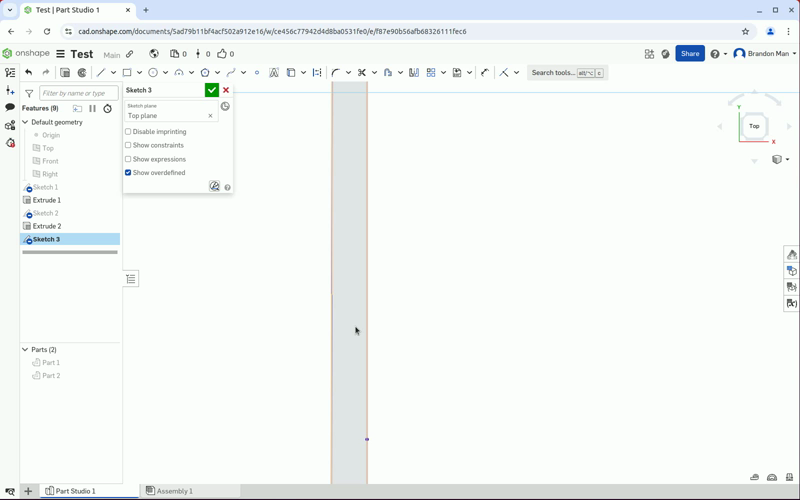
click(355, 326)
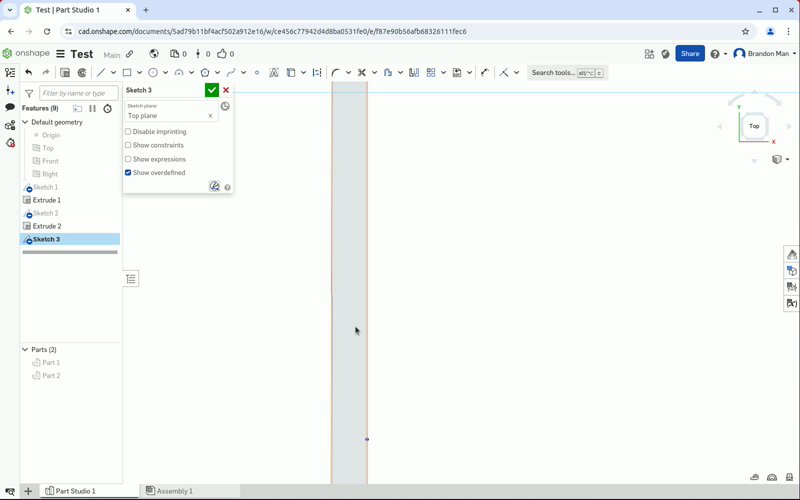
scroll(-6)
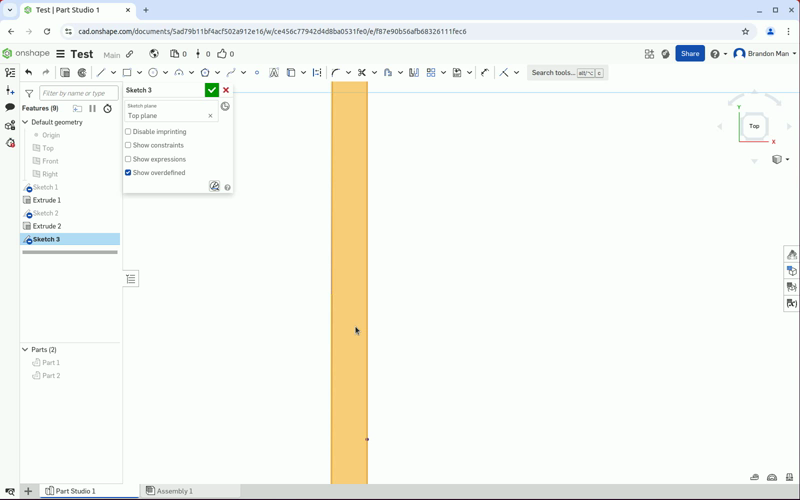
scroll(-6)
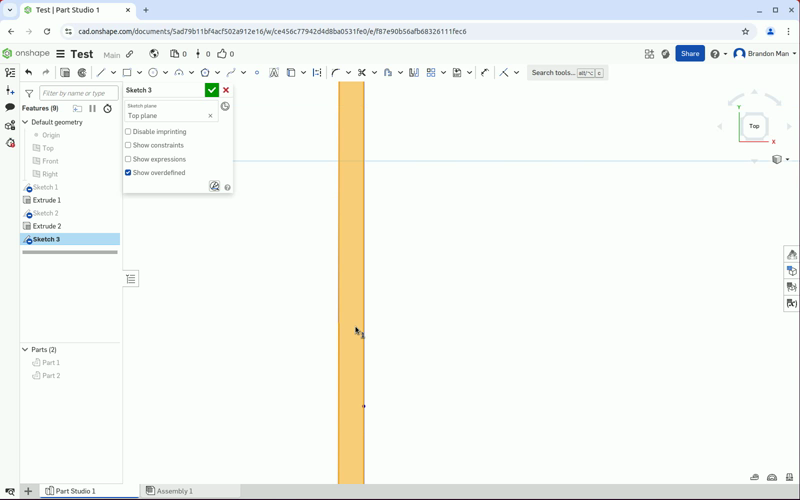
scroll(-6)
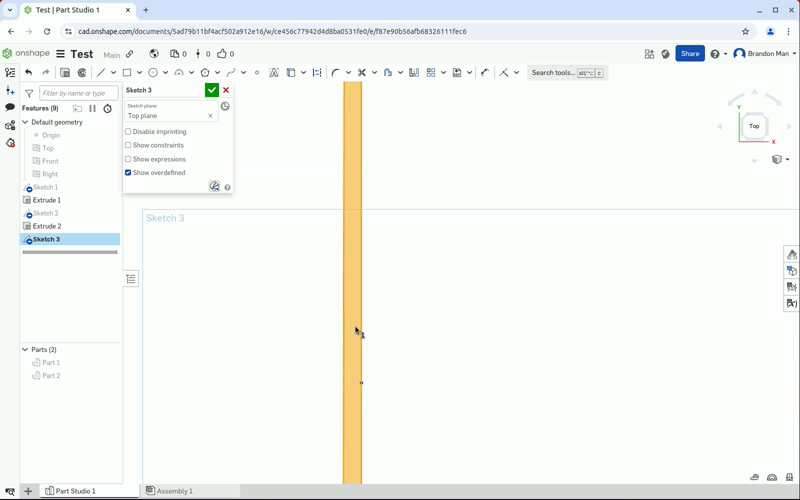
scroll(-6)
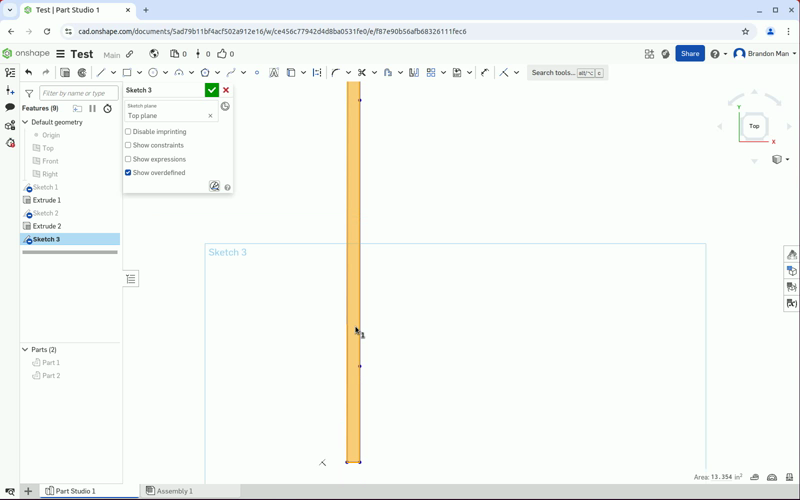
scroll(-6)
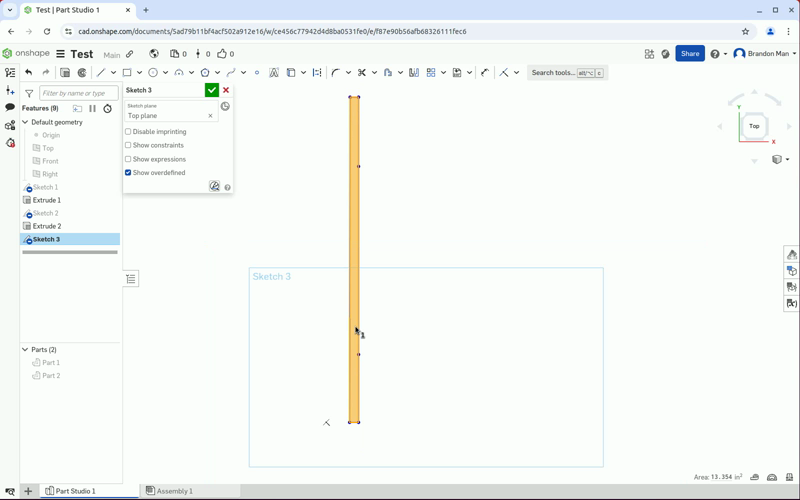
scroll(-6)
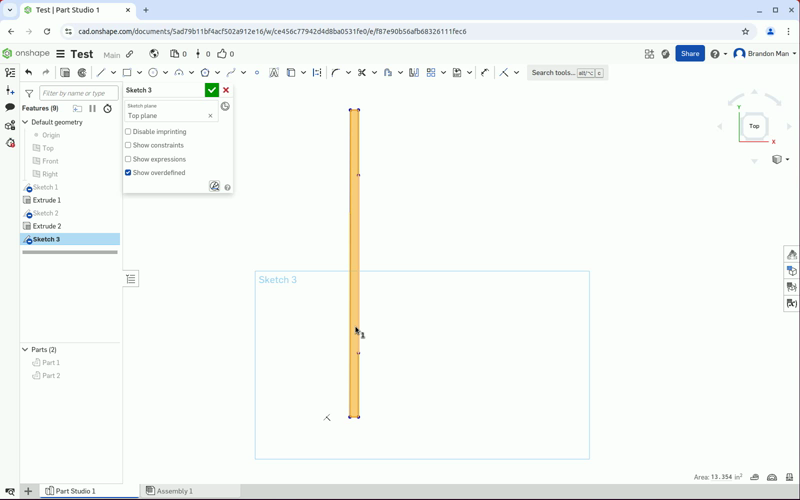
scroll(-6)
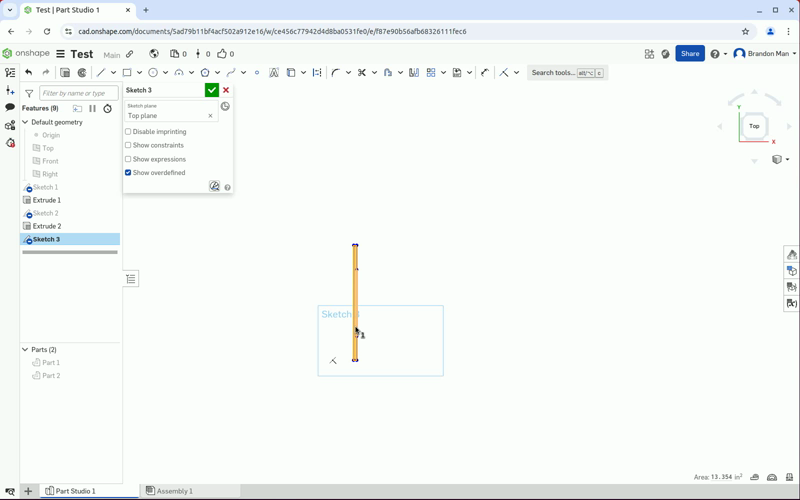
mouse_move(73, 352)
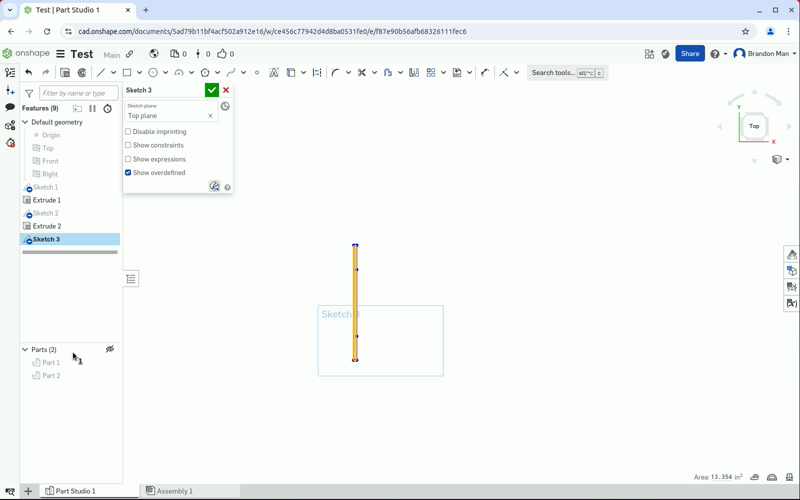
key(shift+y)
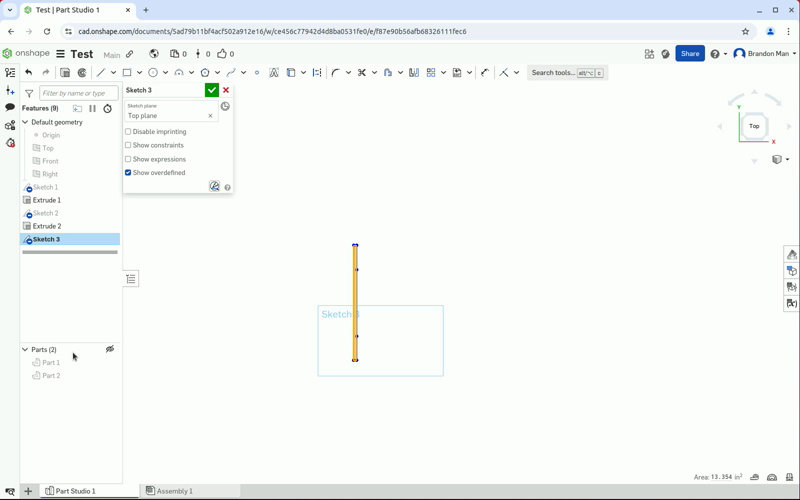
key(shift+e)
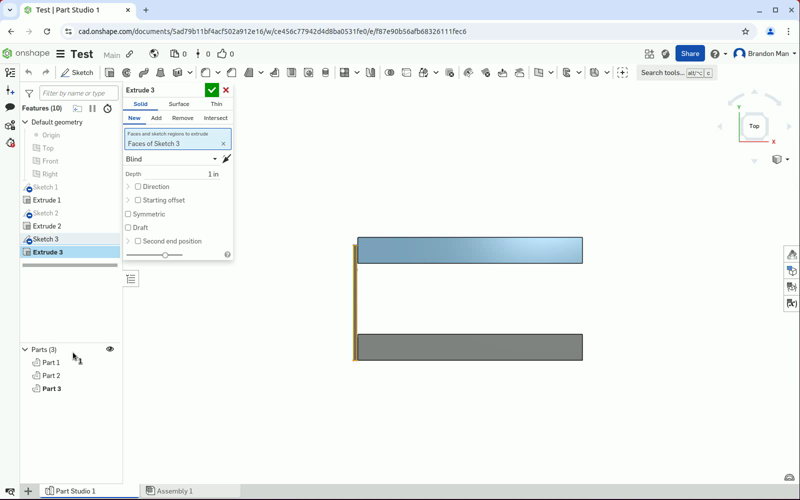
mouse_move(143, 106)
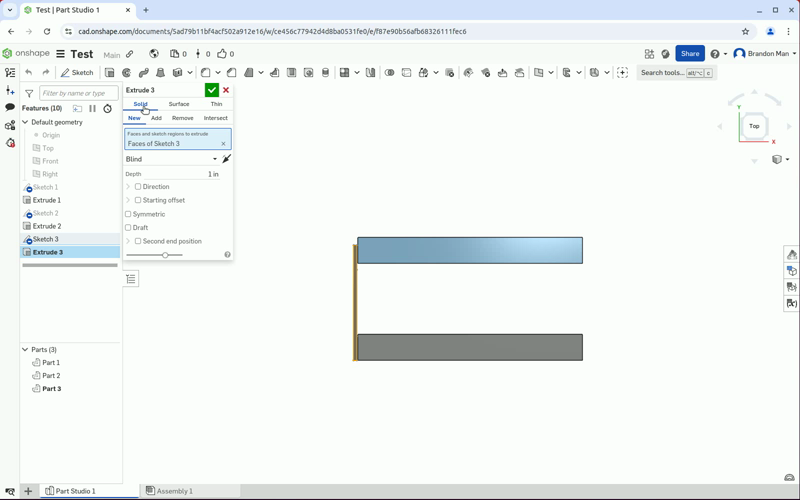
click(143, 106)
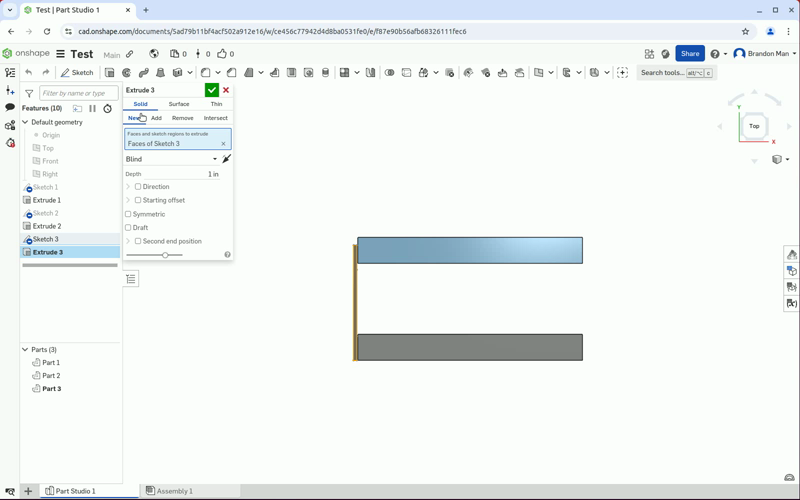
mouse_move(137, 120)
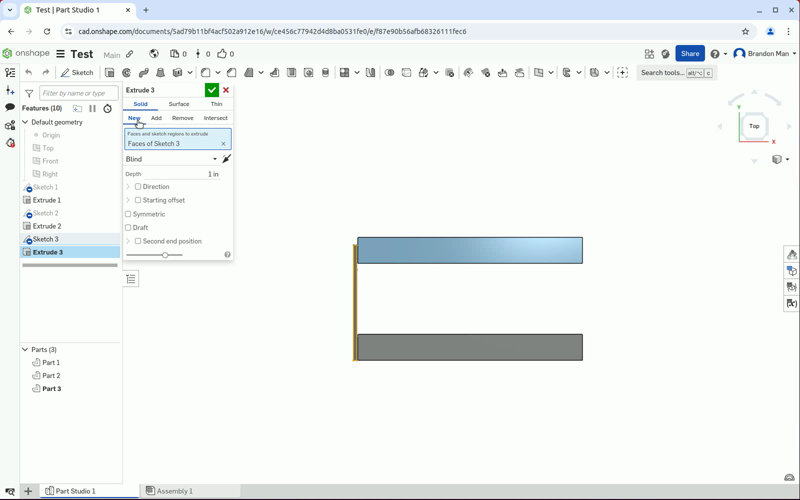
click(137, 120)
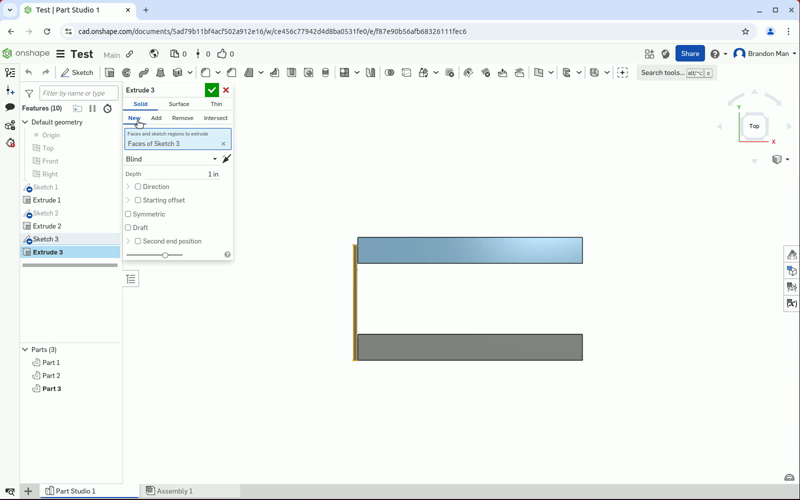
key(tab, 4)
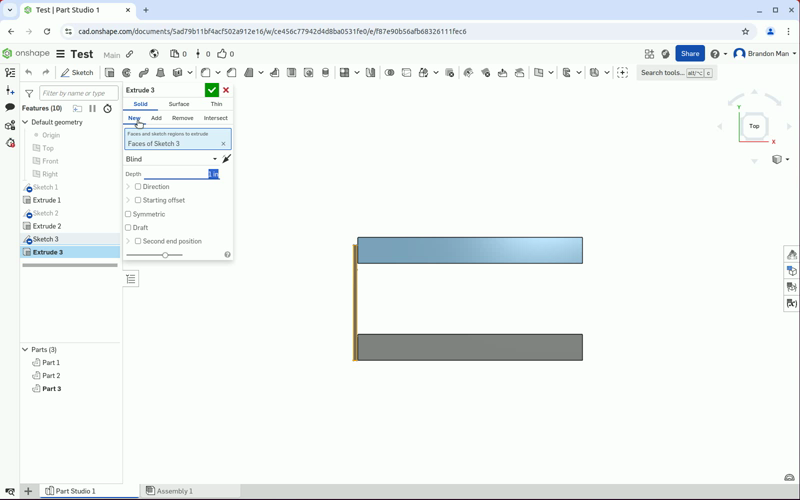
text(4.814)
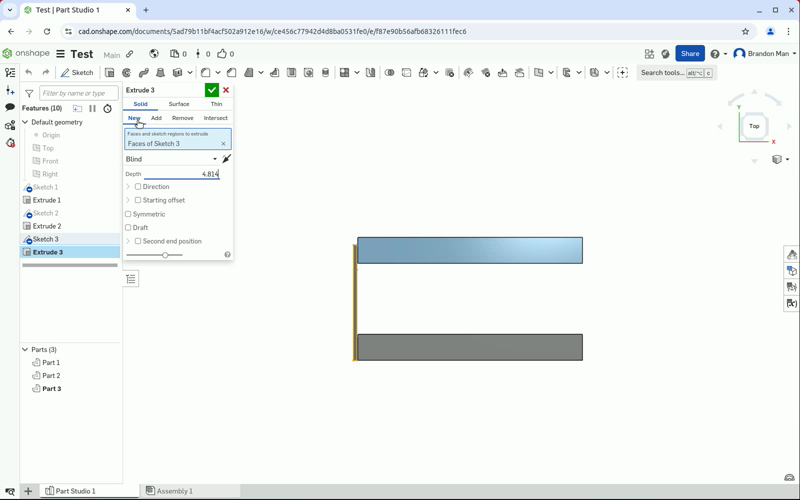
key(enter)
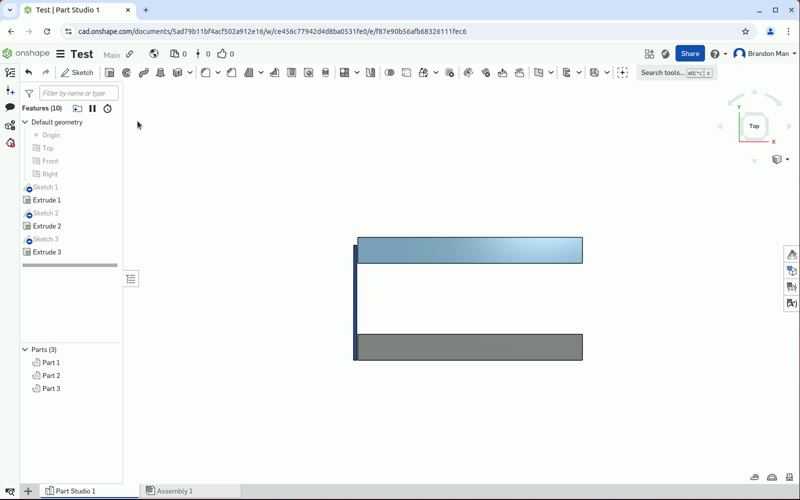
key(shift+h)
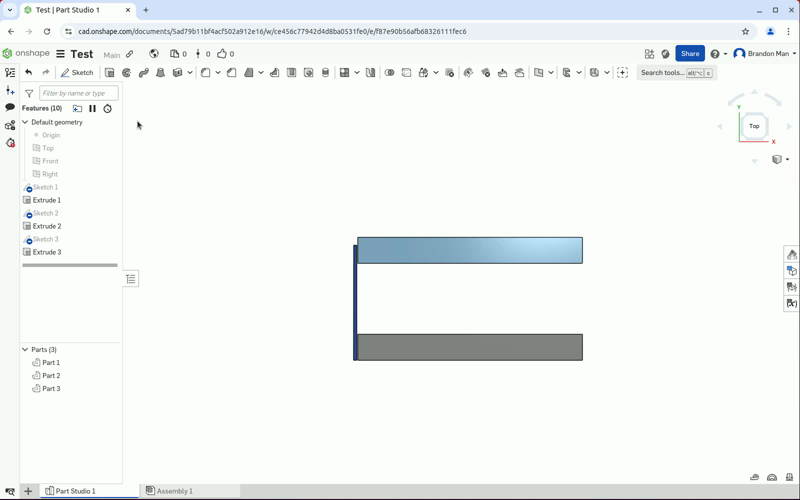
key(shift+h)
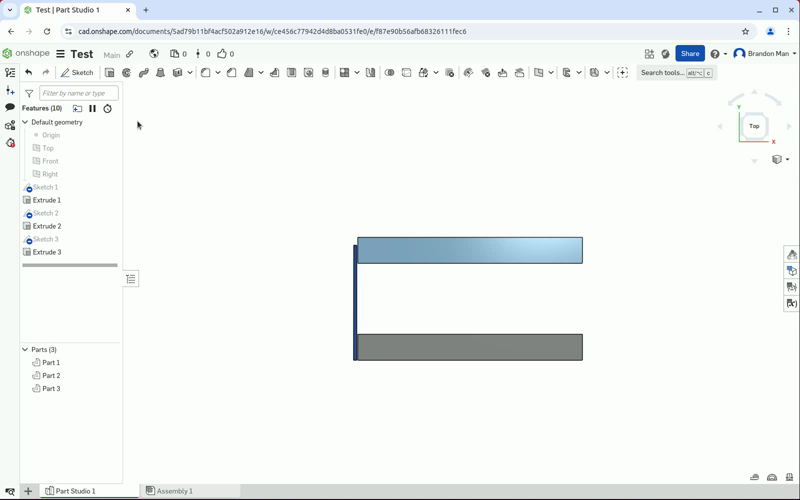
mouse_move(73, 189)
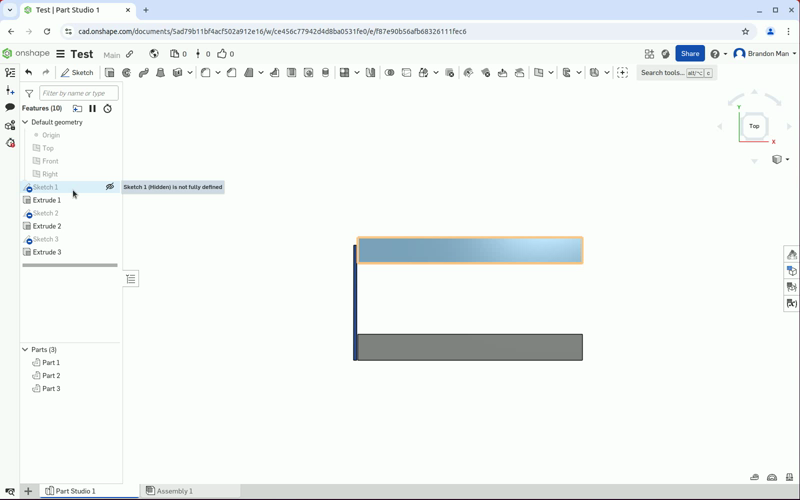
click(73, 189)
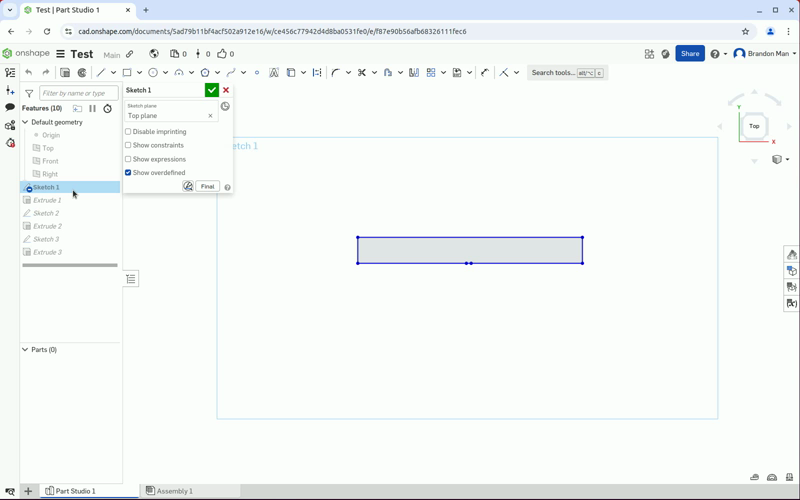
mouse_move(229, 92)
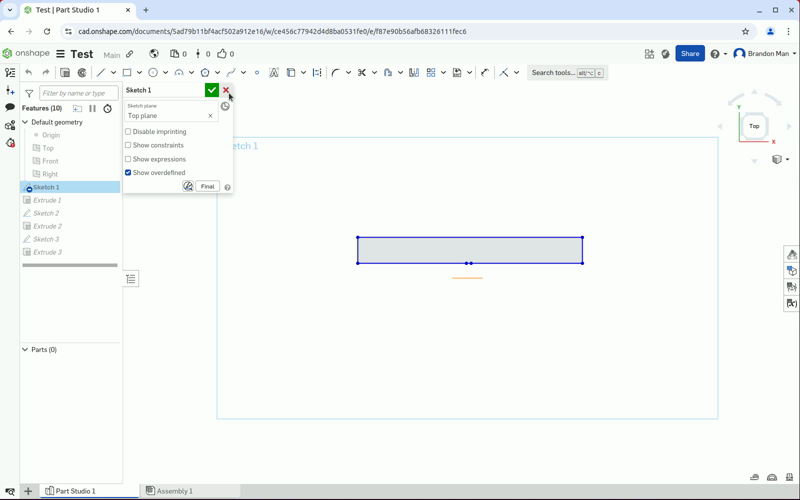
click(229, 92)
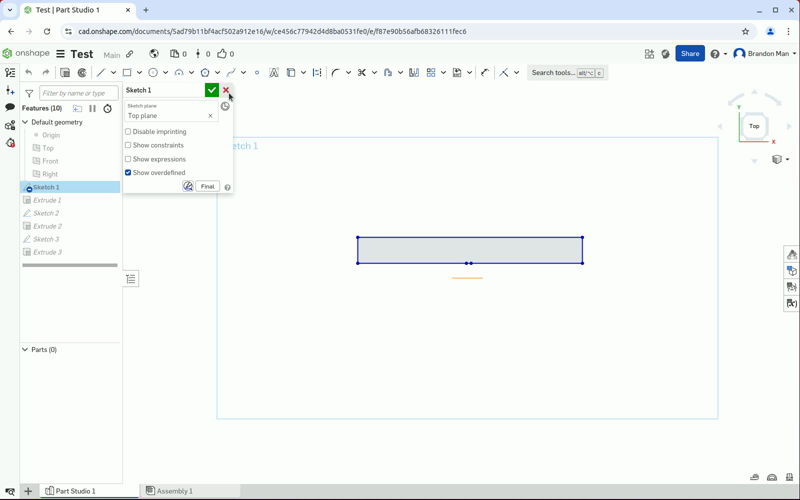
key(shift+s)
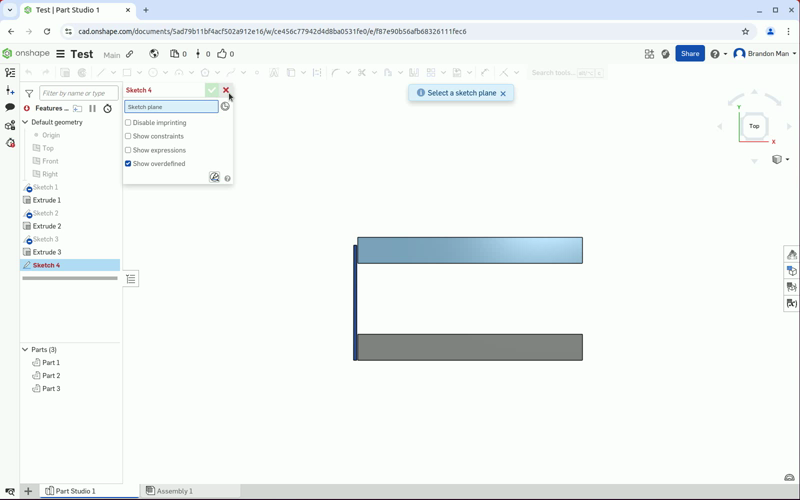
mouse_move(73, 150)
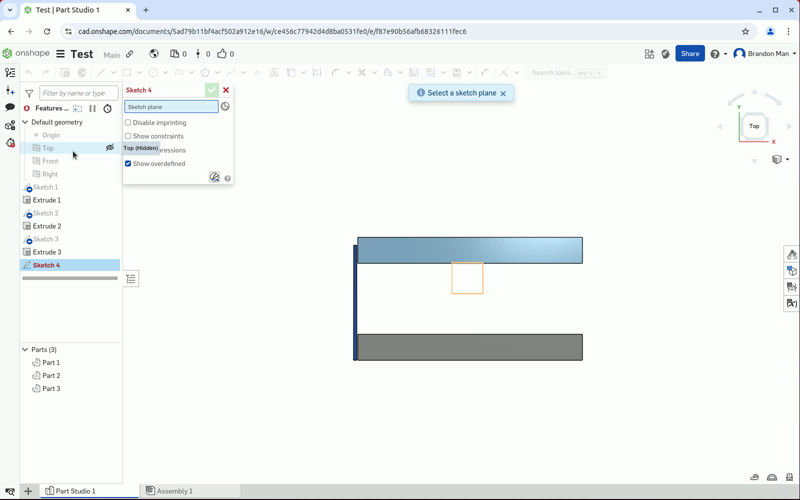
click(73, 150)
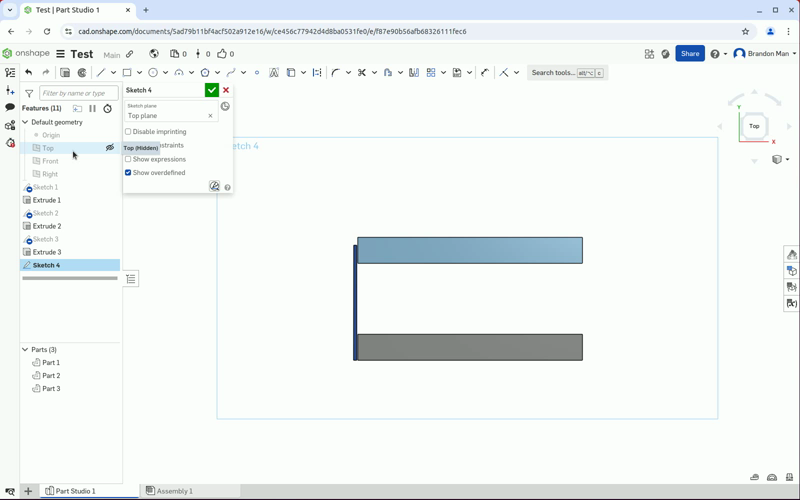
mouse_move(73, 352)
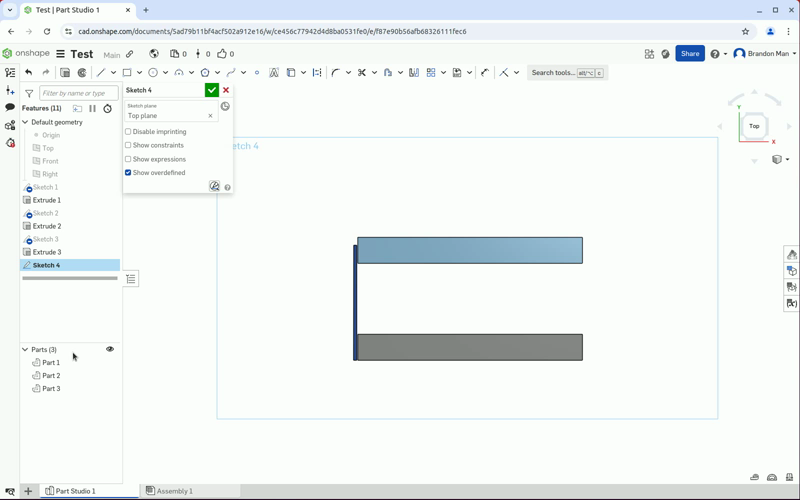
key(y)
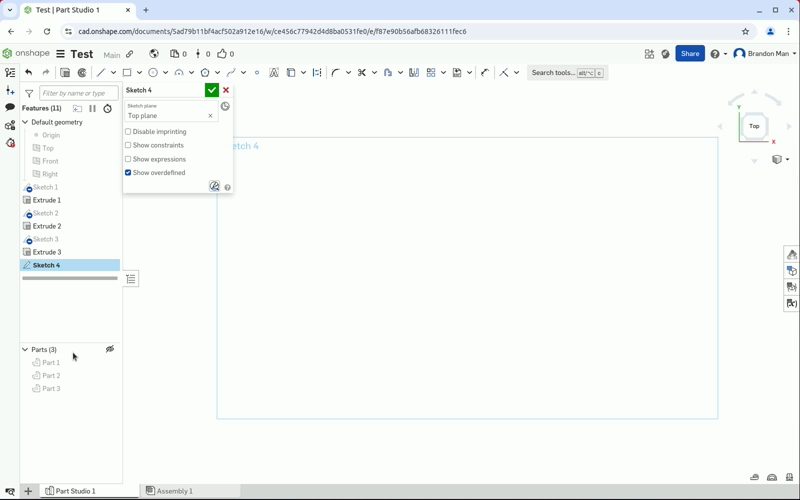
key(l)
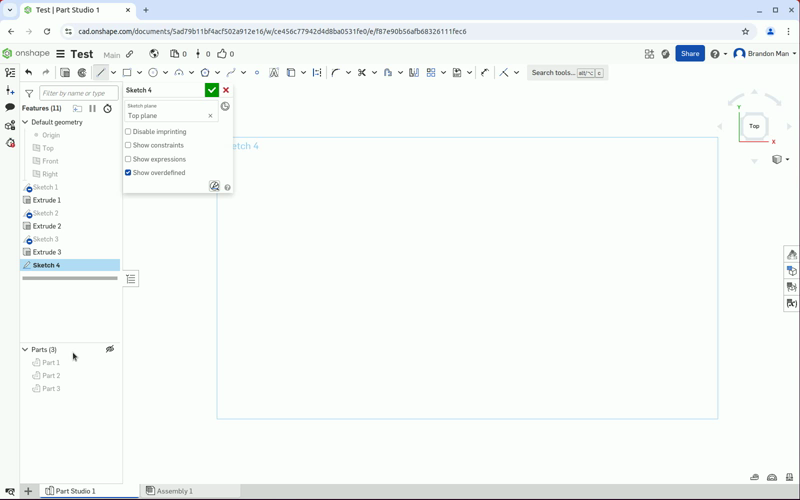
key_down(shift)
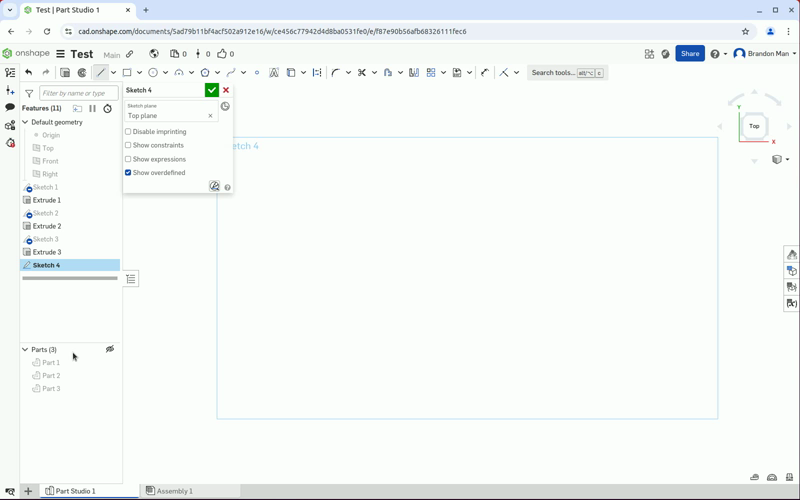
mouse_move(460, 336)
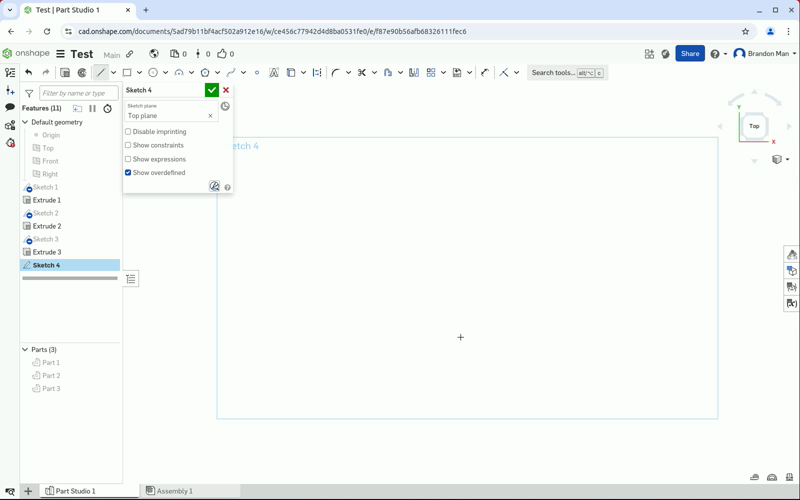
click(460, 336)
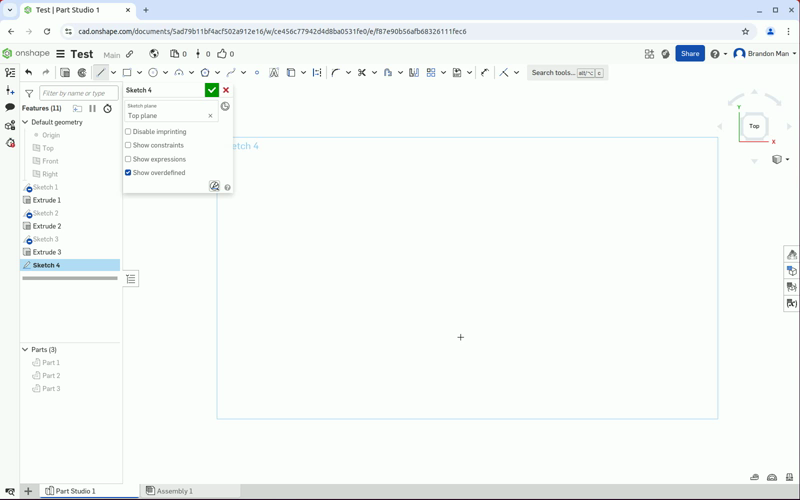
key_up(shift)
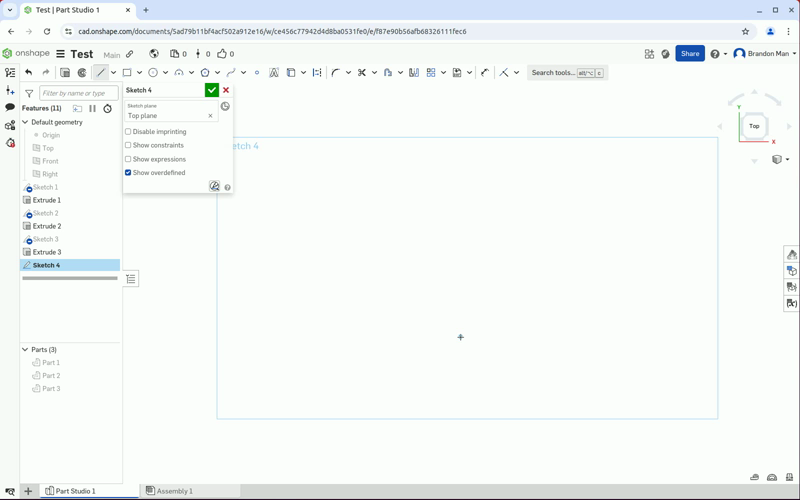
key_down(shift)
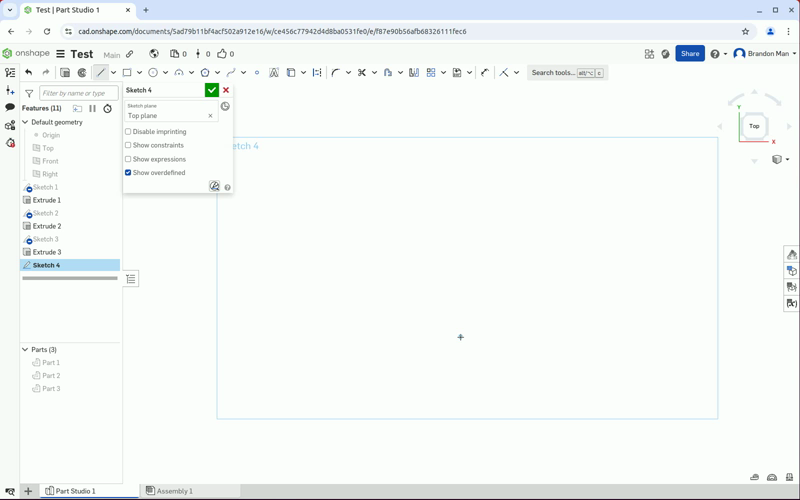
mouse_move(490, 336)
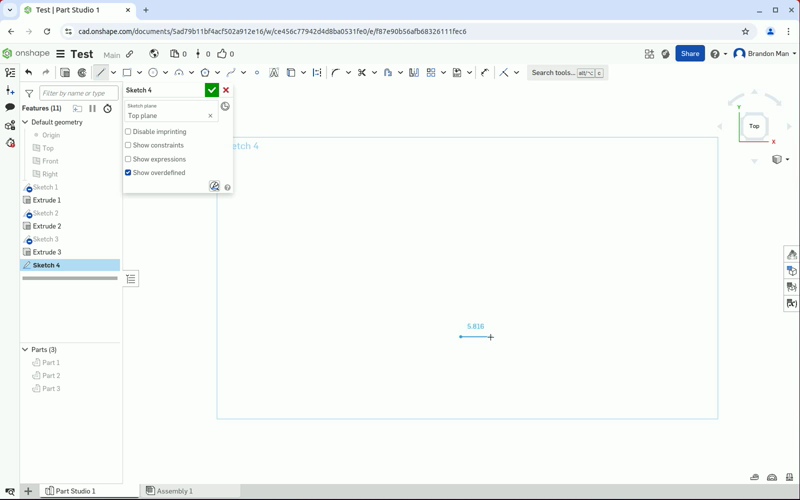
mouse_move(463, 336)
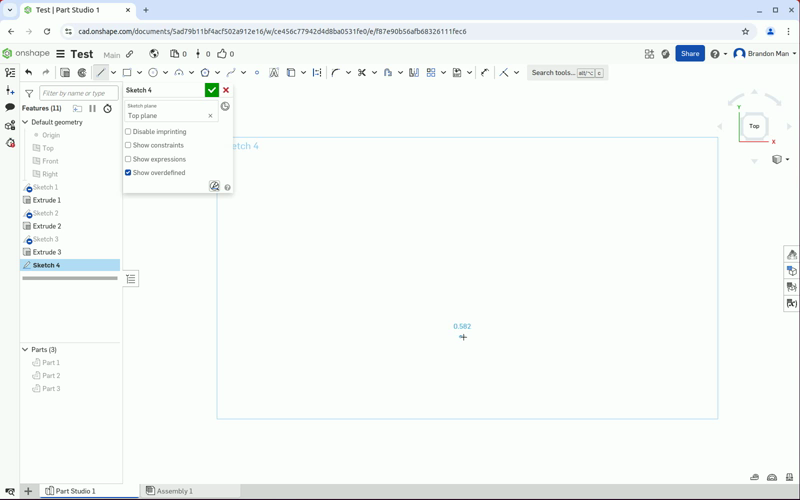
scroll(6)
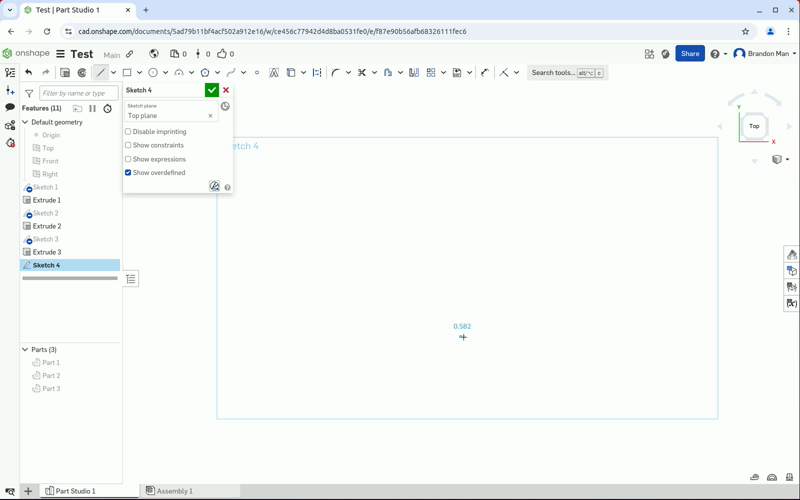
scroll(6)
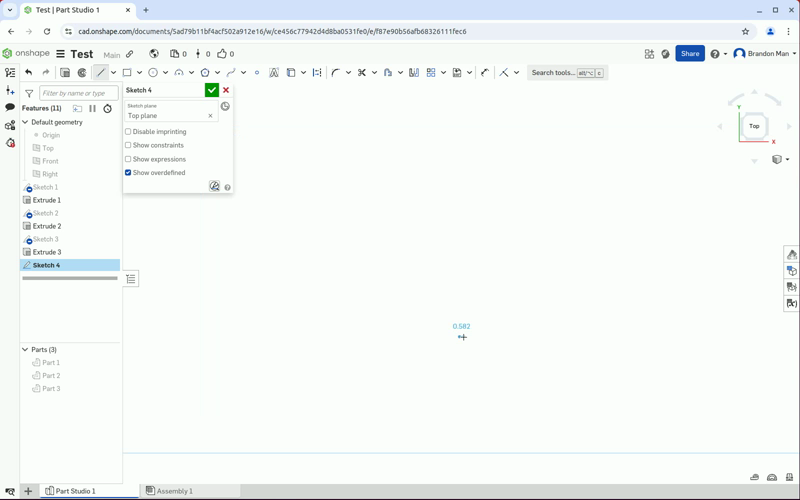
scroll(6)
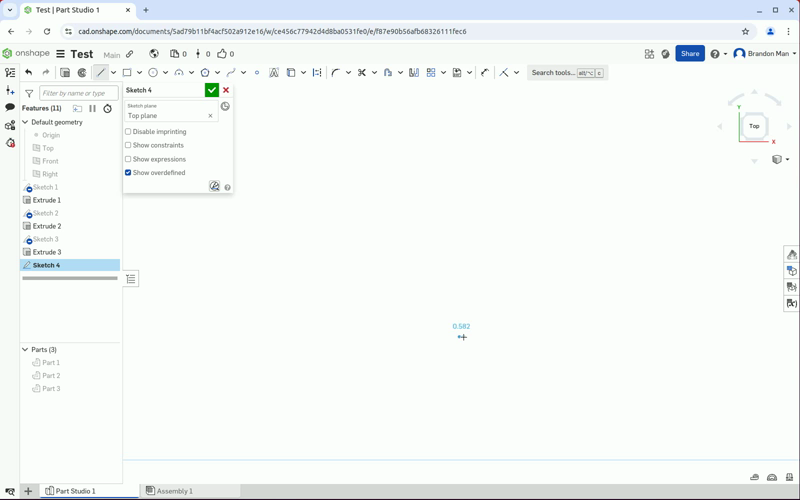
scroll(6)
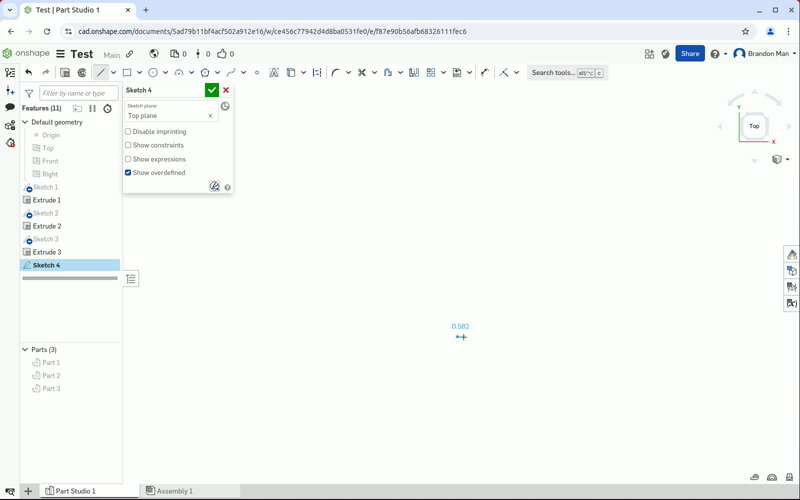
scroll(6)
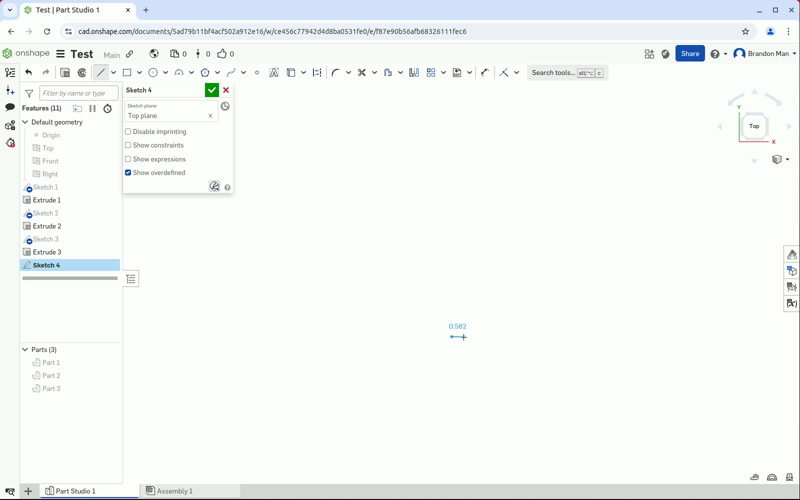
scroll(6)
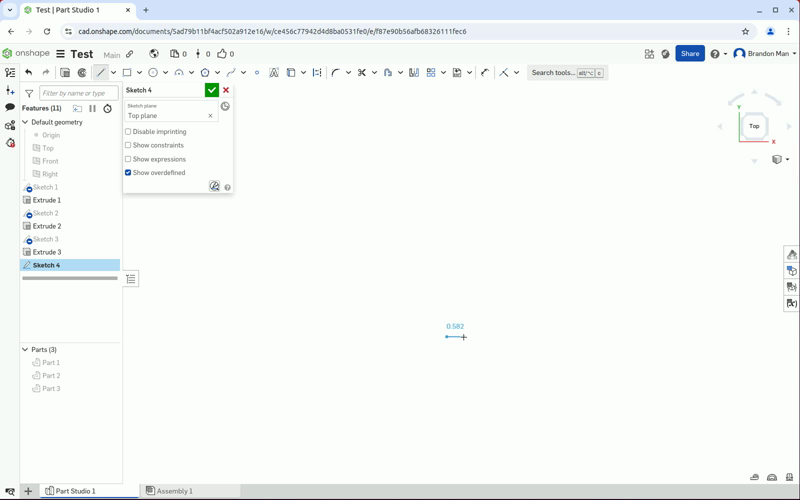
scroll(6)
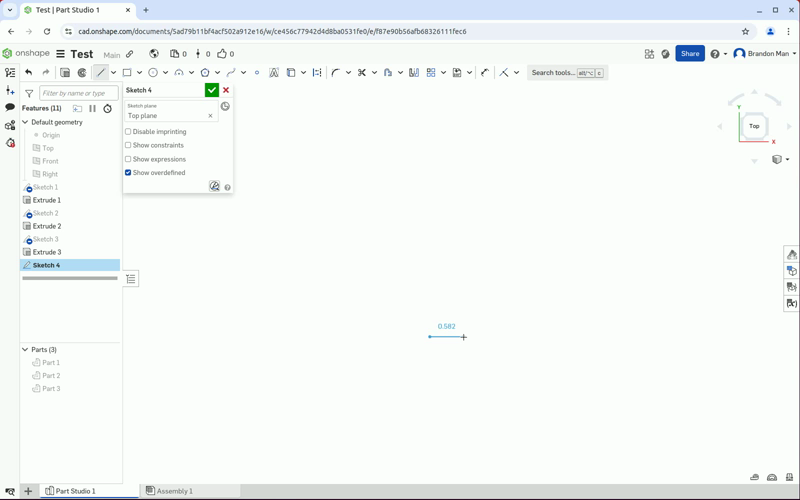
click(463, 336)
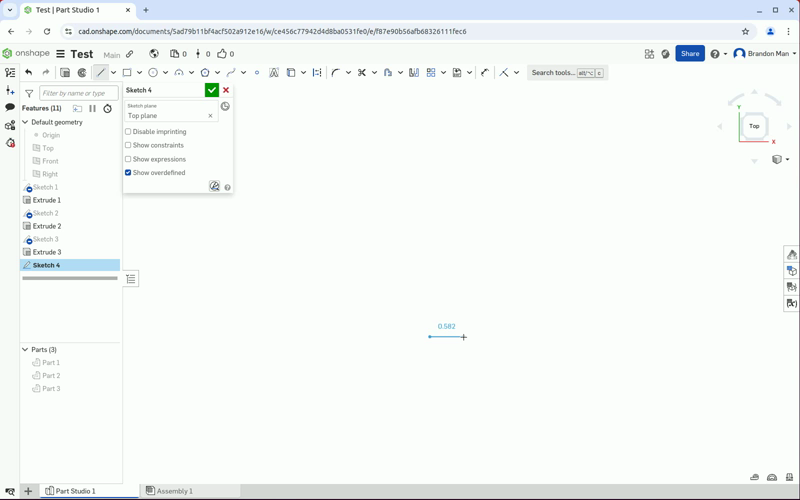
scroll(-6)
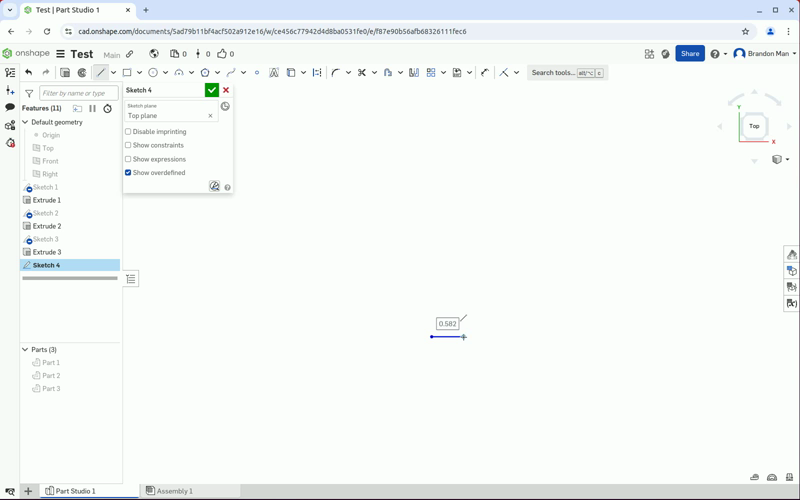
scroll(-6)
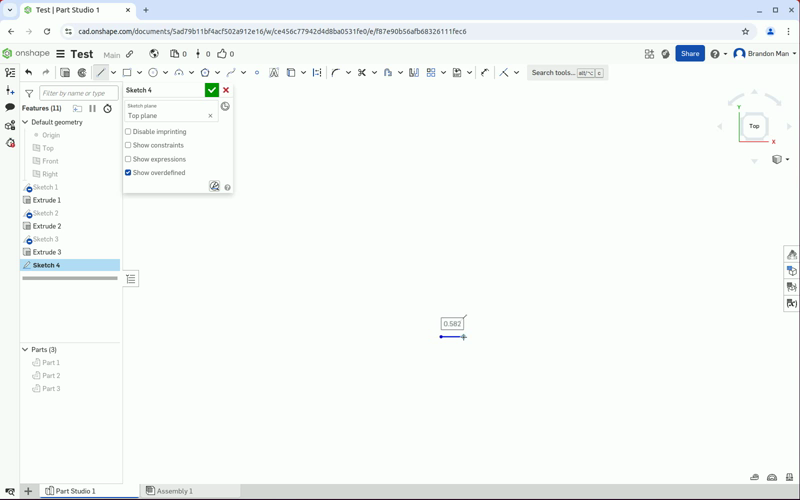
scroll(-6)
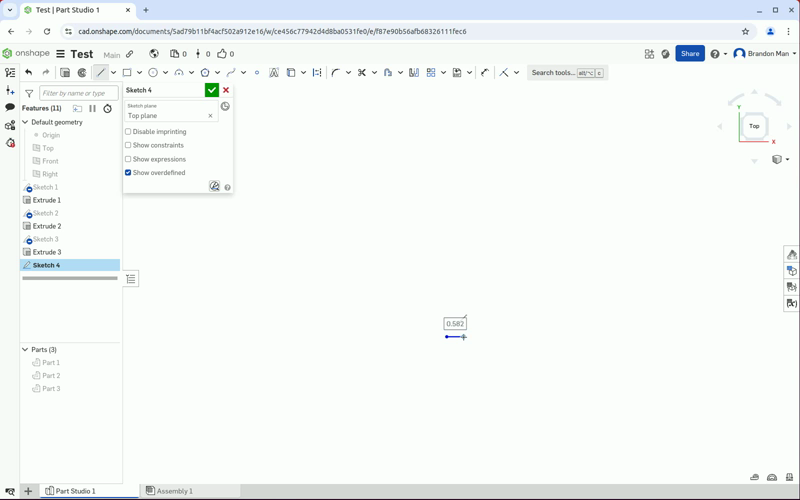
scroll(-6)
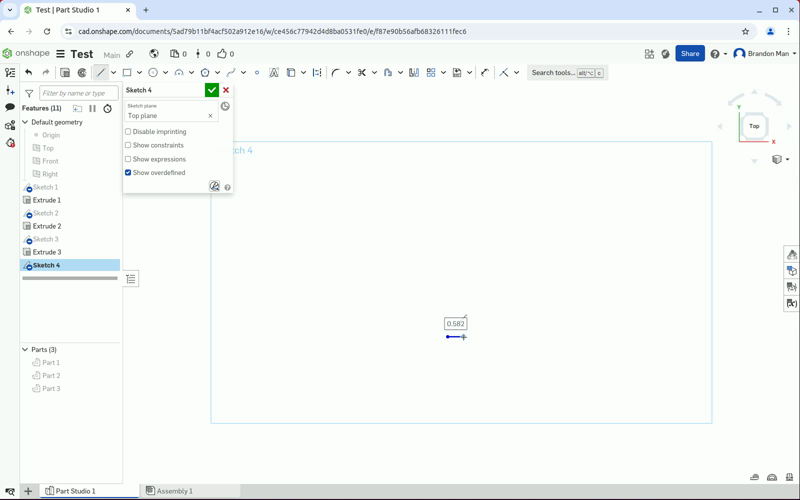
scroll(-6)
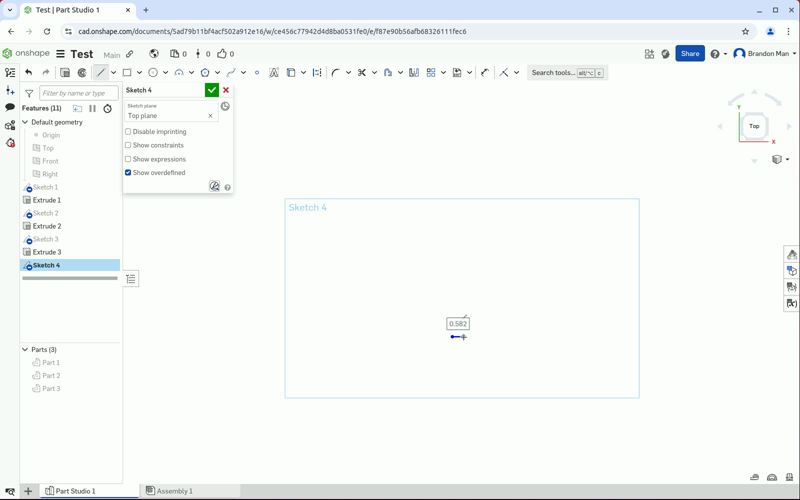
scroll(-6)
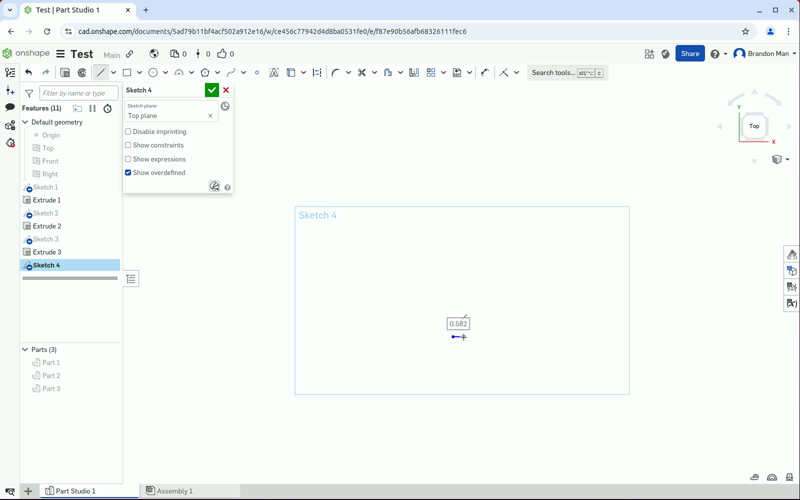
scroll(-6)
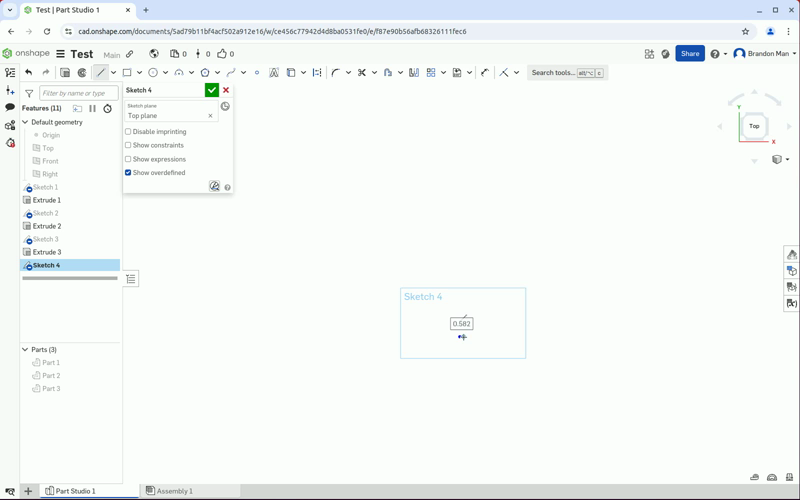
key_up(shift)
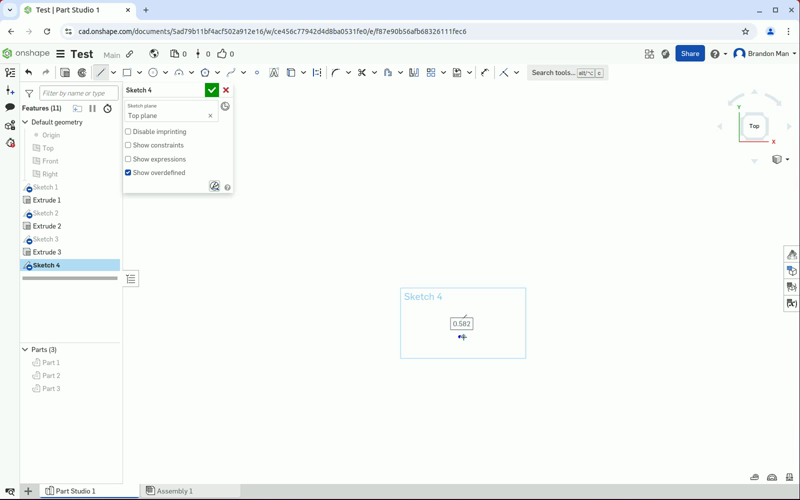
key_down(shift)
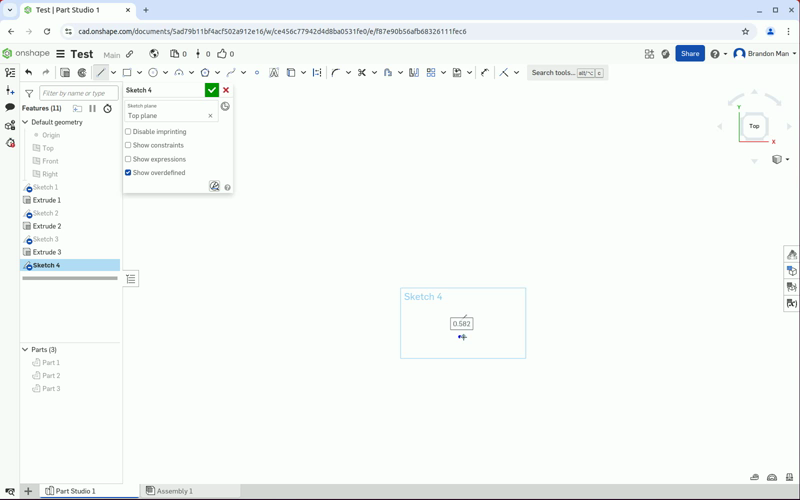
mouse_move(463, 268)
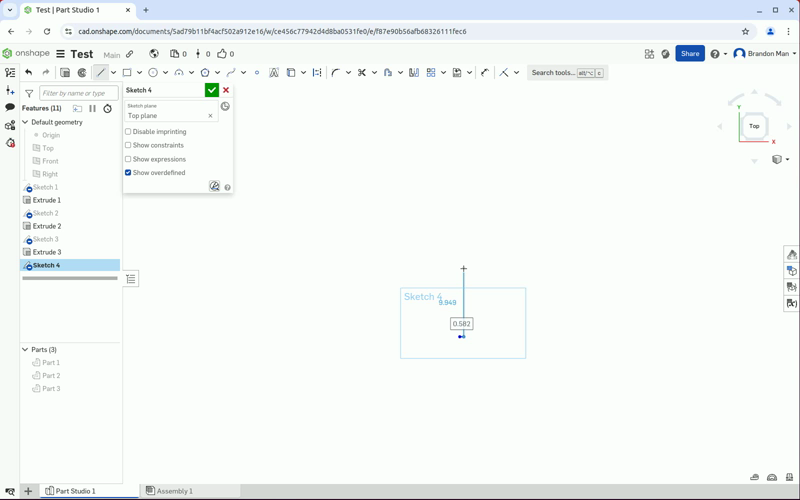
click(463, 268)
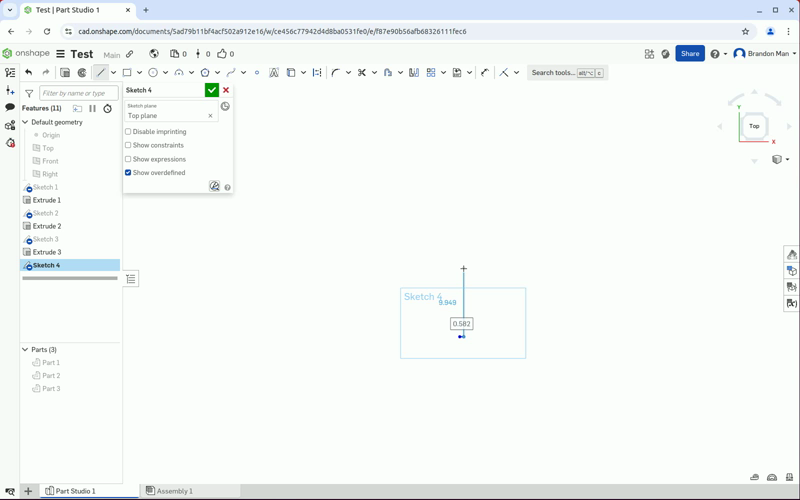
key_up(shift)
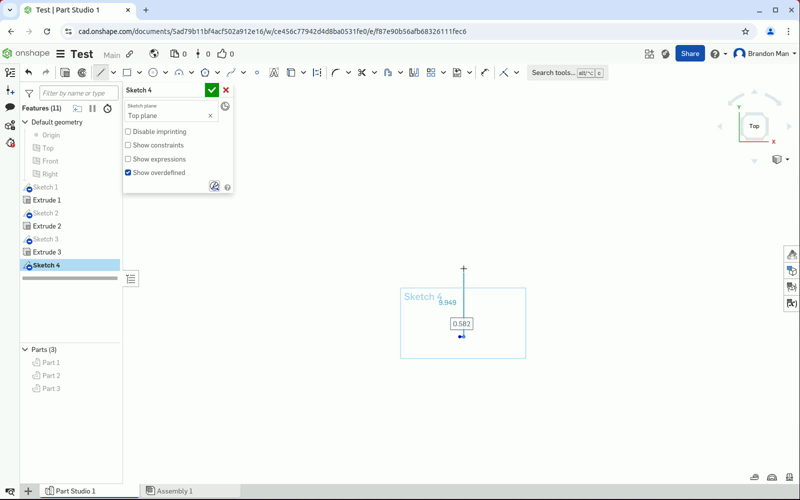
key_down(shift)
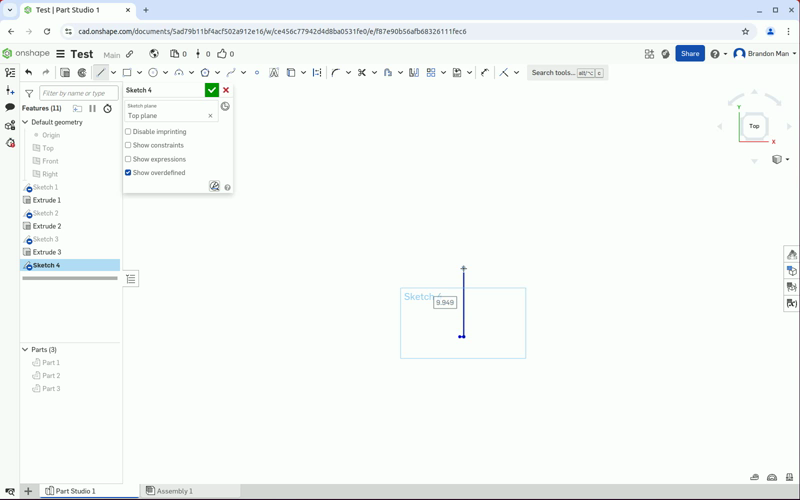
mouse_move(493, 268)
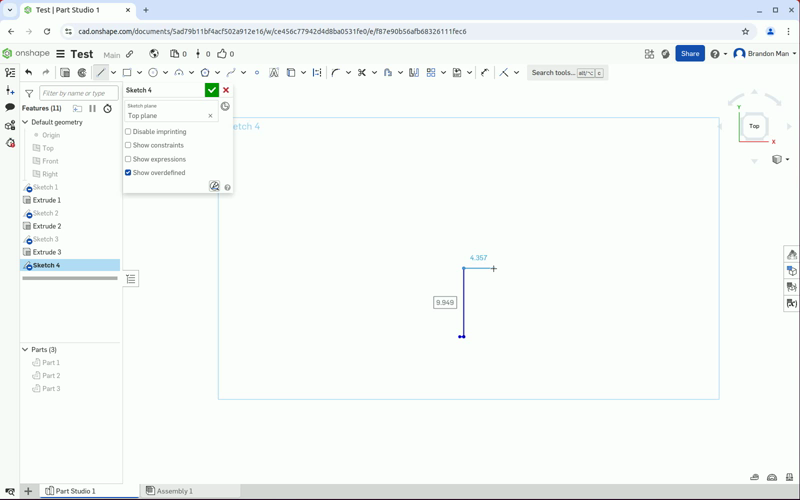
mouse_move(460, 268)
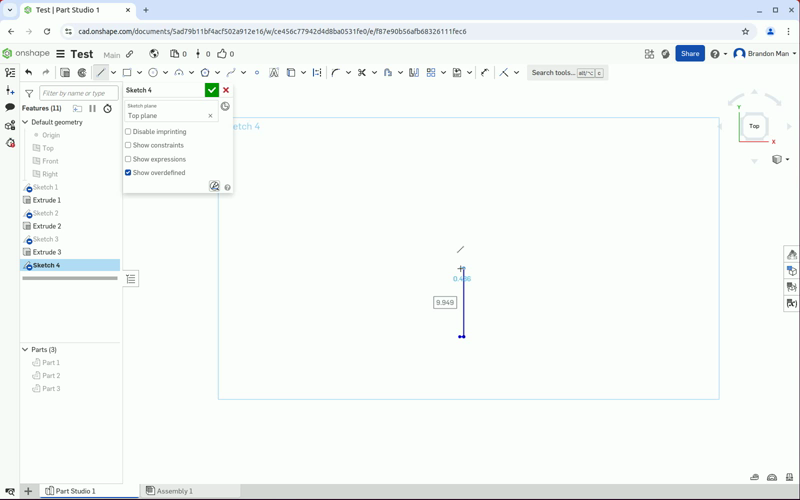
scroll(6)
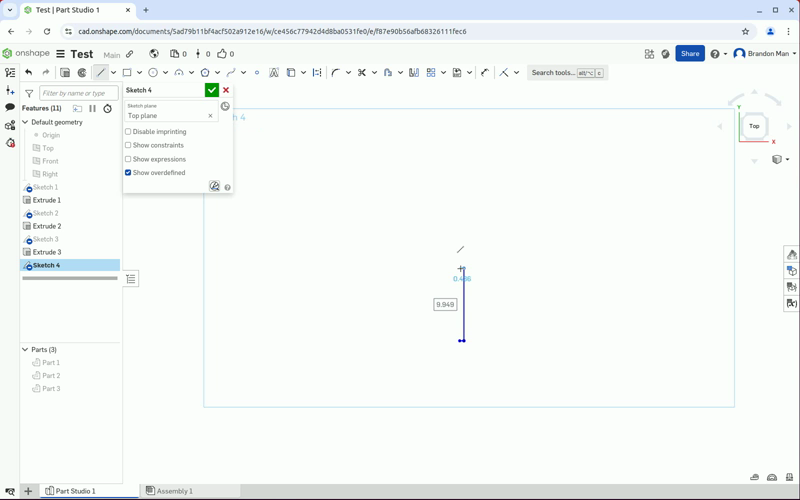
scroll(6)
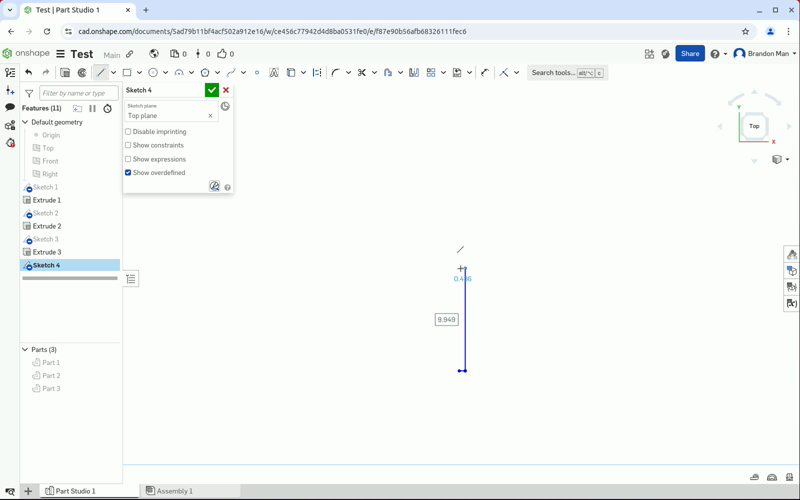
scroll(6)
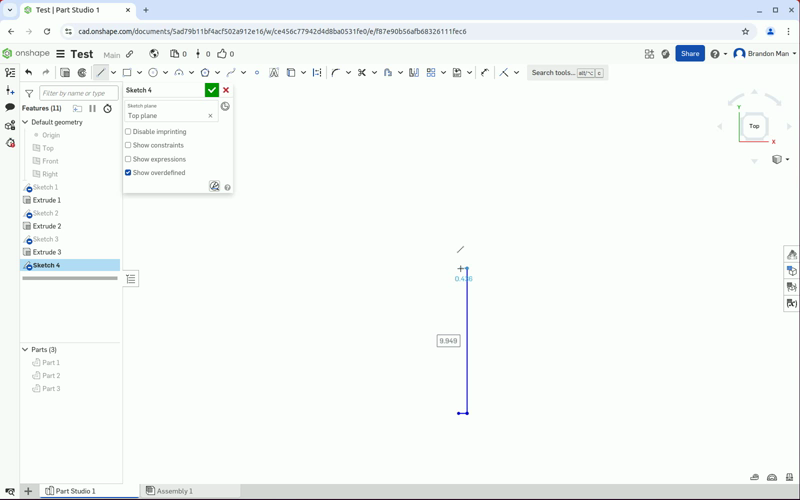
scroll(6)
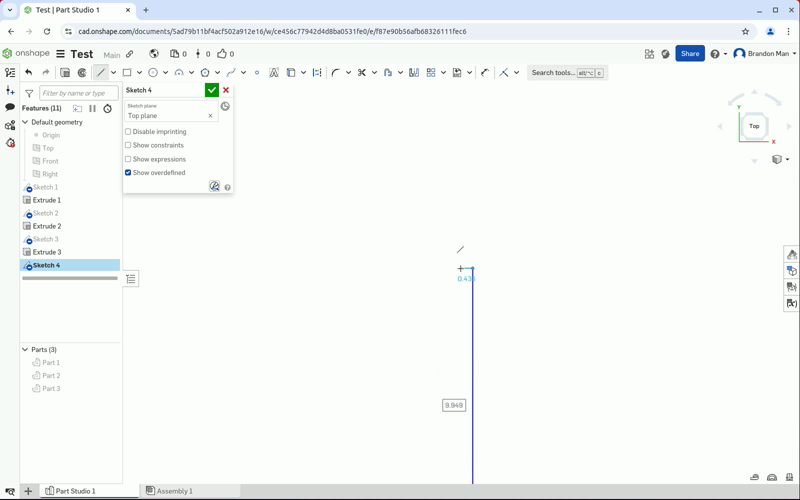
scroll(6)
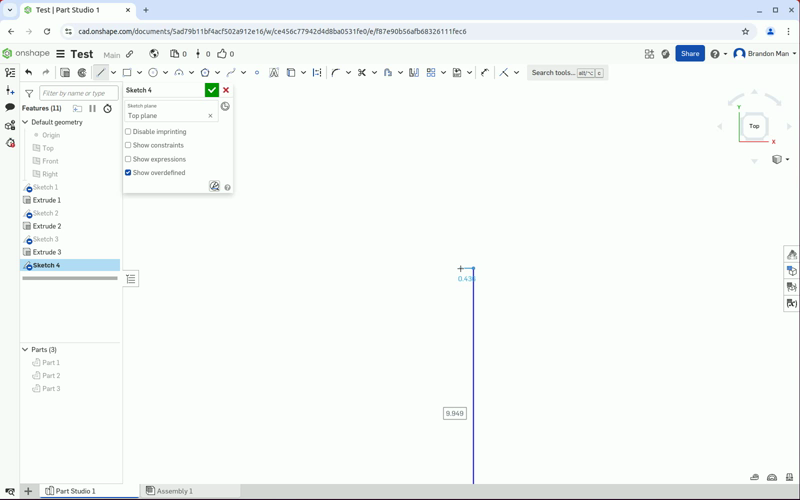
scroll(6)
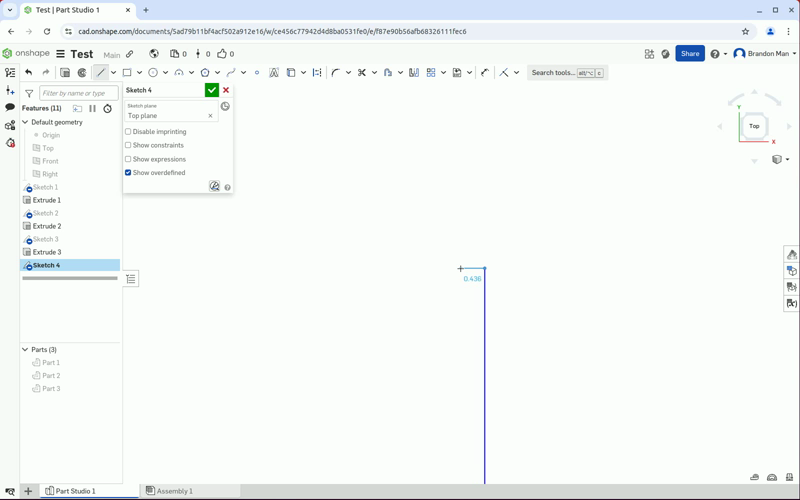
scroll(6)
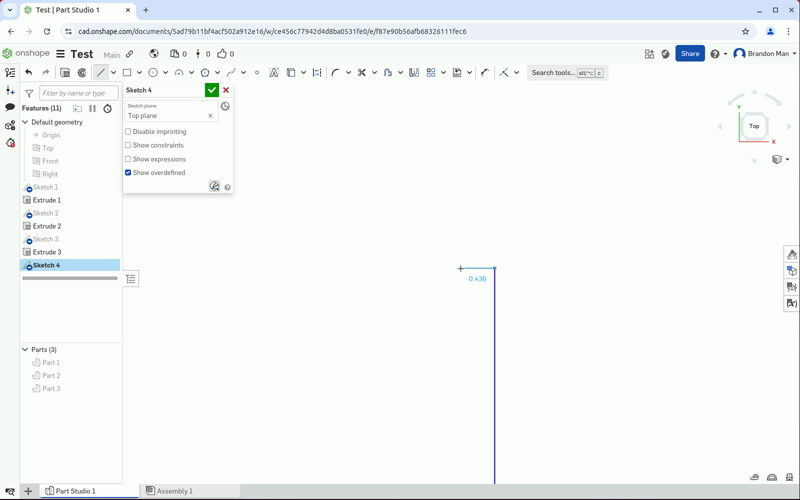
click(460, 268)
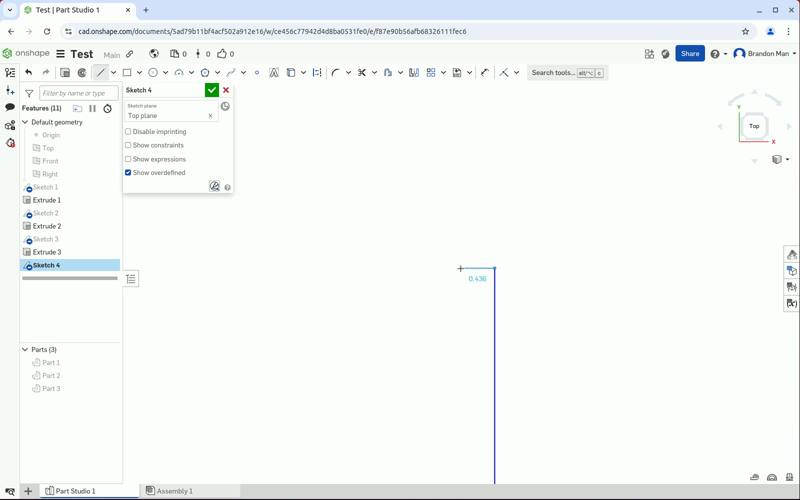
scroll(-6)
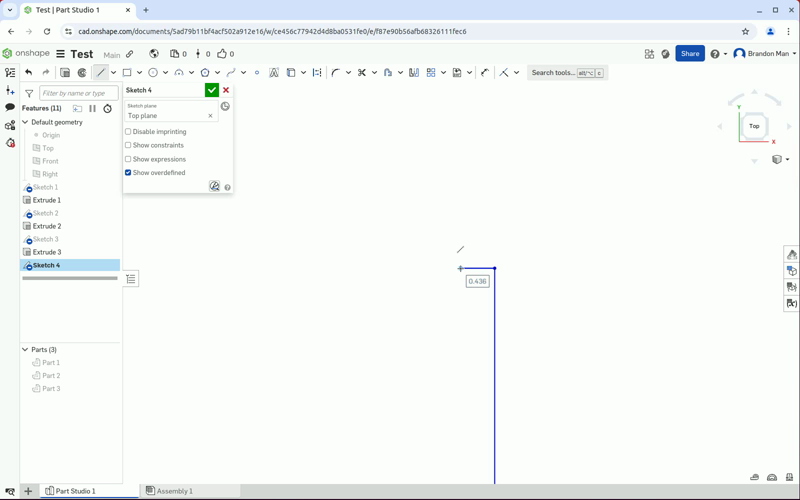
scroll(-6)
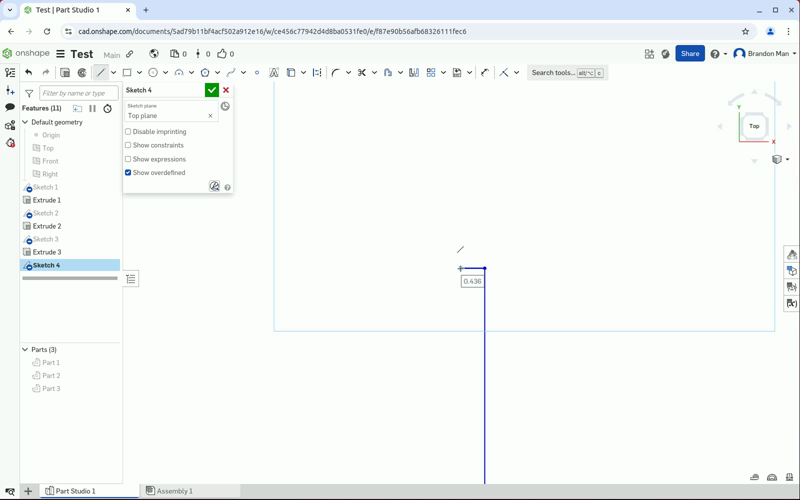
scroll(-6)
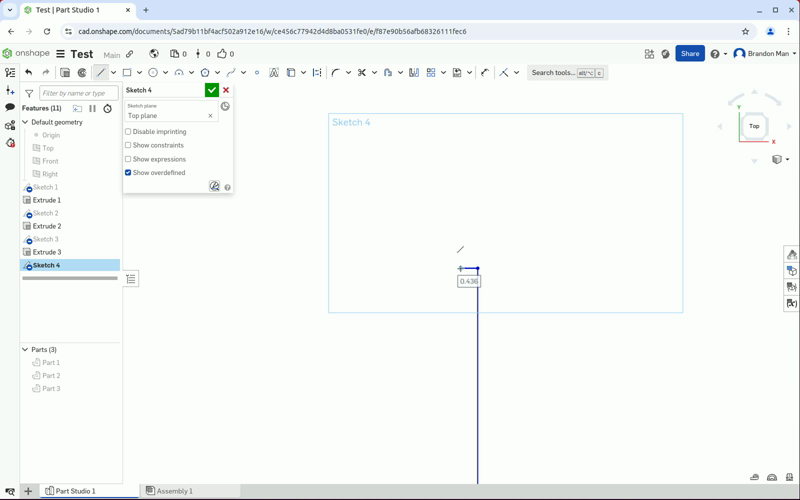
scroll(-6)
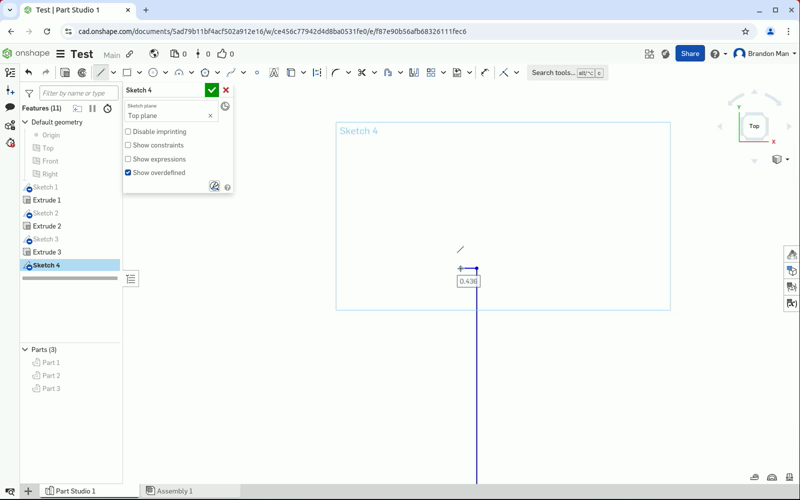
scroll(-6)
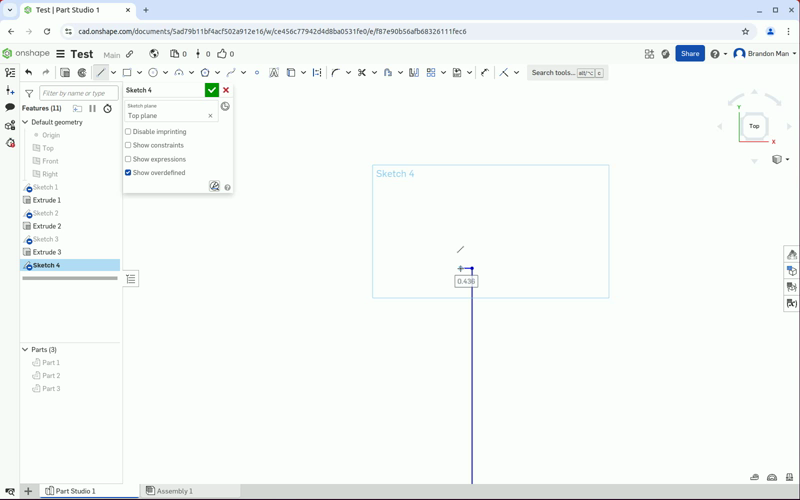
scroll(-6)
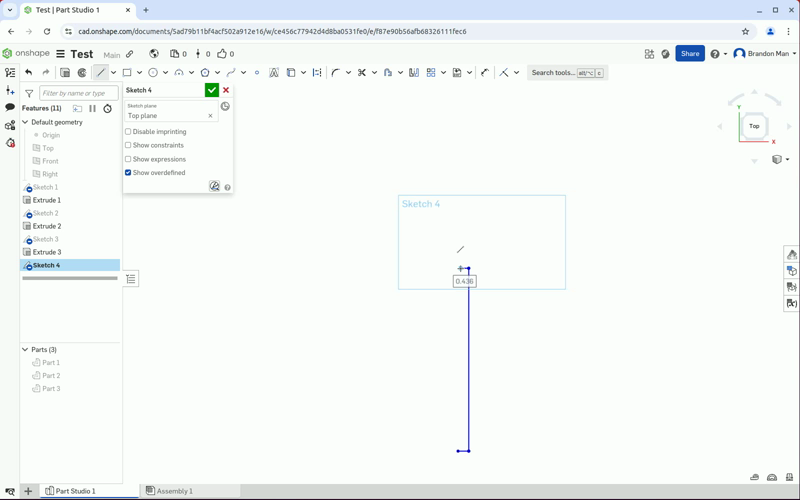
scroll(-6)
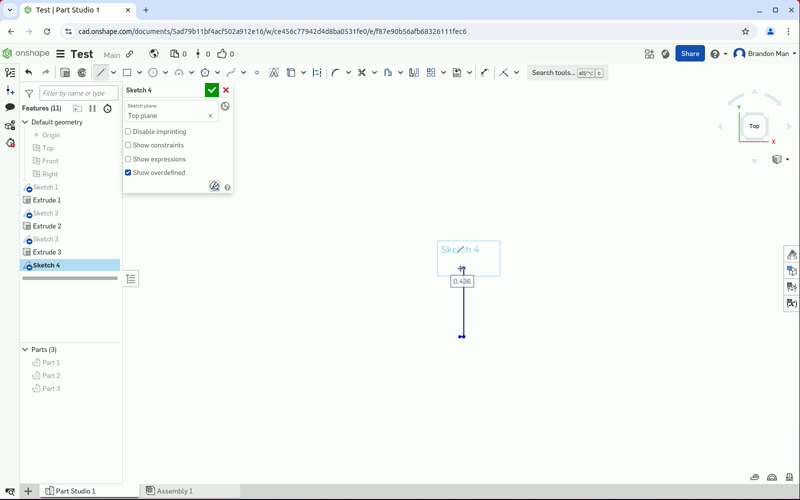
key_up(shift)
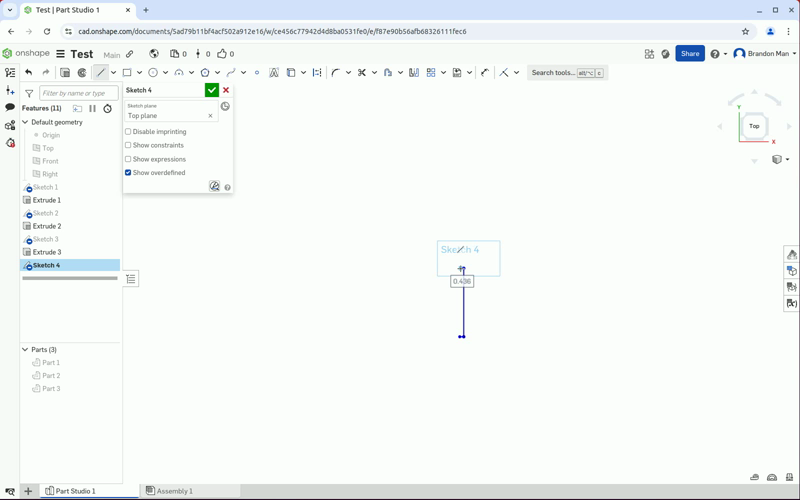
key_down(shift)
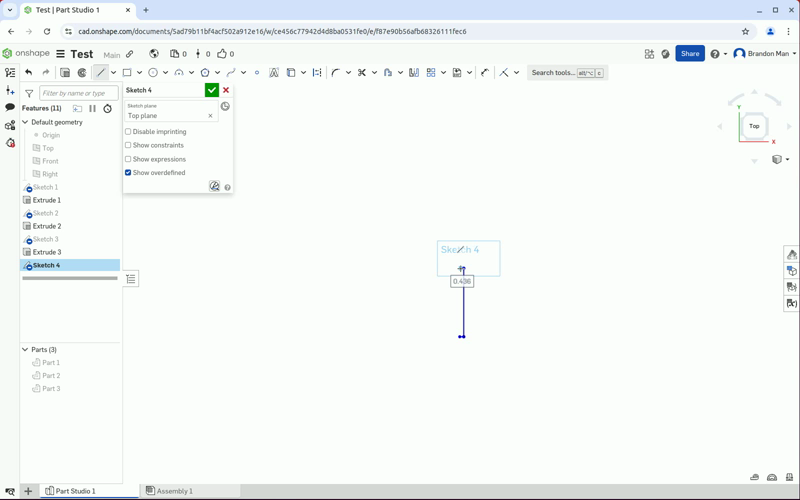
mouse_move(460, 336)
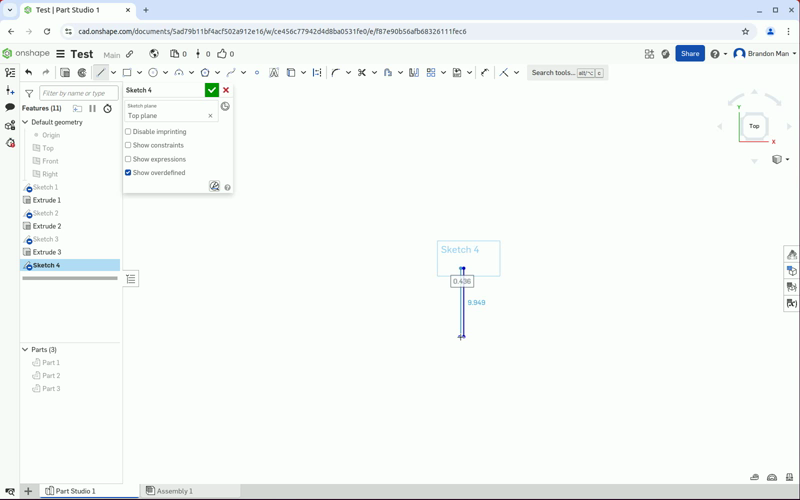
scroll(6)
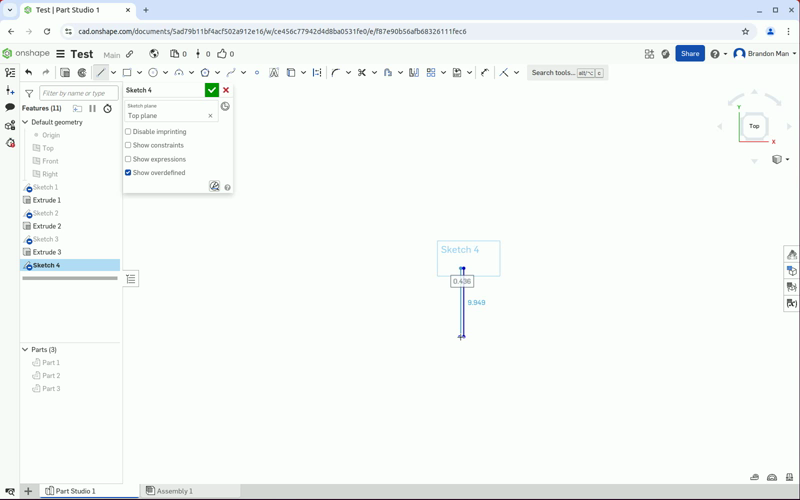
scroll(6)
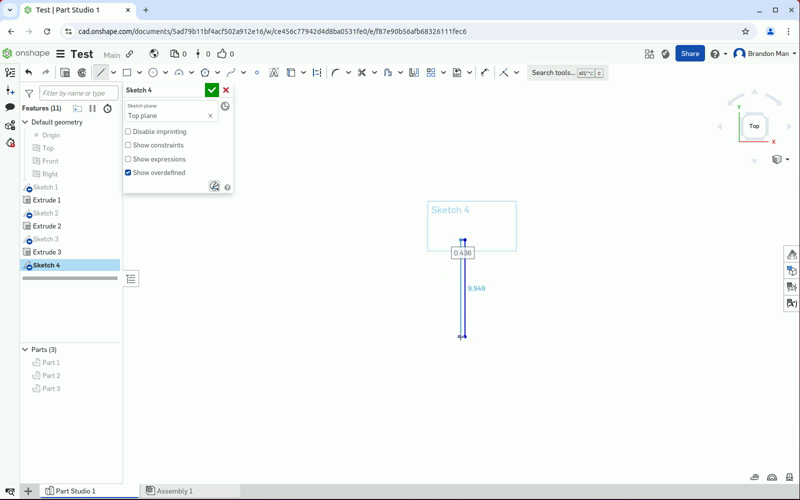
scroll(6)
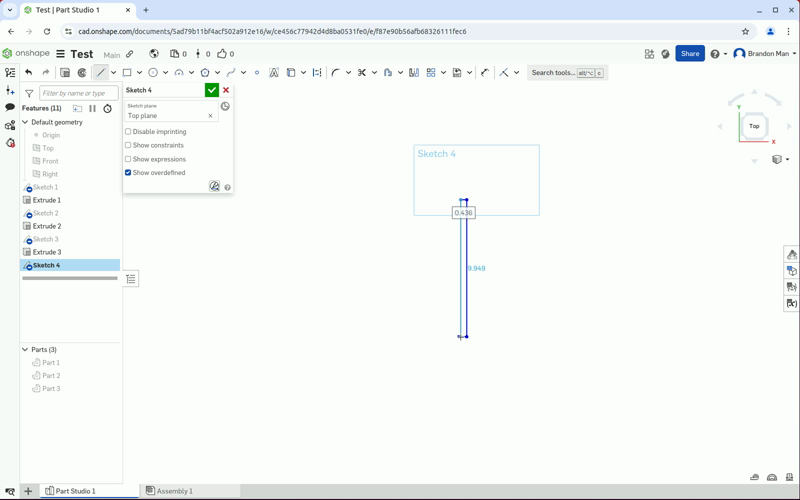
scroll(6)
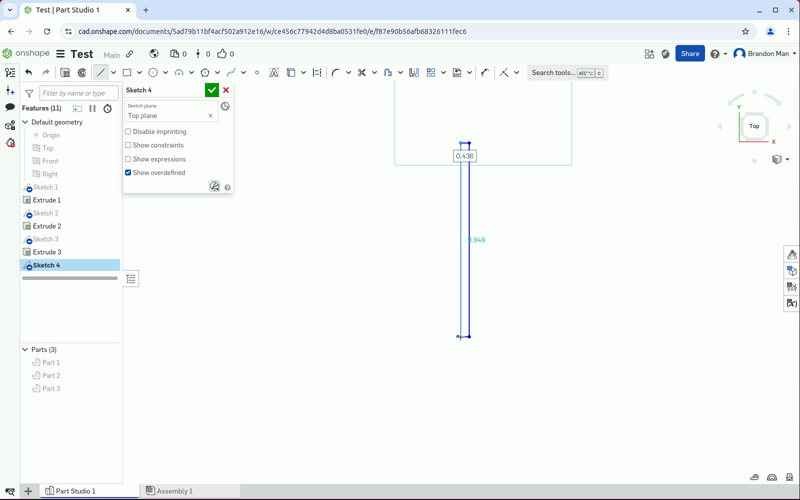
scroll(6)
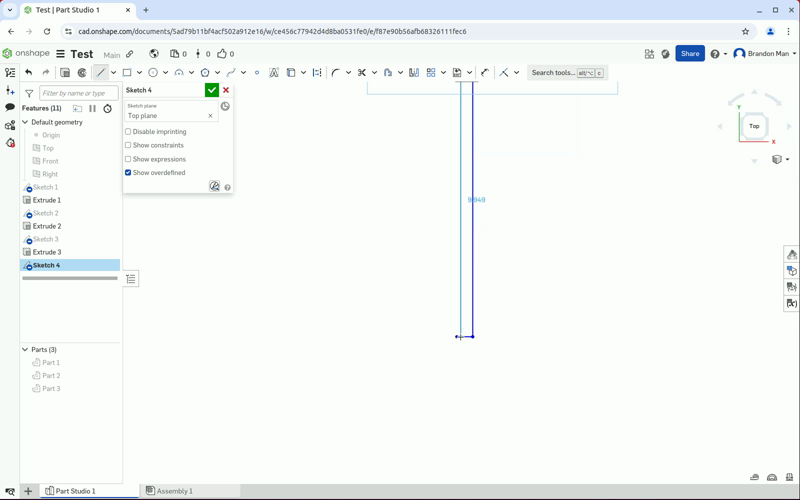
scroll(6)
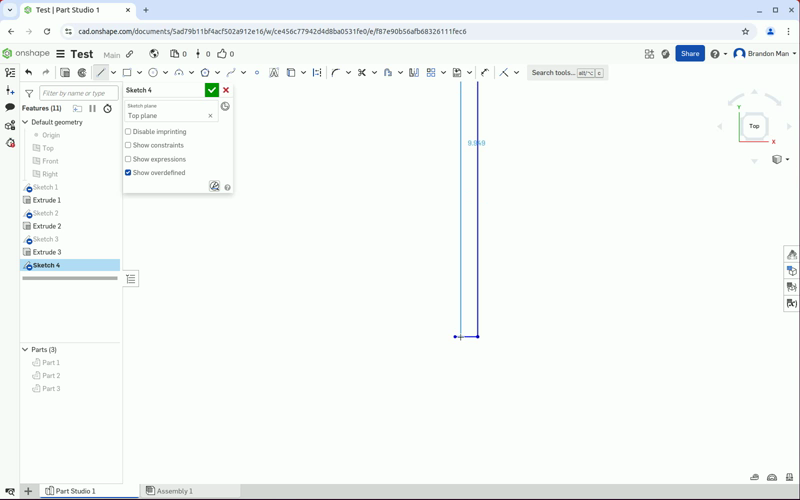
scroll(6)
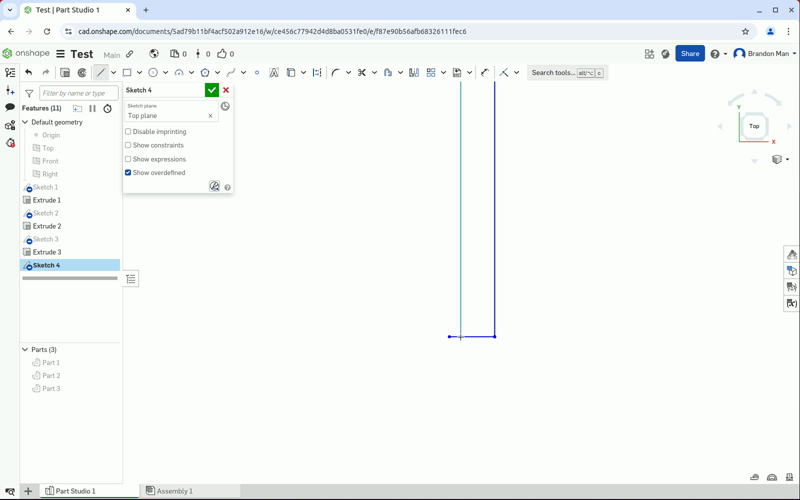
key_up(shift)
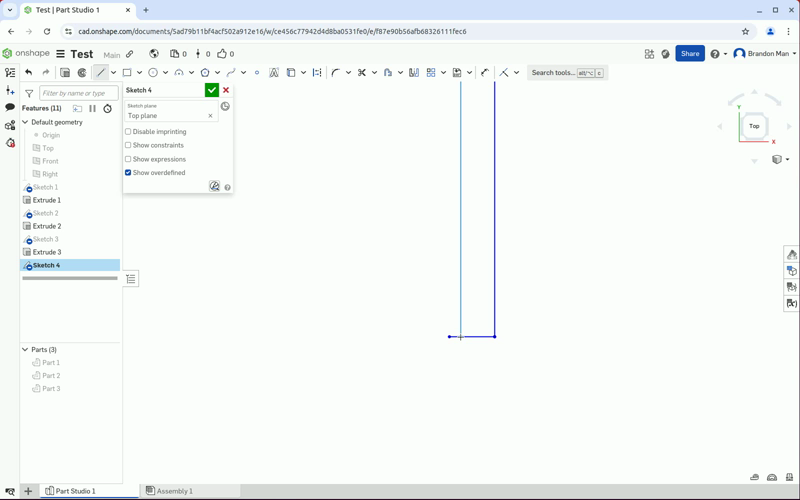
click(460, 336)
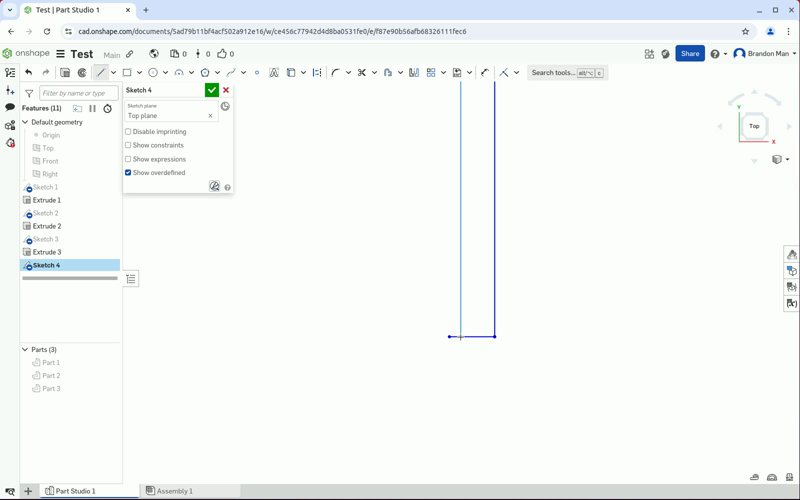
scroll(-6)
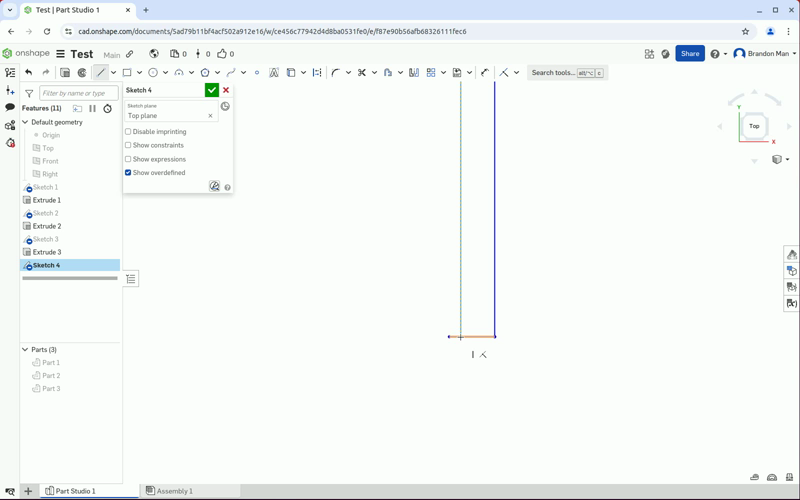
scroll(-6)
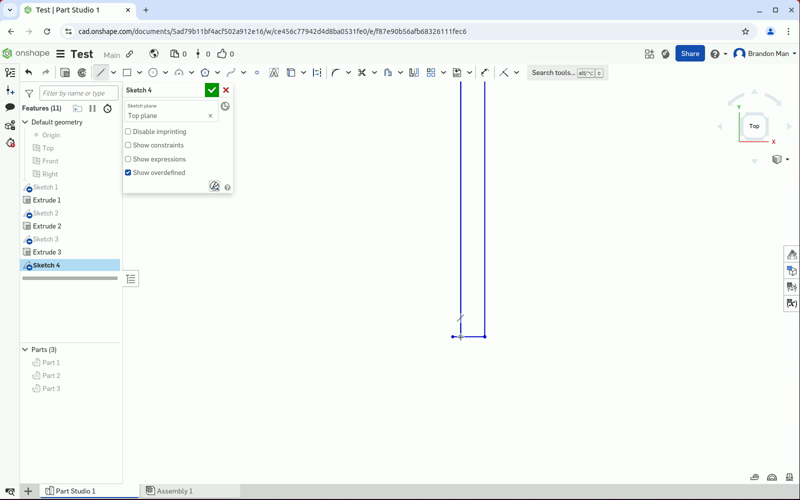
scroll(-6)
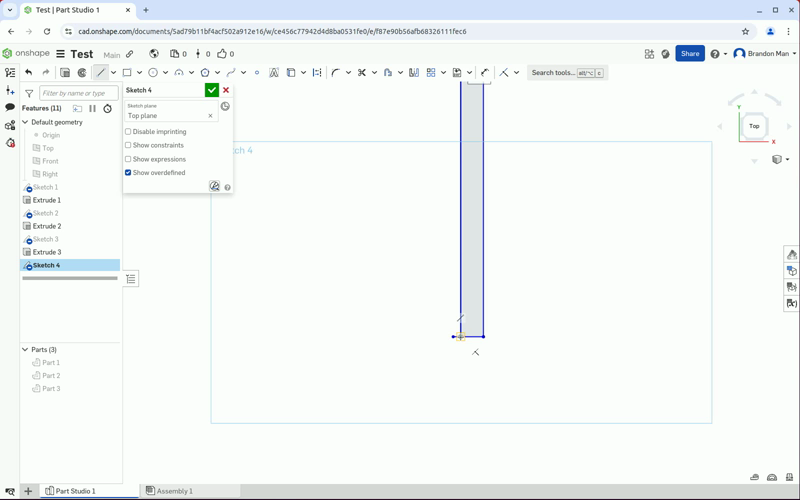
scroll(-6)
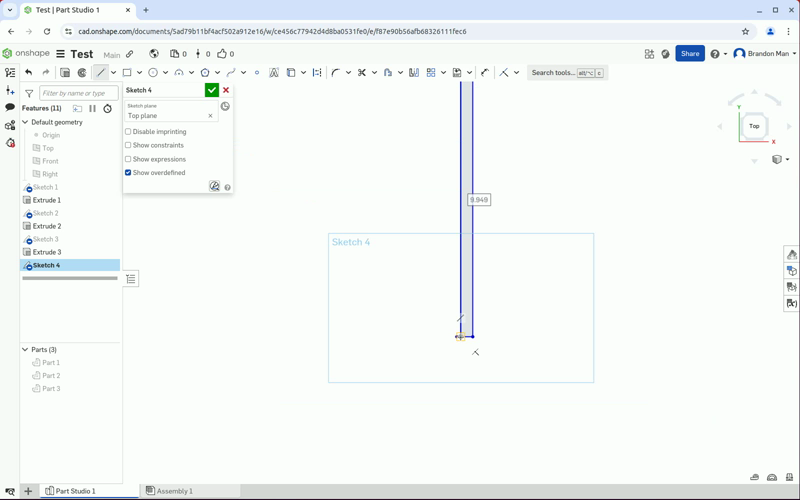
scroll(-6)
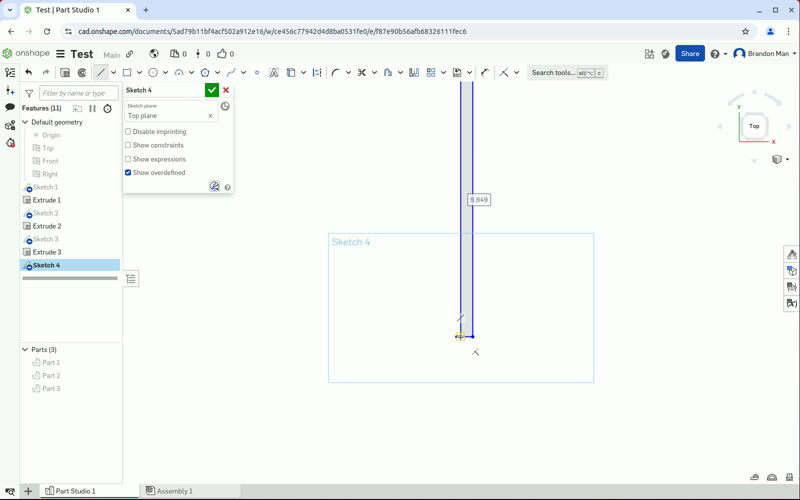
scroll(-6)
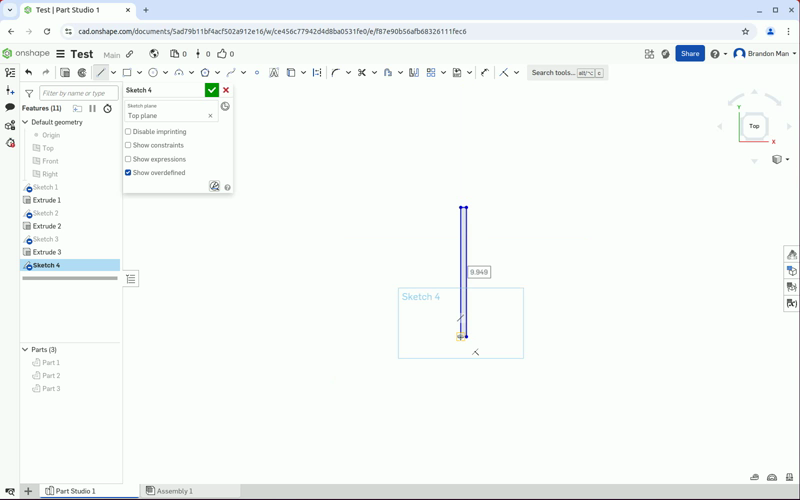
scroll(-6)
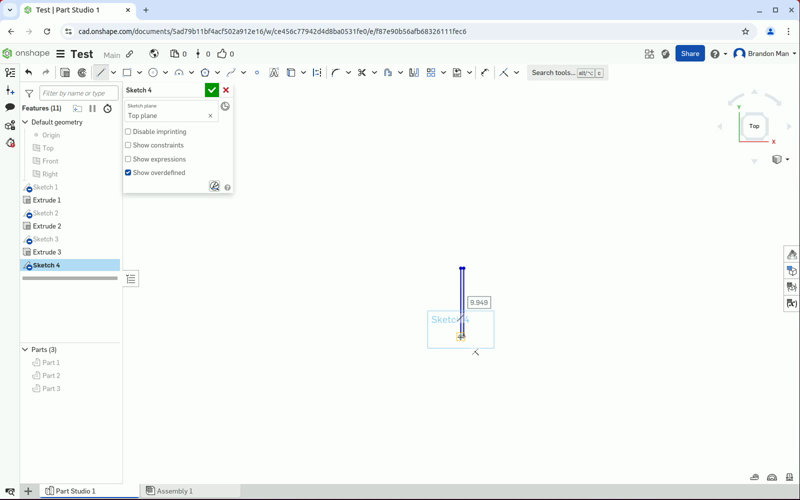
key(esc)
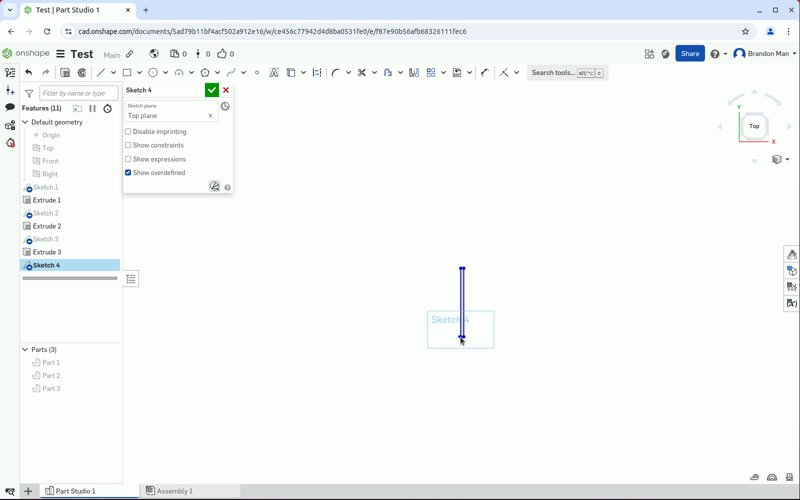
mouse_move(461, 280)
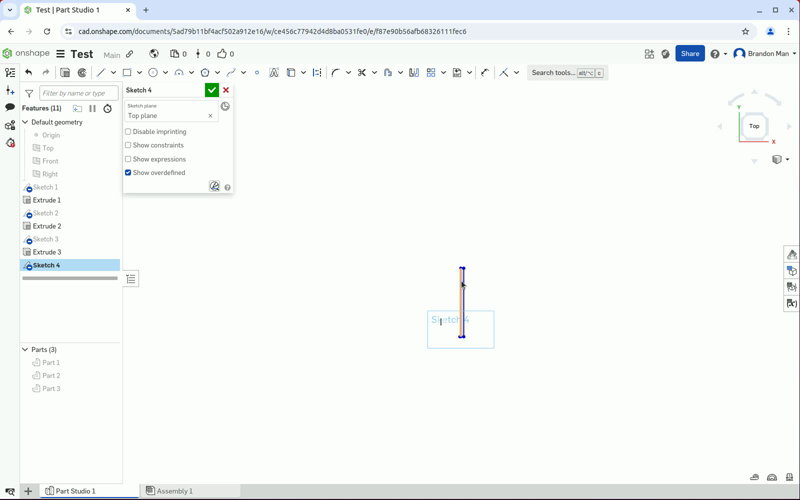
scroll(6)
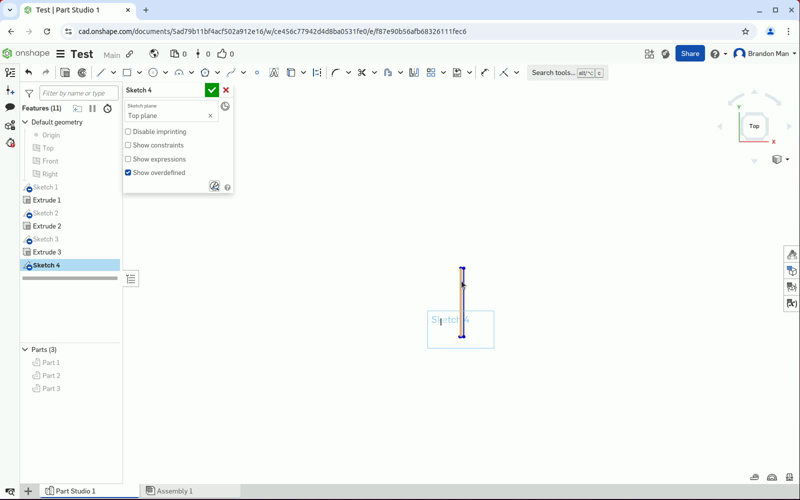
scroll(6)
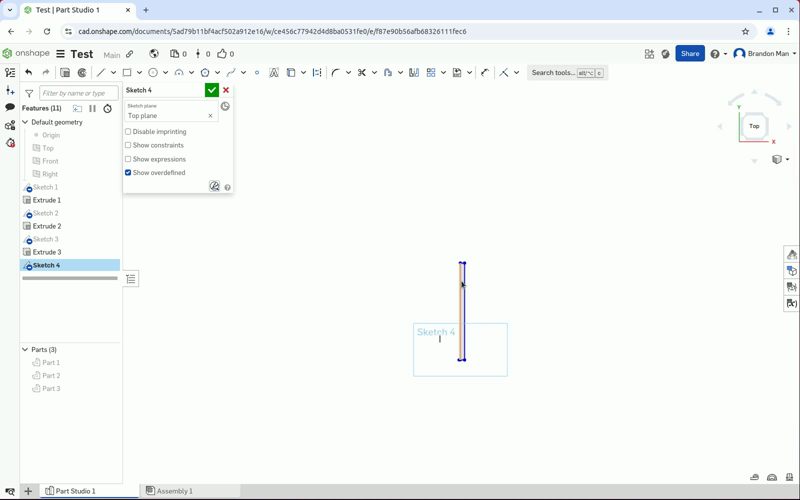
scroll(6)
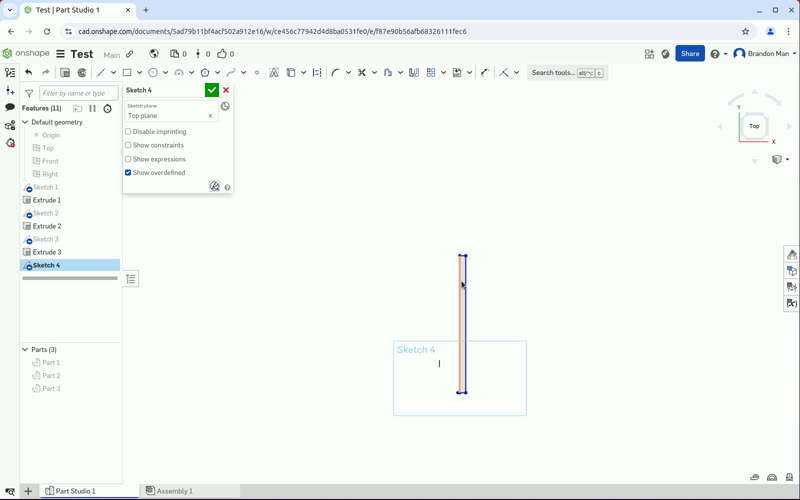
scroll(6)
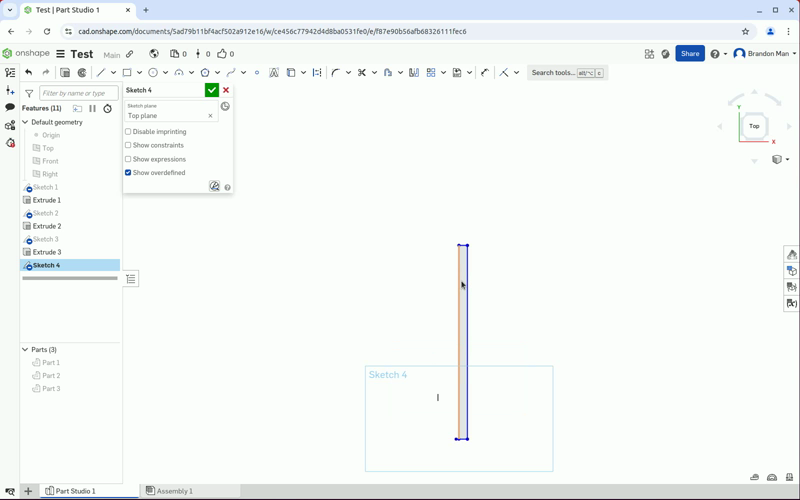
scroll(6)
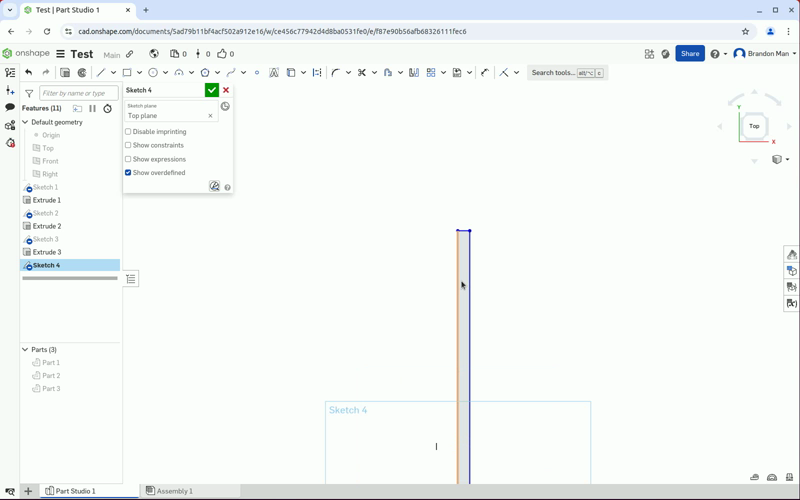
scroll(6)
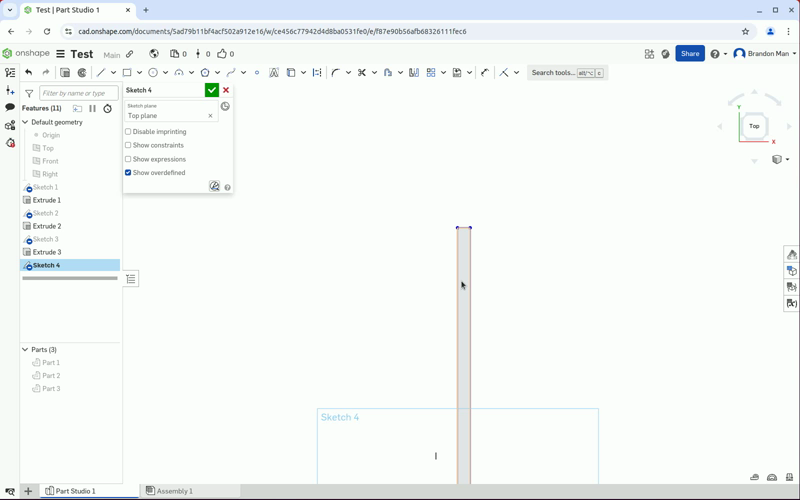
scroll(6)
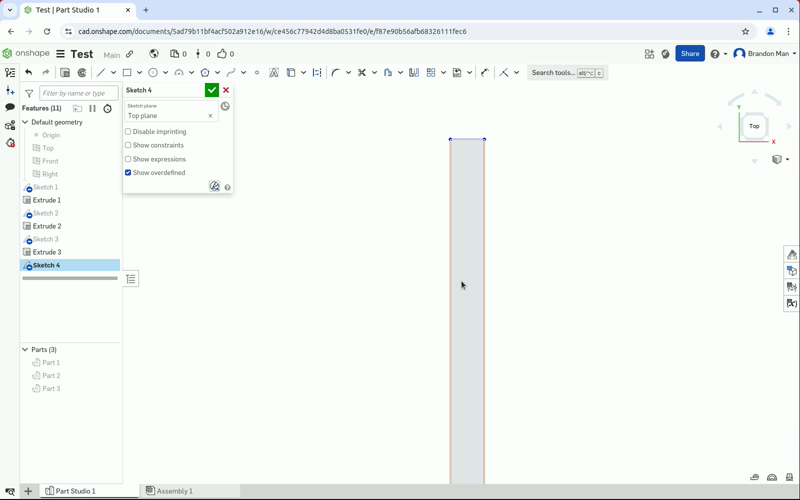
click(461, 280)
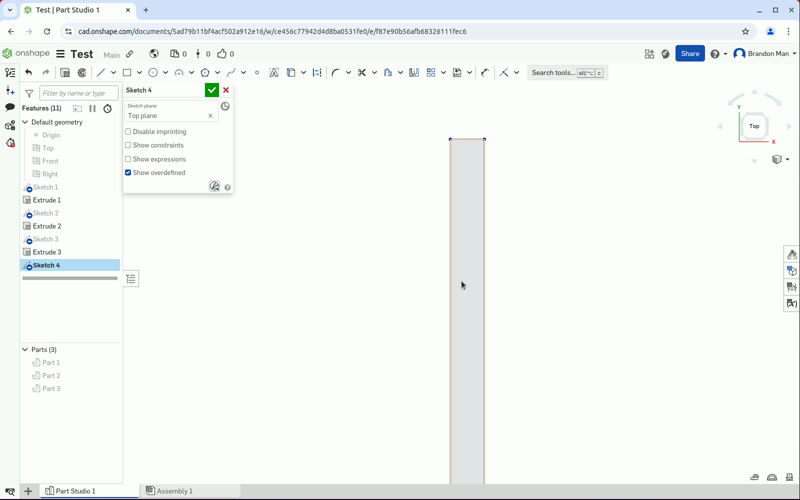
scroll(-6)
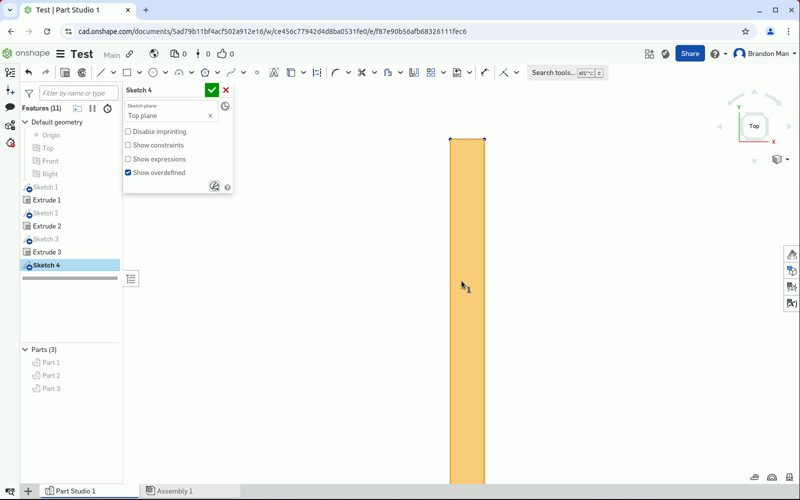
scroll(-6)
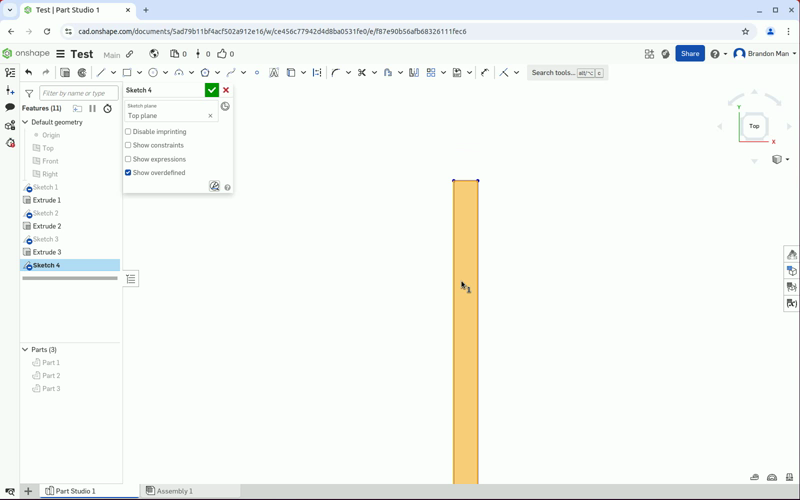
scroll(-6)
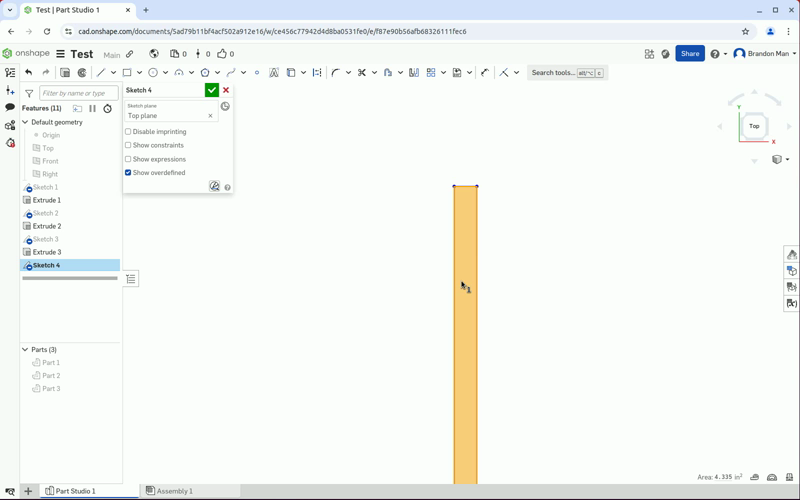
scroll(-6)
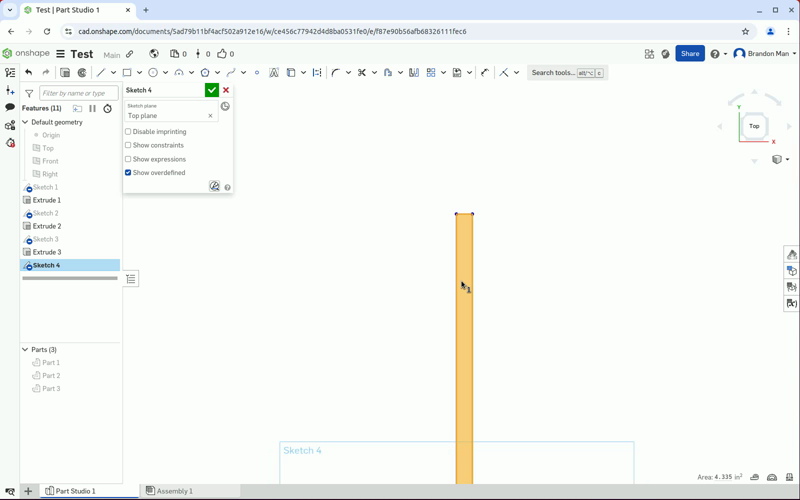
scroll(-6)
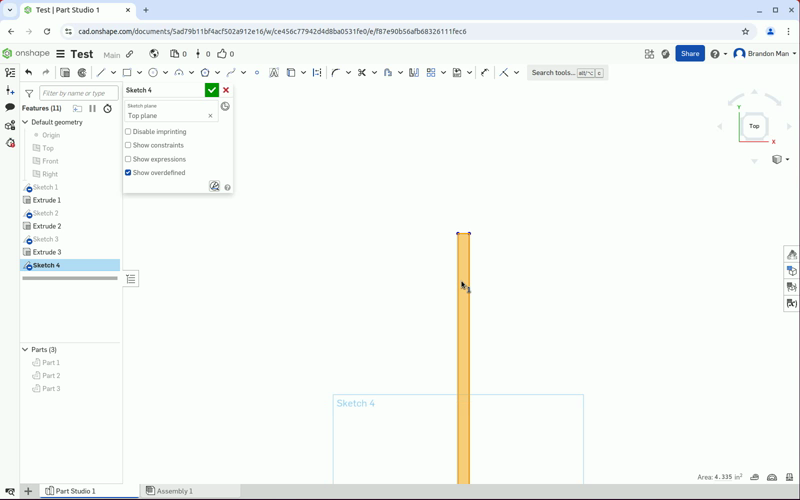
scroll(-6)
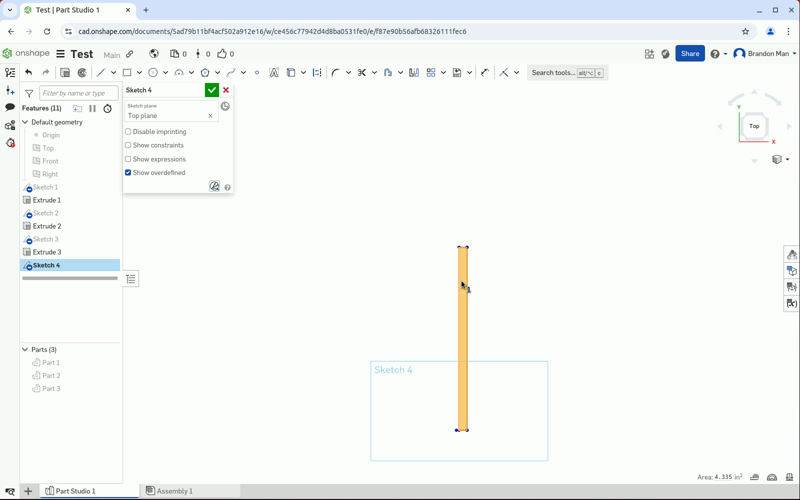
scroll(-6)
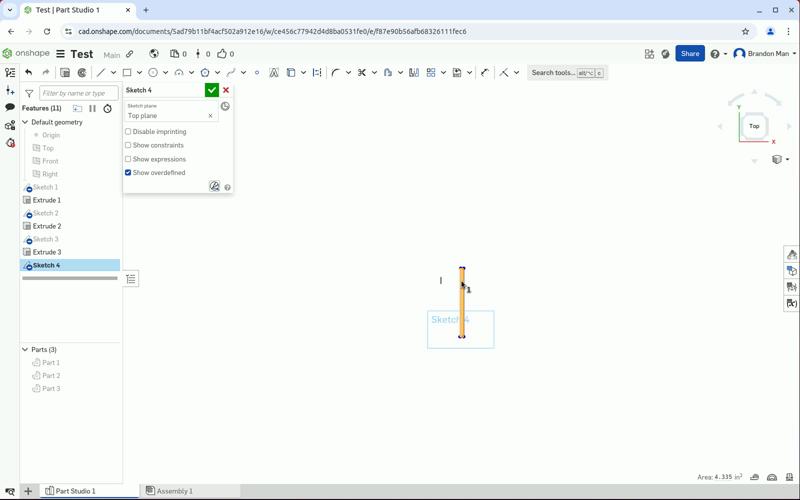
mouse_move(73, 352)
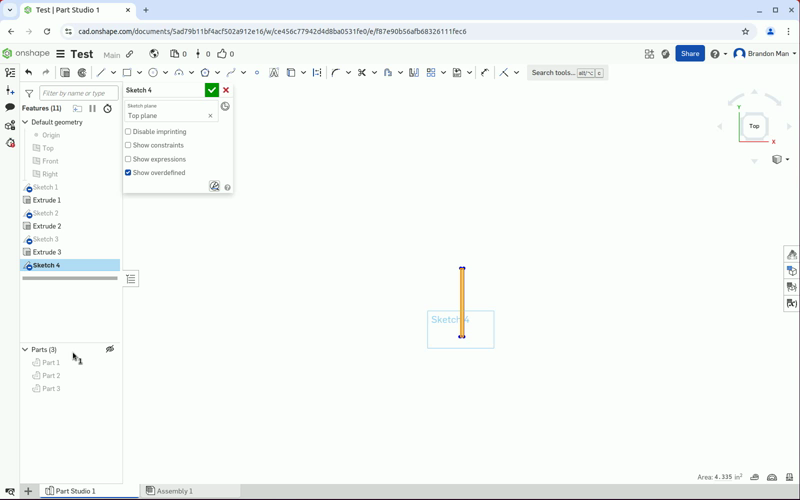
key(shift+y)
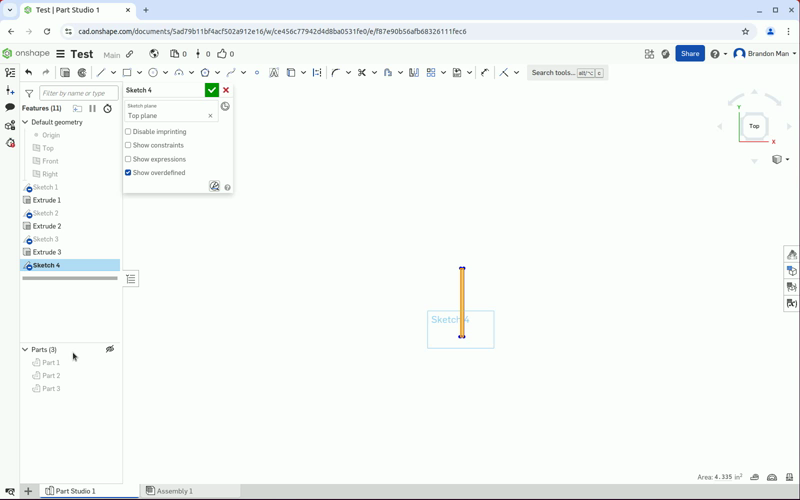
key(shift+e)
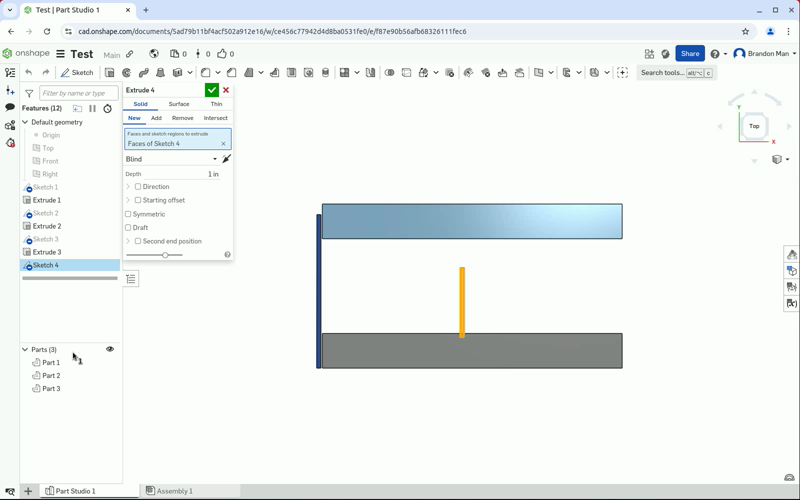
mouse_move(143, 106)
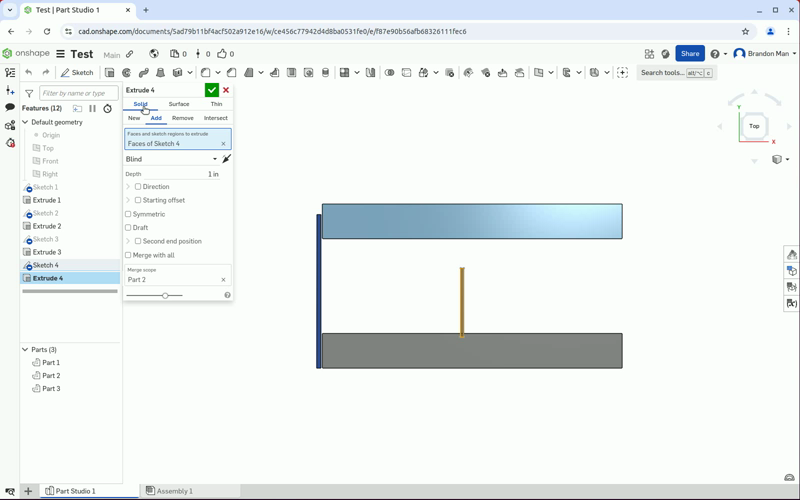
click(143, 106)
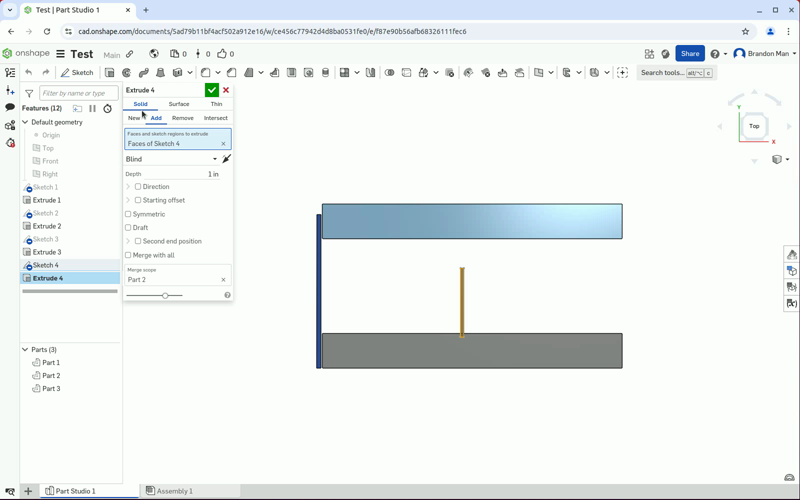
mouse_move(137, 120)
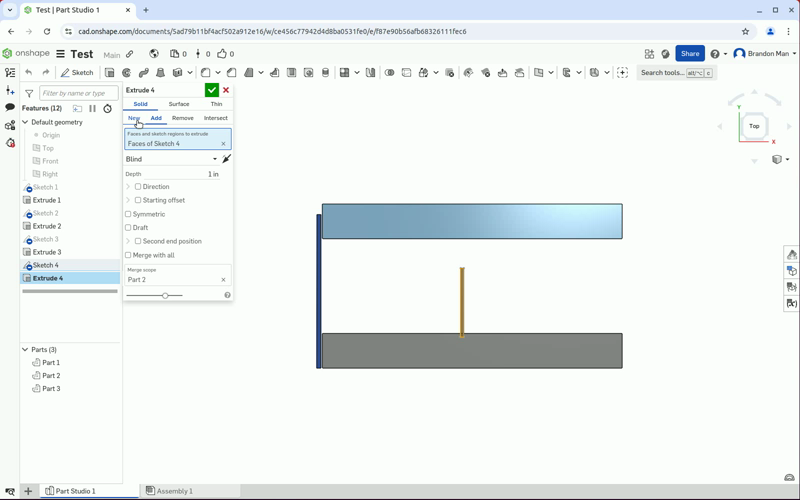
click(137, 120)
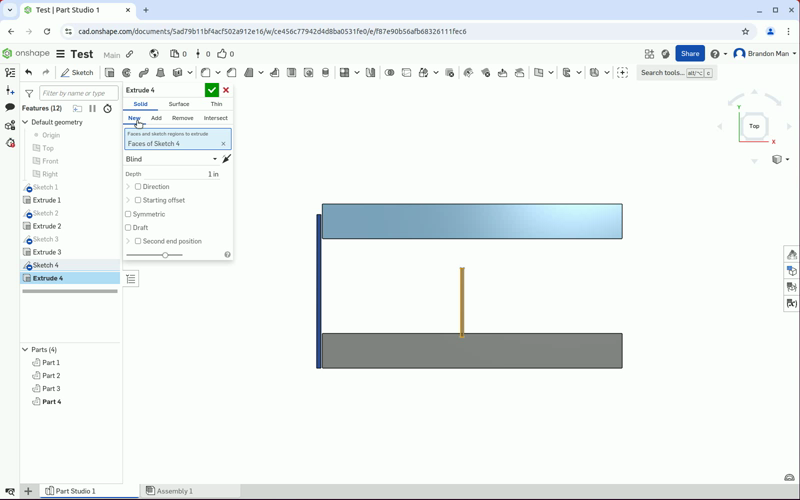
key(tab, 4)
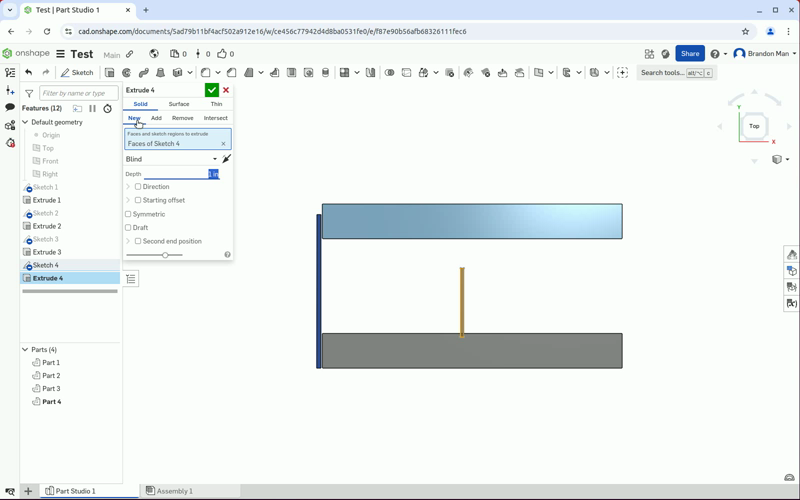
text(4.814)
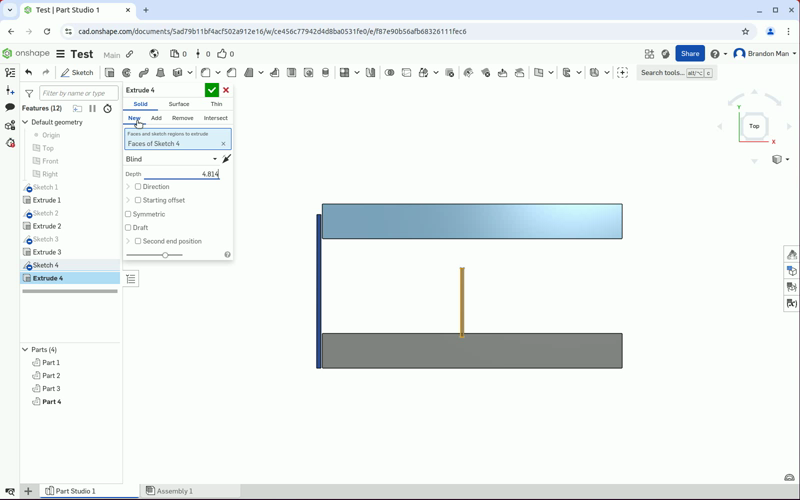
key(enter)
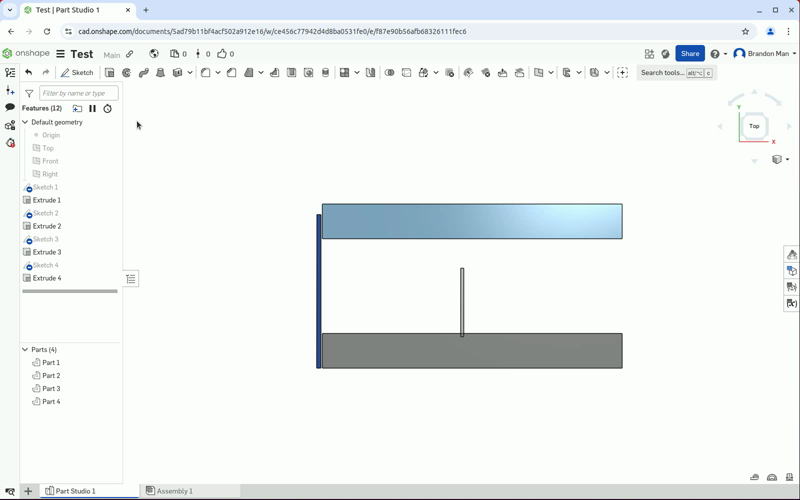
key(shift+h)
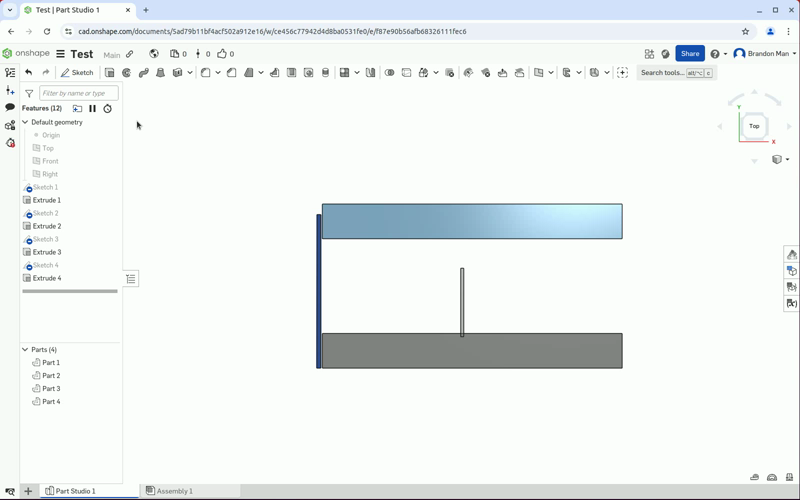
key(shift+h)
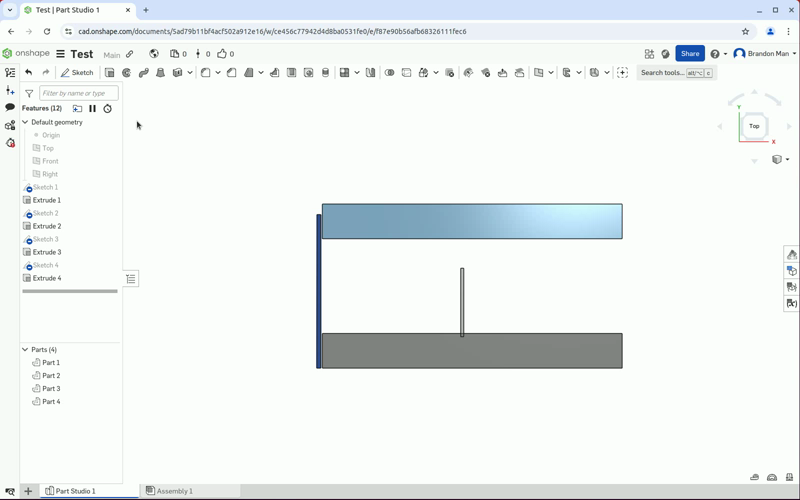
mouse_move(73, 189)
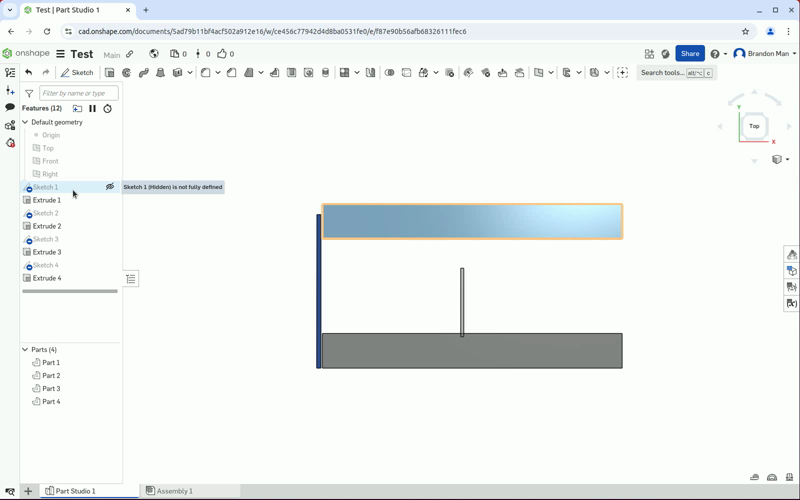
click(73, 189)
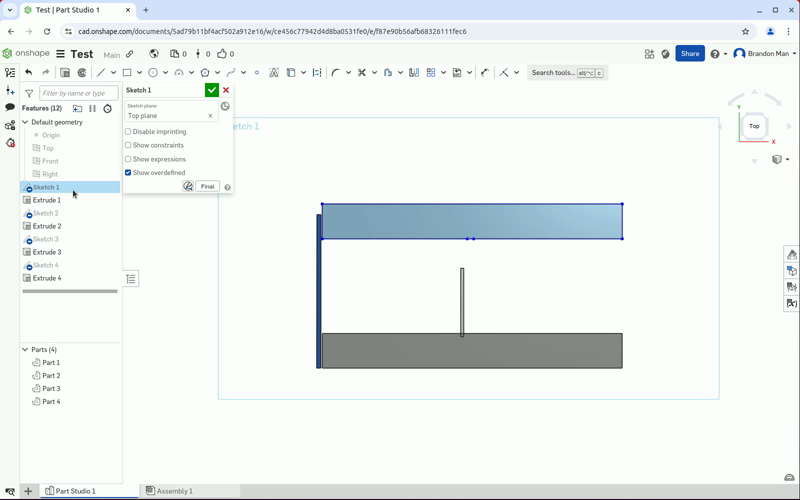
mouse_move(229, 92)
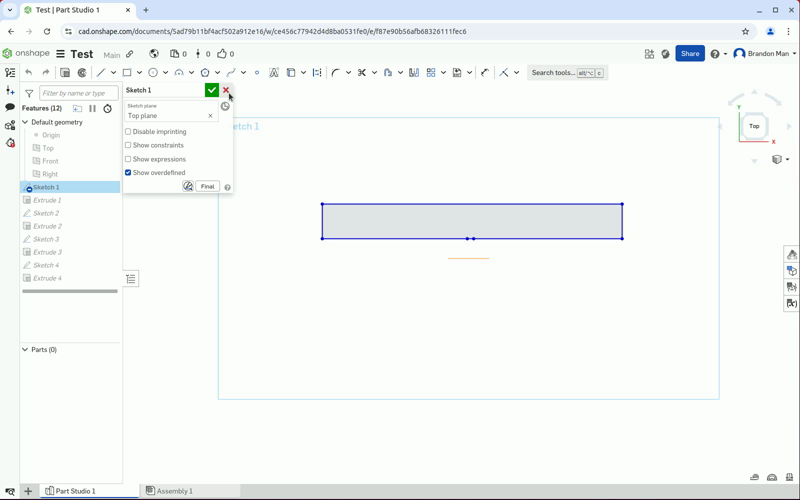
click(229, 92)
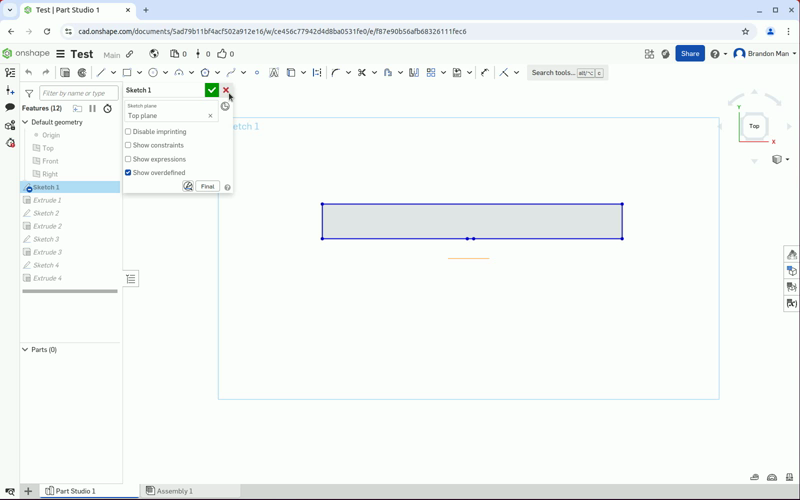
key(shift+s)
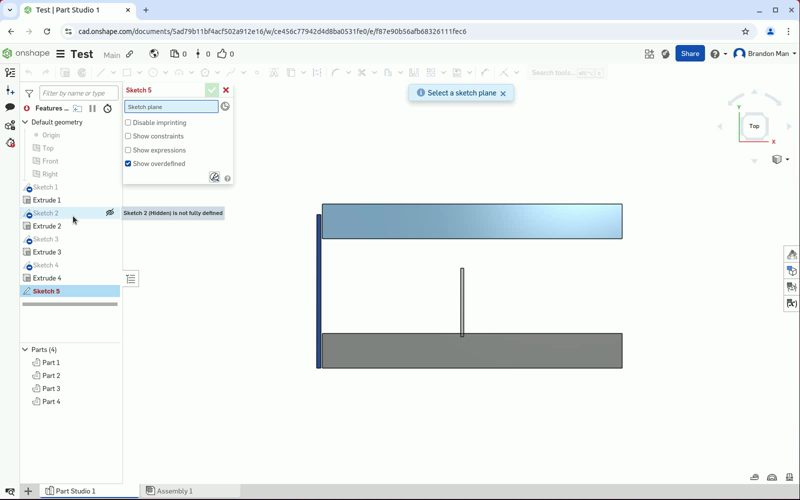
scroll(3)
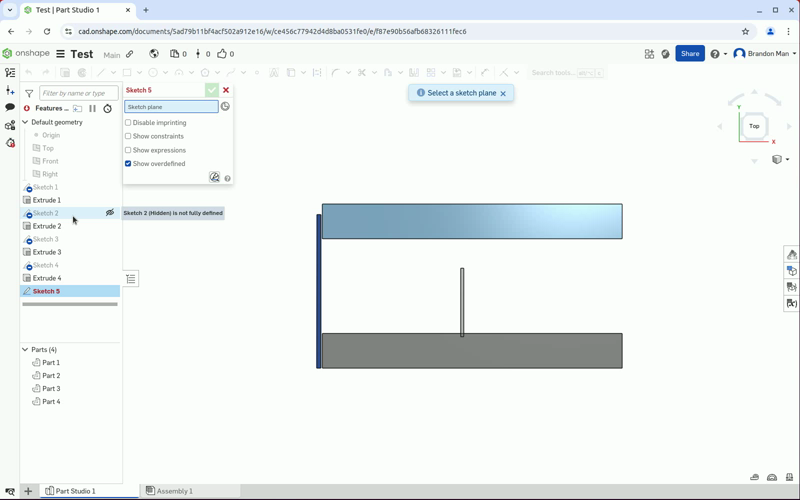
mouse_move(73, 150)
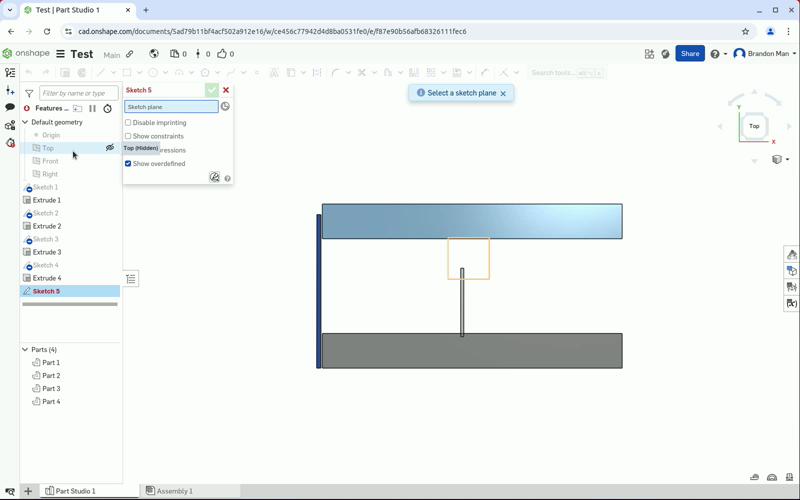
click(73, 150)
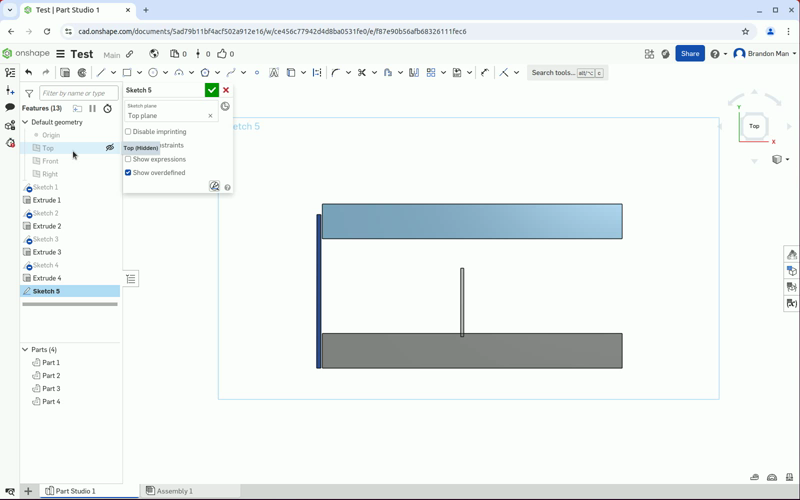
mouse_move(73, 352)
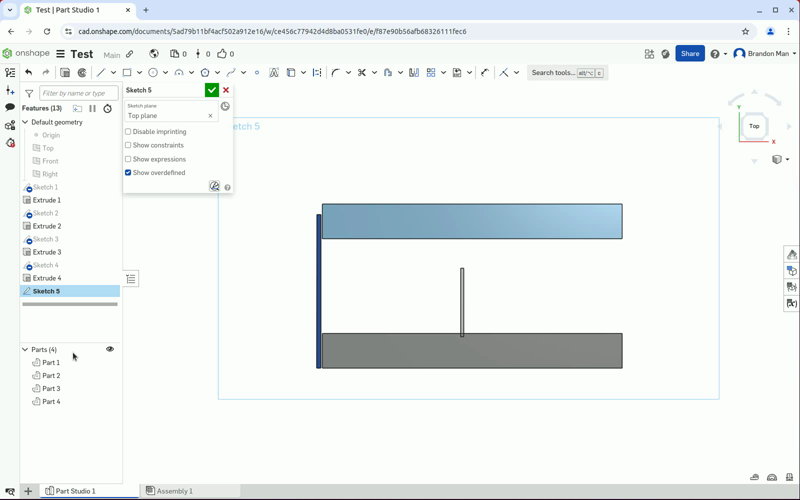
key(y)
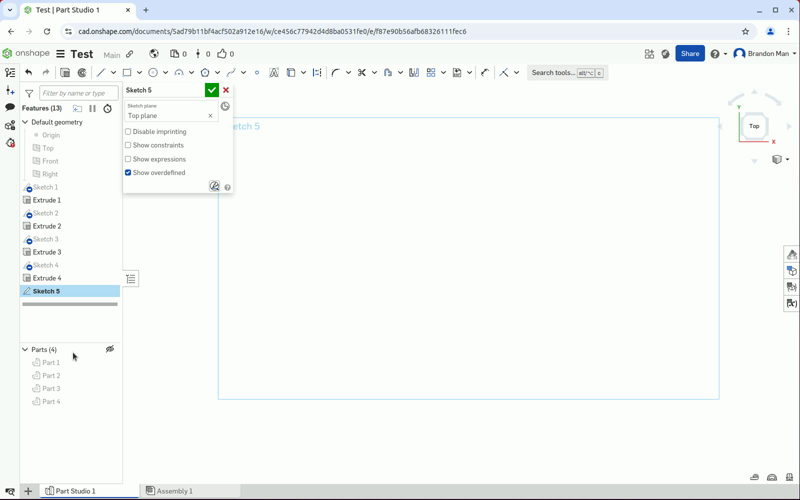
key(l)
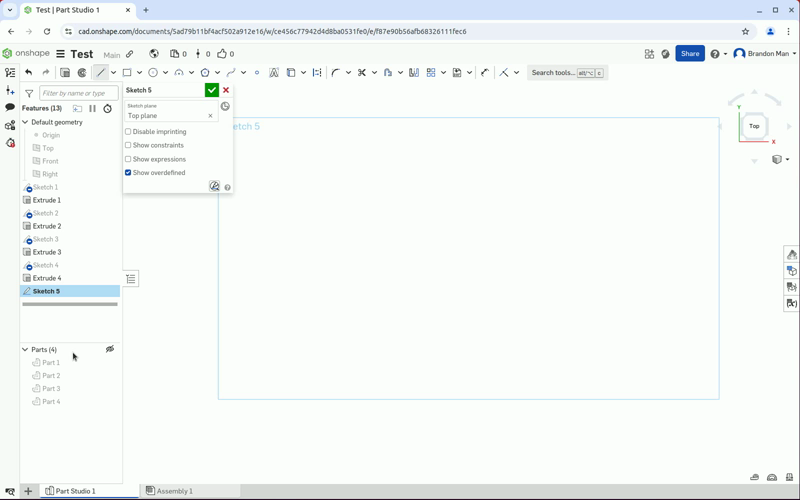
key_down(shift)
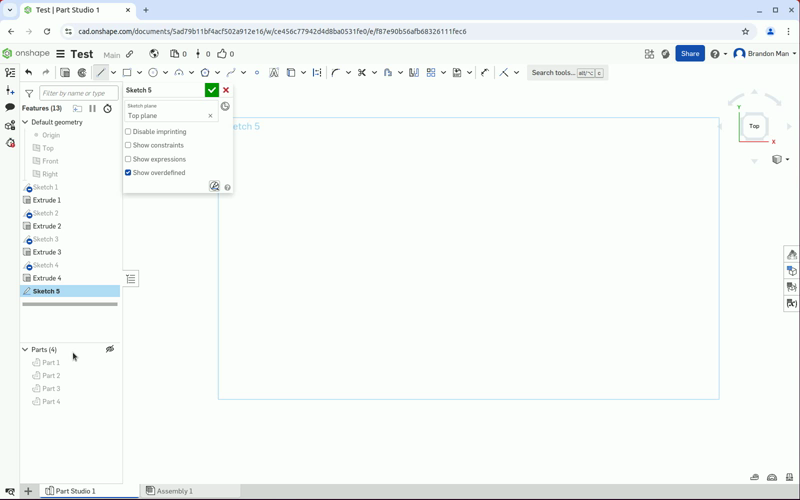
mouse_move(569, 360)
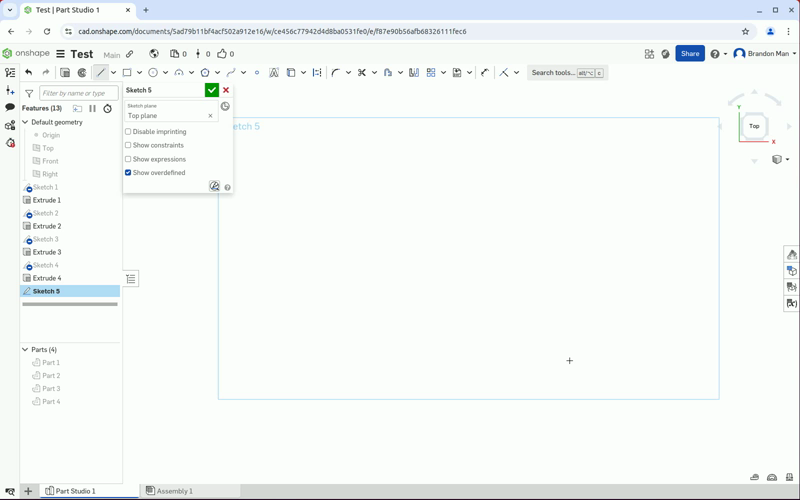
click(569, 360)
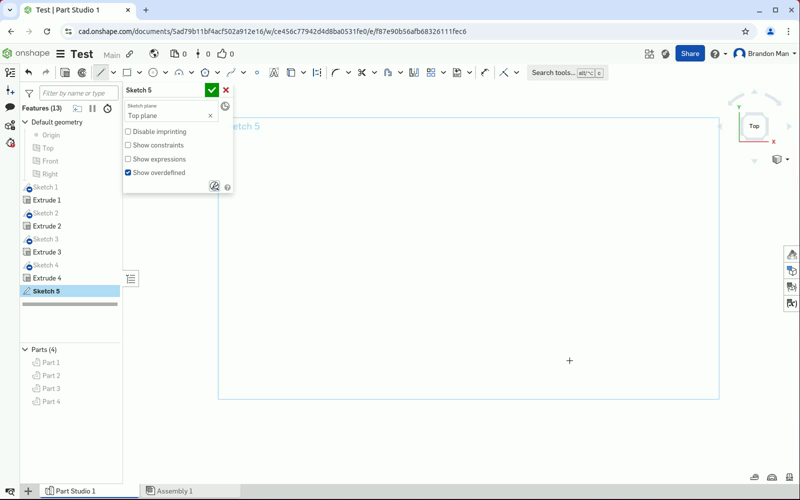
key_up(shift)
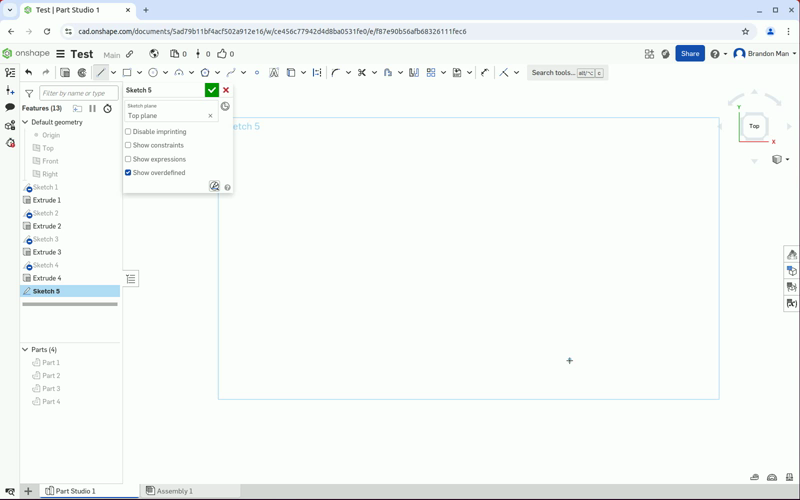
key_down(shift)
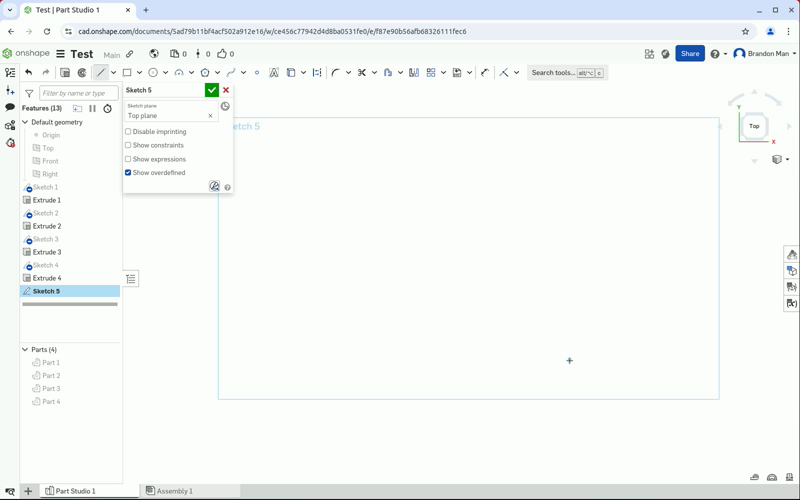
mouse_move(589, 360)
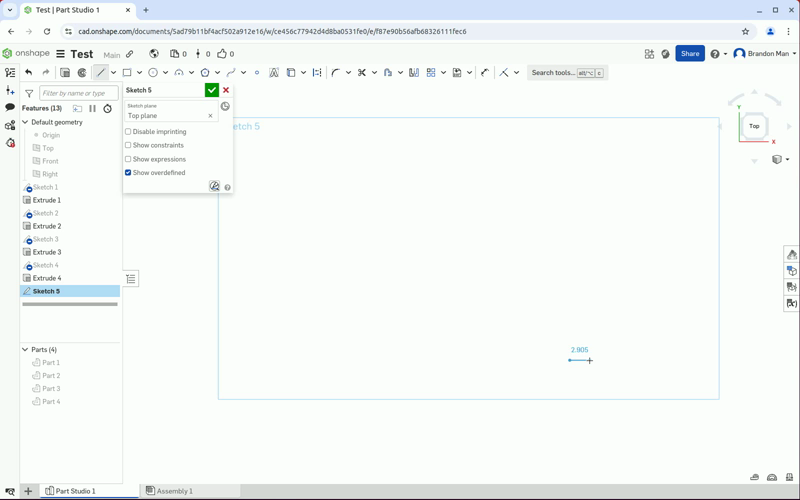
mouse_move(572, 360)
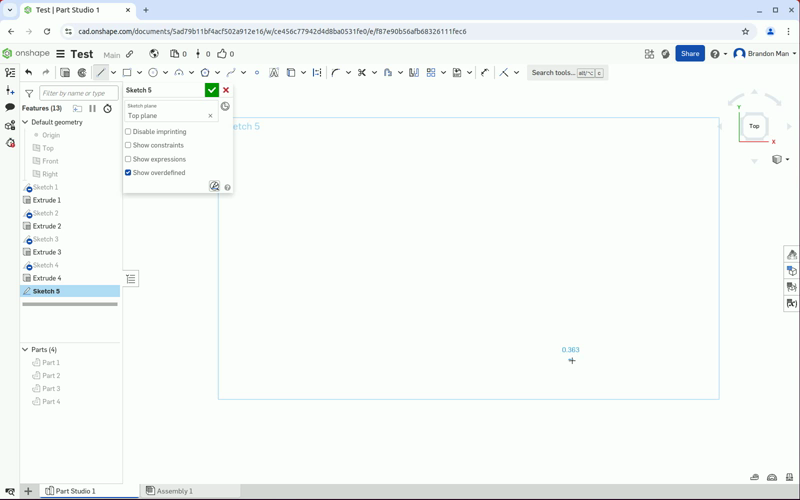
scroll(6)
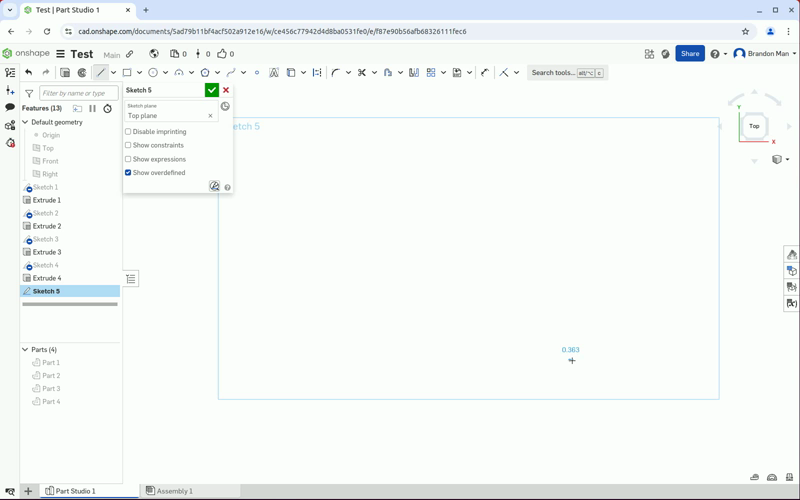
scroll(6)
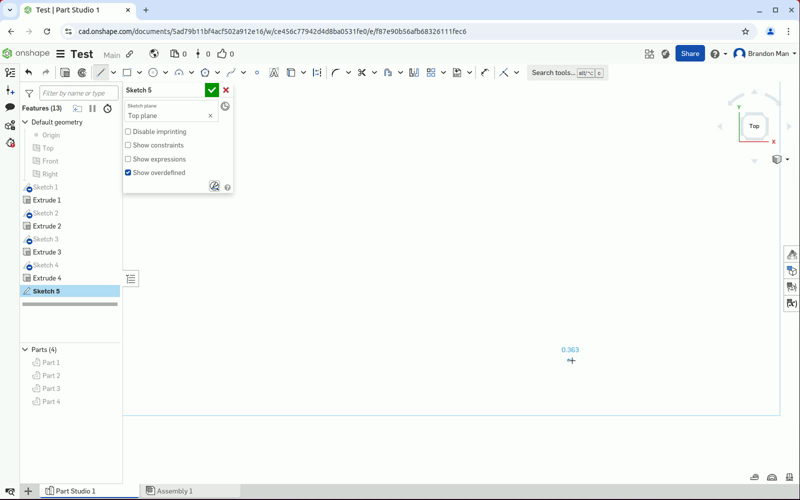
scroll(6)
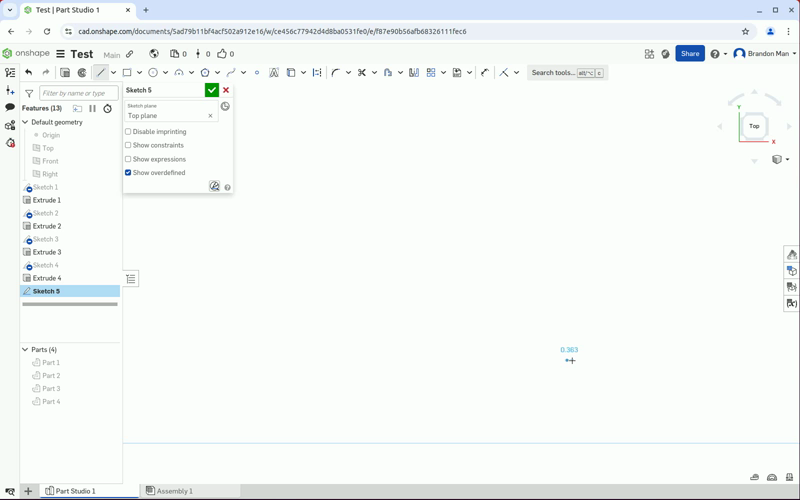
scroll(6)
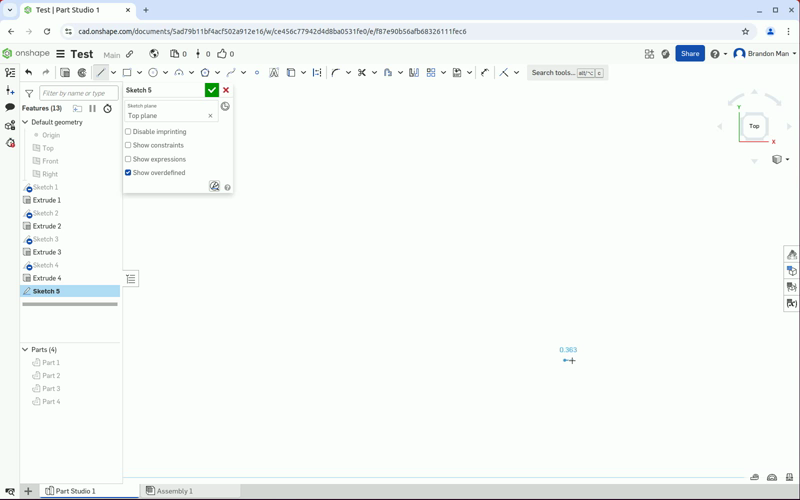
scroll(6)
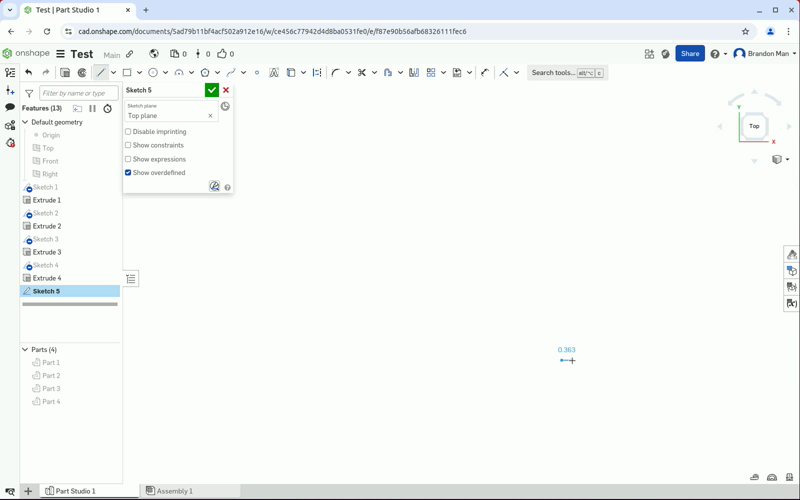
scroll(6)
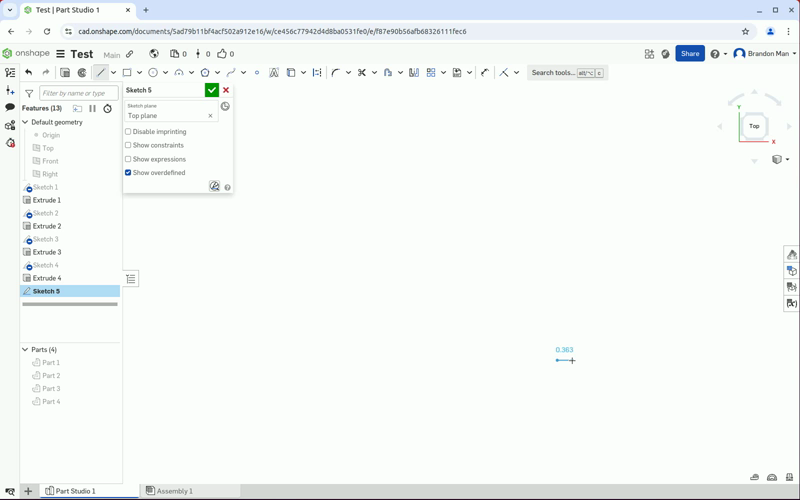
scroll(6)
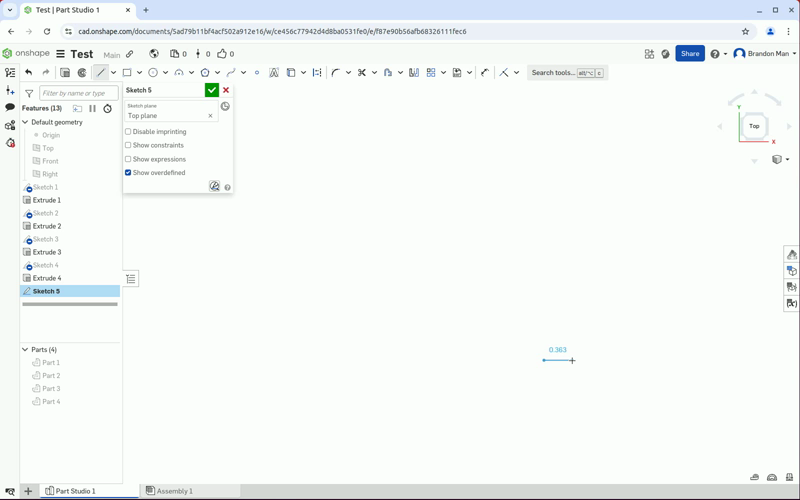
click(572, 360)
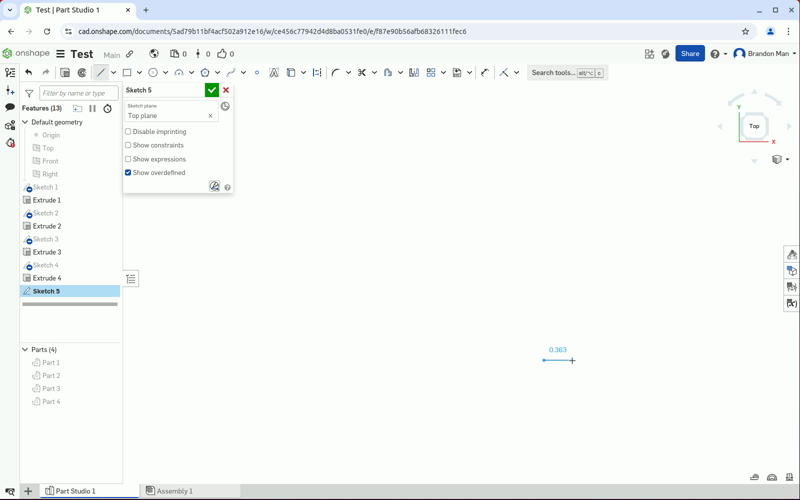
scroll(-6)
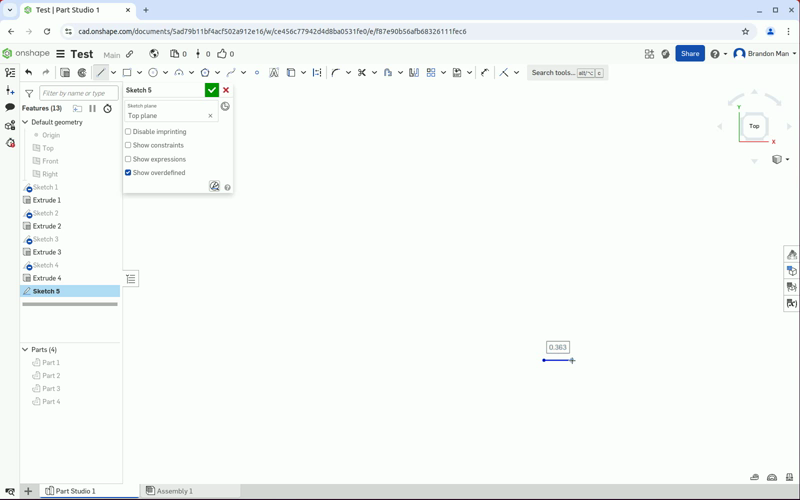
scroll(-6)
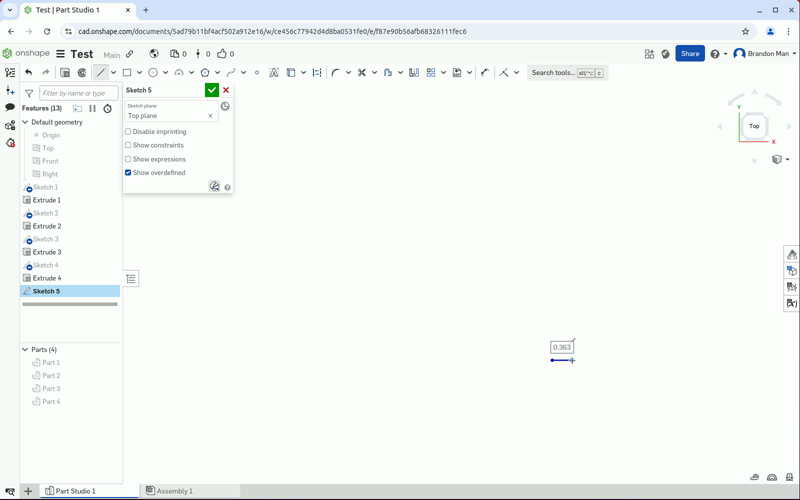
scroll(-6)
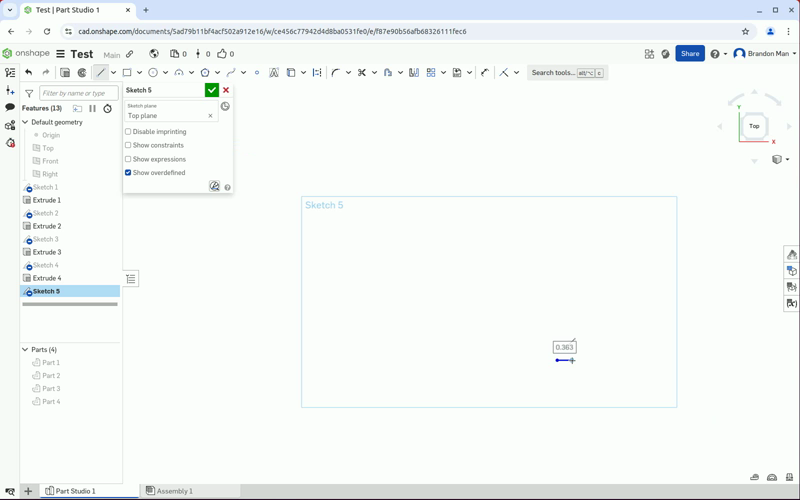
scroll(-6)
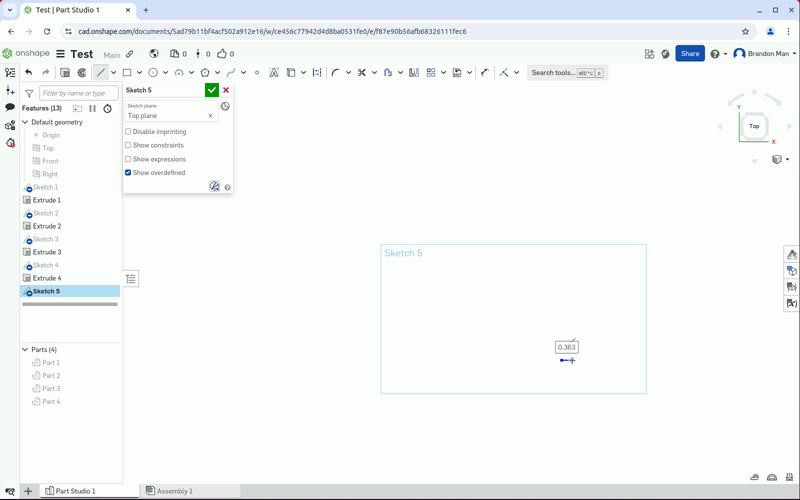
scroll(-6)
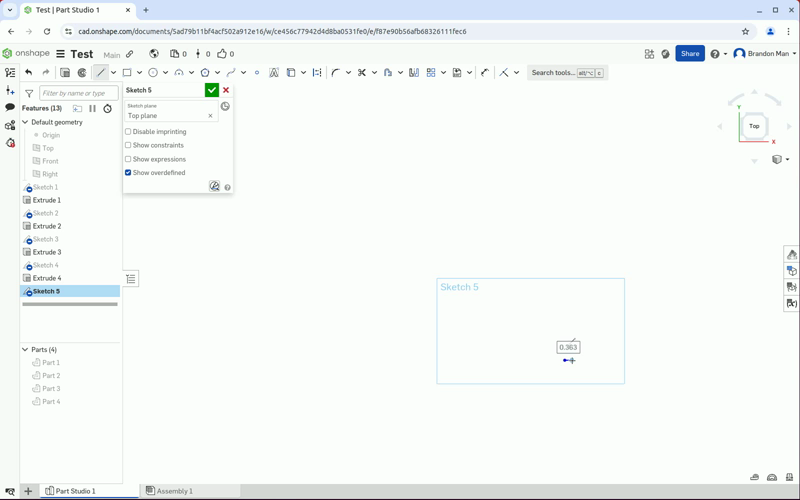
scroll(-6)
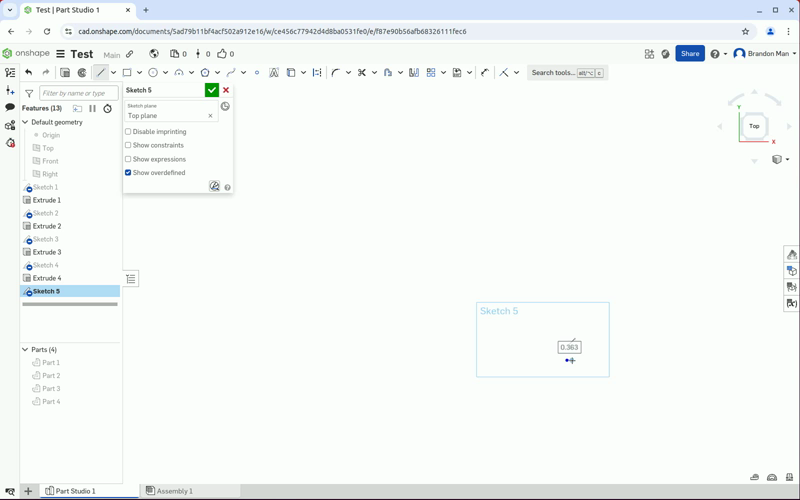
scroll(-6)
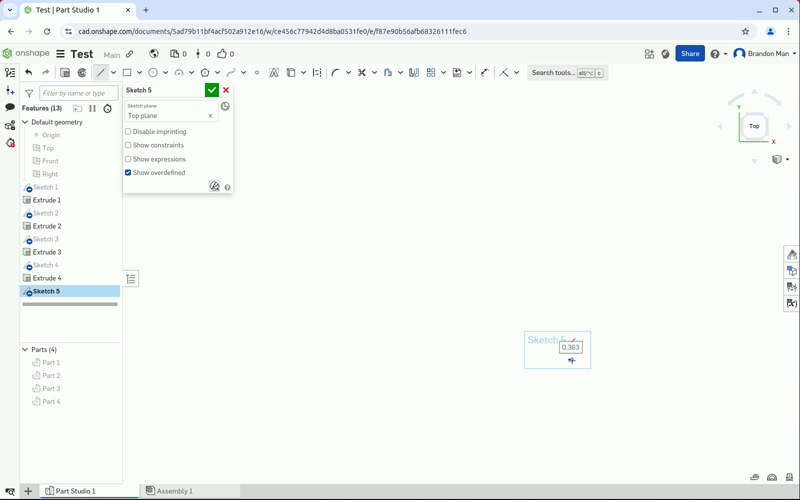
key_up(shift)
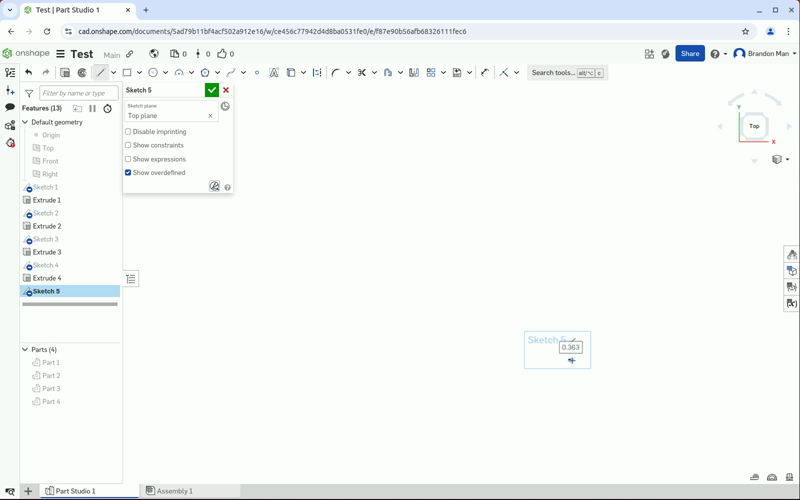
key_down(shift)
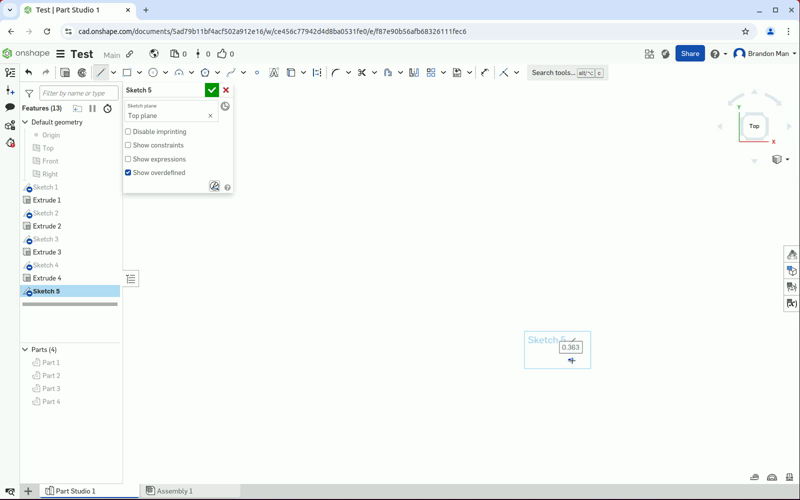
mouse_move(572, 245)
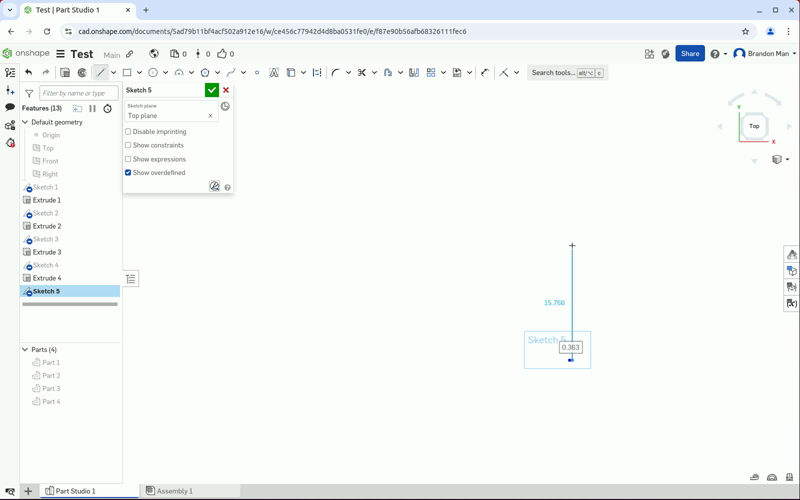
click(572, 245)
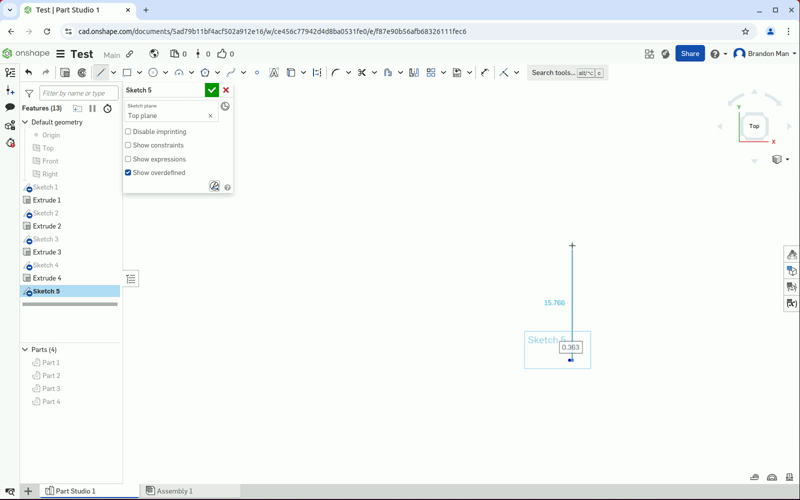
key_up(shift)
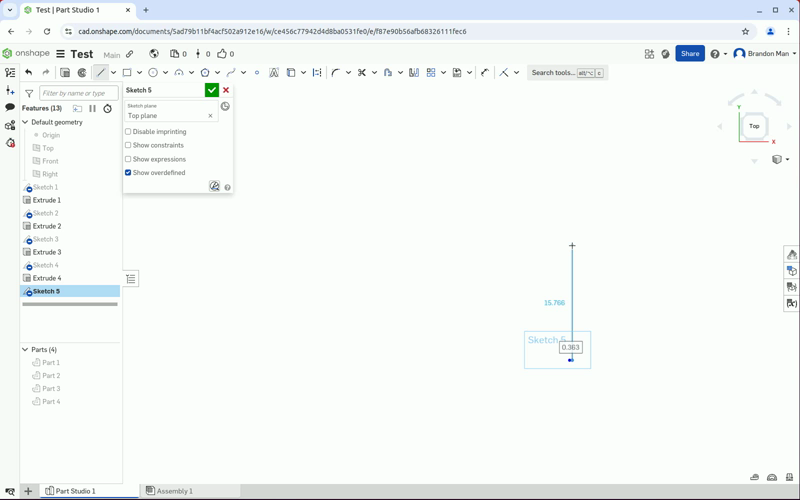
key_down(shift)
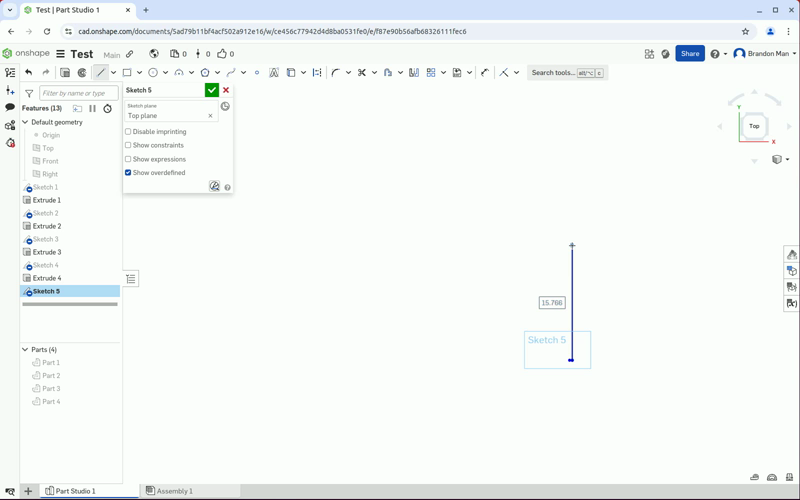
mouse_move(589, 245)
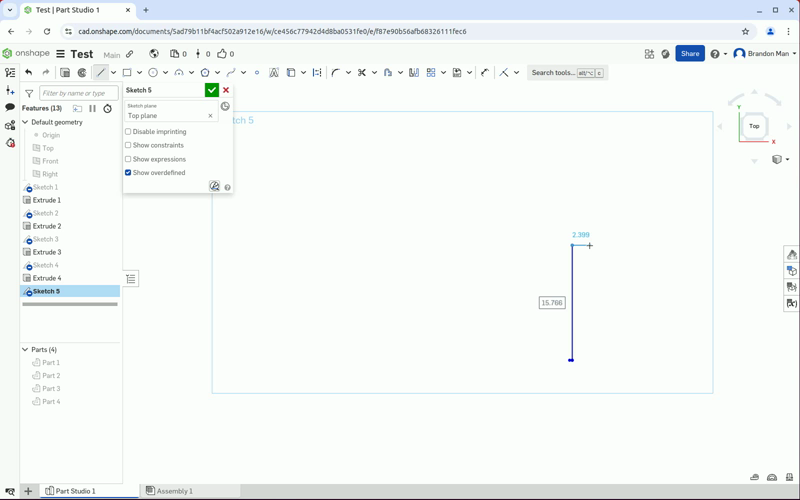
mouse_move(569, 245)
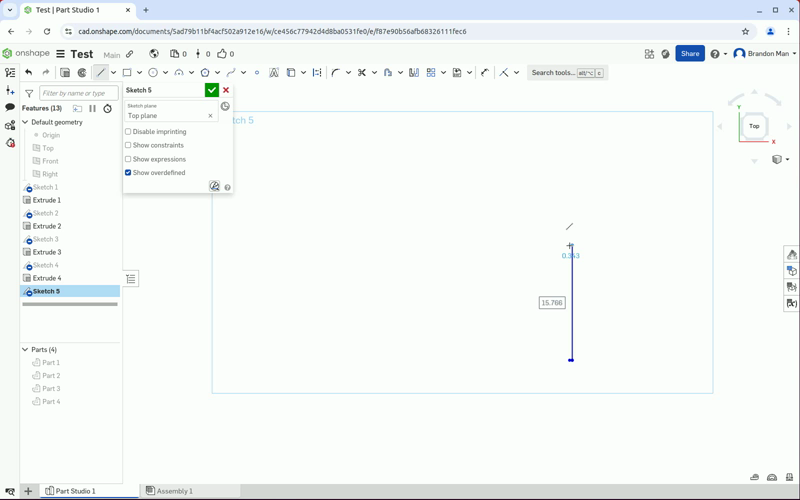
scroll(6)
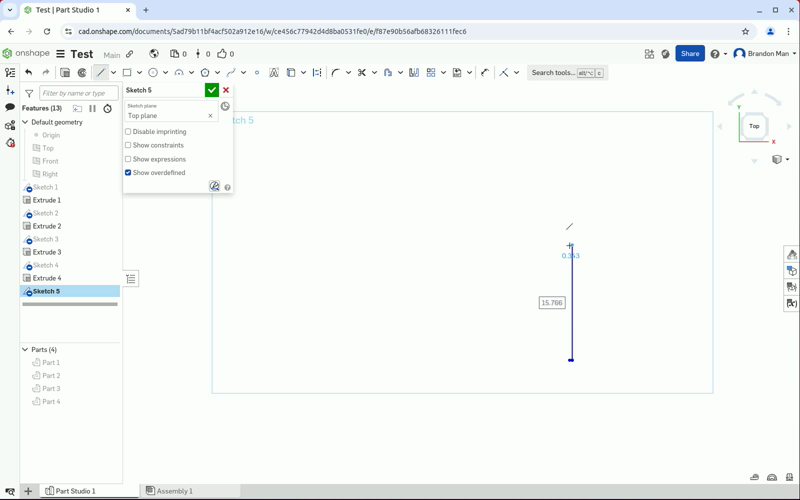
scroll(6)
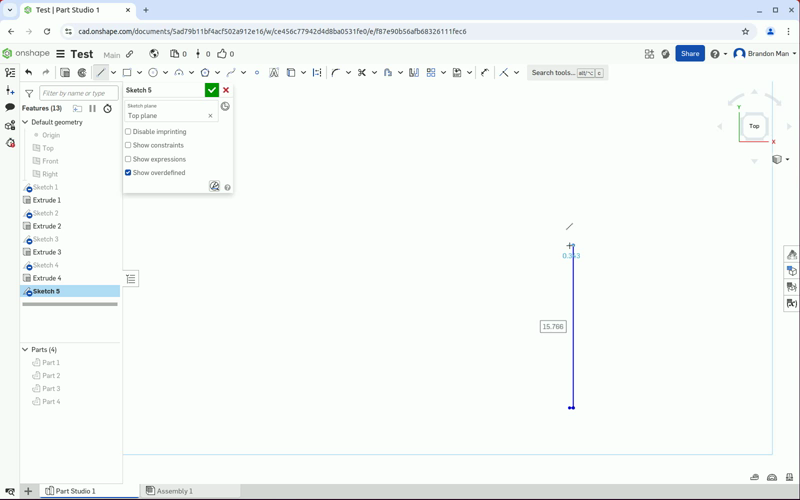
scroll(6)
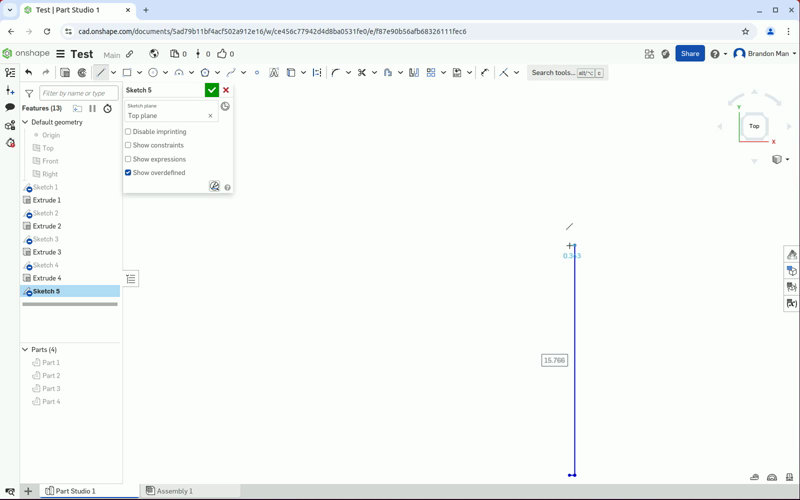
scroll(6)
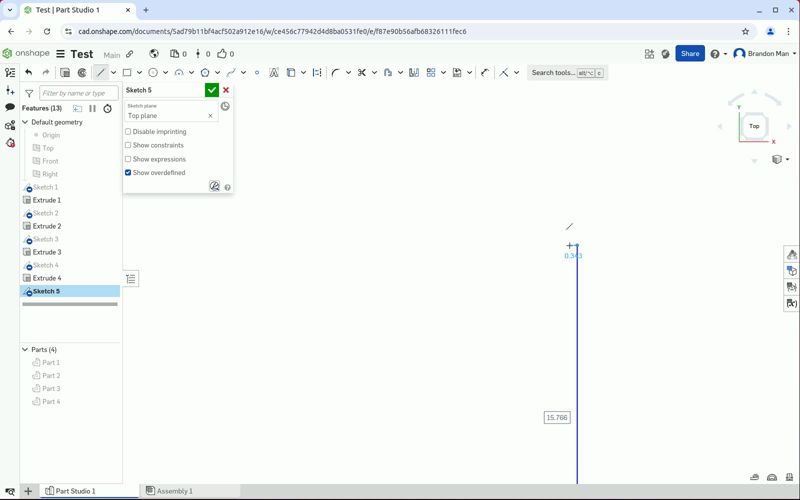
scroll(6)
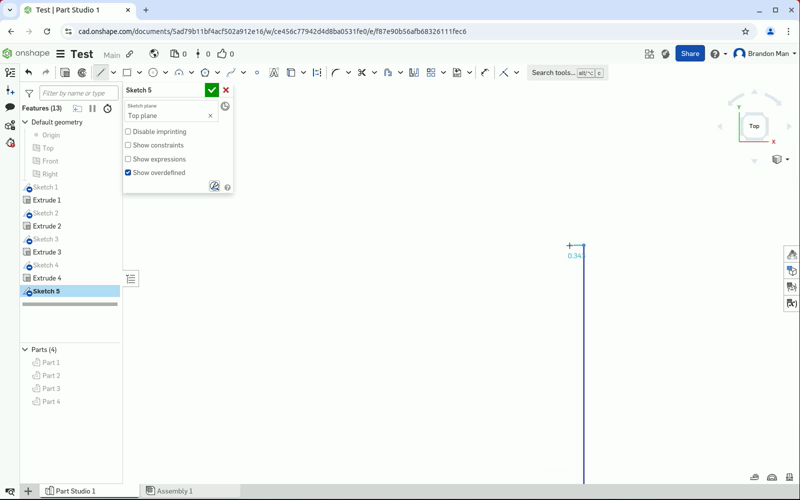
scroll(6)
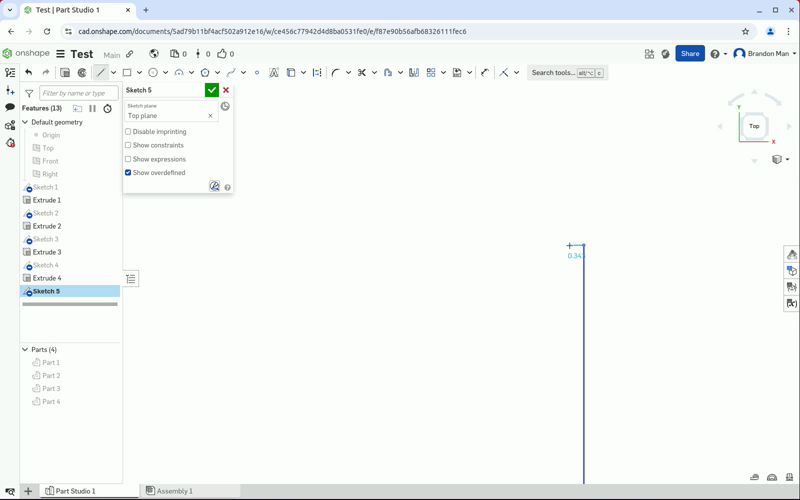
scroll(6)
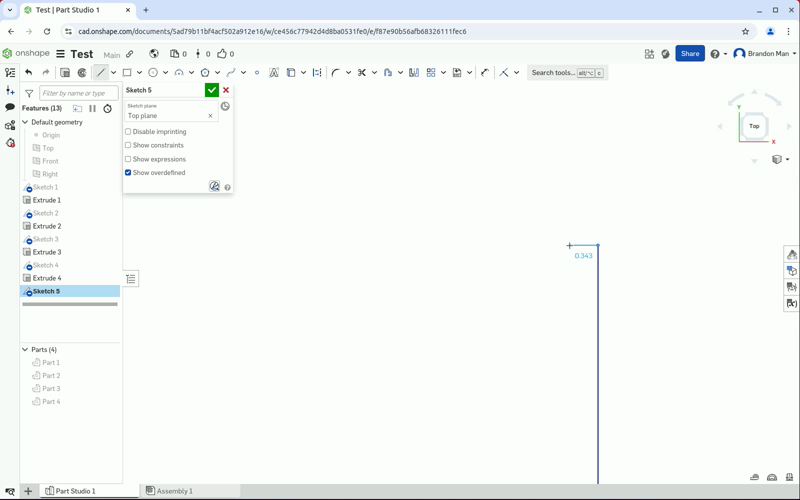
click(569, 245)
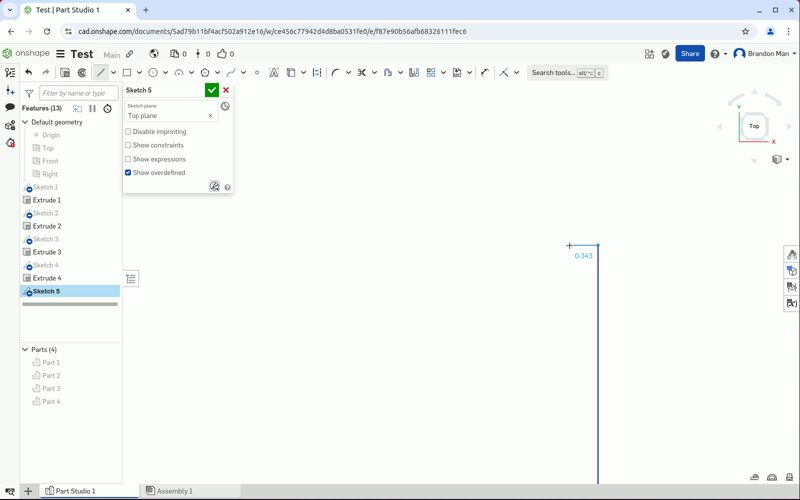
scroll(-6)
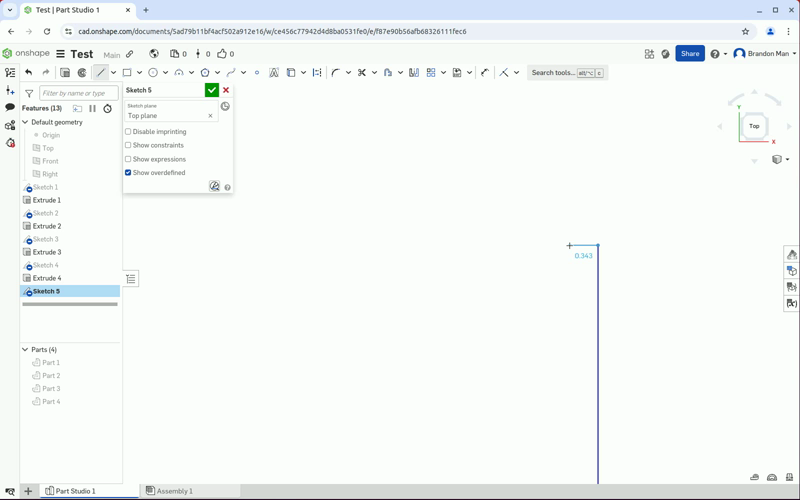
scroll(-6)
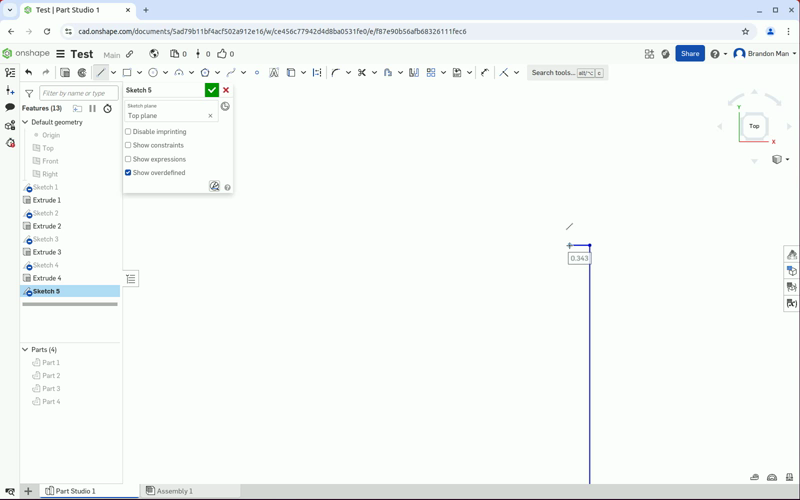
scroll(-6)
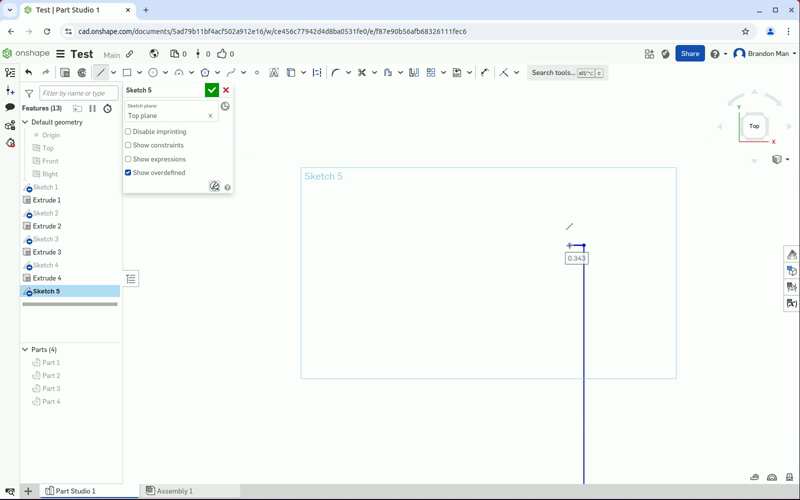
scroll(-6)
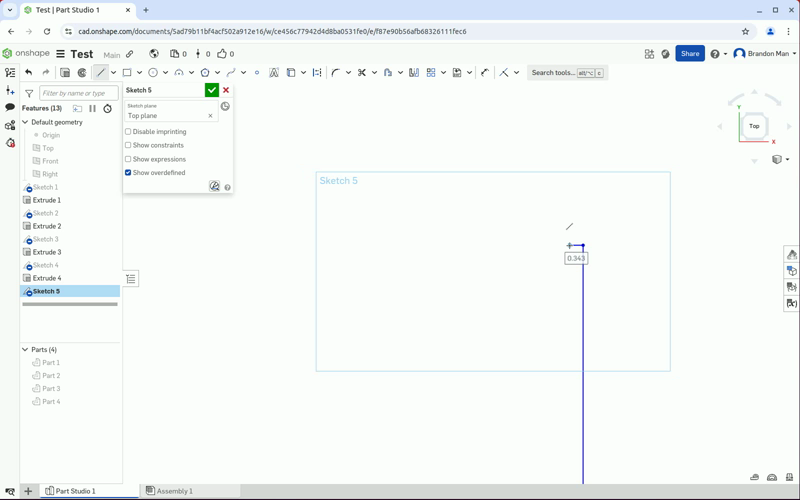
scroll(-6)
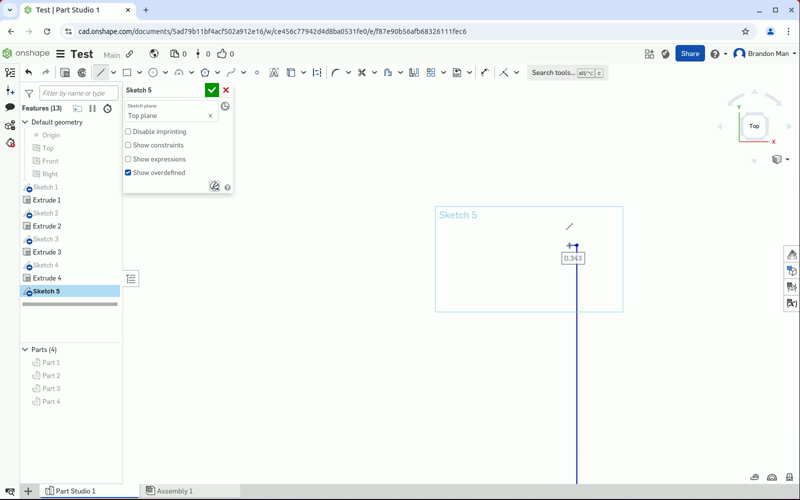
scroll(-6)
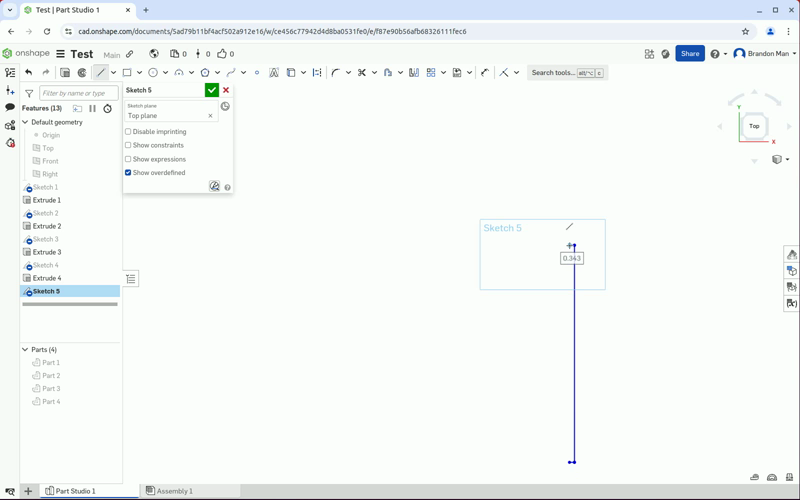
scroll(-6)
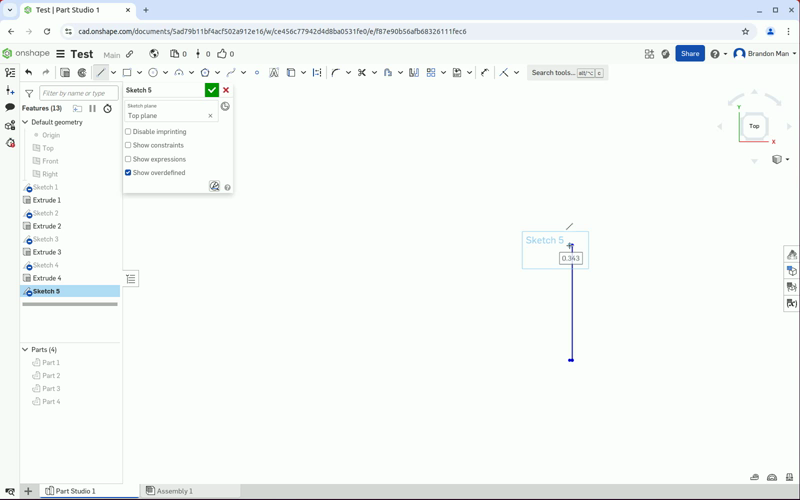
key_up(shift)
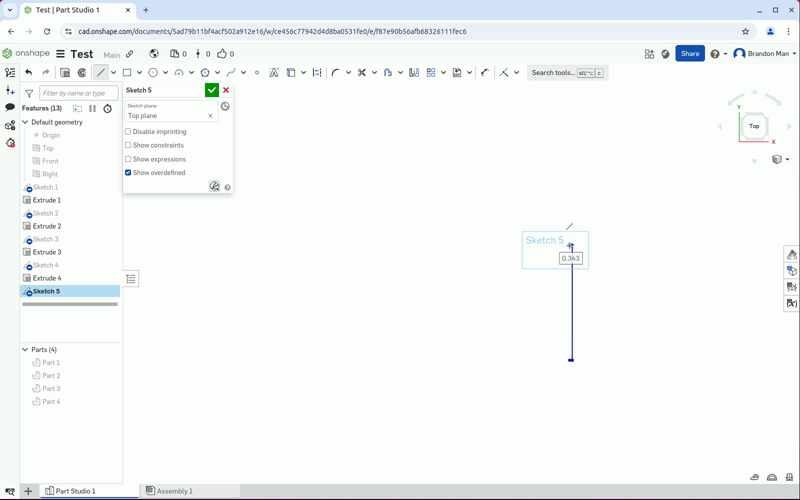
key_down(shift)
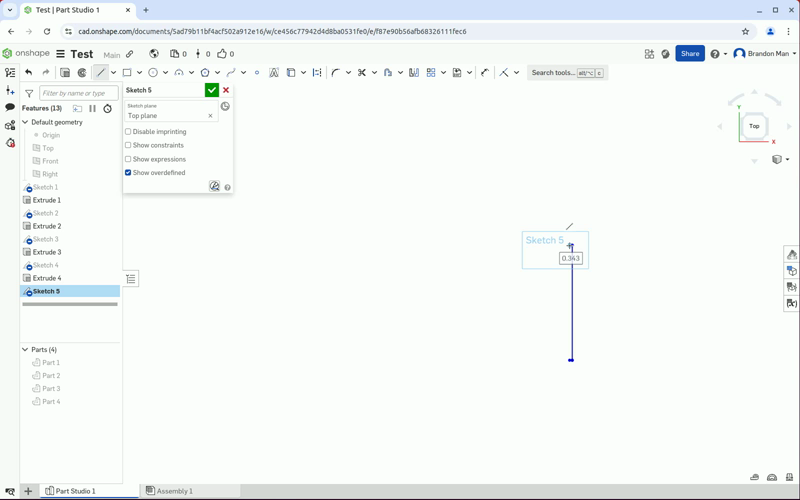
mouse_move(589, 245)
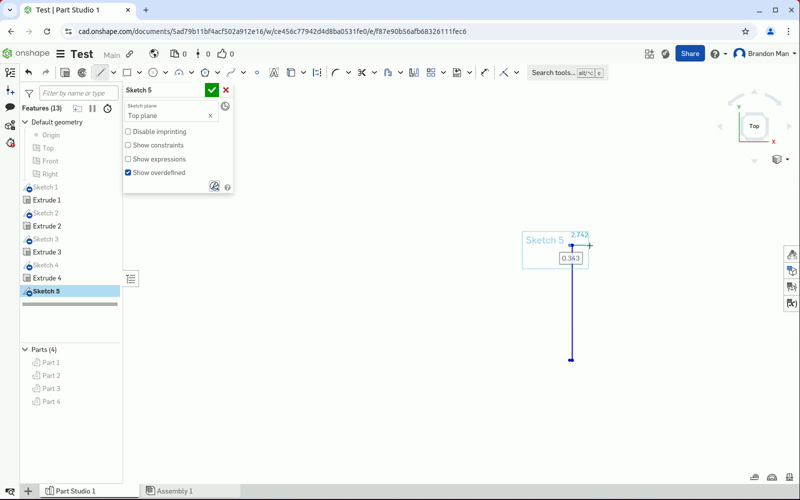
mouse_move(569, 269)
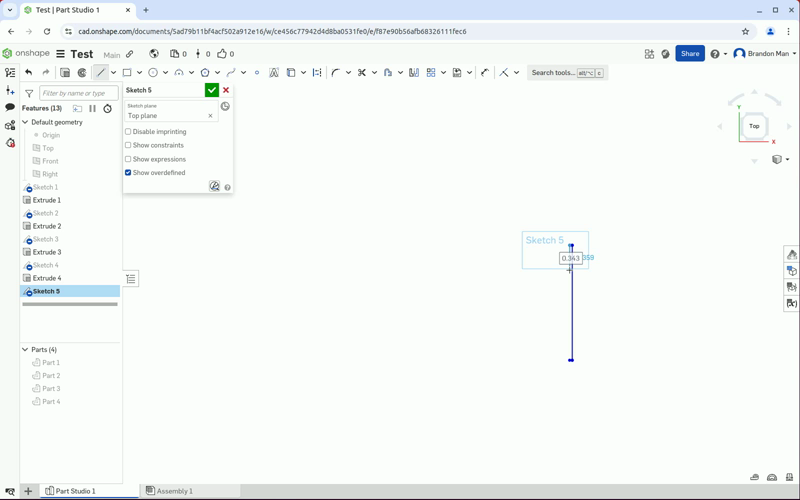
click(569, 269)
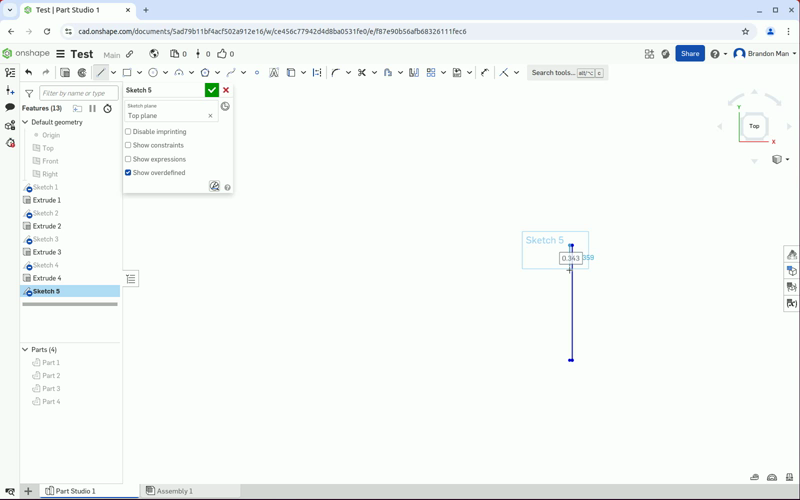
key_up(shift)
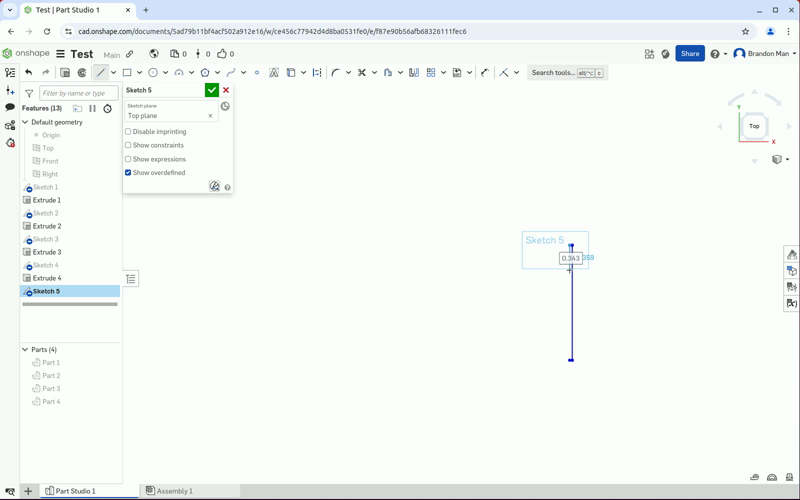
key_down(shift)
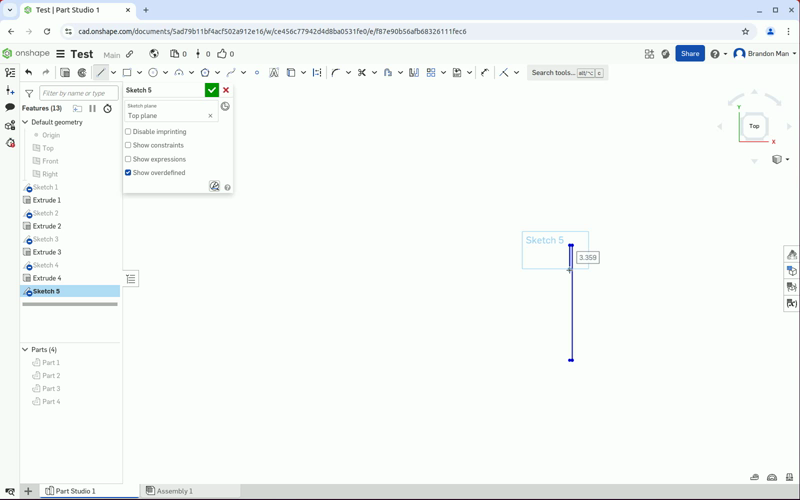
mouse_move(569, 336)
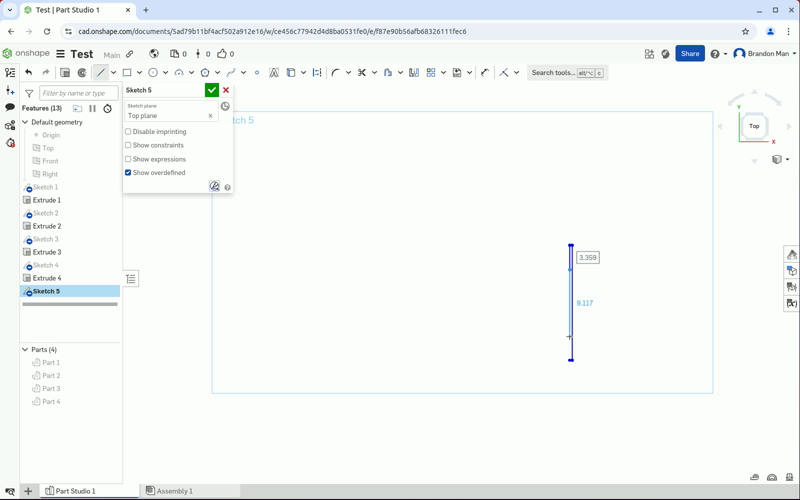
click(569, 336)
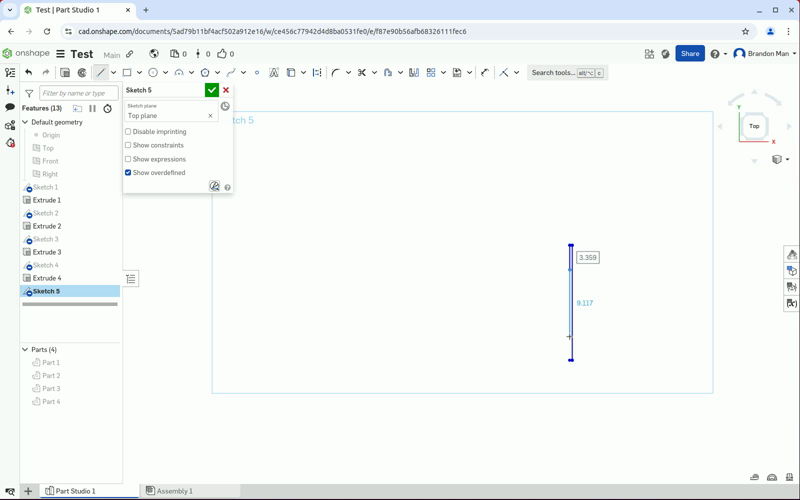
key_up(shift)
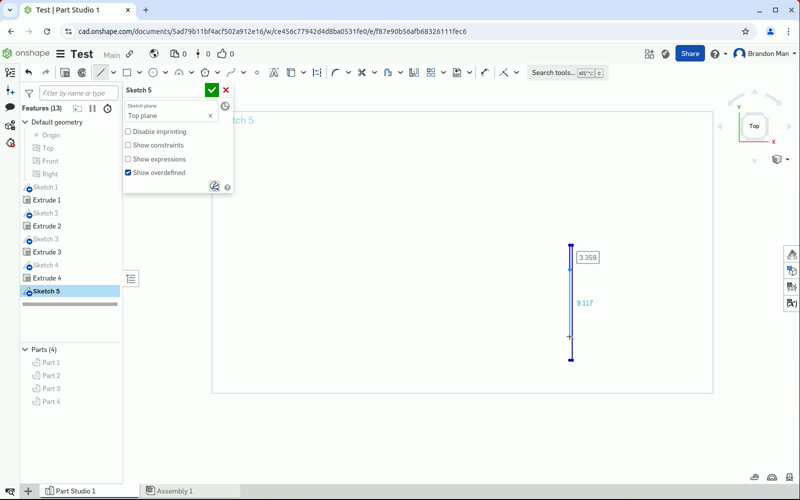
mouse_move(589, 336)
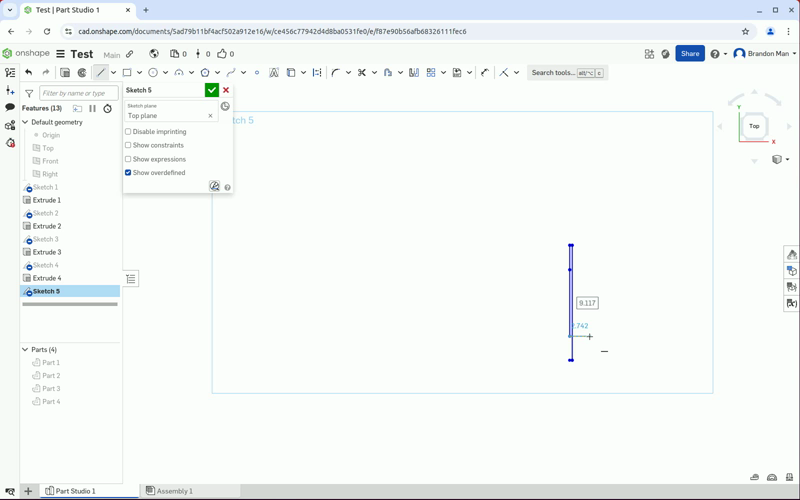
key_down(shift)
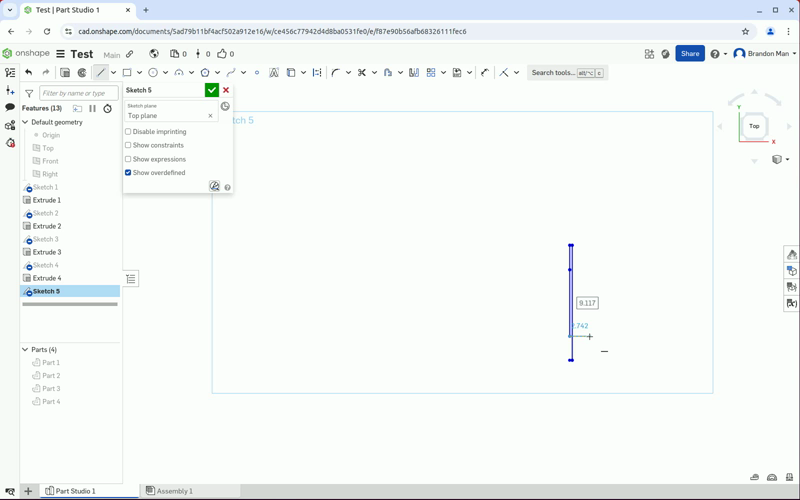
mouse_move(569, 360)
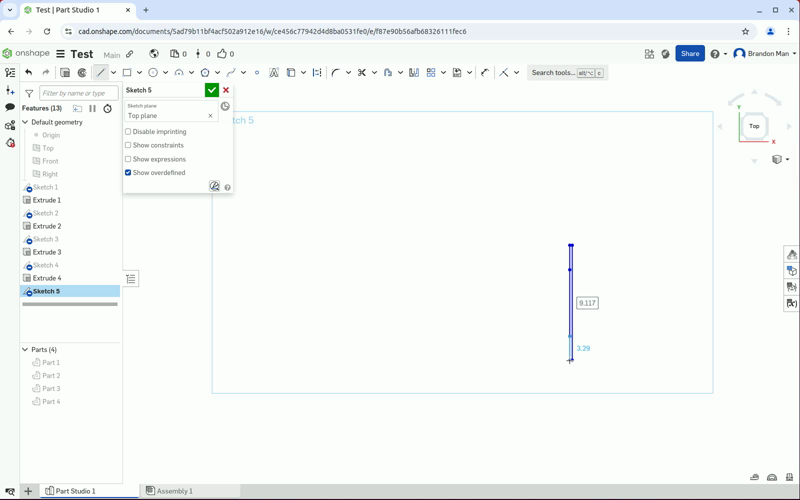
scroll(6)
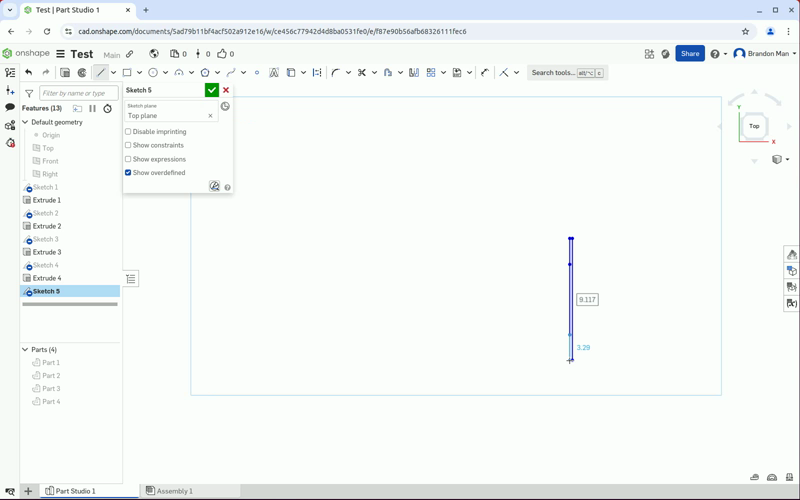
scroll(6)
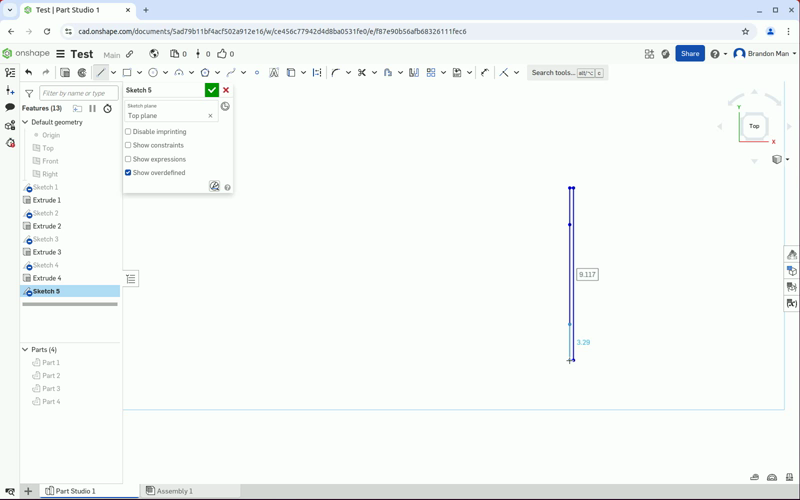
scroll(6)
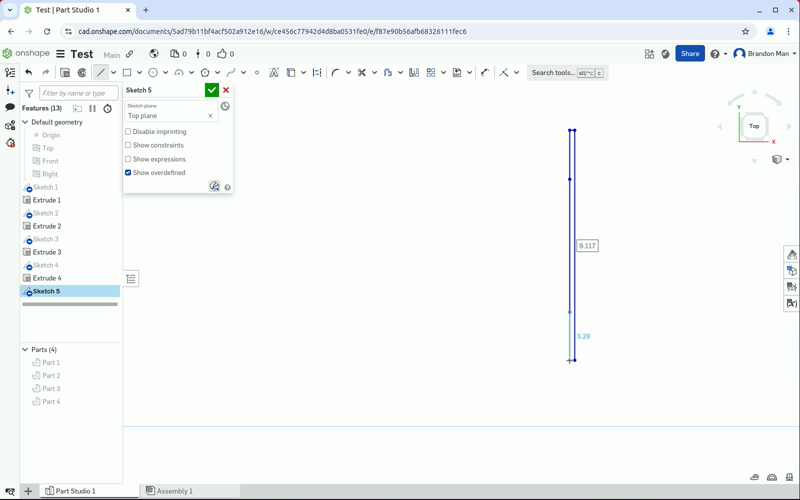
scroll(6)
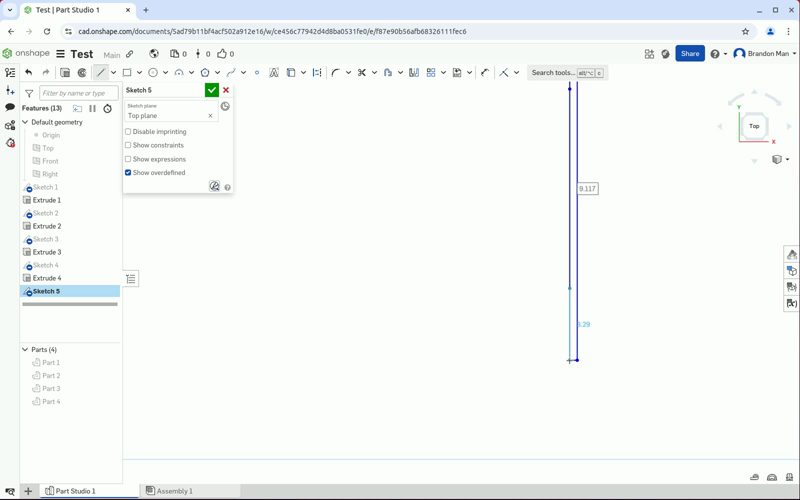
scroll(6)
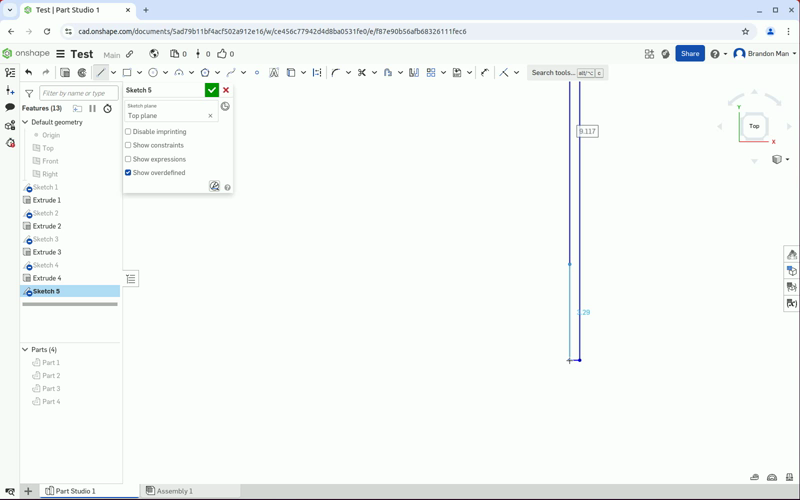
scroll(6)
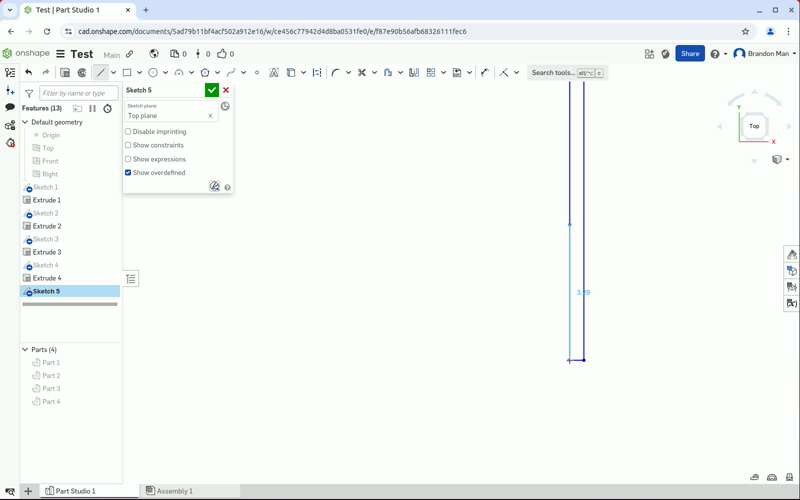
scroll(6)
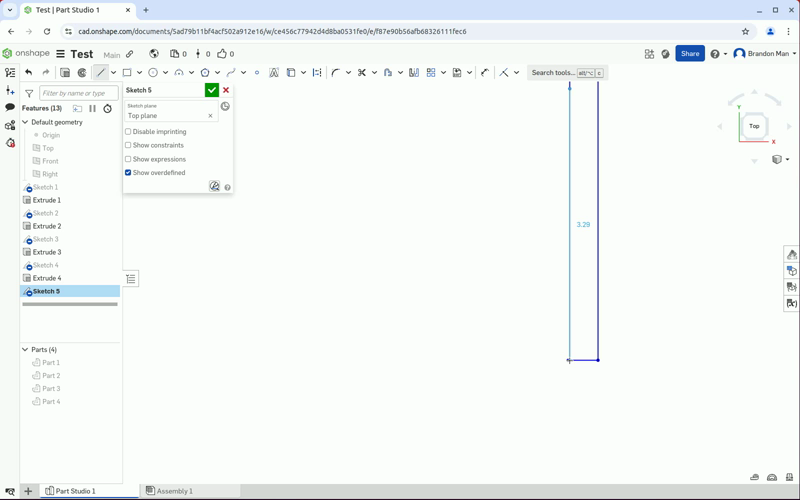
key_up(shift)
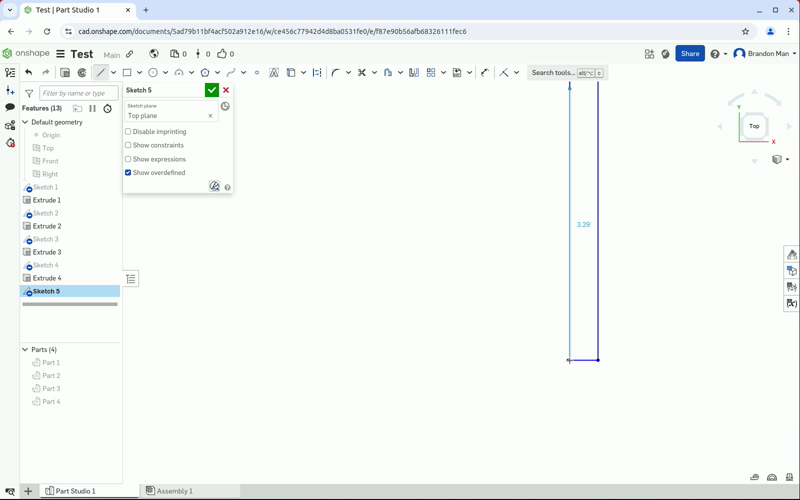
click(569, 360)
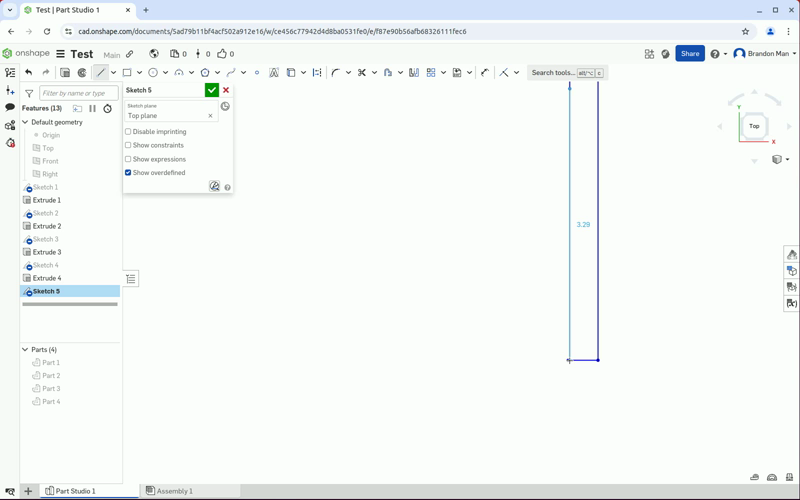
scroll(-6)
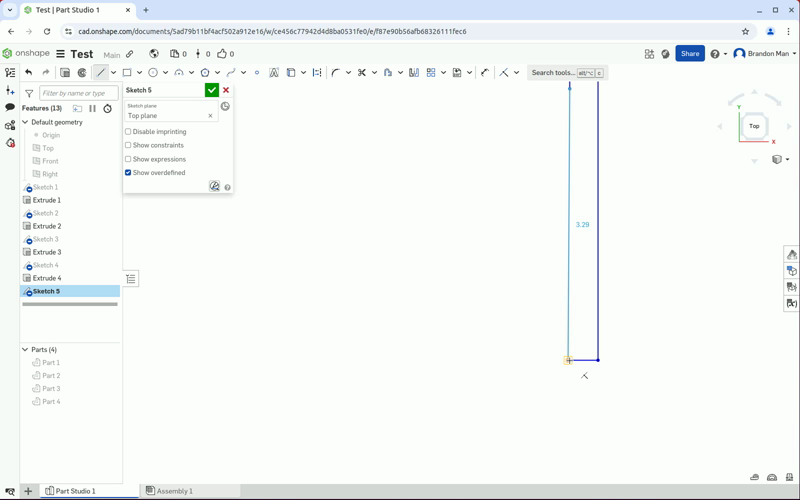
scroll(-6)
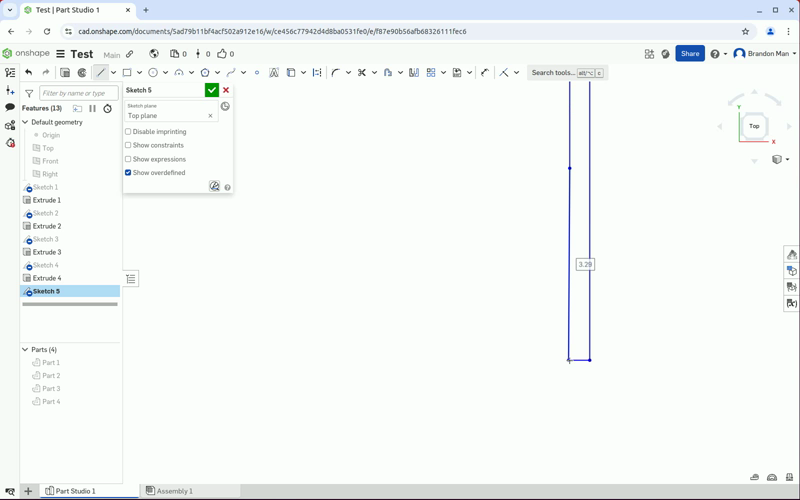
scroll(-6)
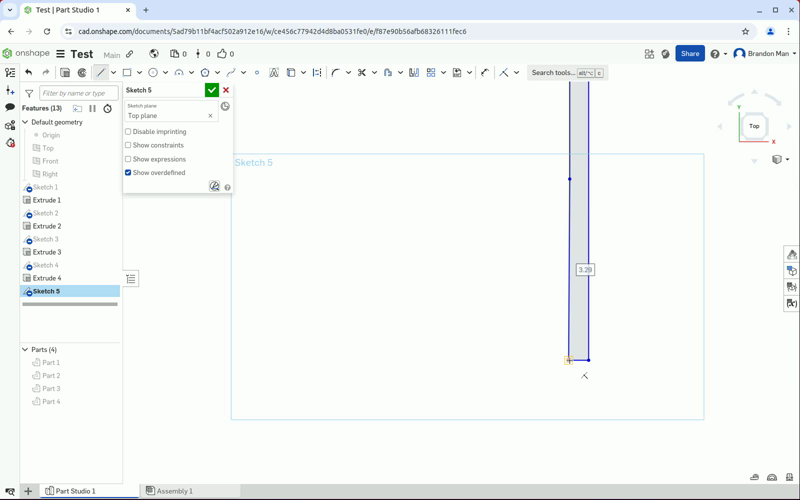
scroll(-6)
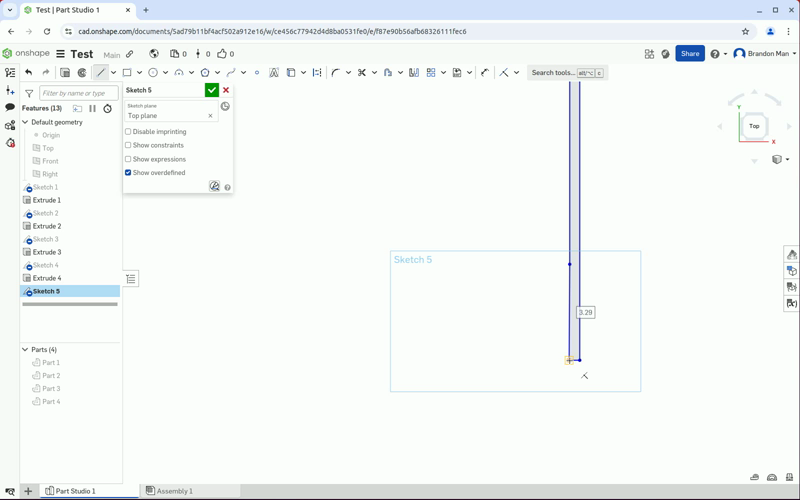
scroll(-6)
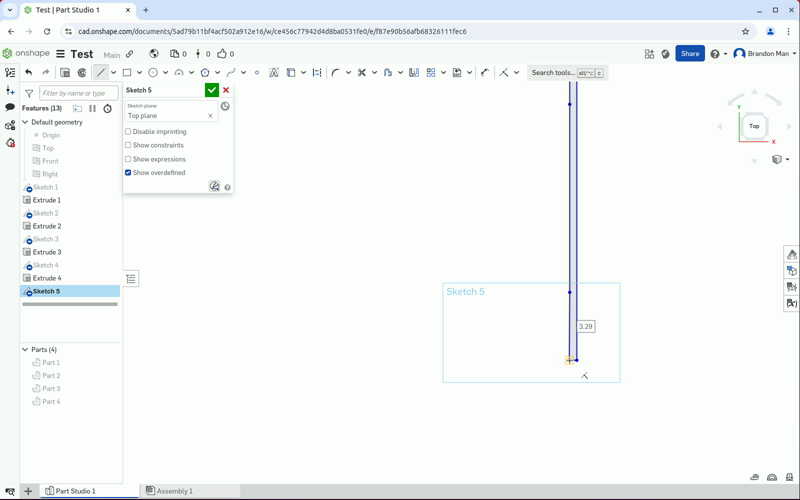
scroll(-6)
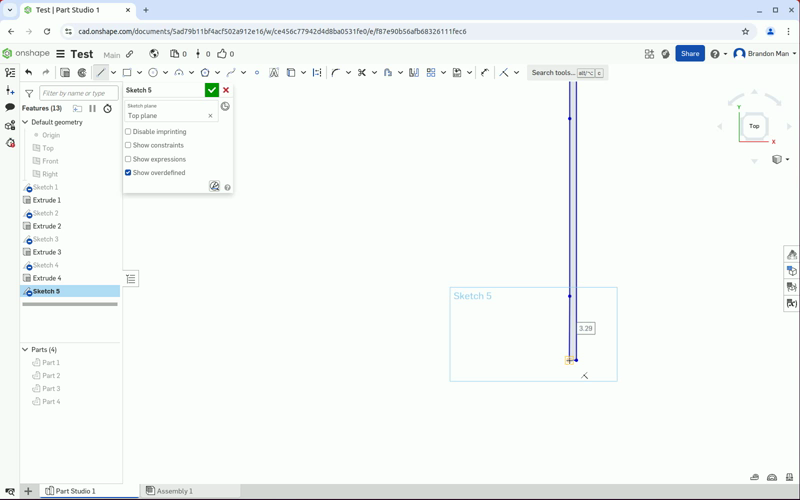
scroll(-6)
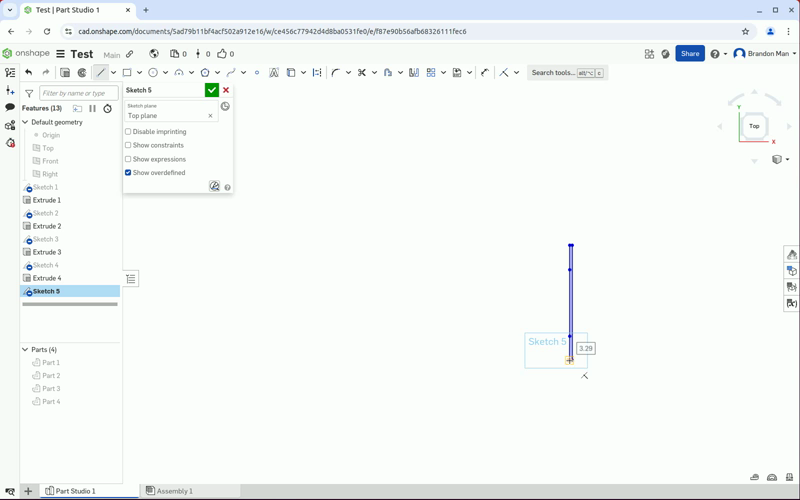
key(esc)
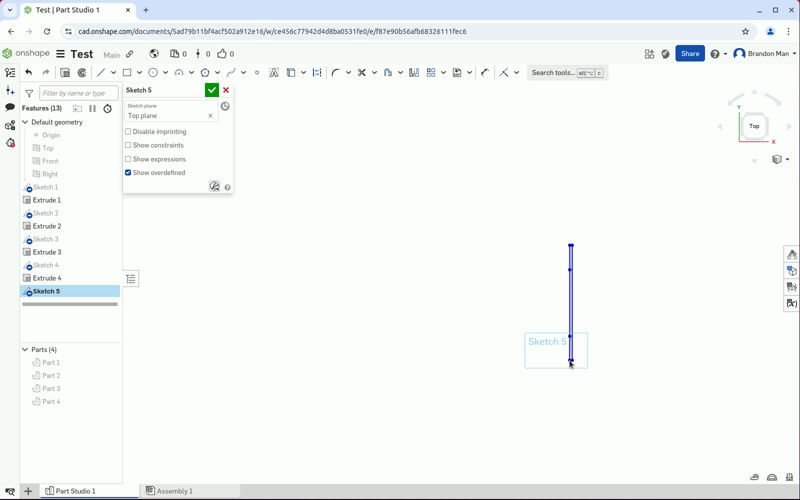
mouse_move(570, 333)
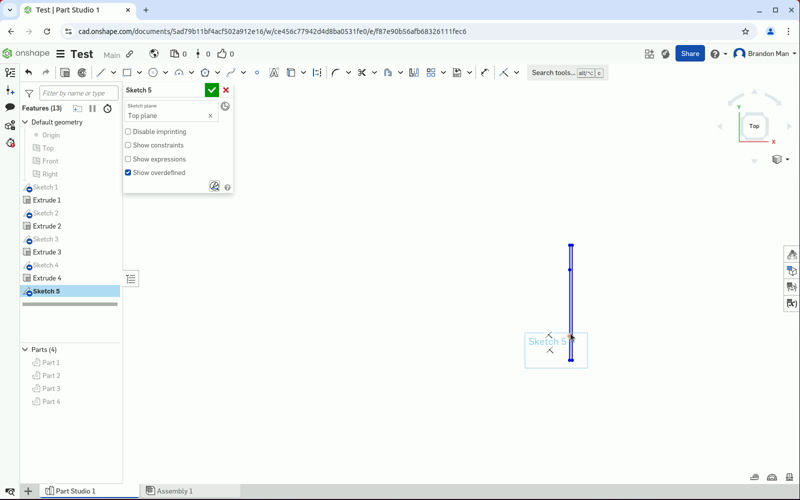
scroll(6)
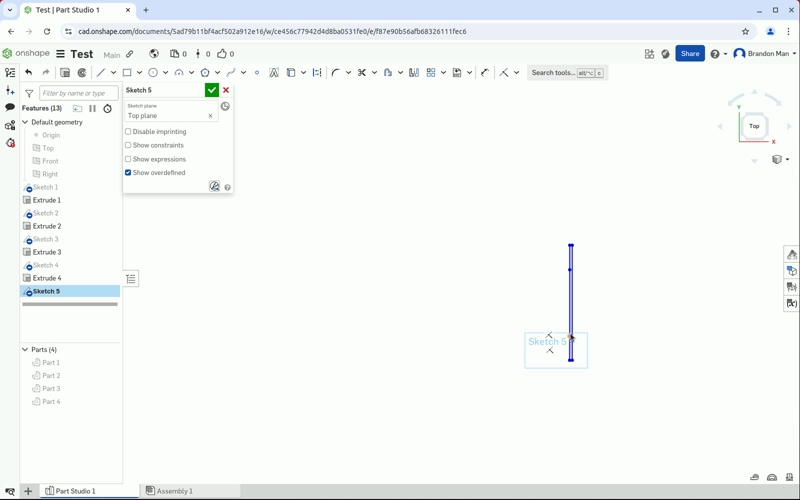
scroll(6)
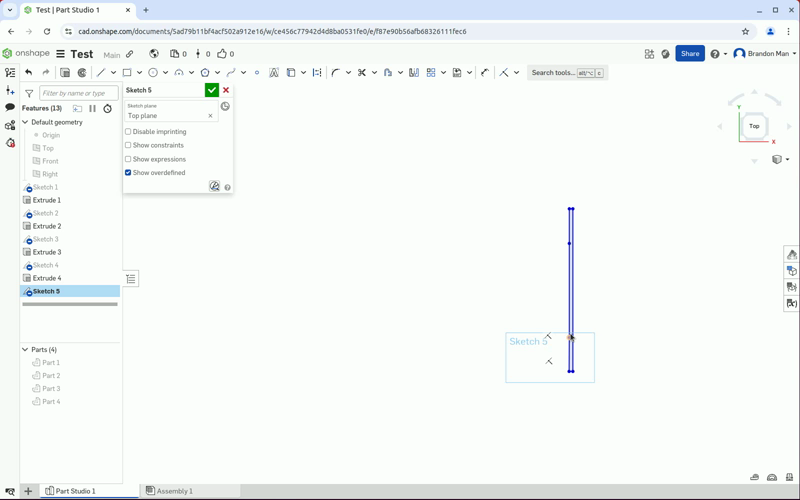
scroll(6)
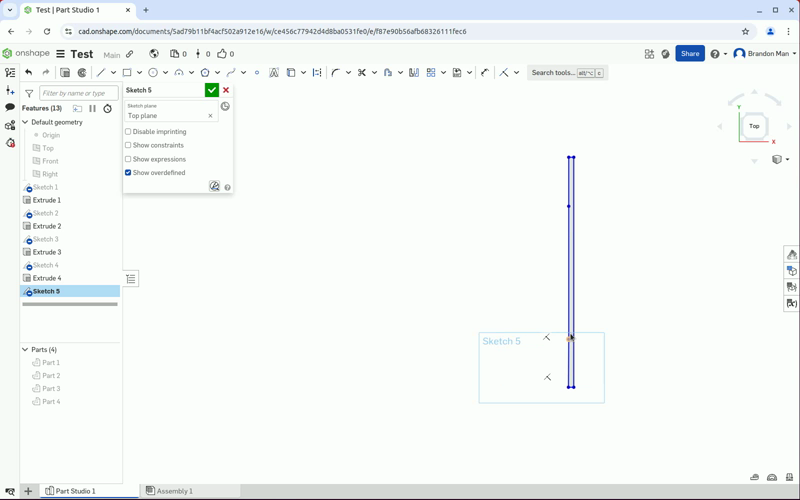
scroll(6)
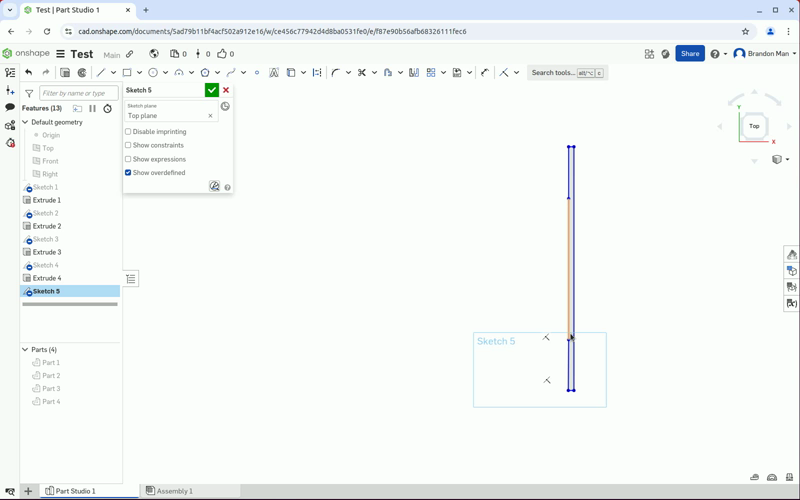
scroll(6)
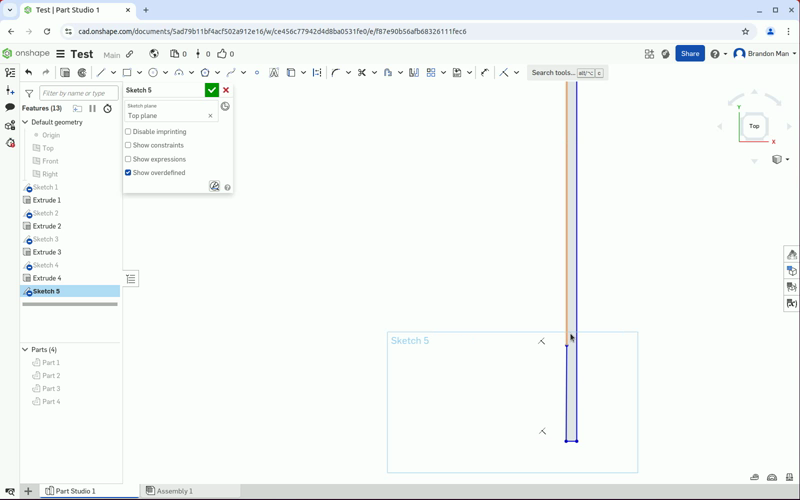
scroll(6)
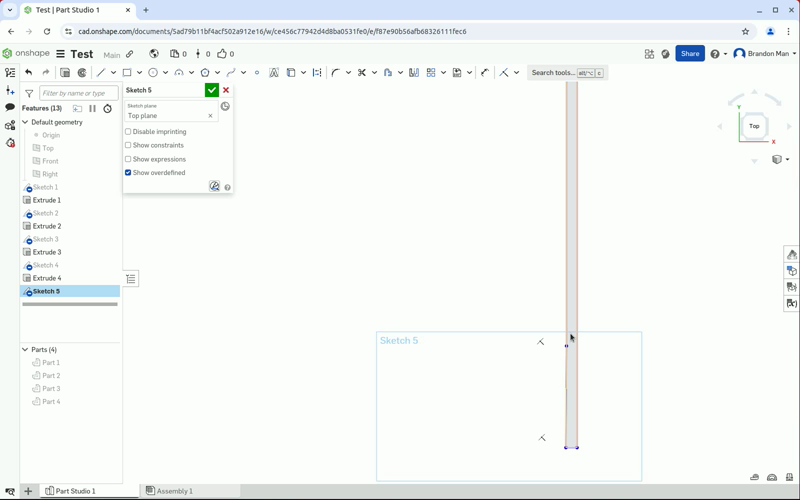
scroll(6)
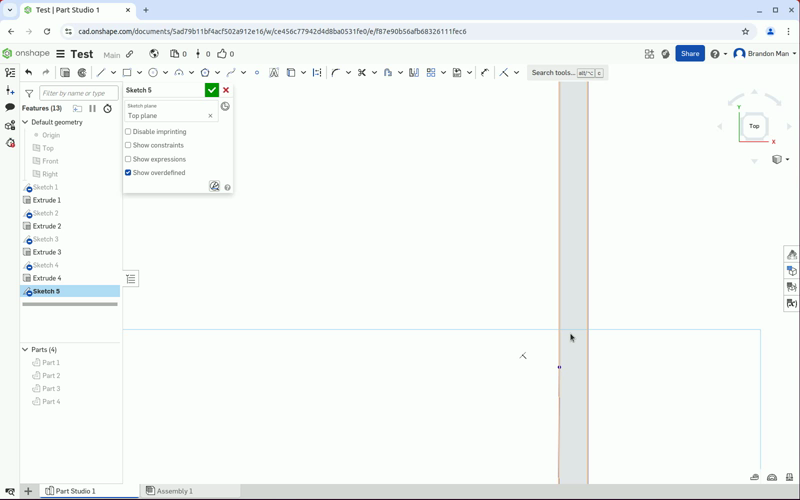
click(570, 333)
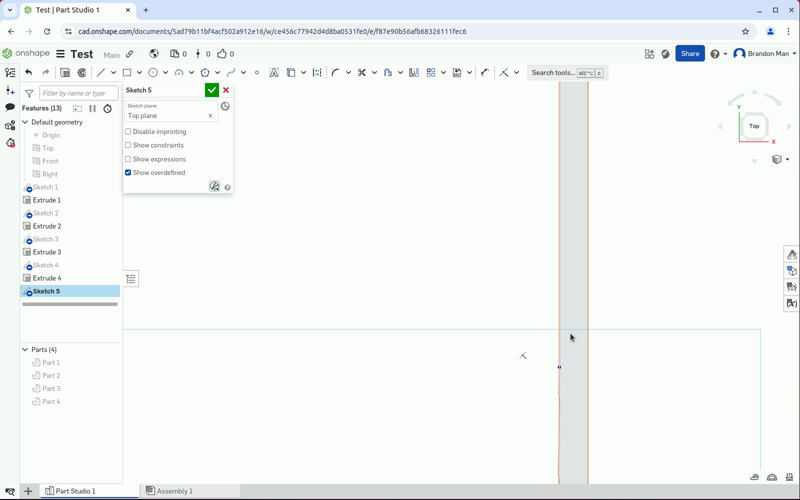
scroll(-6)
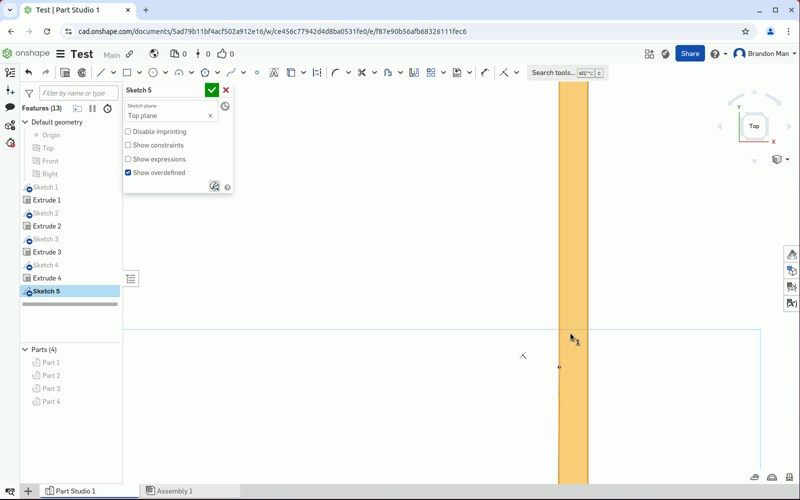
scroll(-6)
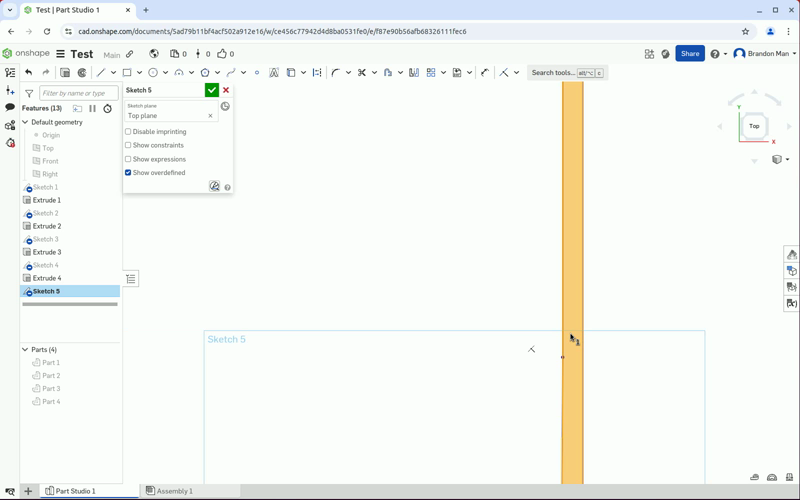
scroll(-6)
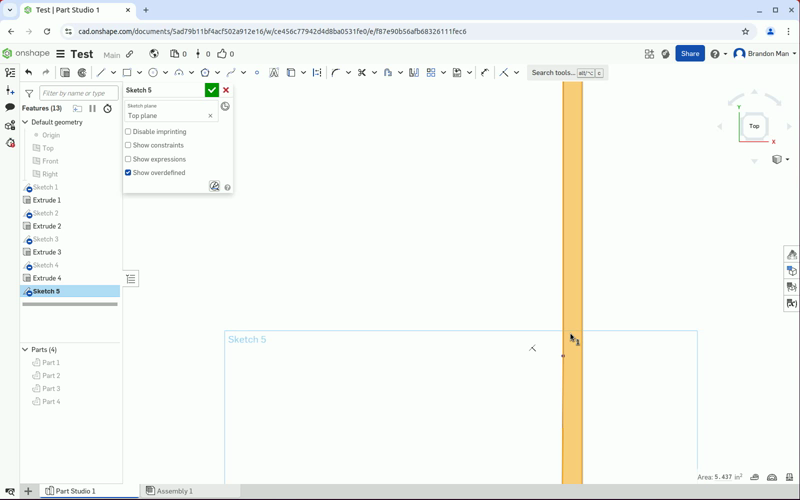
scroll(-6)
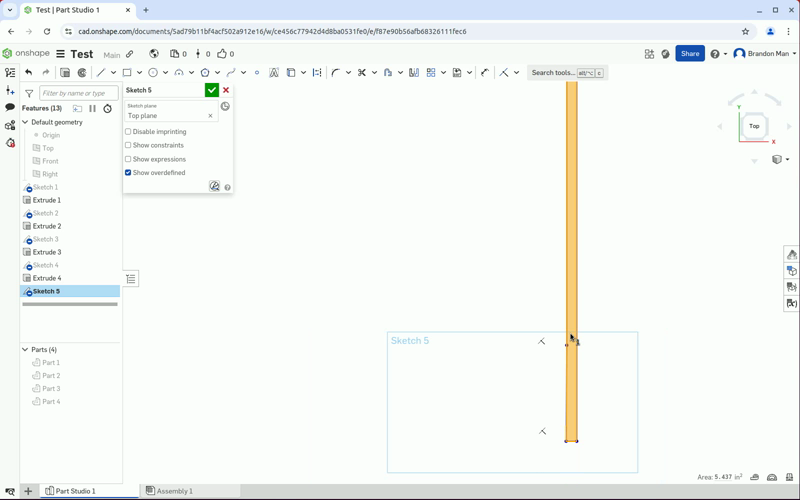
scroll(-6)
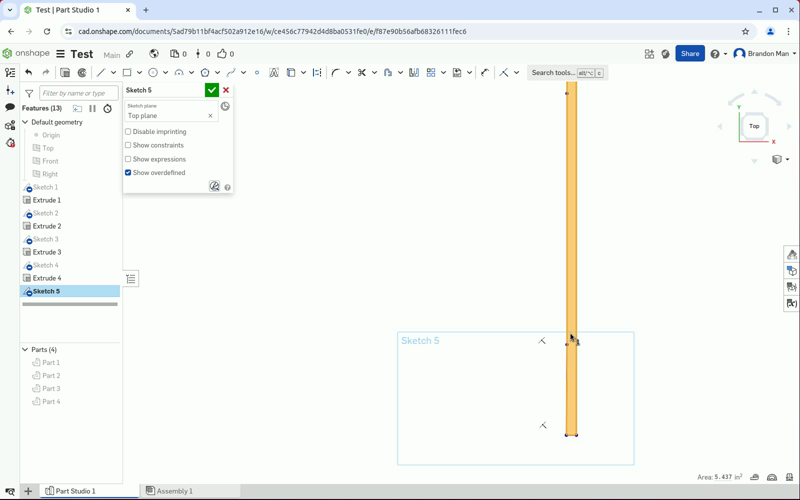
scroll(-6)
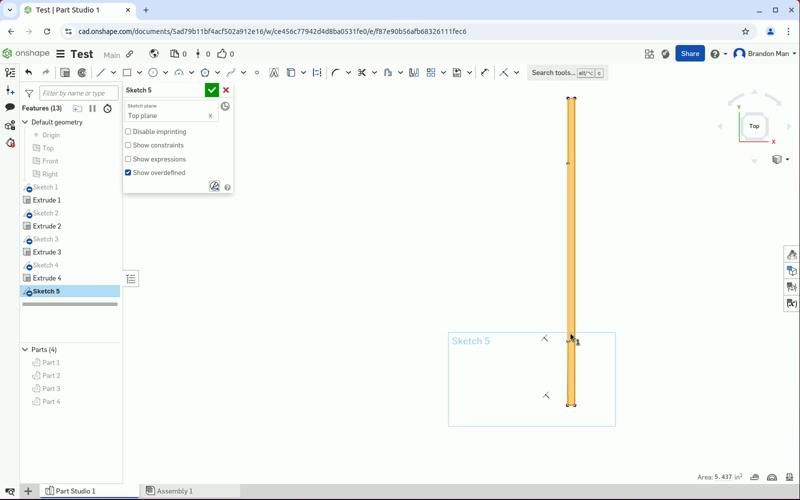
scroll(-6)
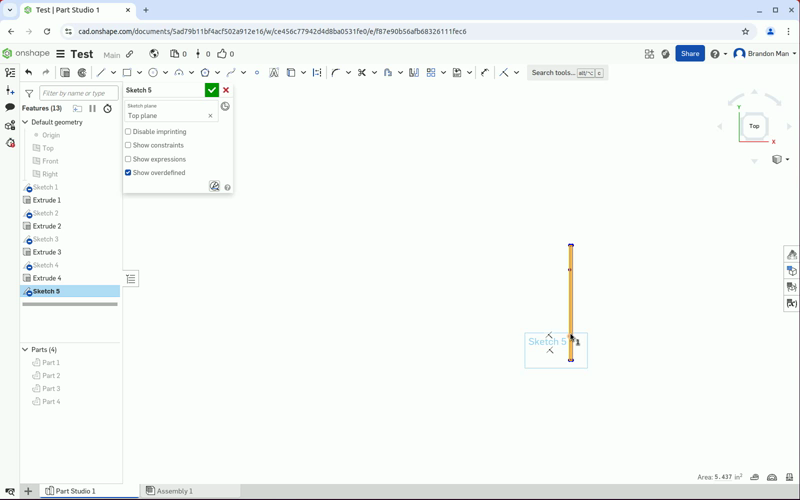
mouse_move(73, 352)
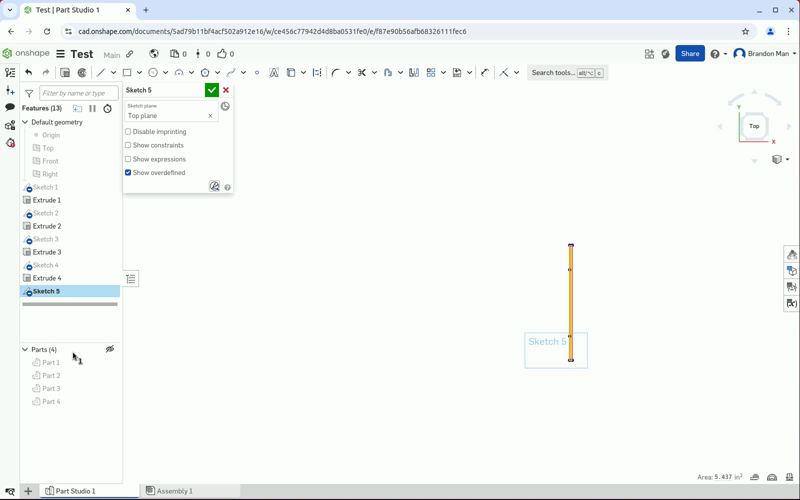
key(shift+y)
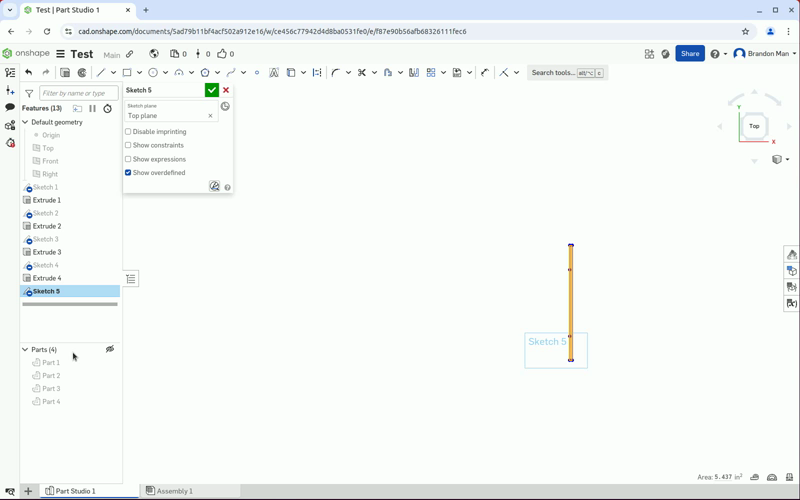
key(shift+e)
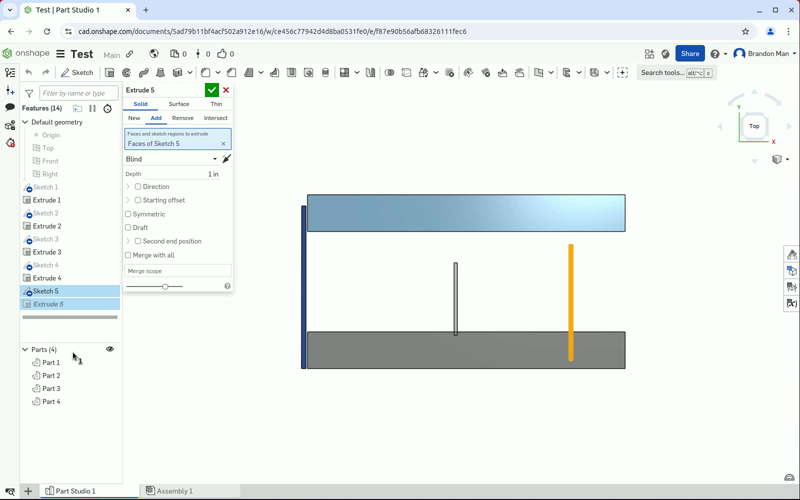
mouse_move(143, 106)
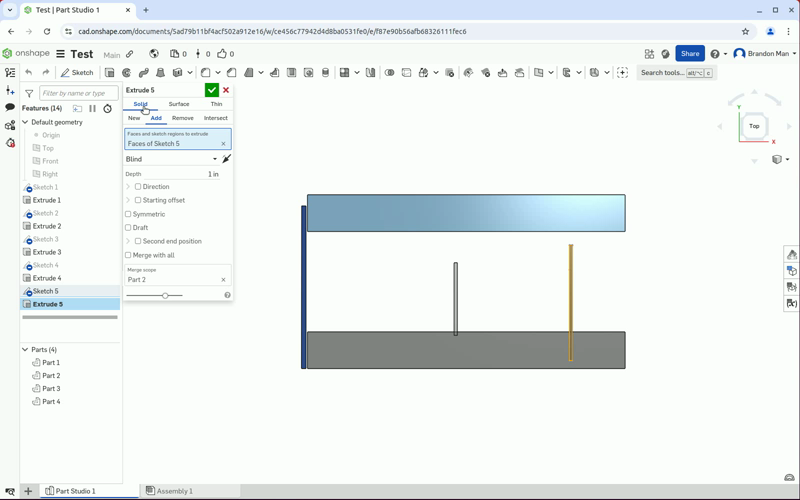
click(143, 106)
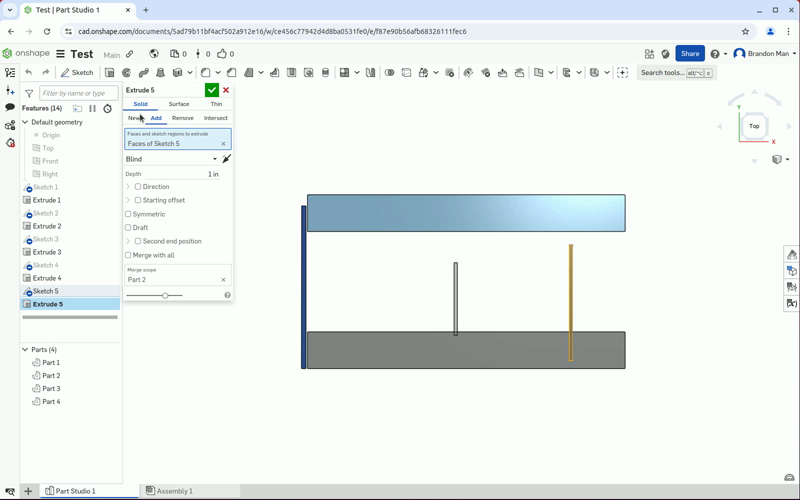
mouse_move(137, 120)
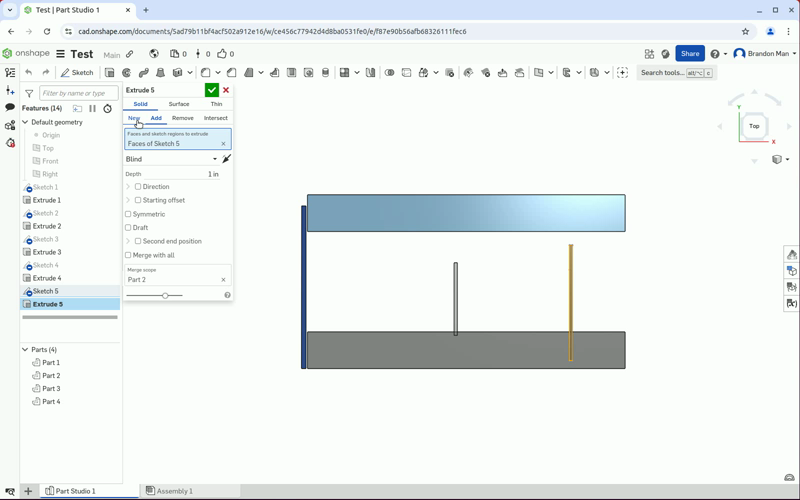
click(137, 120)
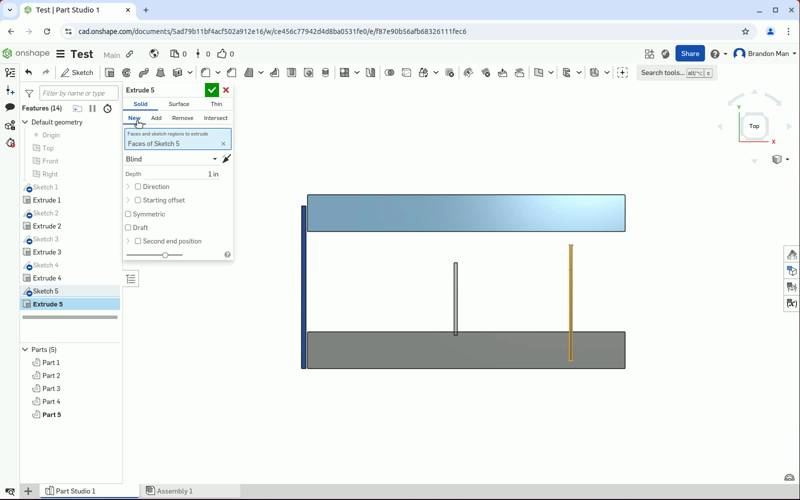
key(tab, 4)
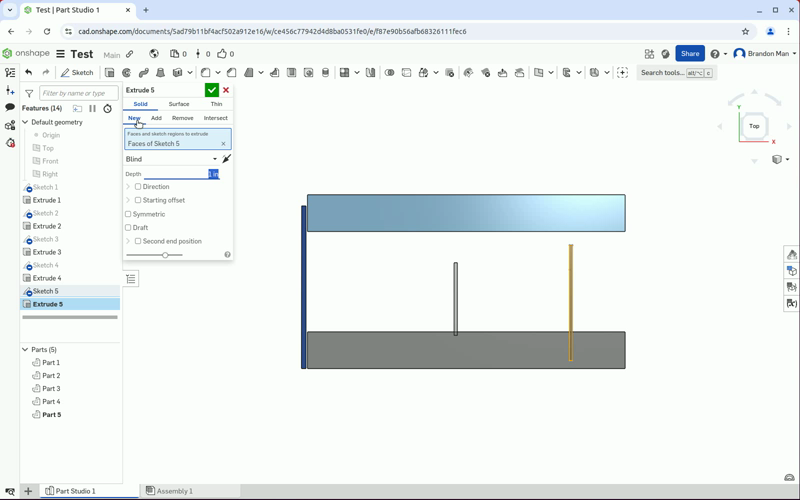
text(4.814)
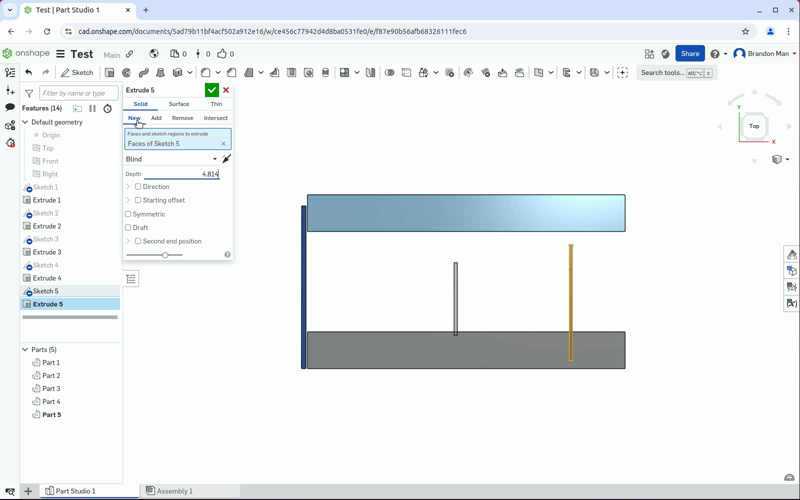
key(enter)
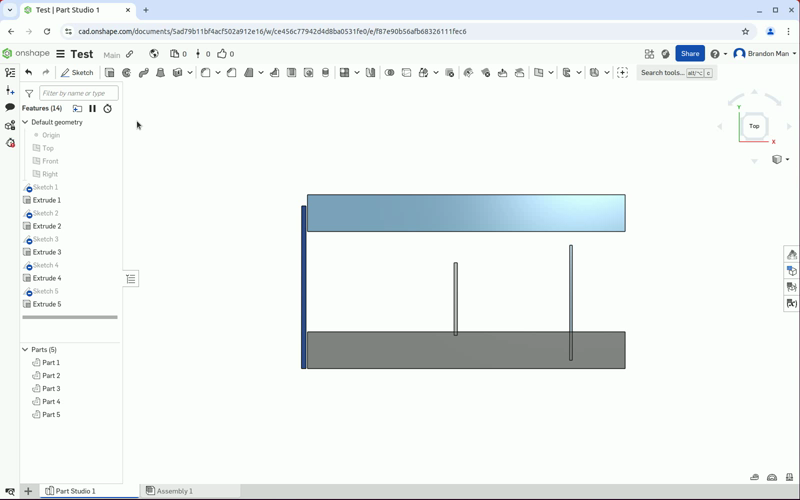
key(shift+h)
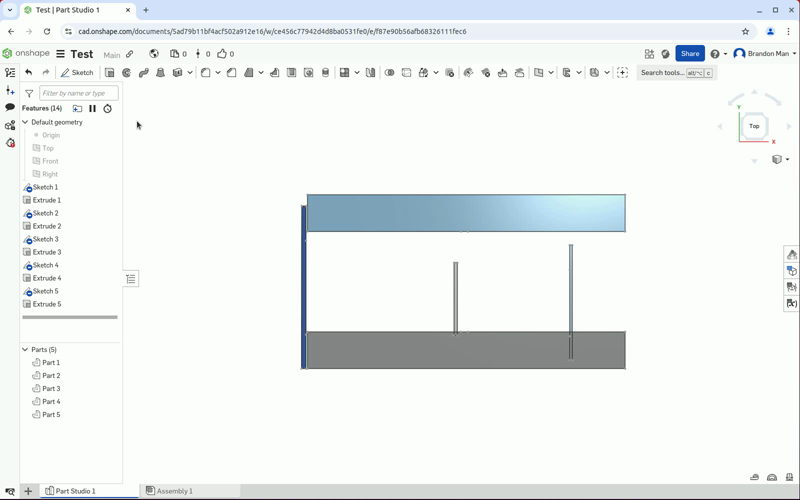
key(shift+h)
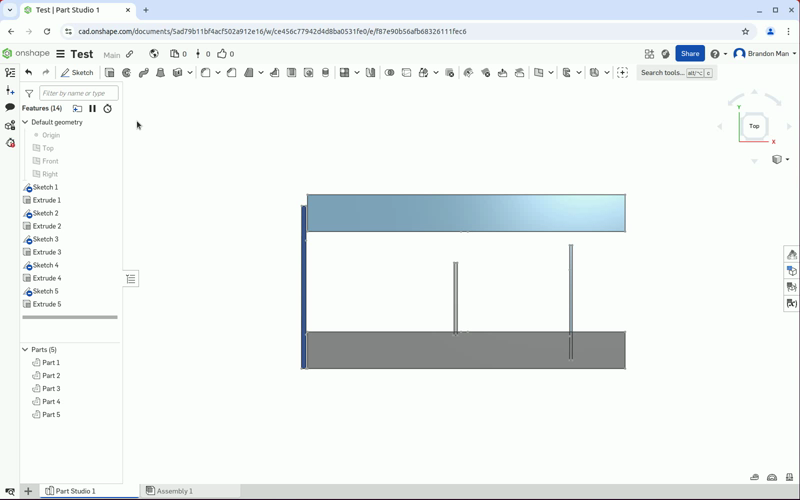
key(shift+7)
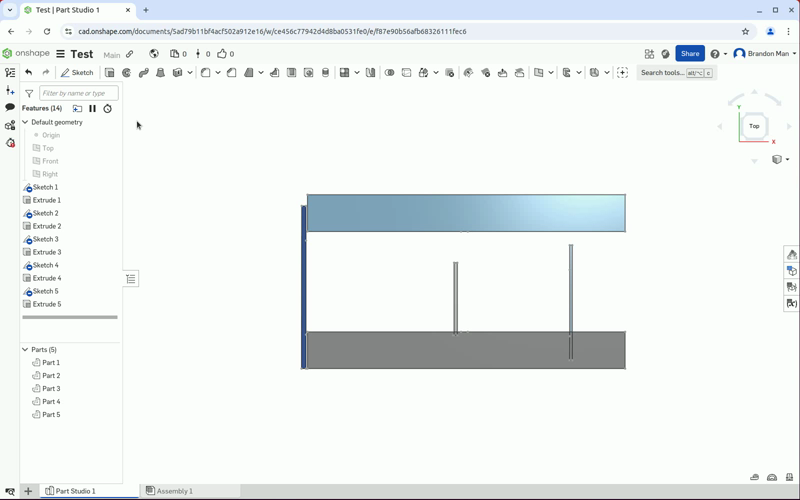
key(up, 3)
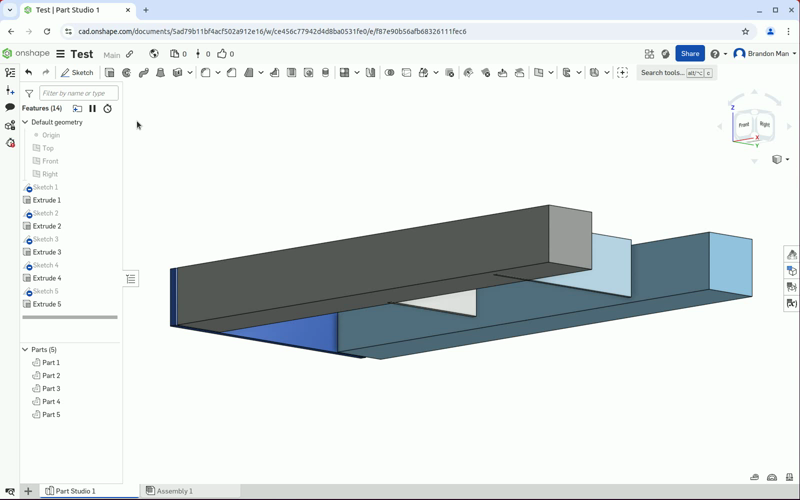
key(left, 3)
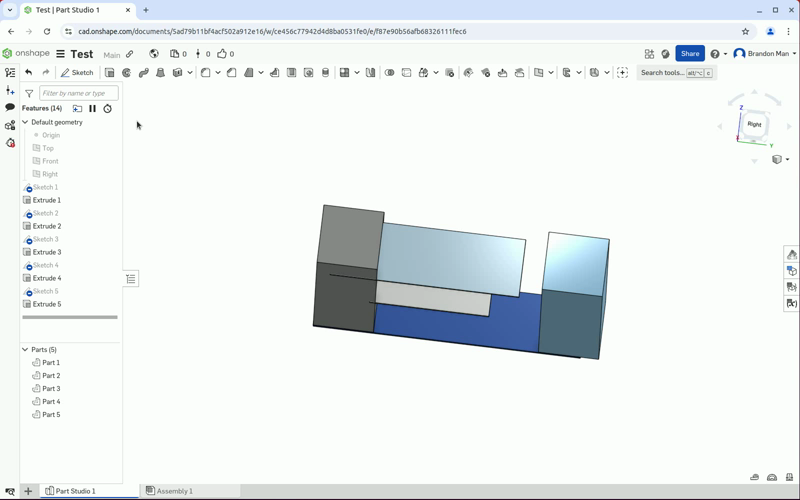
key(right, 3)
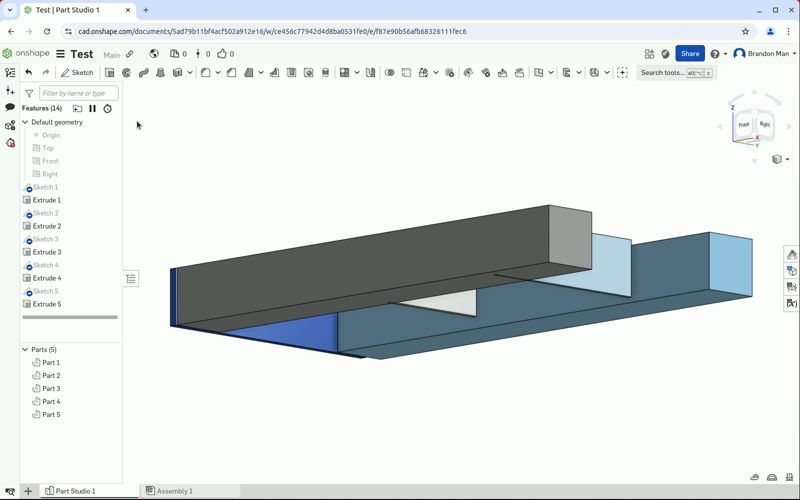
key(down, 3)
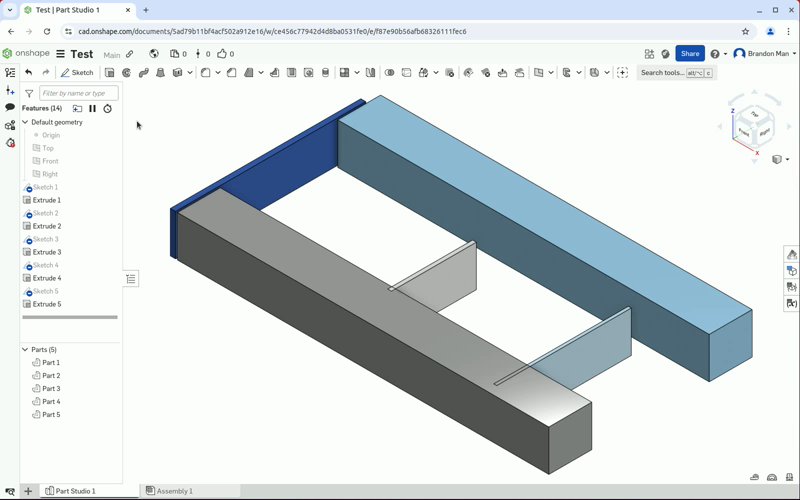
mouse_move(73, 189)
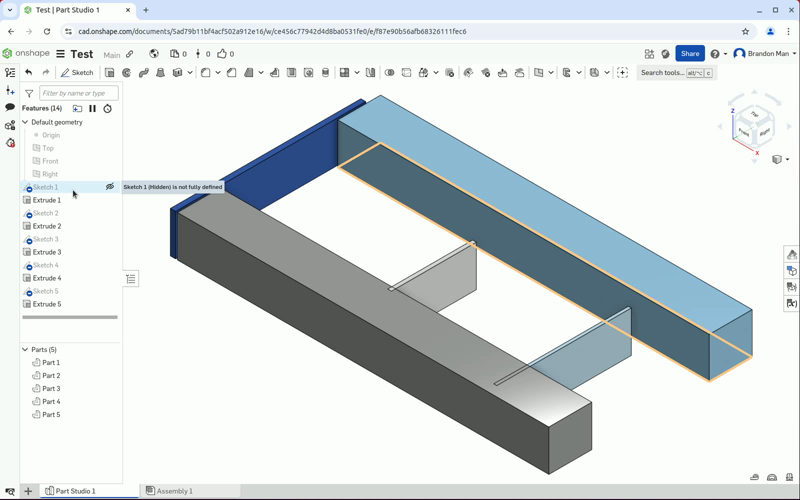
click(73, 189)